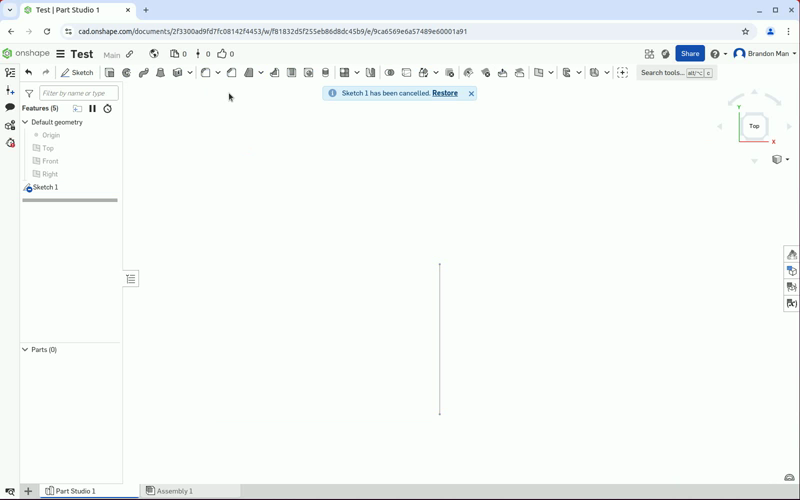
key(shift+h)
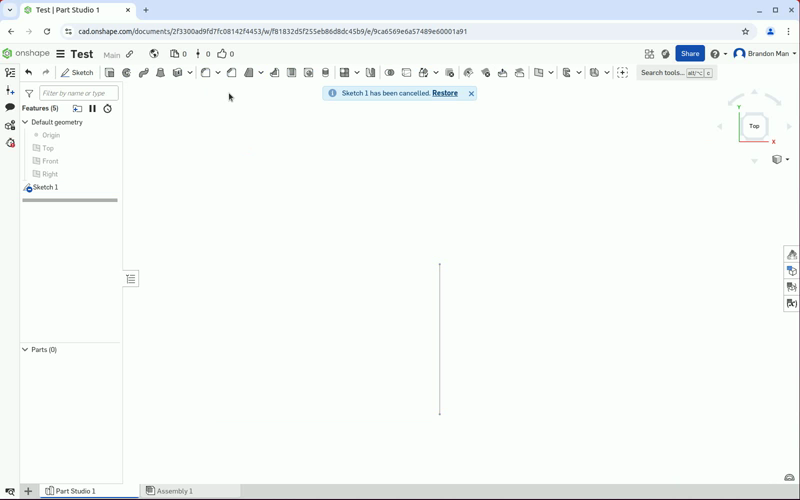
key(shift+s)
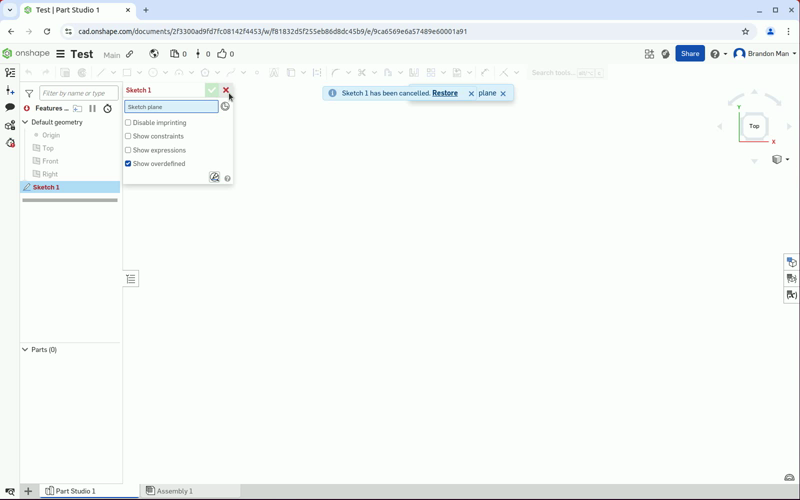
mouse_move(73, 150)
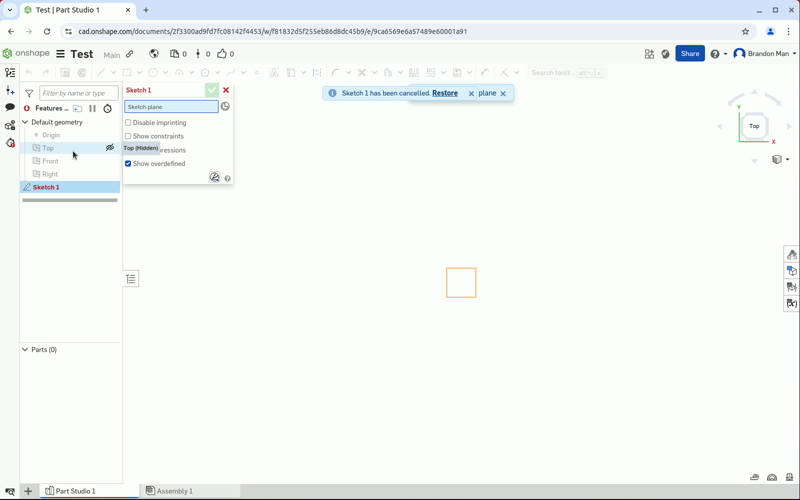
click(73, 150)
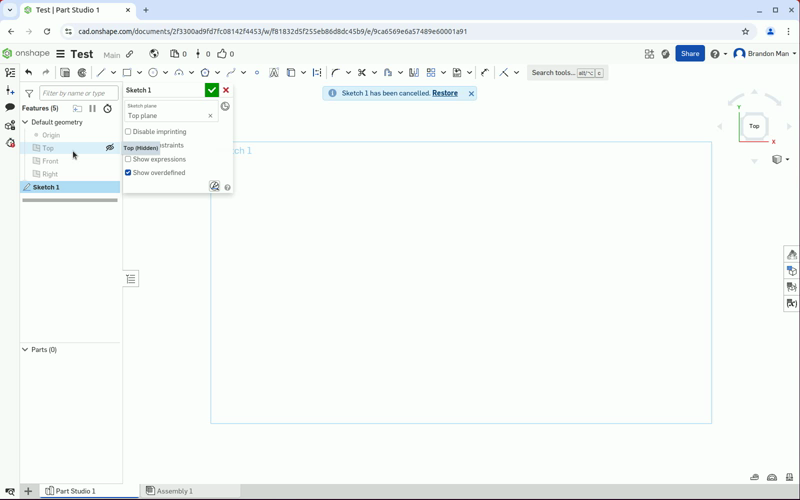
mouse_move(73, 352)
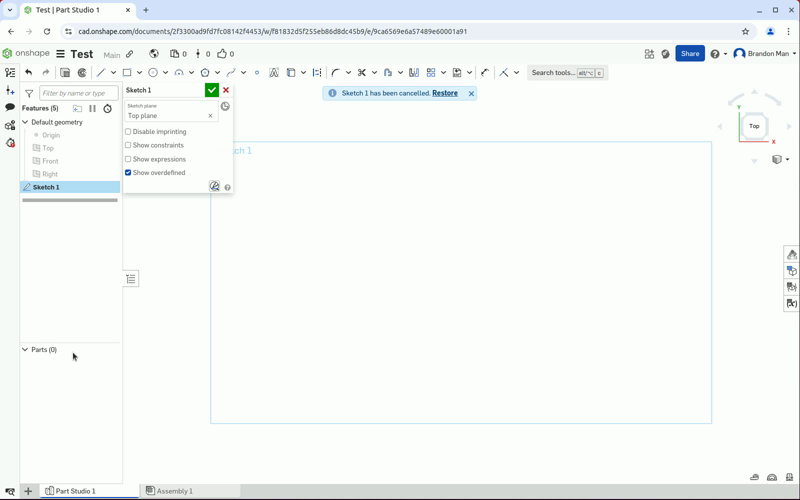
key(y)
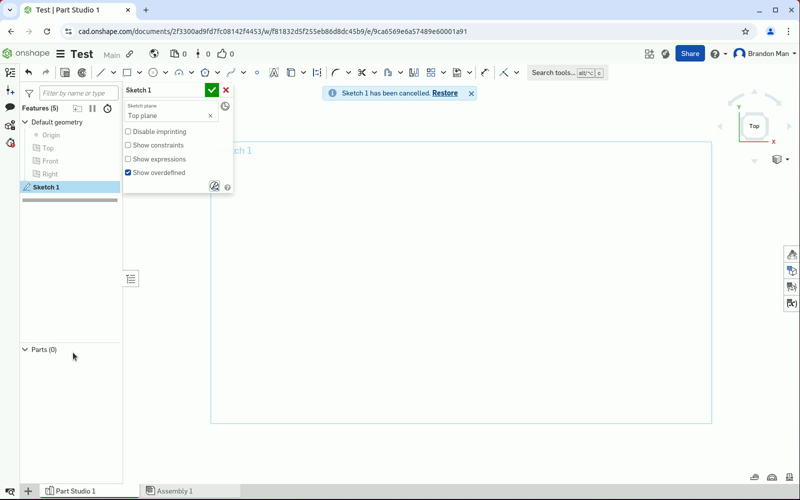
key(l)
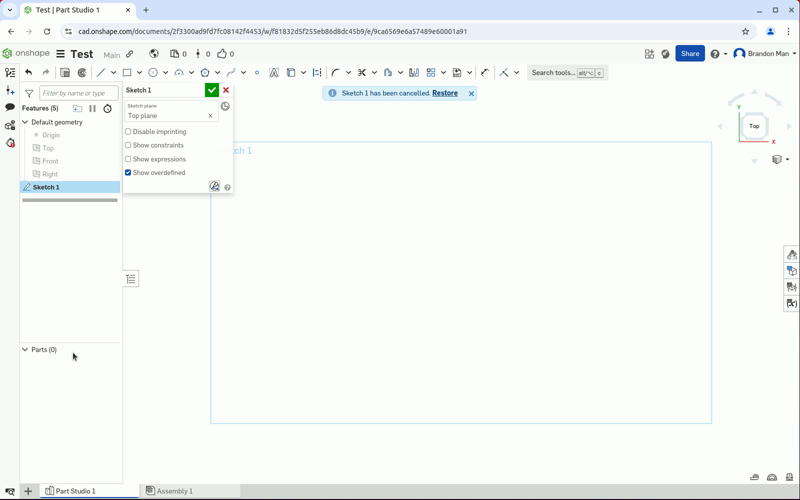
key_down(shift)
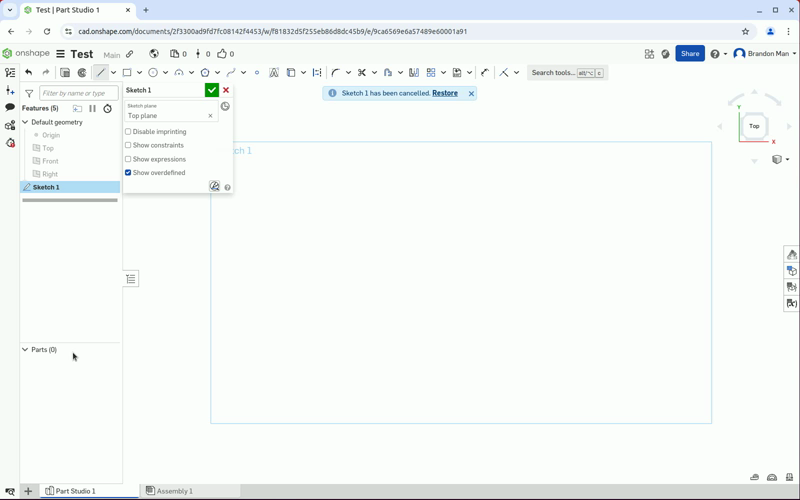
mouse_move(443, 282)
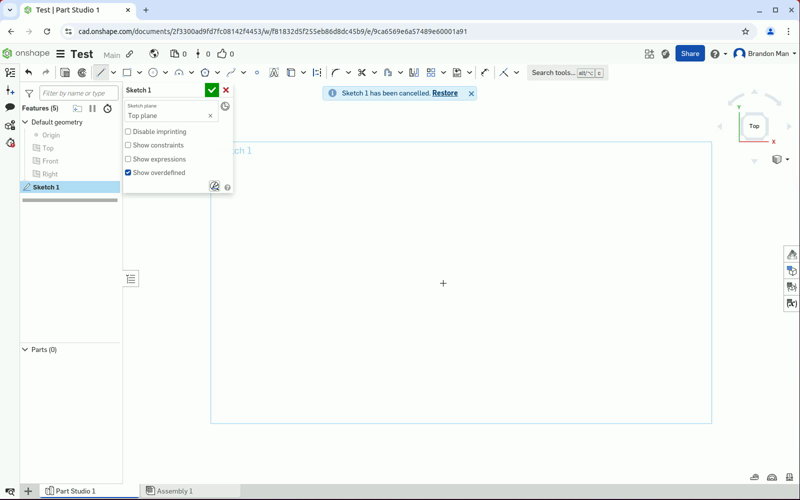
click(443, 282)
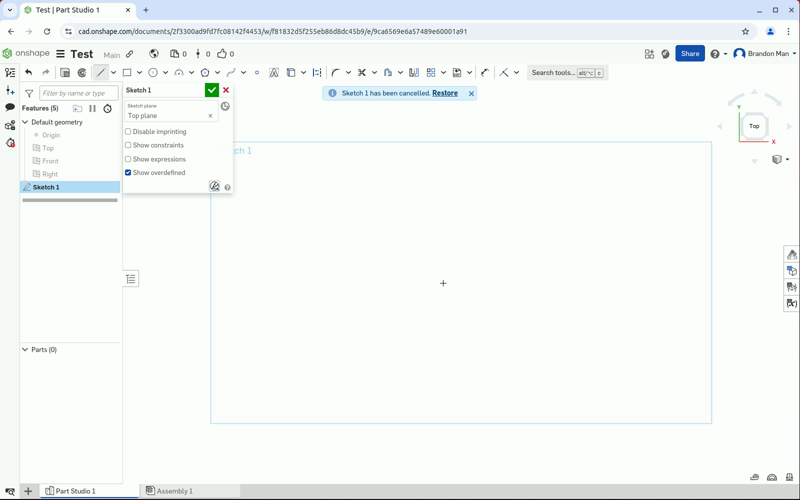
key_up(shift)
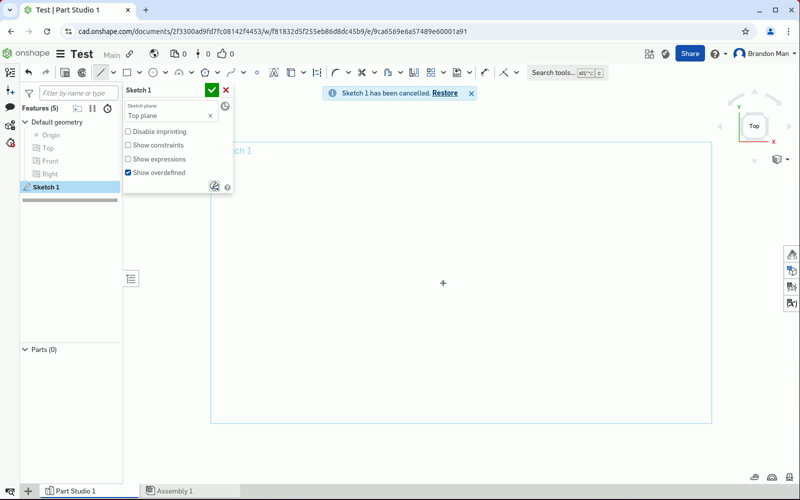
key_down(shift)
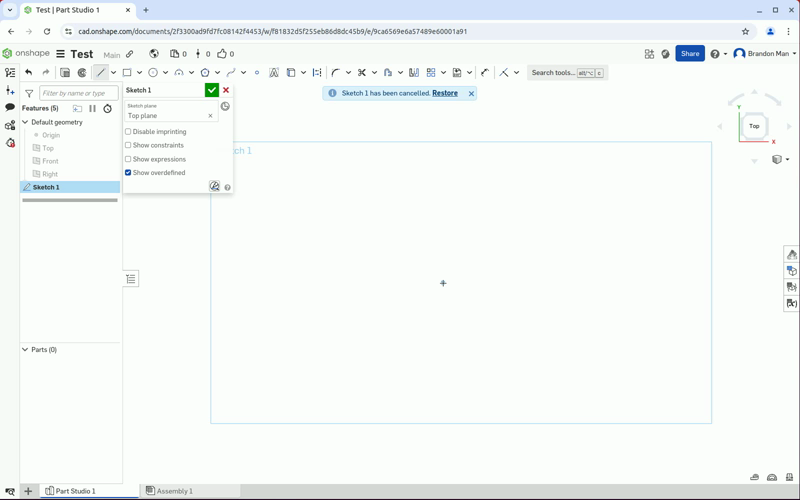
mouse_move(473, 282)
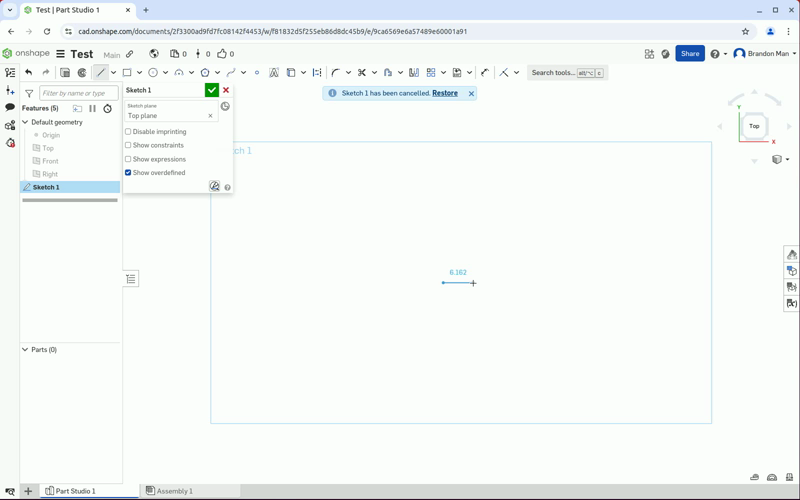
mouse_move(461, 282)
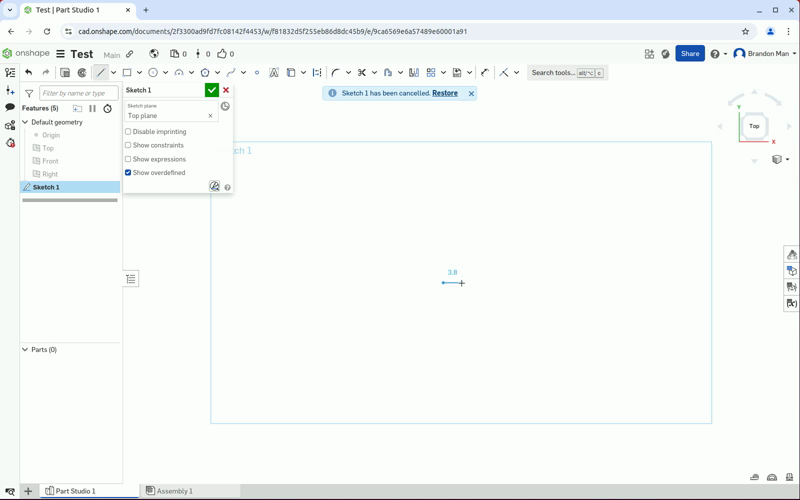
click(461, 282)
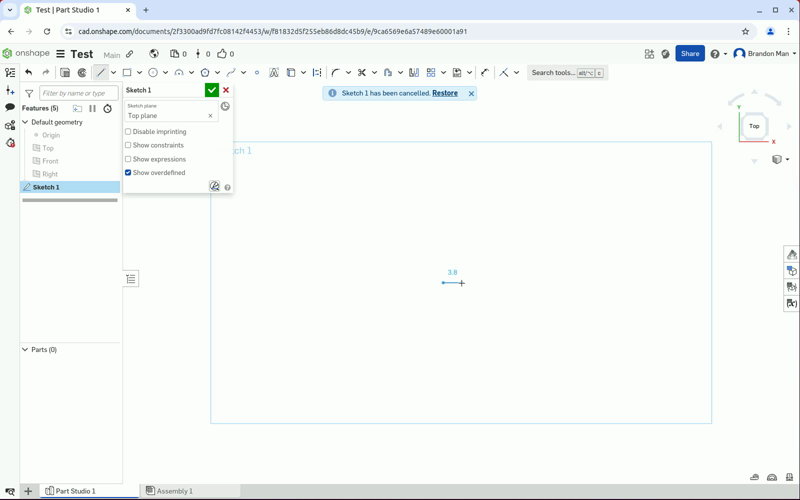
key_up(shift)
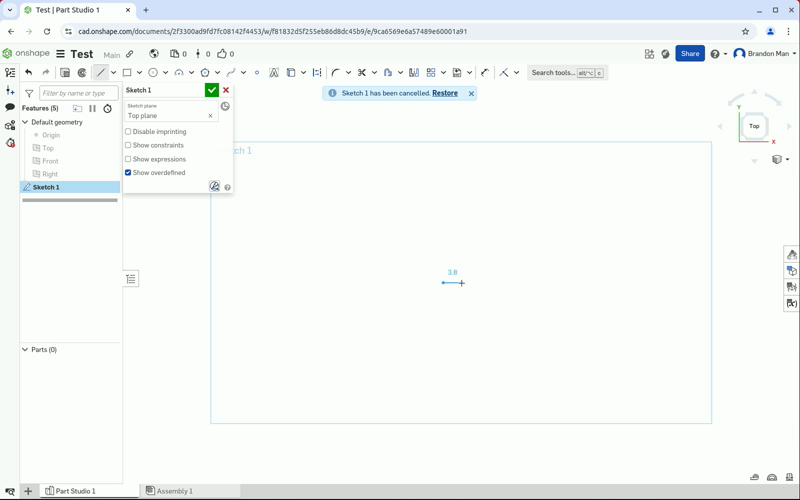
key(esc)
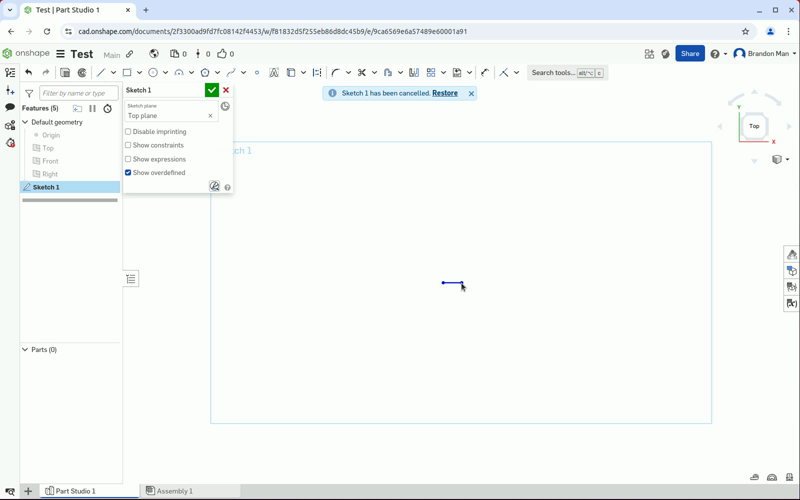
key(a)
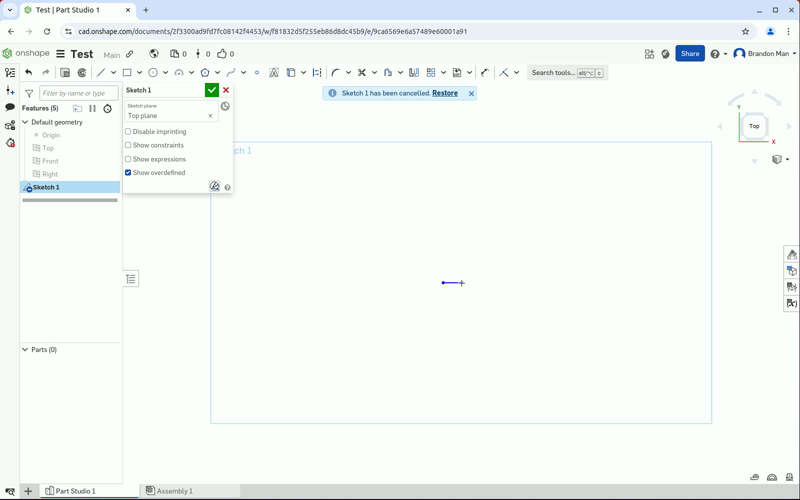
mouse_move(461, 282)
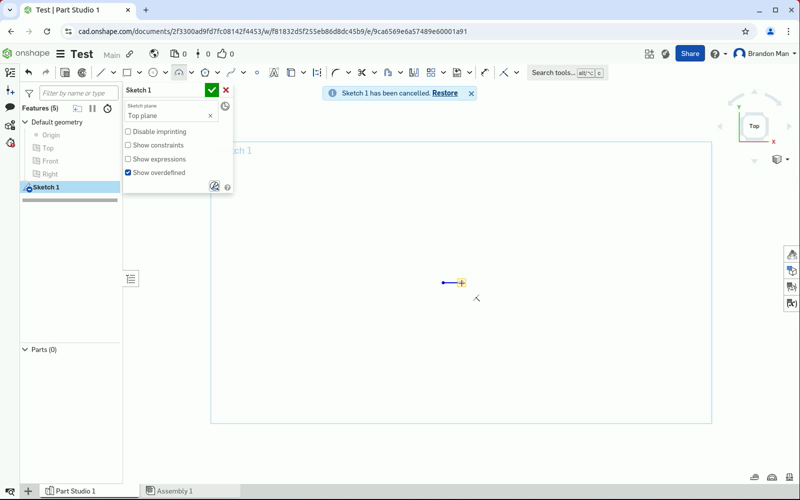
click(461, 282)
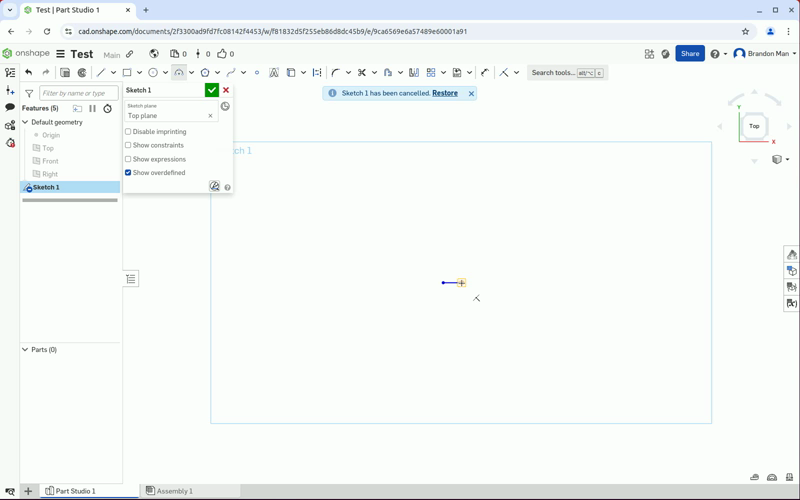
mouse_move(443, 282)
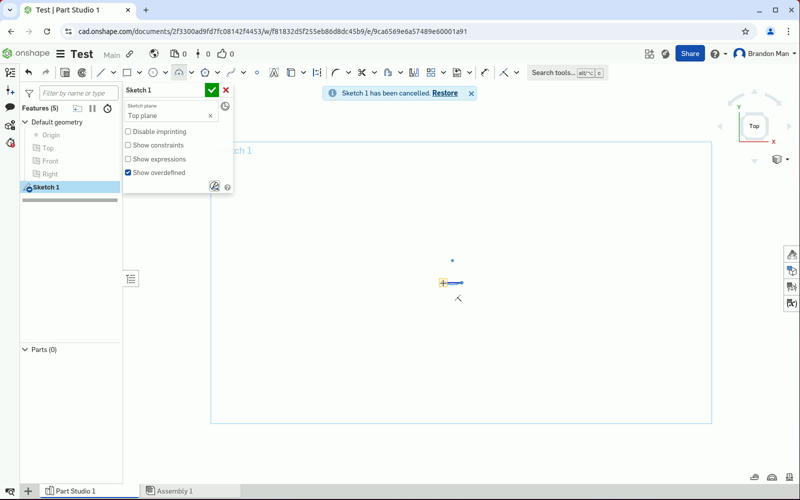
click(443, 282)
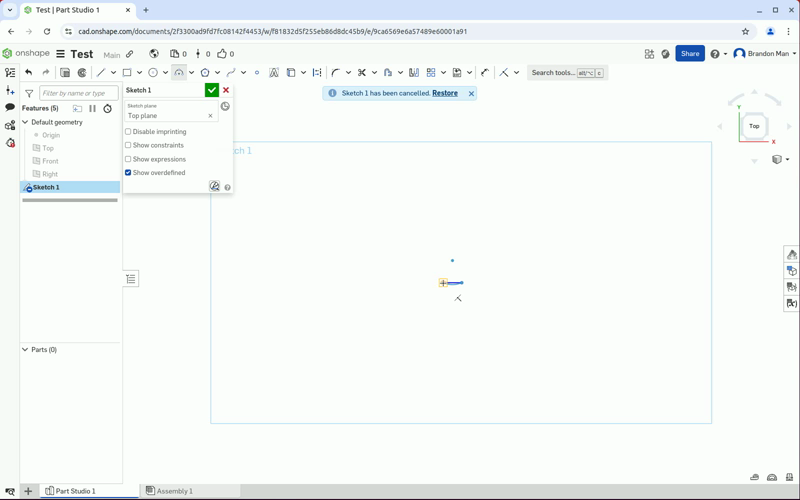
key_down(shift)
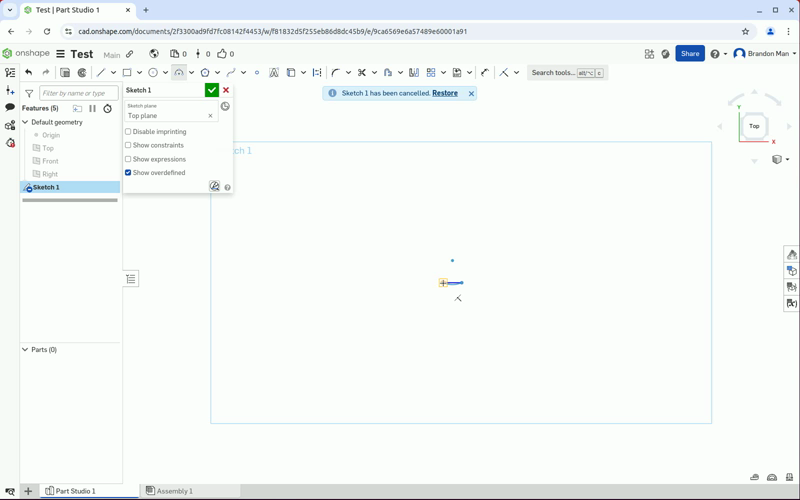
mouse_move(452, 257)
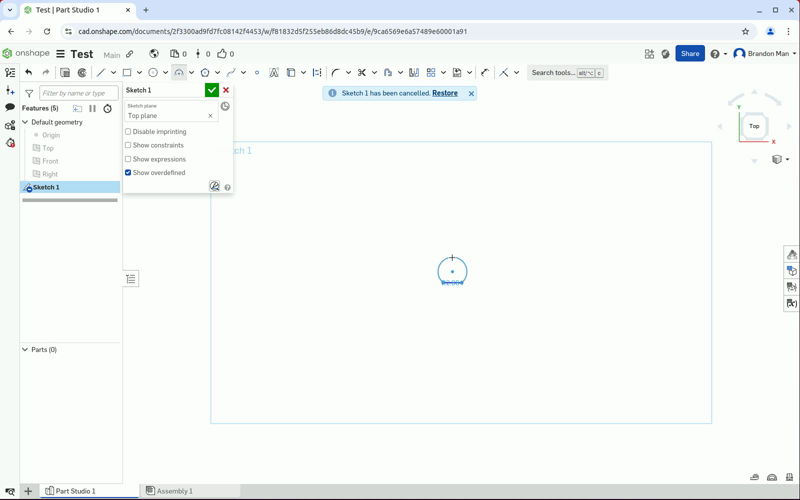
click(452, 257)
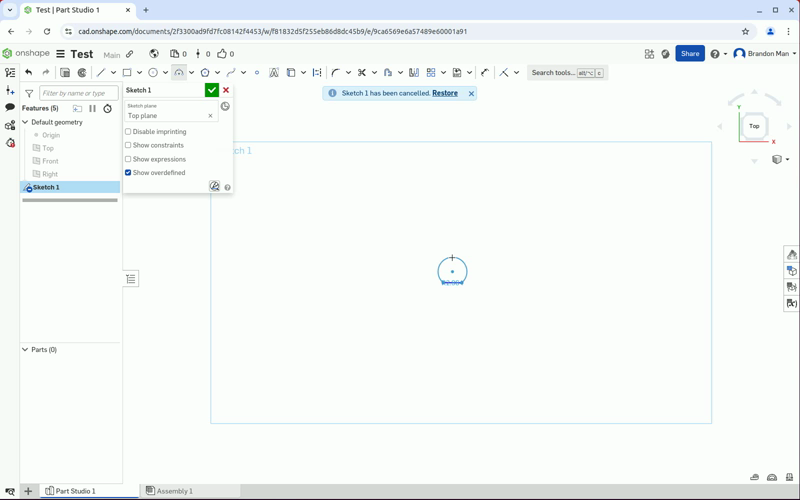
key_up(shift)
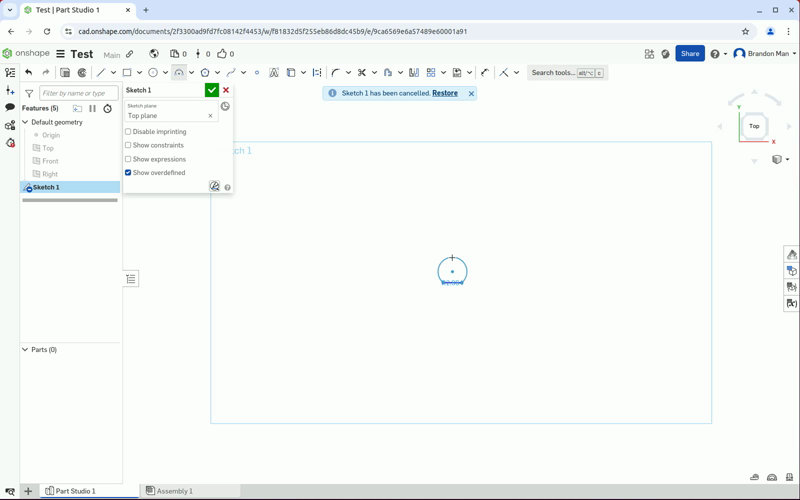
key(esc)
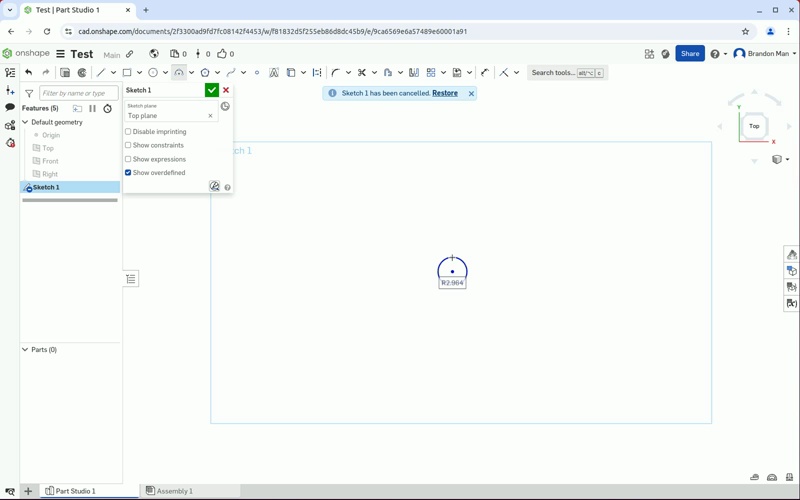
key(c)
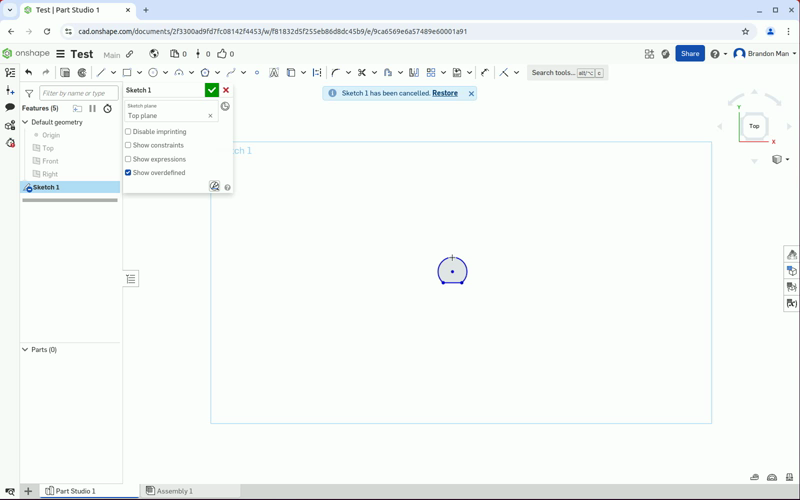
key_down(shift)
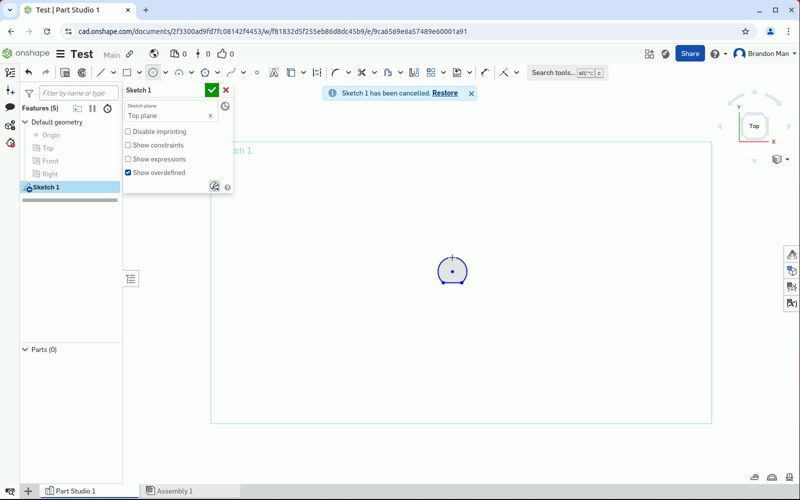
mouse_move(452, 271)
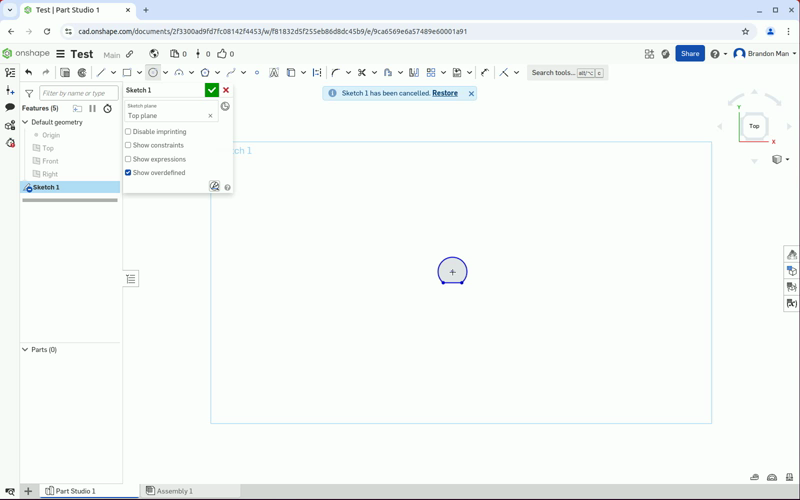
click(452, 271)
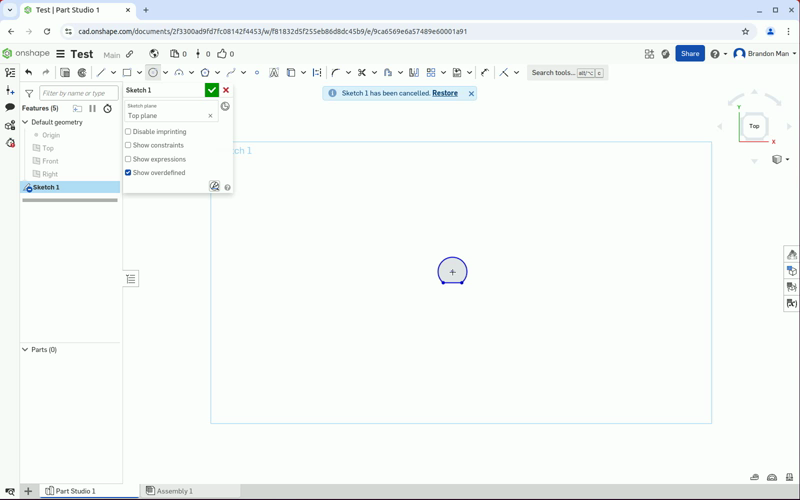
key_up(shift)
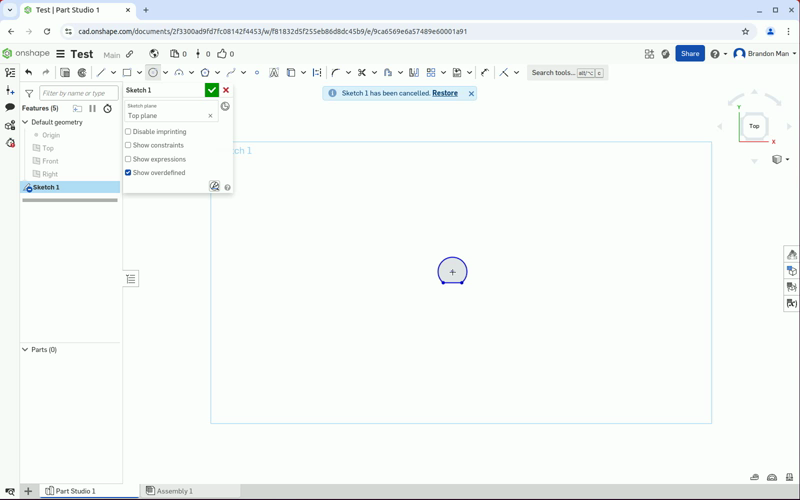
mouse_move(456, 271)
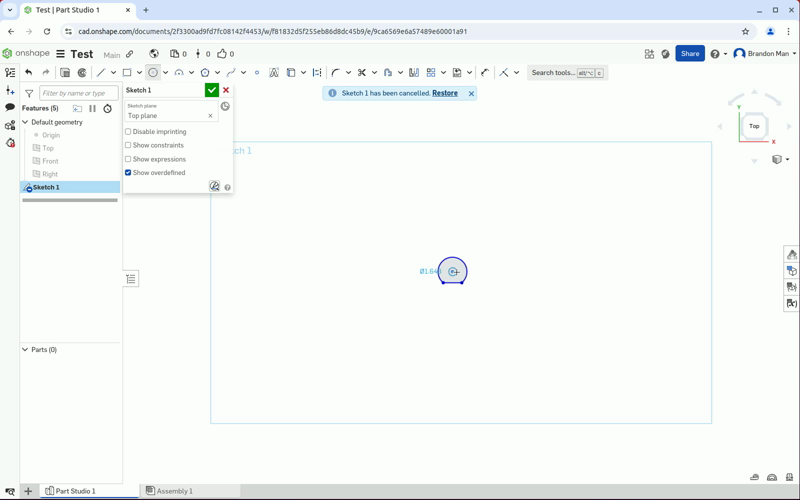
scroll(6)
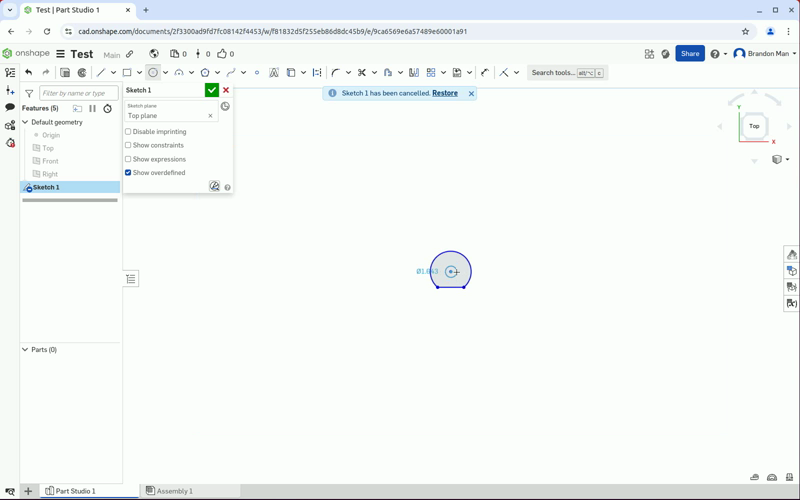
scroll(6)
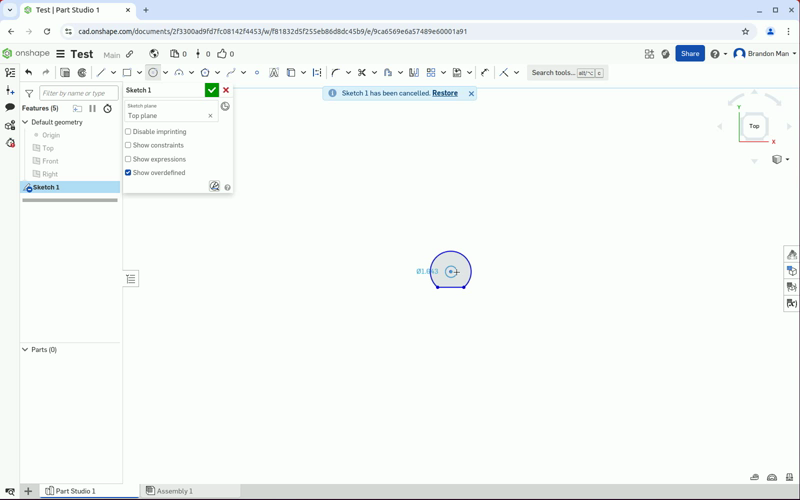
scroll(6)
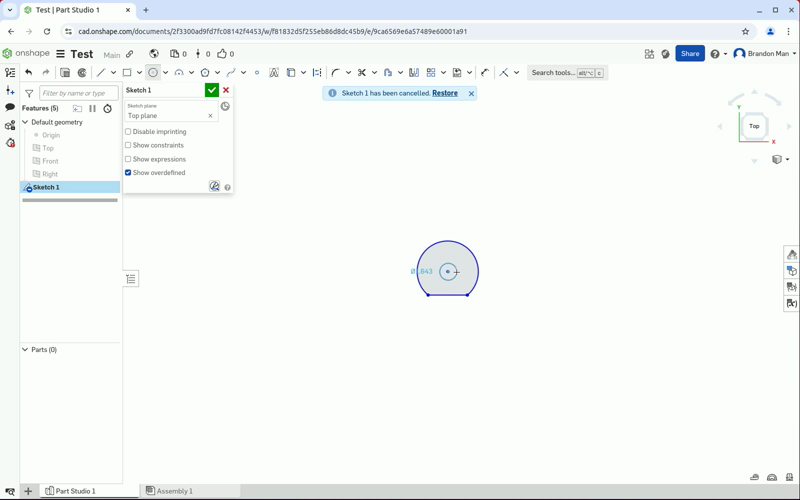
scroll(6)
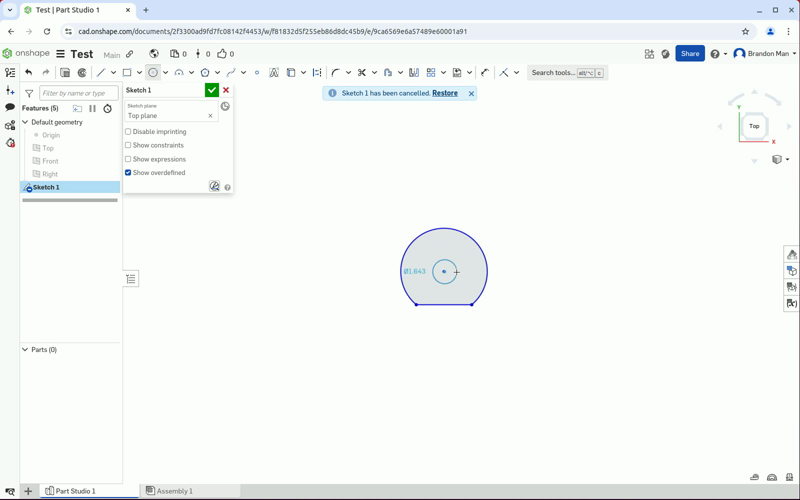
scroll(6)
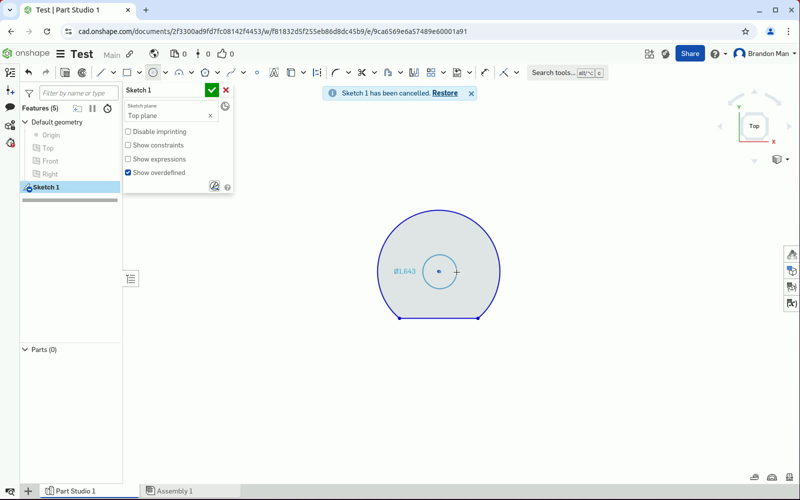
scroll(6)
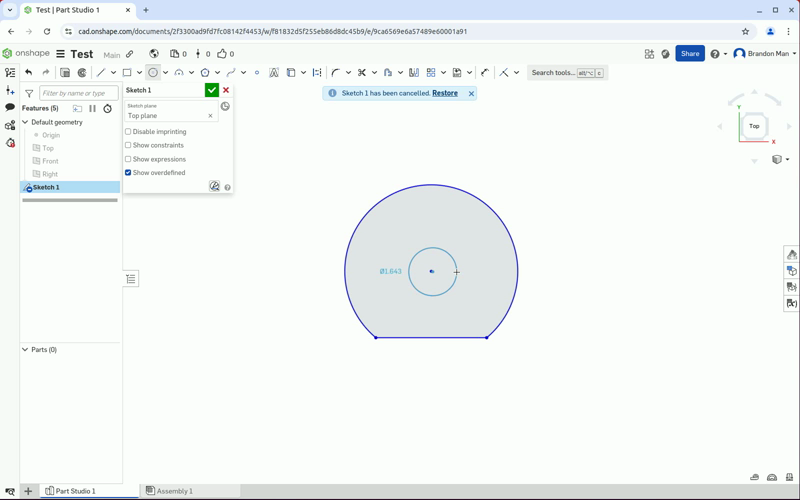
scroll(6)
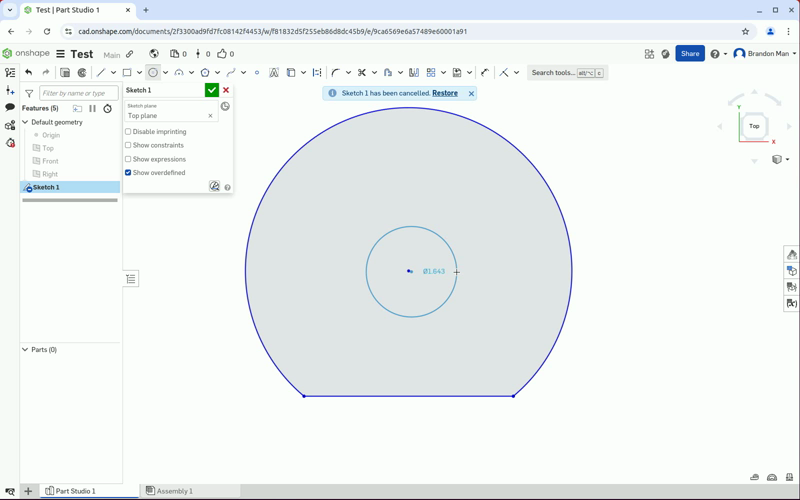
click(456, 271)
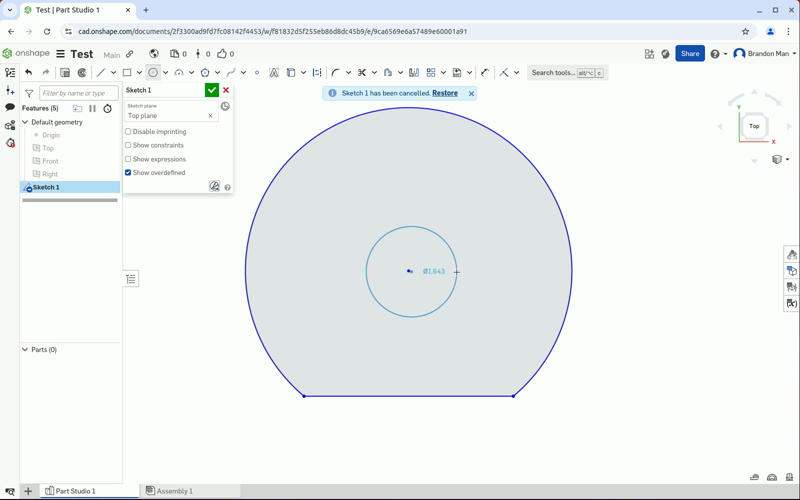
scroll(-6)
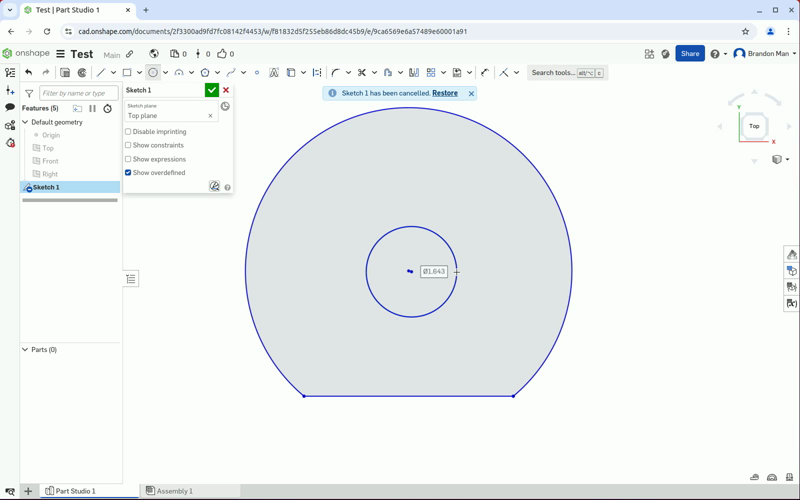
scroll(-6)
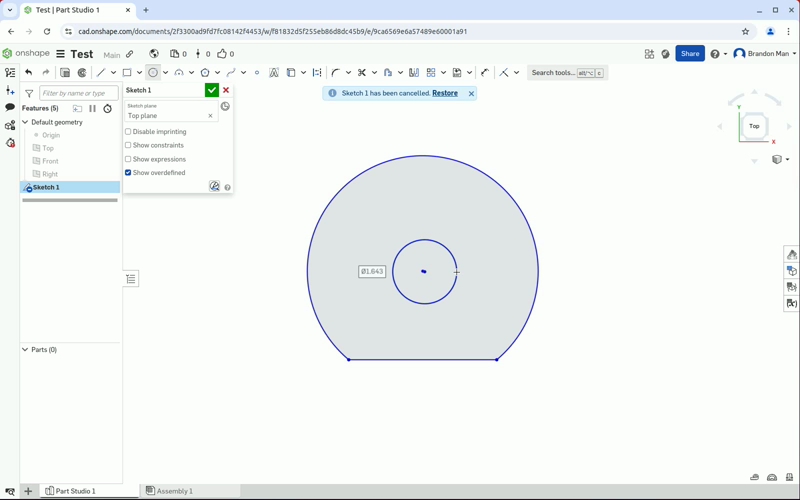
scroll(-6)
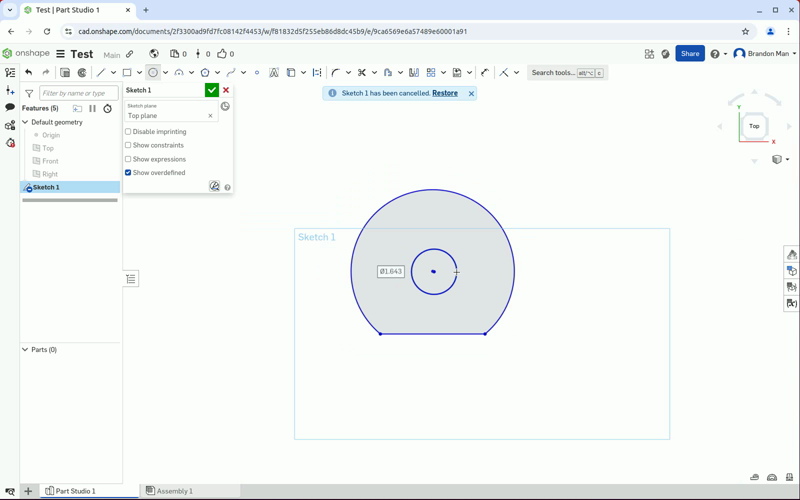
scroll(-6)
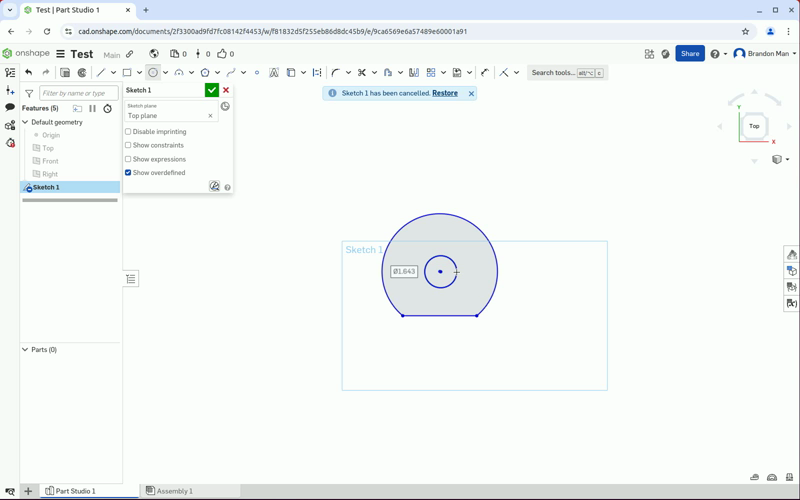
scroll(-6)
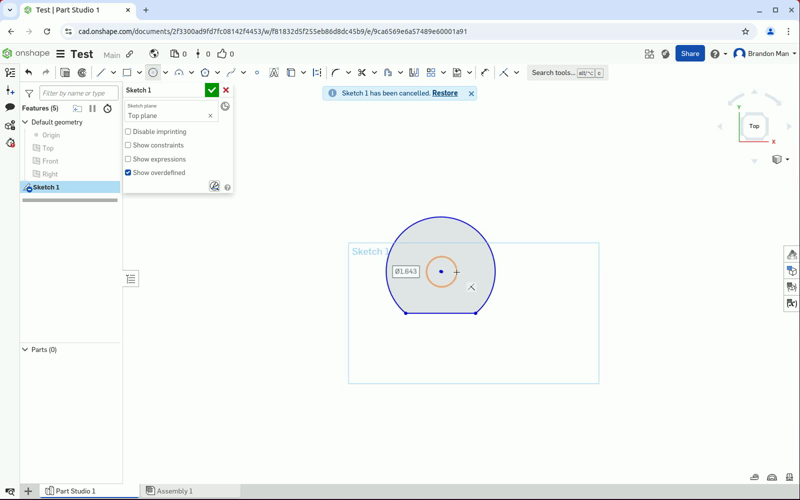
scroll(-6)
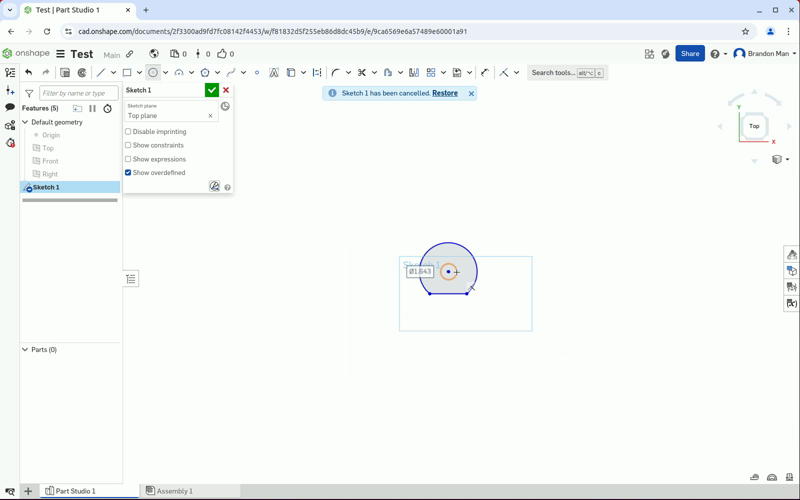
scroll(-6)
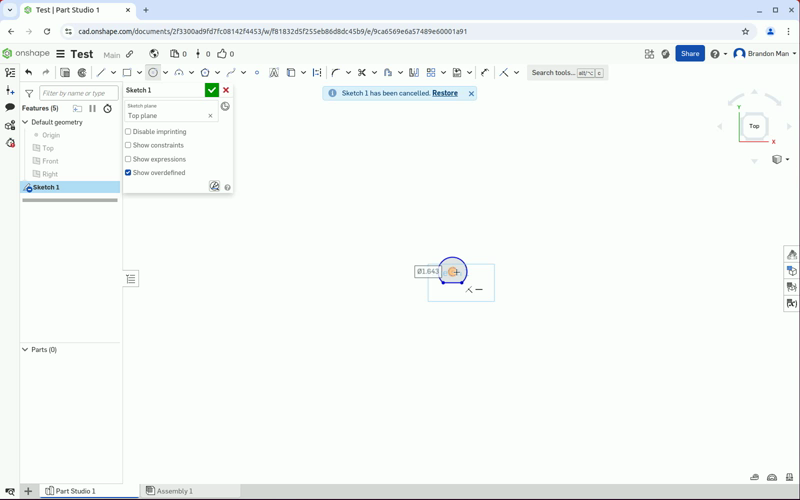
key(esc)
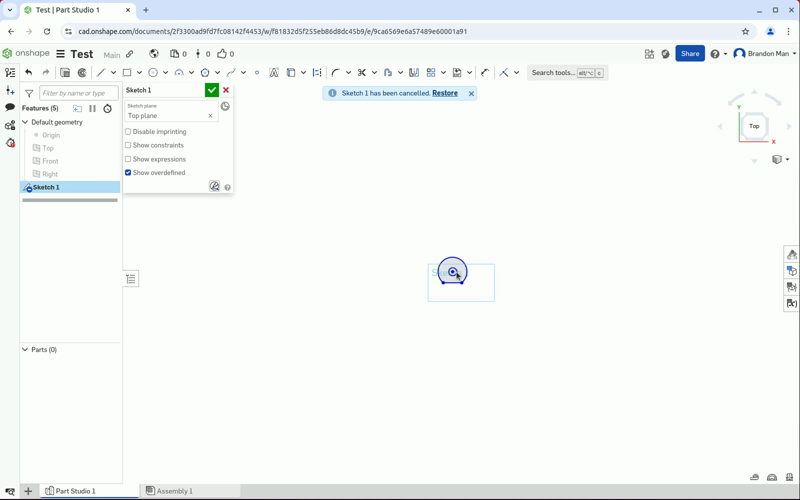
mouse_move(445, 281)
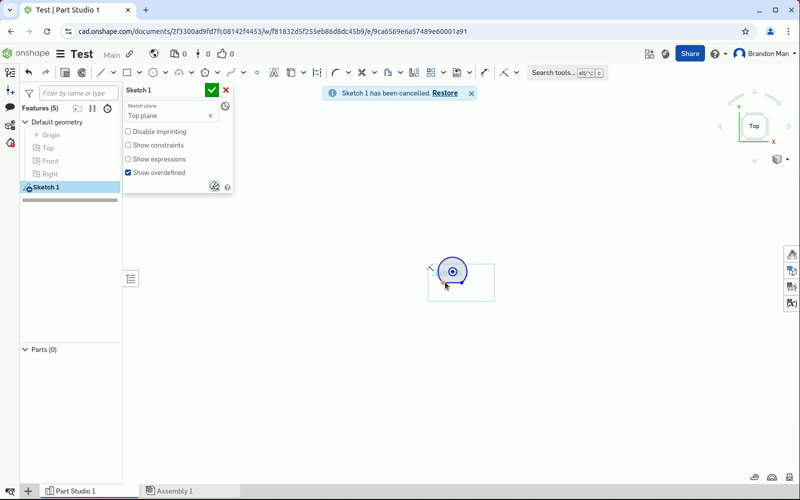
scroll(6)
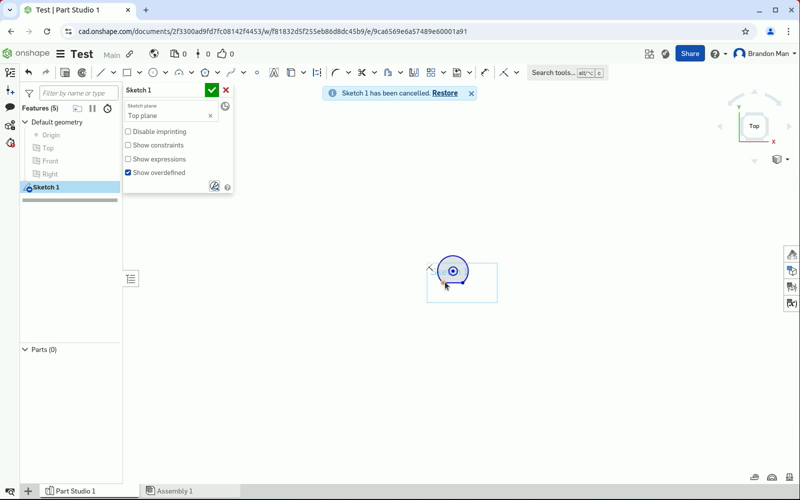
scroll(6)
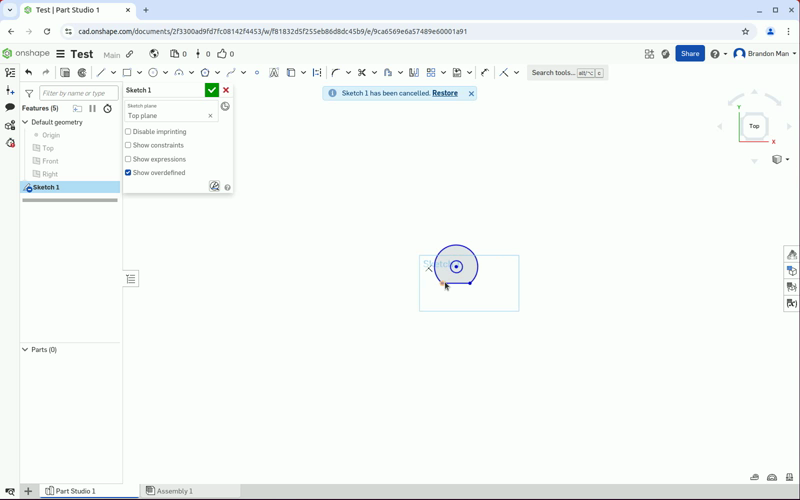
scroll(6)
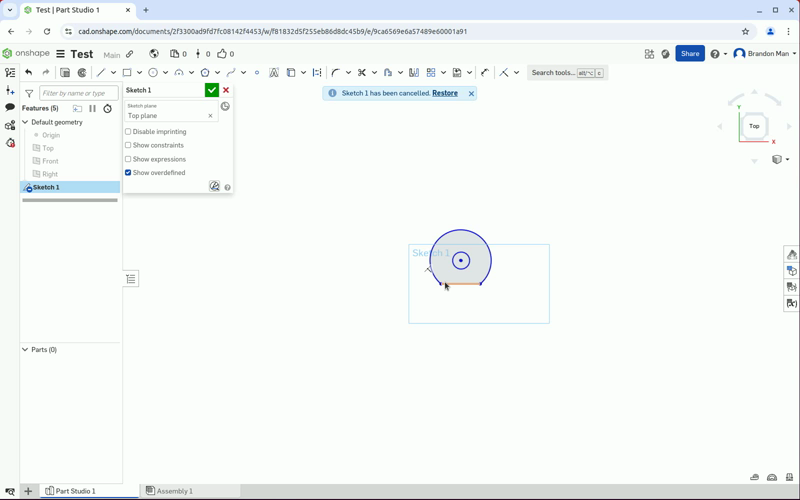
scroll(6)
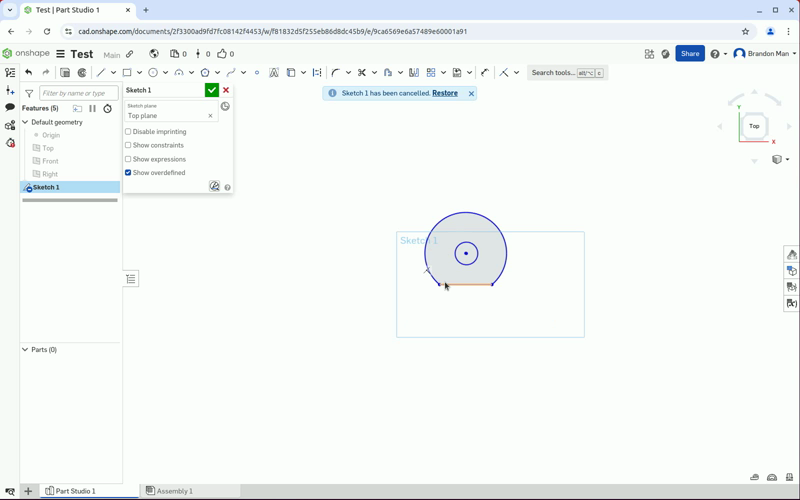
scroll(6)
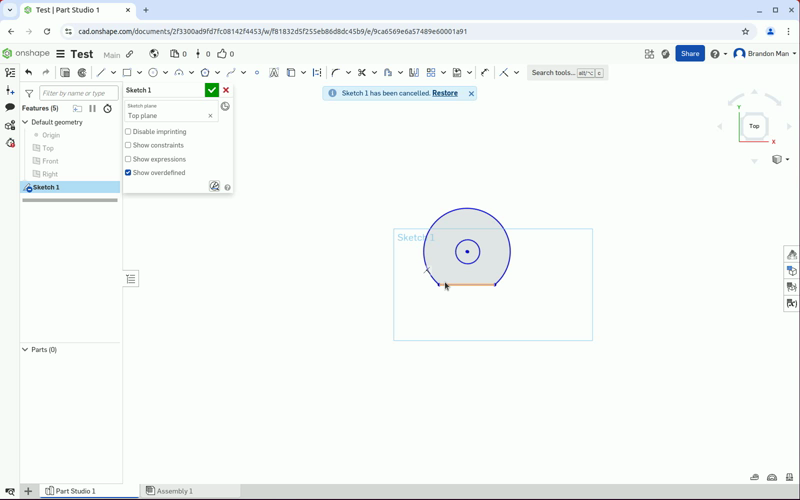
scroll(6)
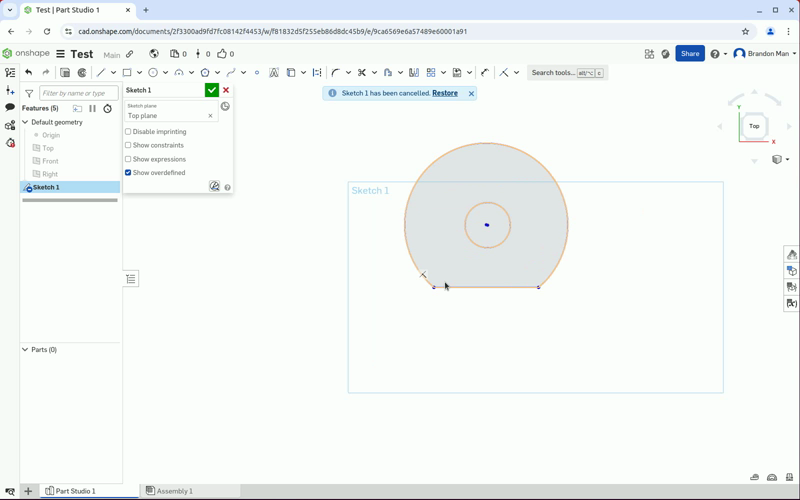
scroll(6)
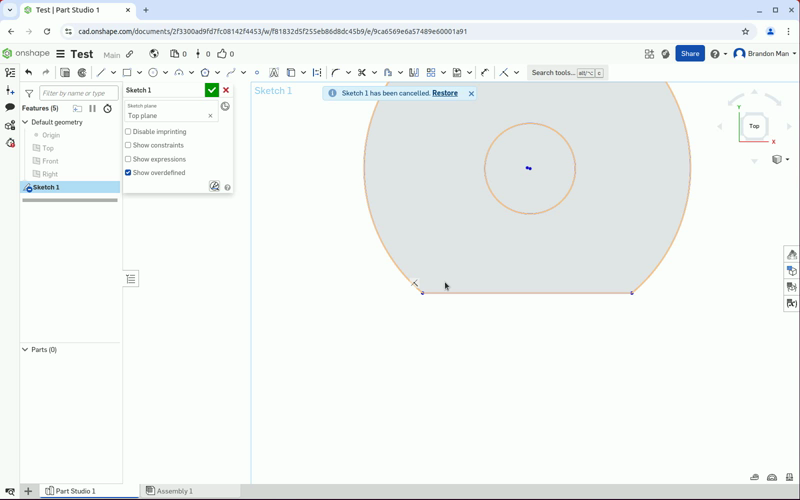
click(445, 281)
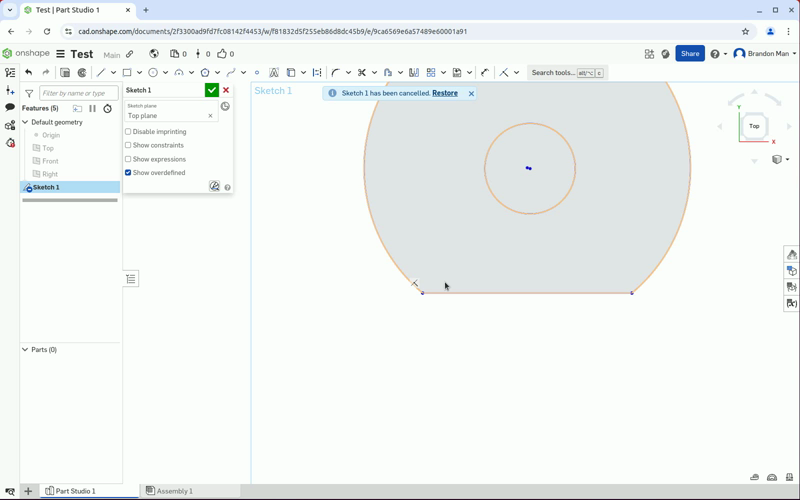
scroll(-6)
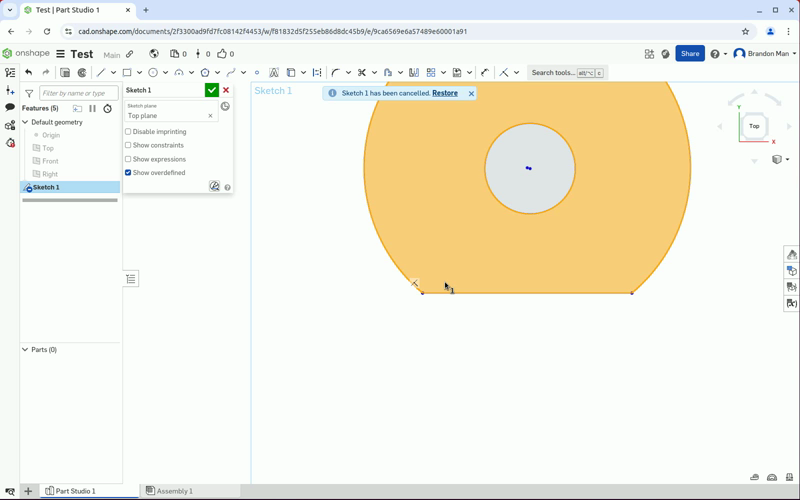
scroll(-6)
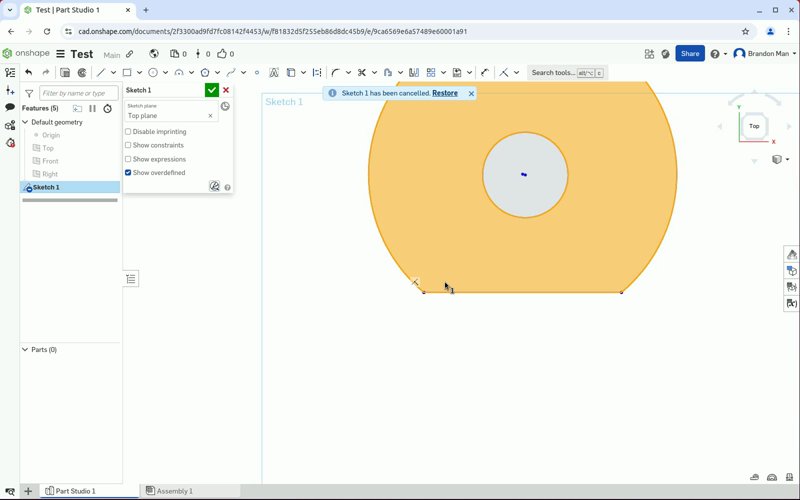
scroll(-6)
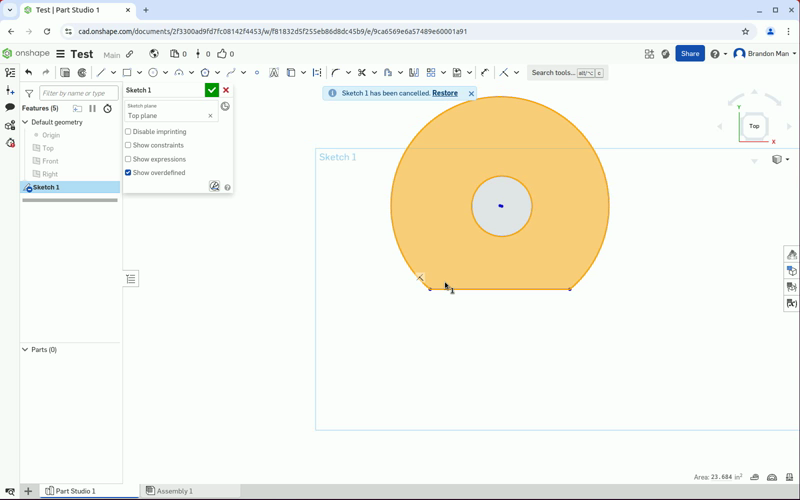
scroll(-6)
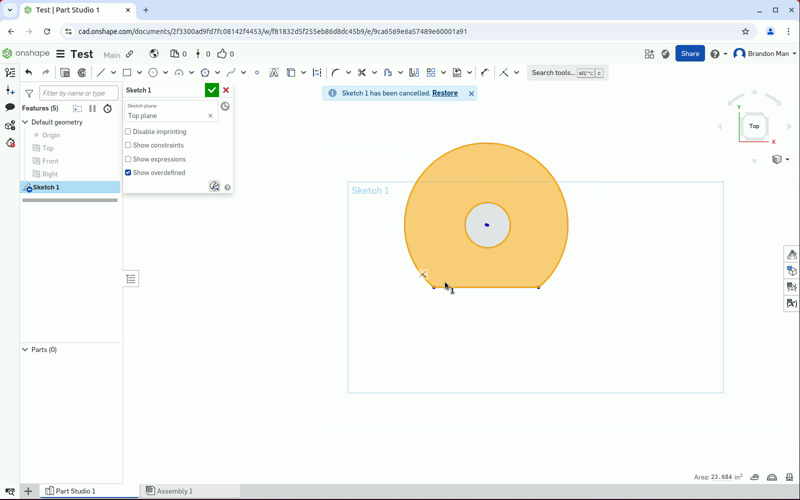
scroll(-6)
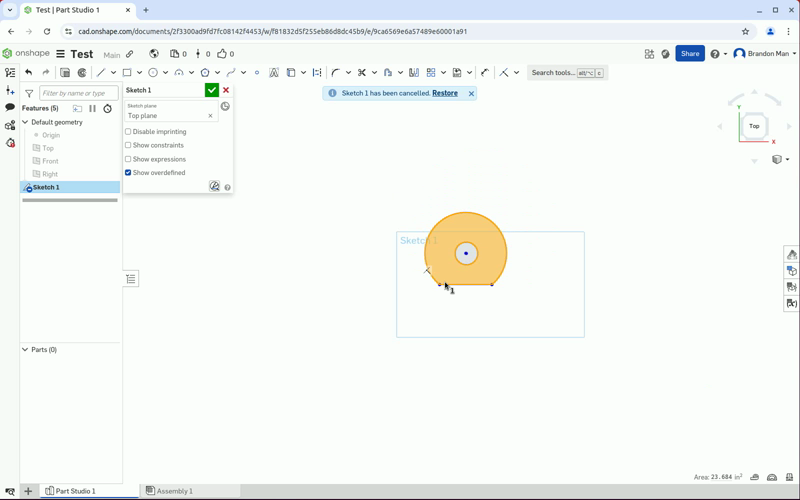
scroll(-6)
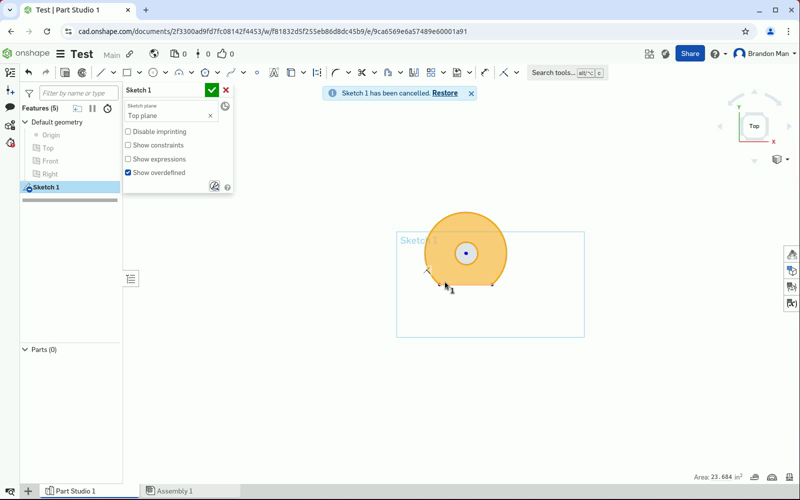
scroll(-6)
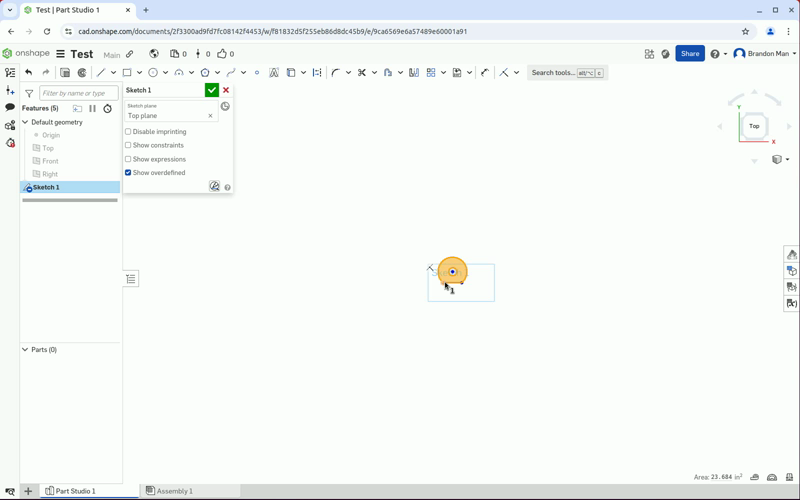
mouse_move(73, 352)
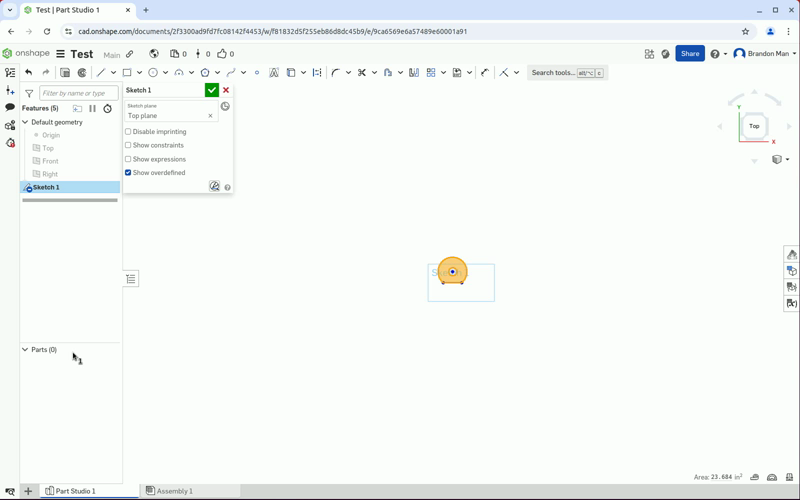
key(shift+y)
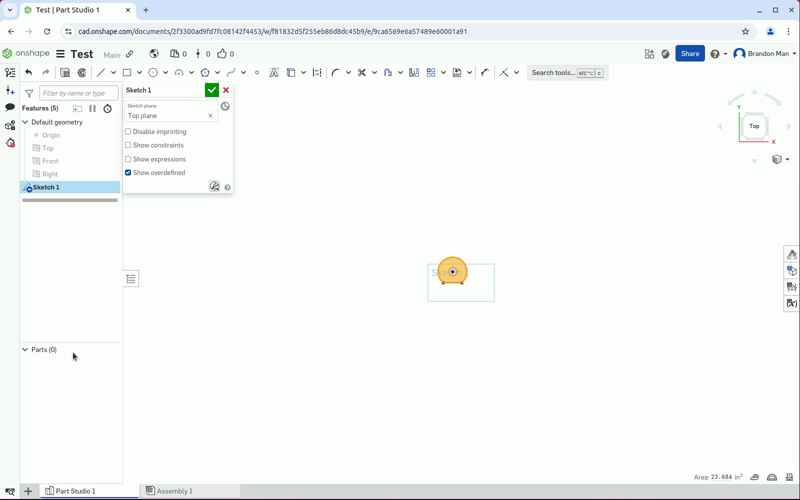
key(shift+e)
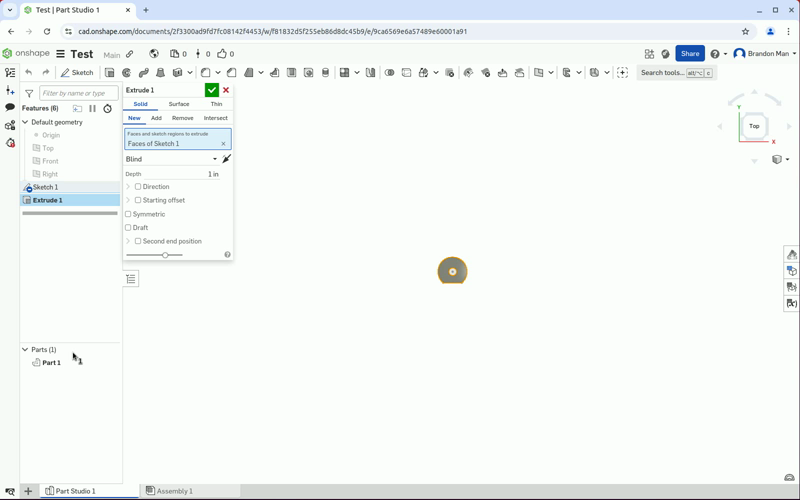
mouse_move(143, 106)
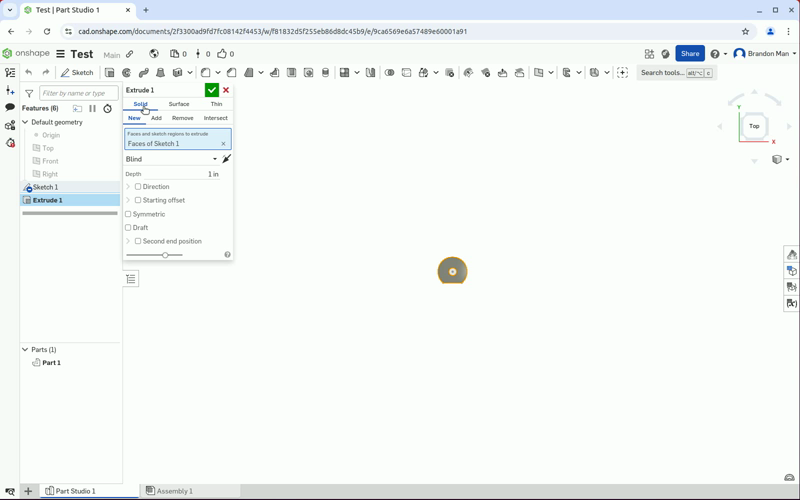
click(143, 106)
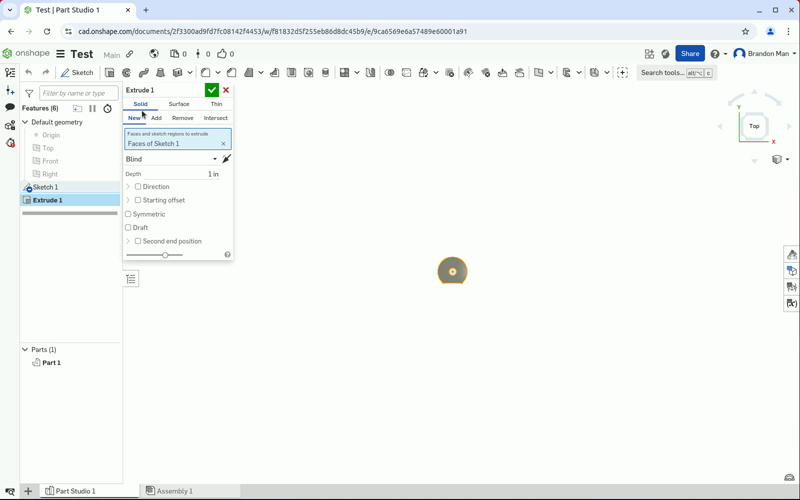
mouse_move(137, 120)
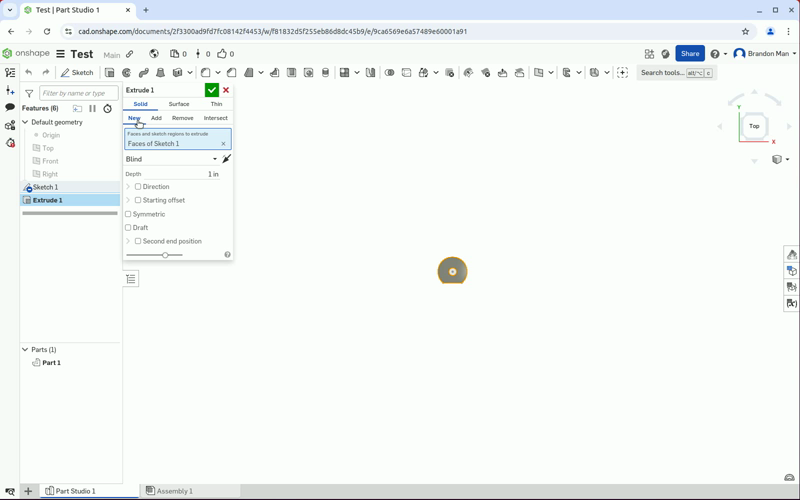
click(137, 120)
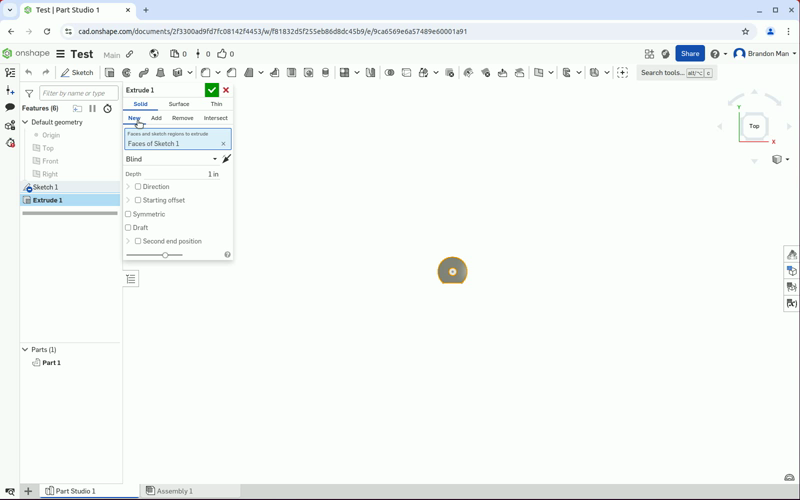
key(tab, 4)
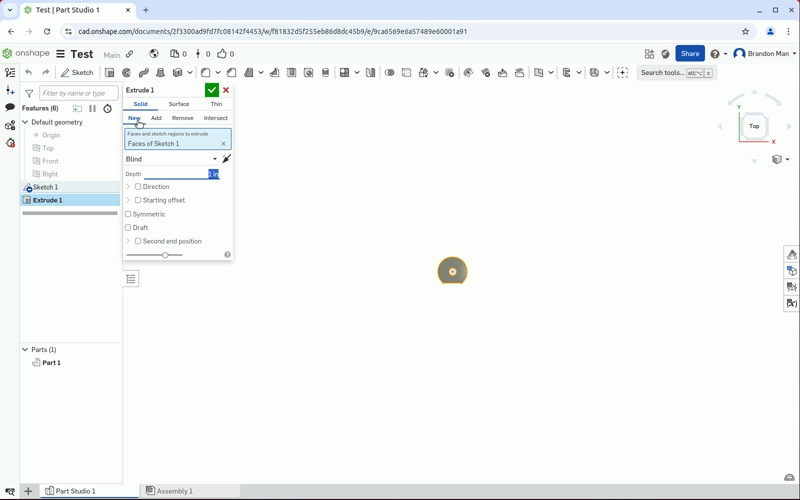
text(0.722)
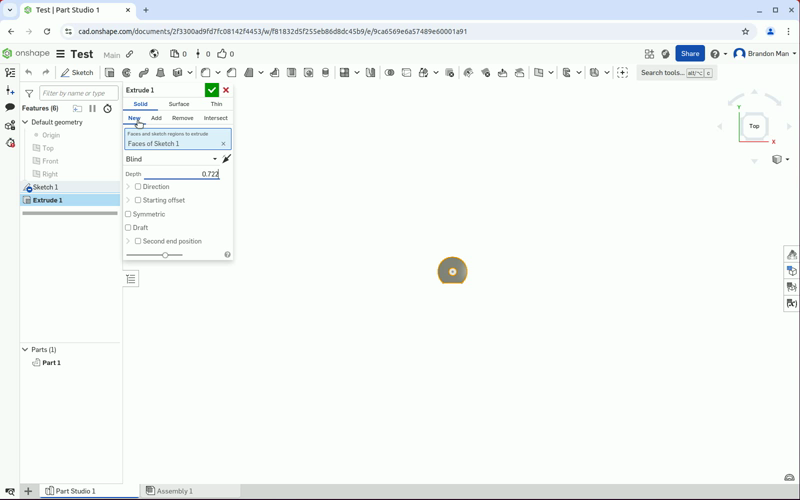
key(enter)
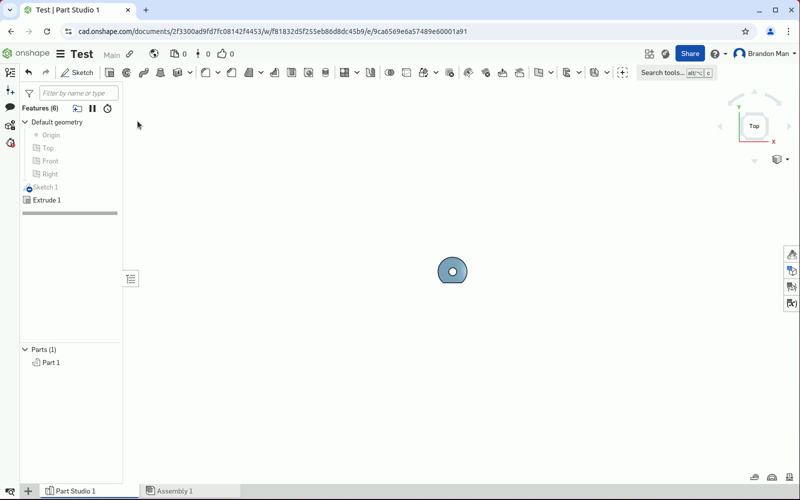
key(shift+h)
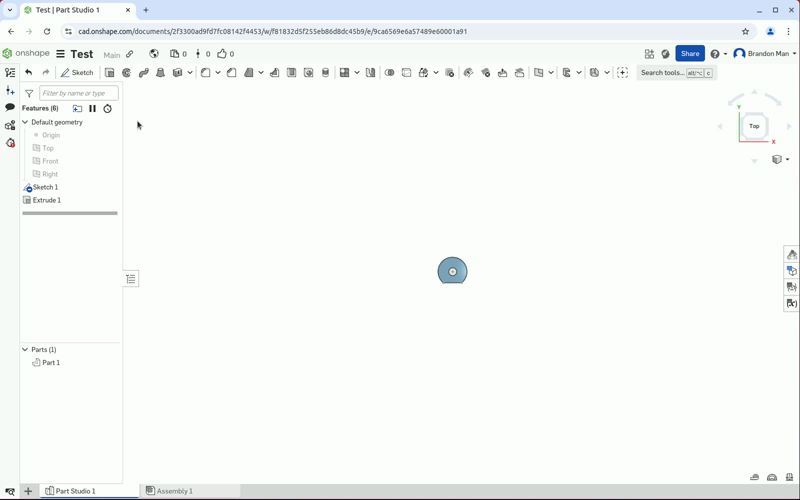
key(shift+h)
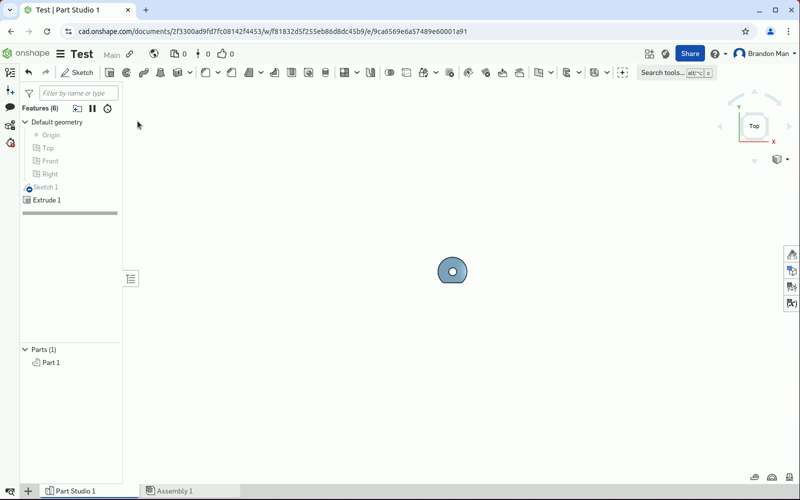
mouse_move(73, 189)
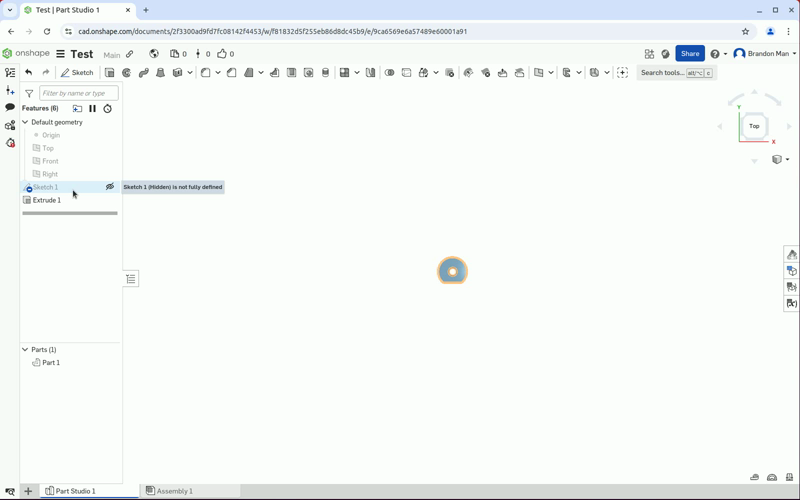
click(73, 189)
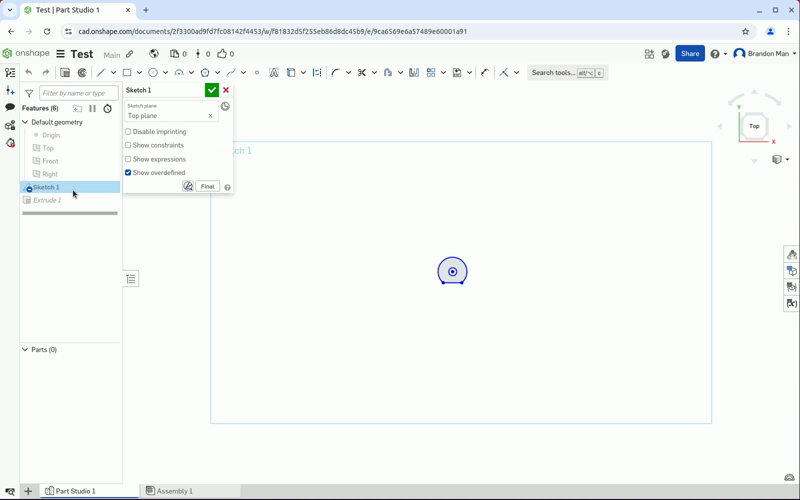
mouse_move(229, 92)
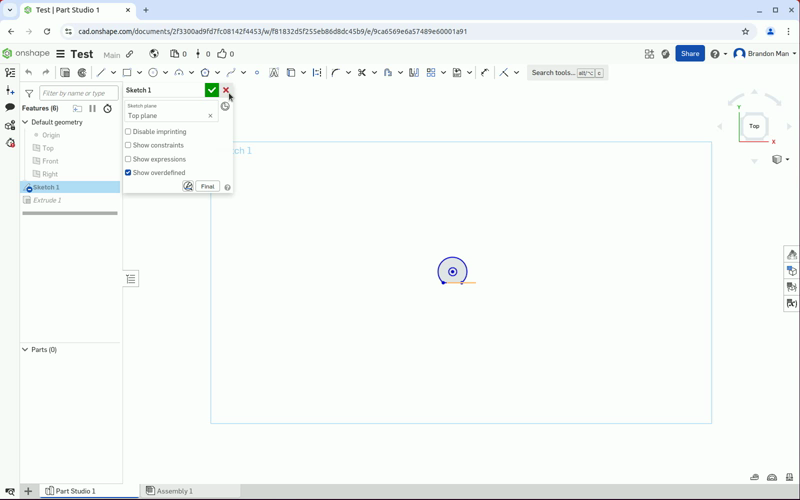
click(229, 92)
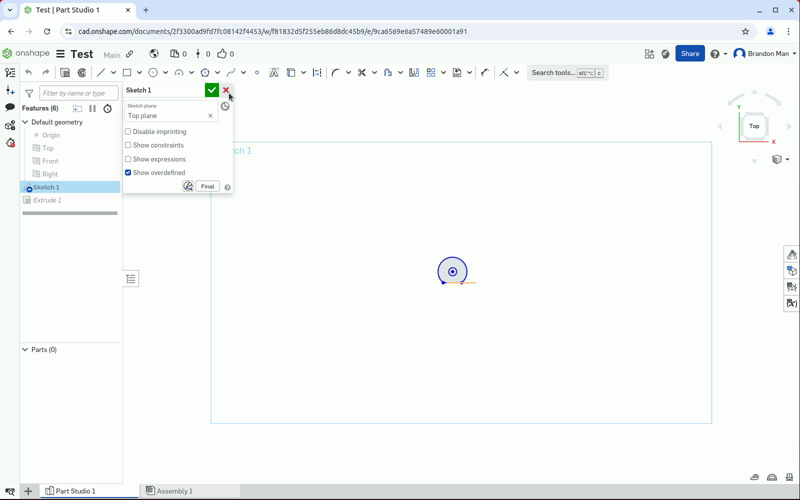
key(shift+s)
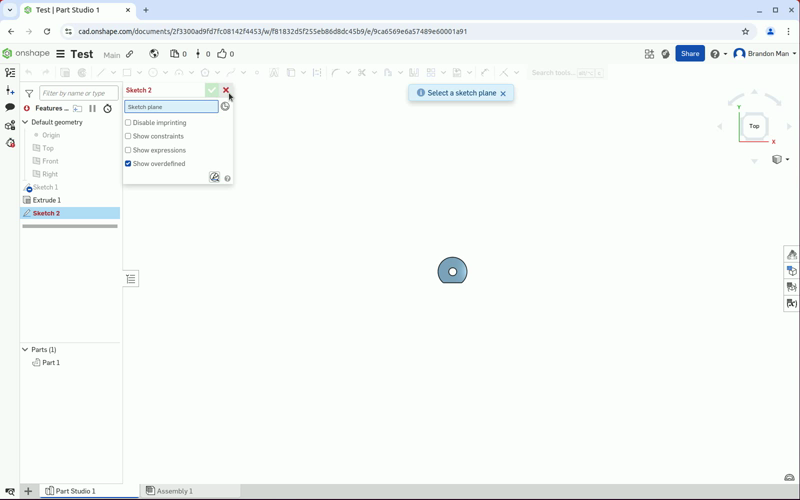
mouse_move(73, 150)
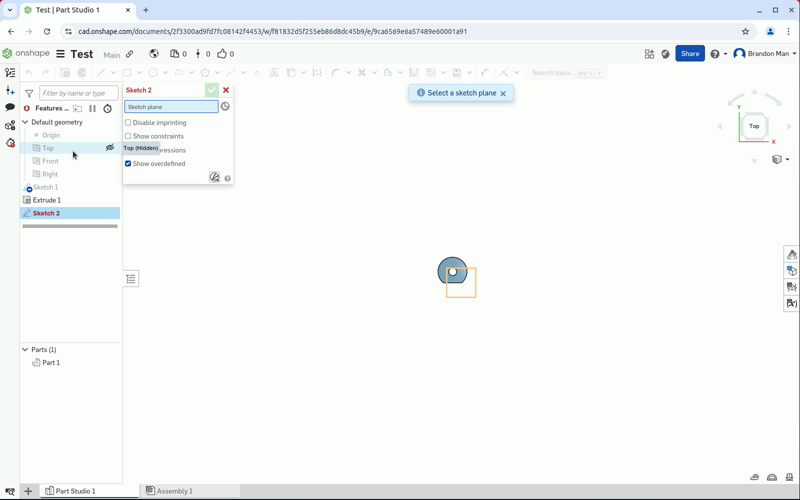
click(73, 150)
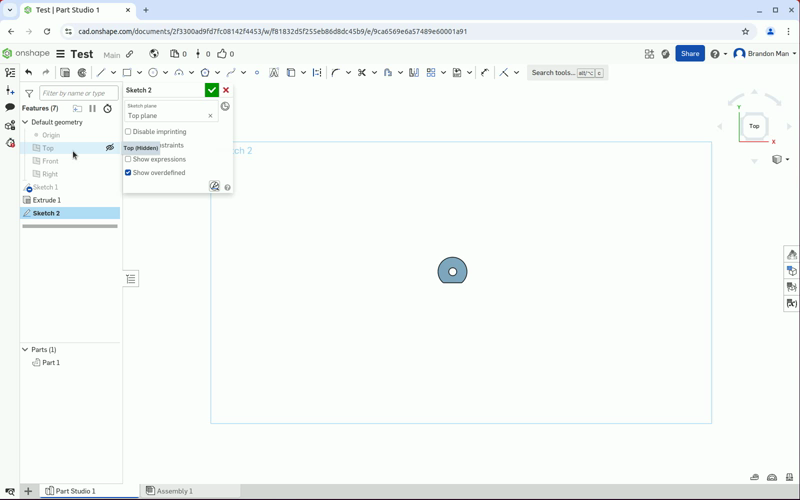
mouse_move(73, 352)
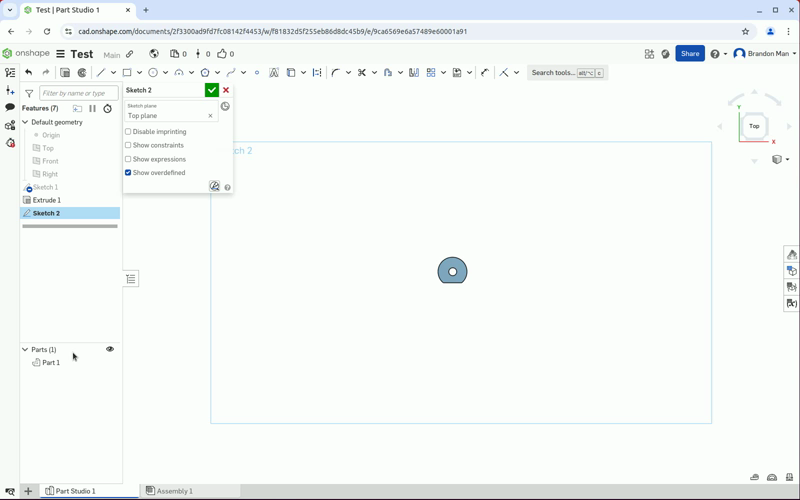
key(y)
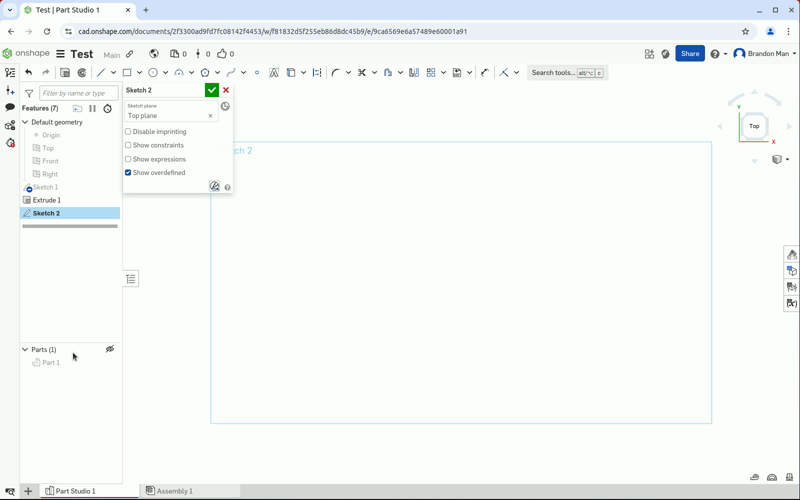
key(a)
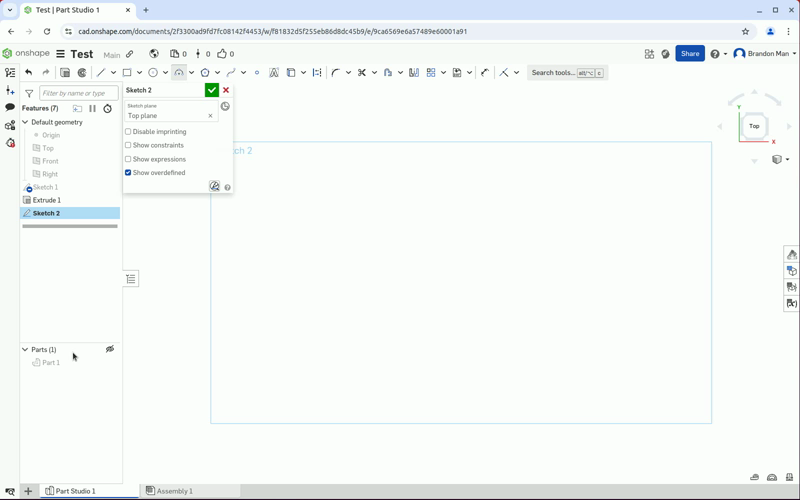
key_down(shift)
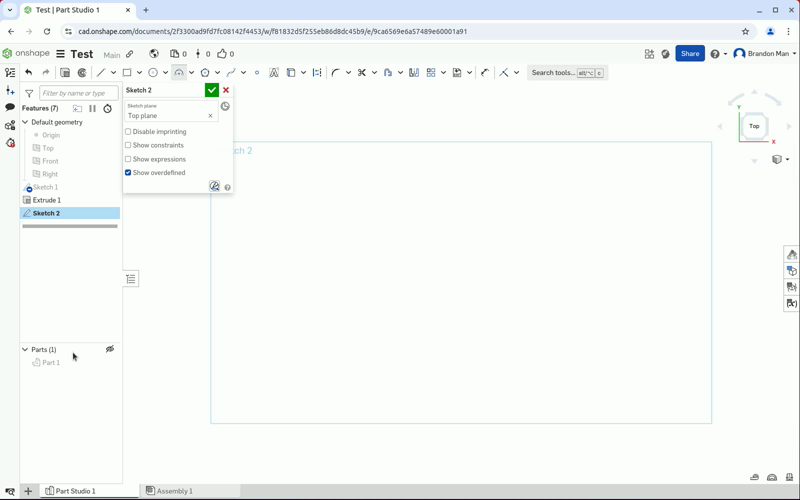
mouse_move(443, 393)
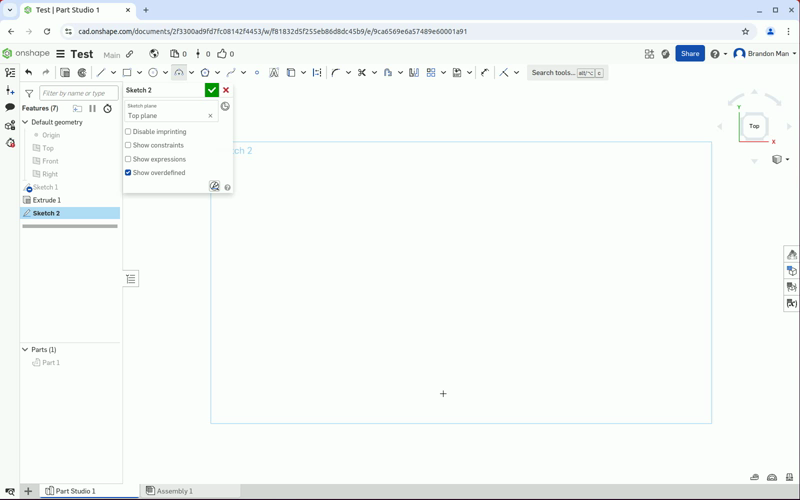
click(443, 393)
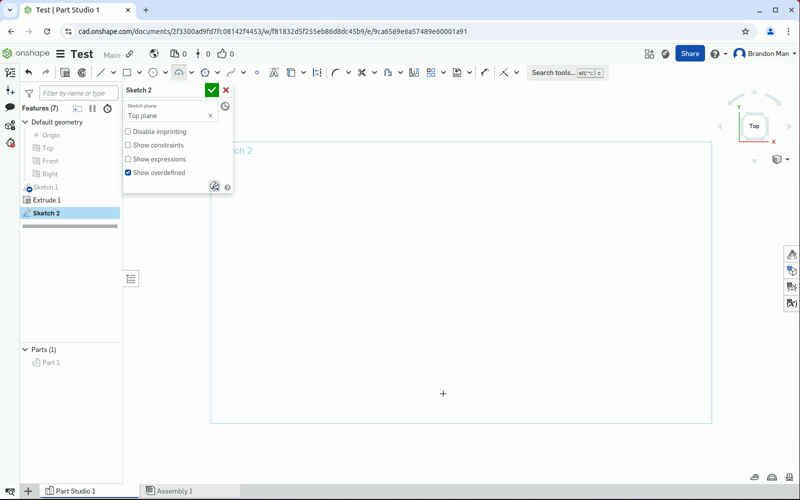
key_up(shift)
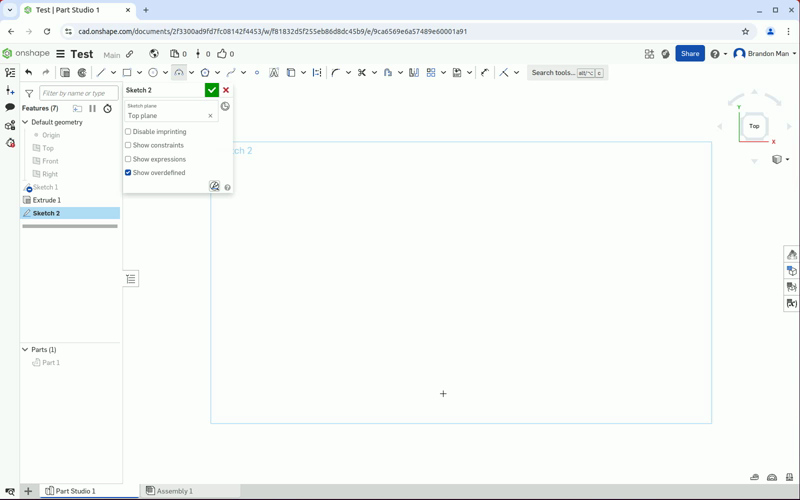
key_down(shift)
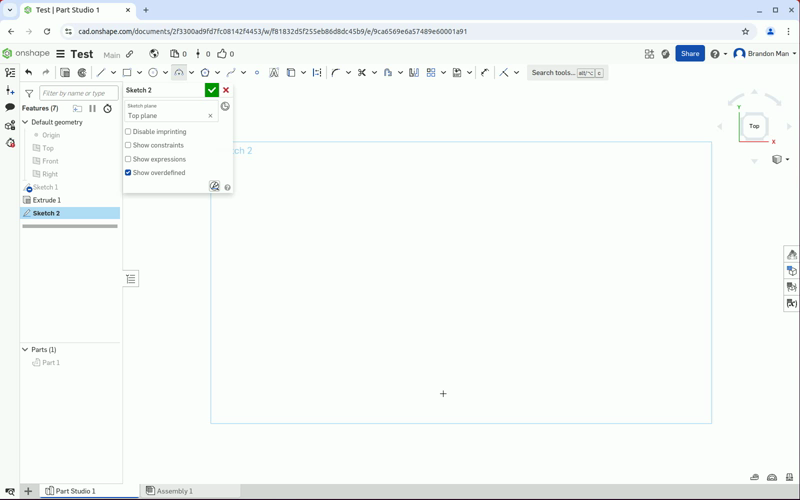
mouse_move(452, 394)
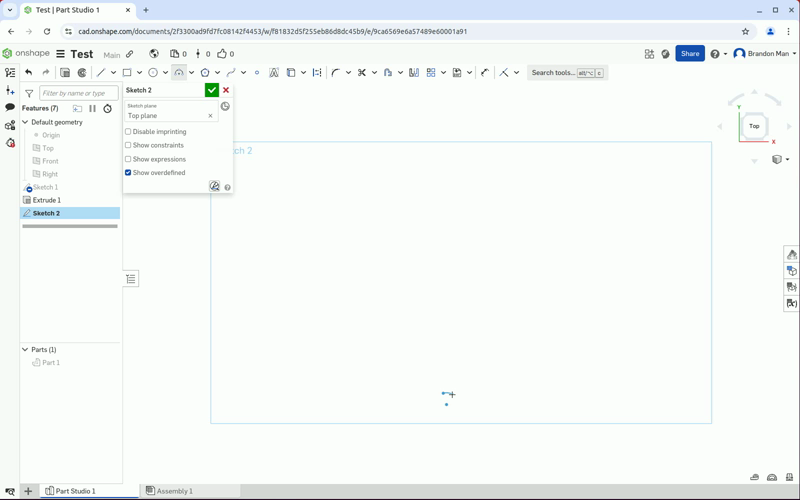
click(452, 394)
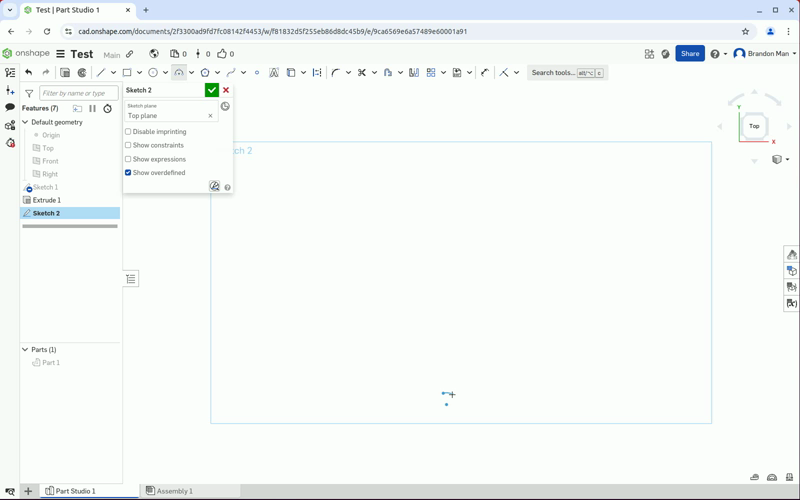
mouse_move(447, 396)
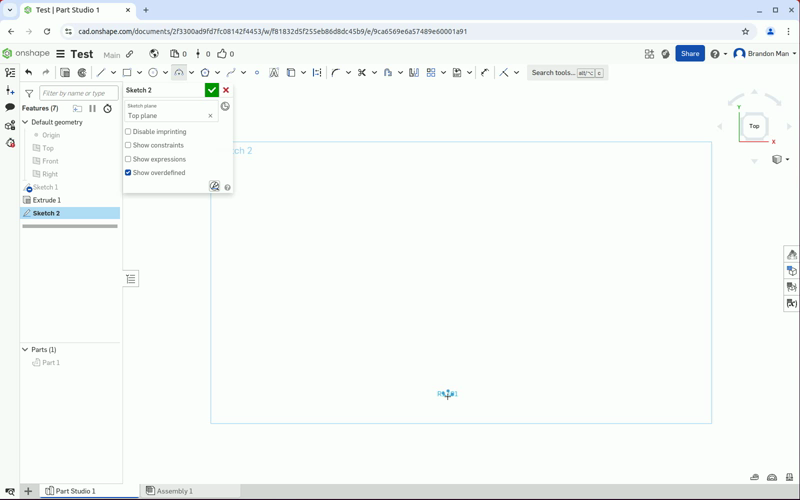
click(447, 396)
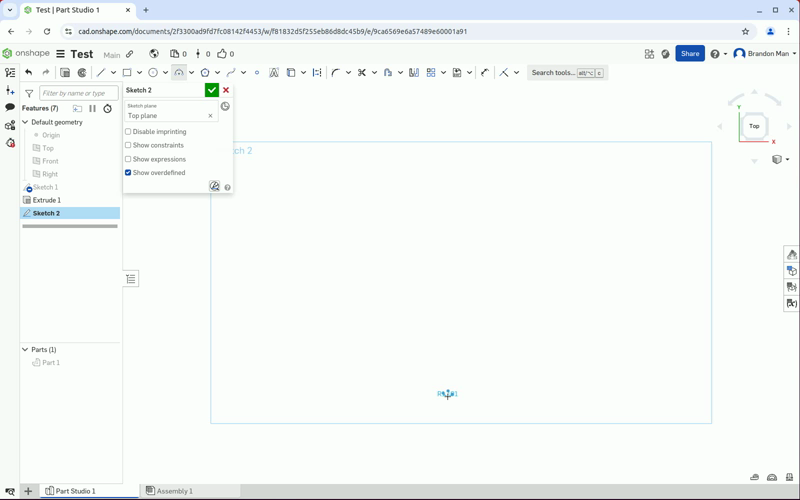
key_up(shift)
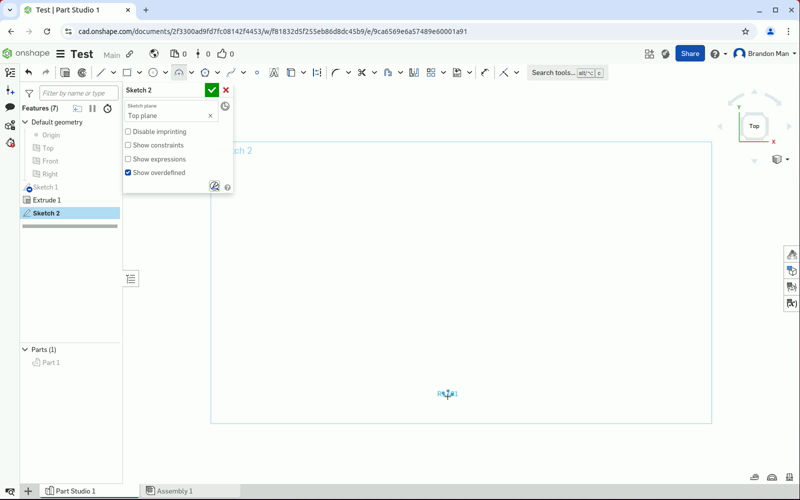
mouse_move(452, 394)
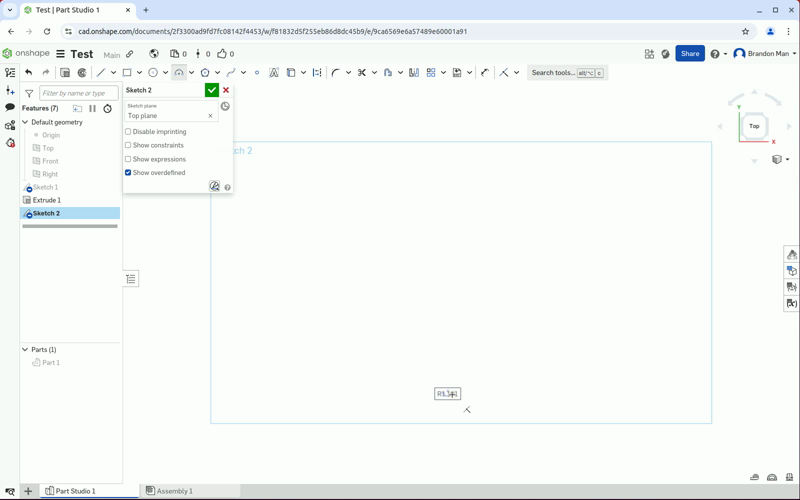
click(452, 394)
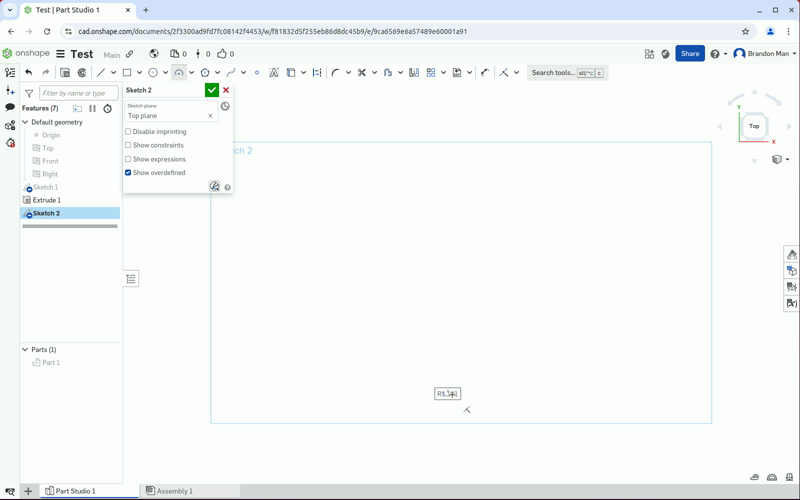
key_down(shift)
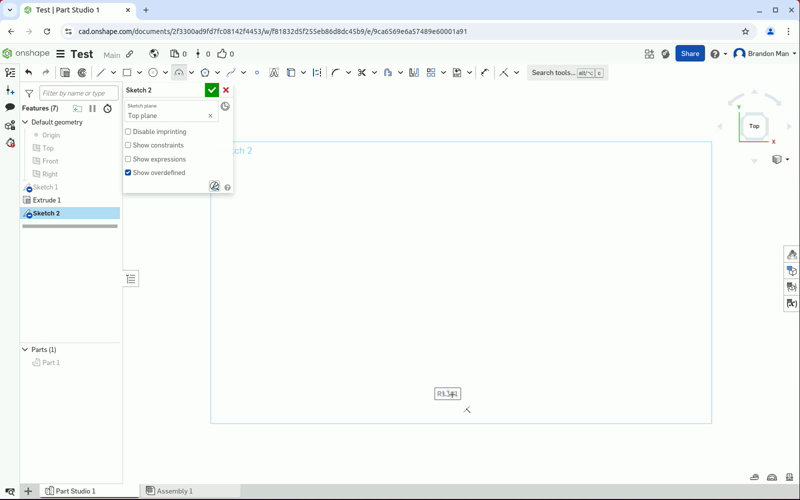
mouse_move(452, 322)
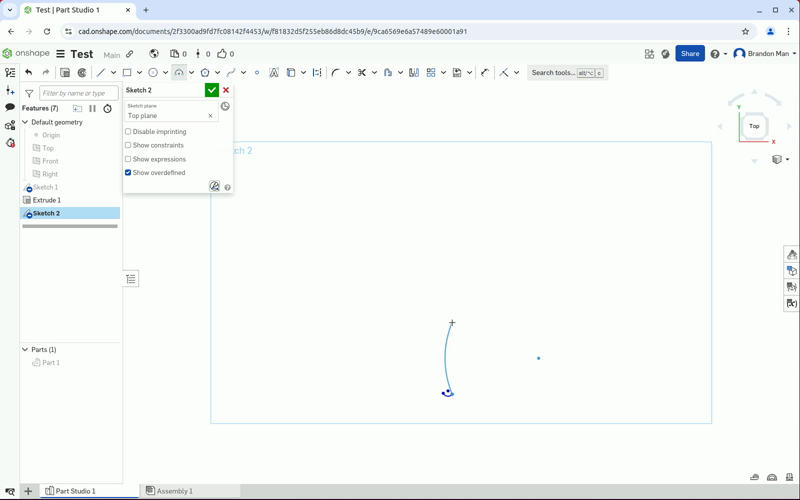
click(452, 322)
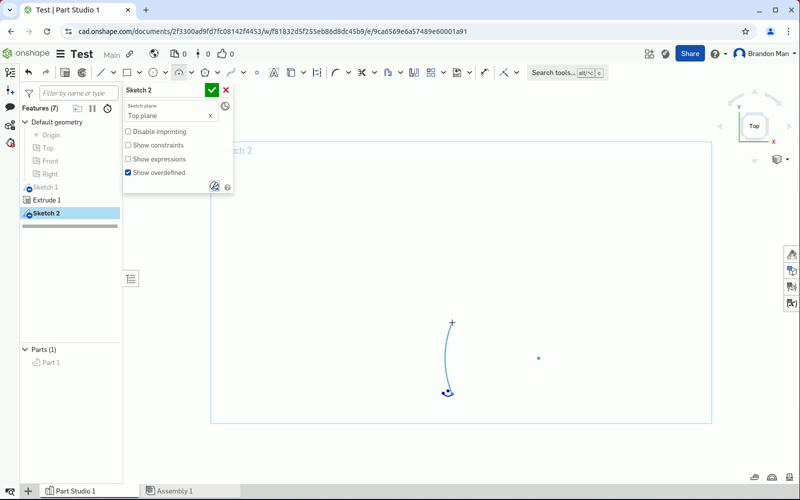
mouse_move(453, 358)
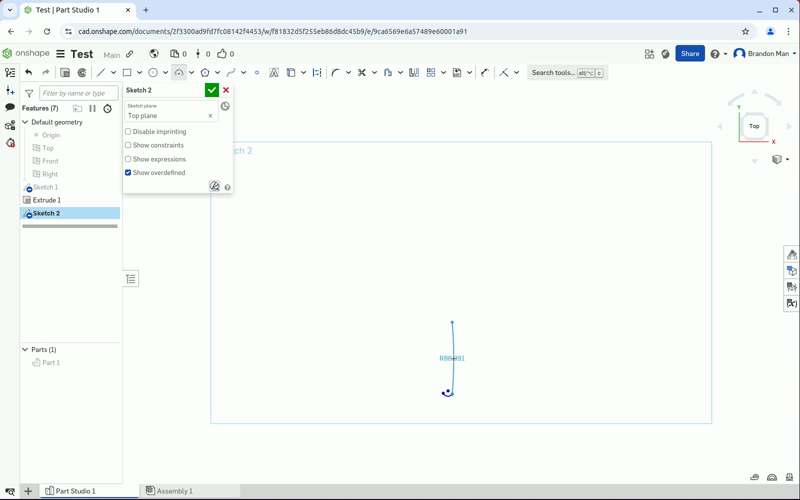
click(453, 358)
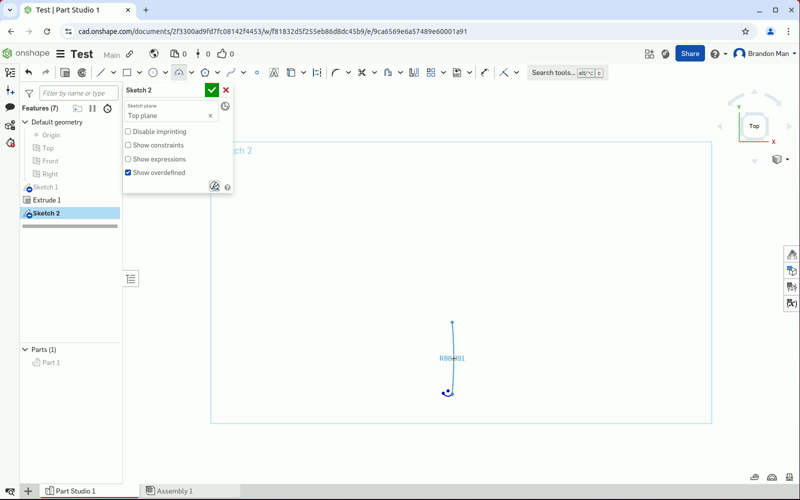
key_up(shift)
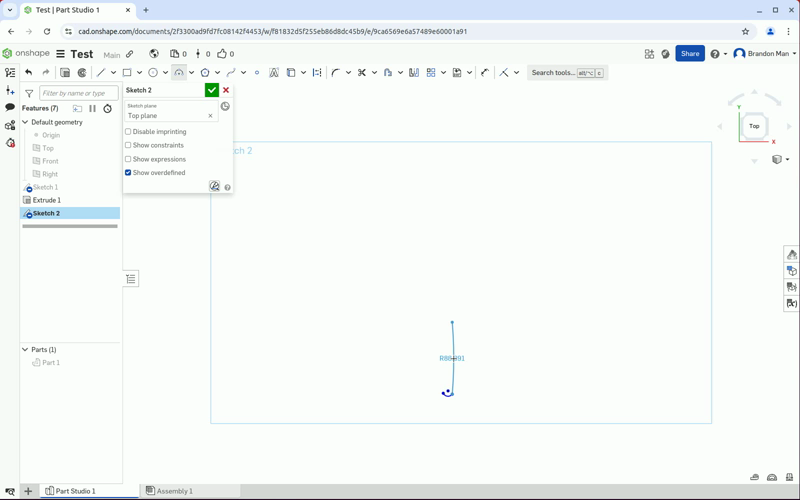
mouse_move(452, 322)
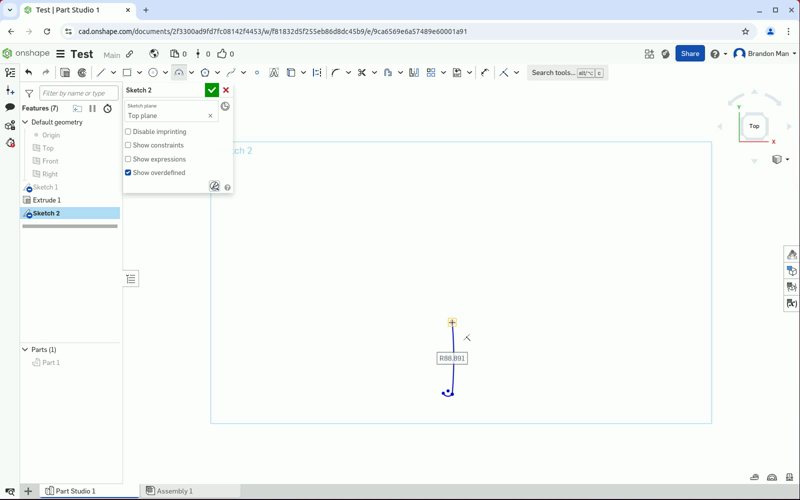
click(452, 322)
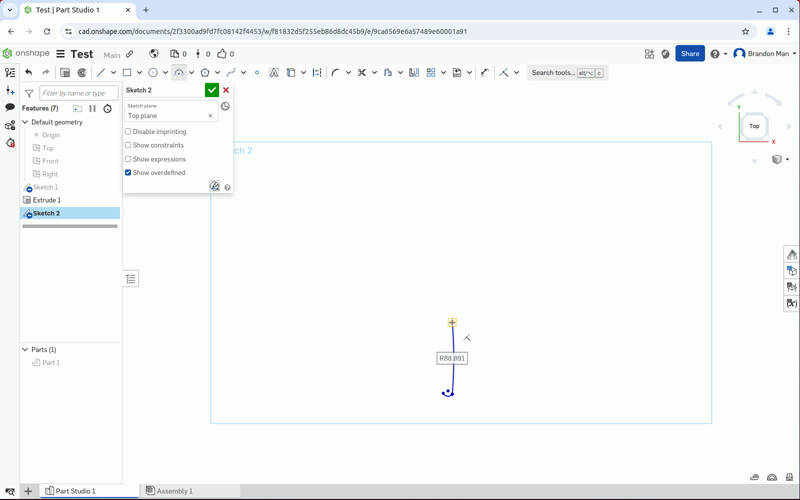
key_down(shift)
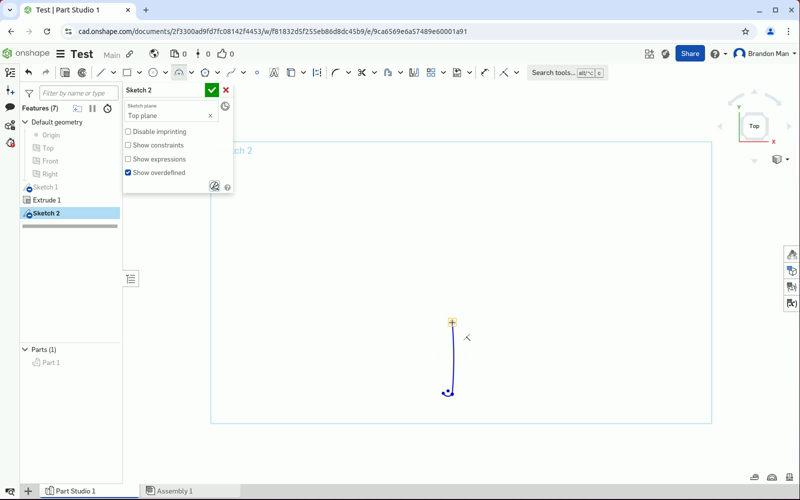
mouse_move(460, 282)
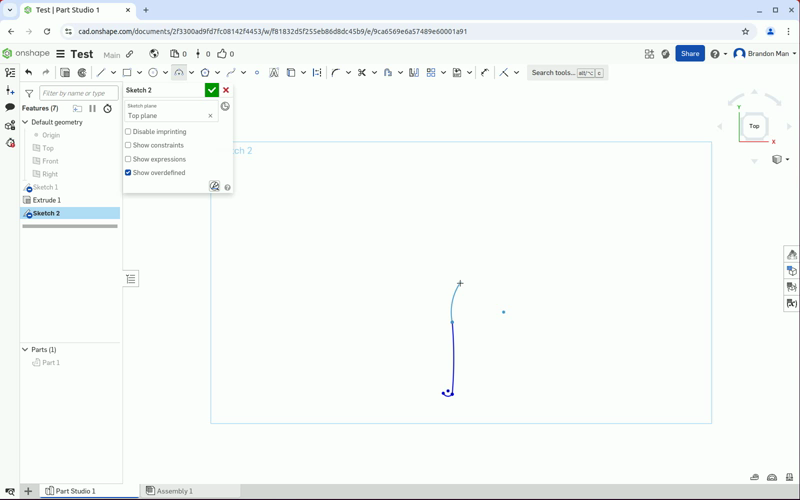
click(460, 282)
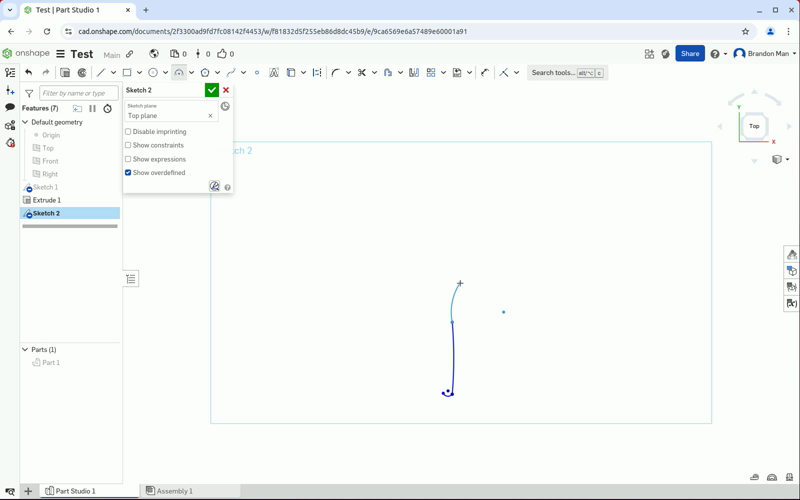
mouse_move(462, 303)
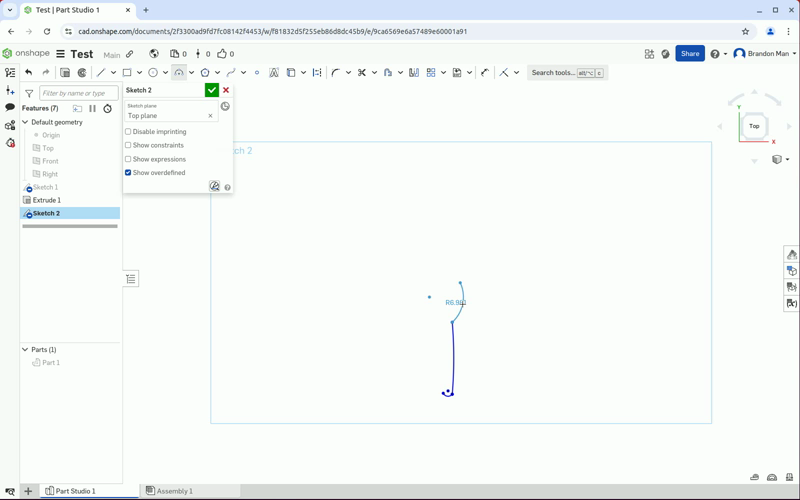
click(462, 303)
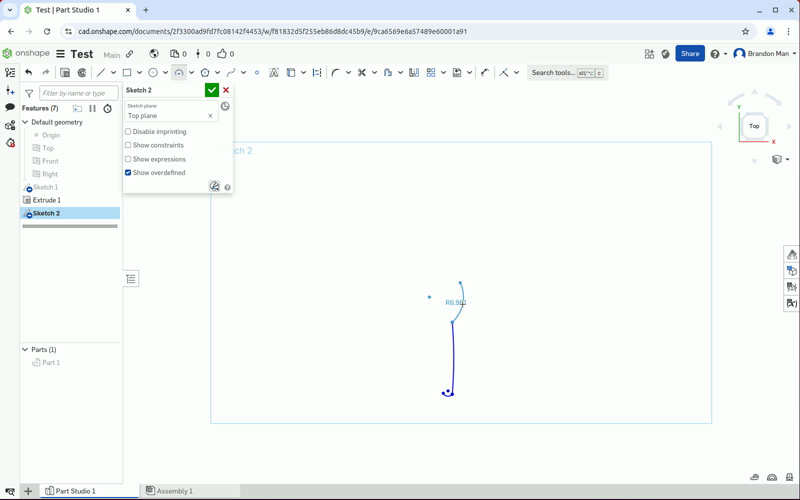
key_up(shift)
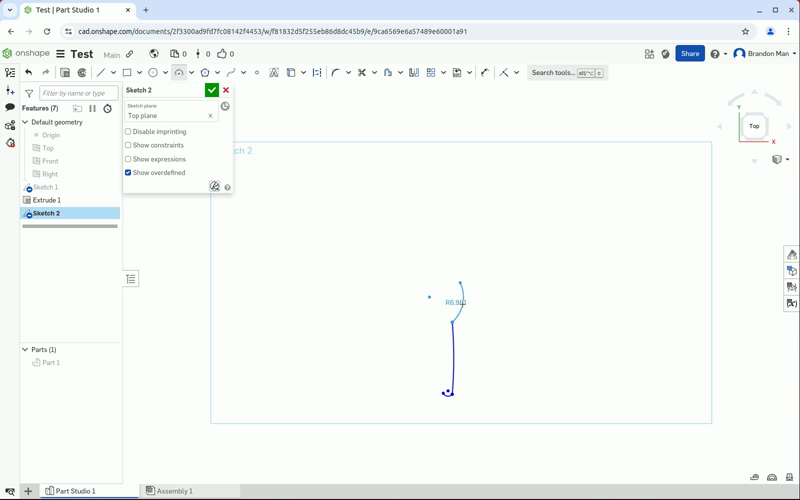
mouse_move(460, 282)
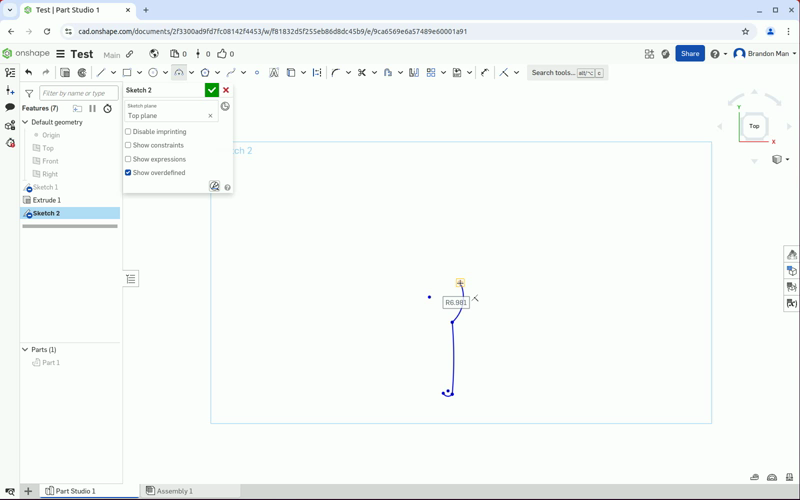
click(460, 282)
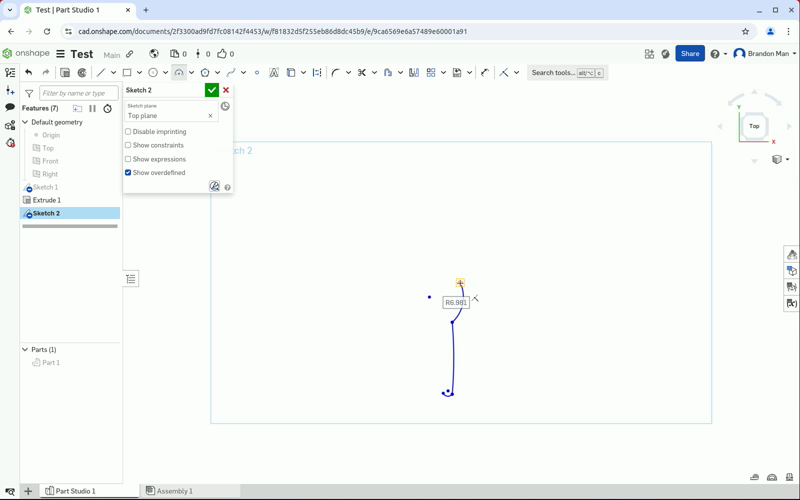
key_down(shift)
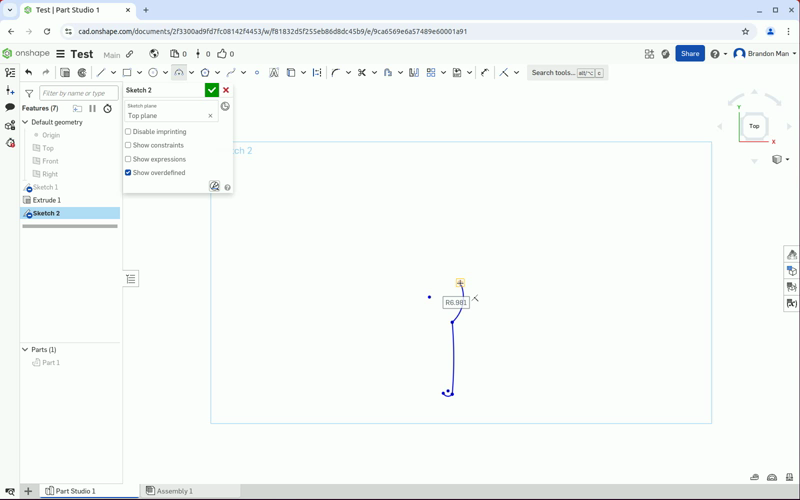
mouse_move(445, 284)
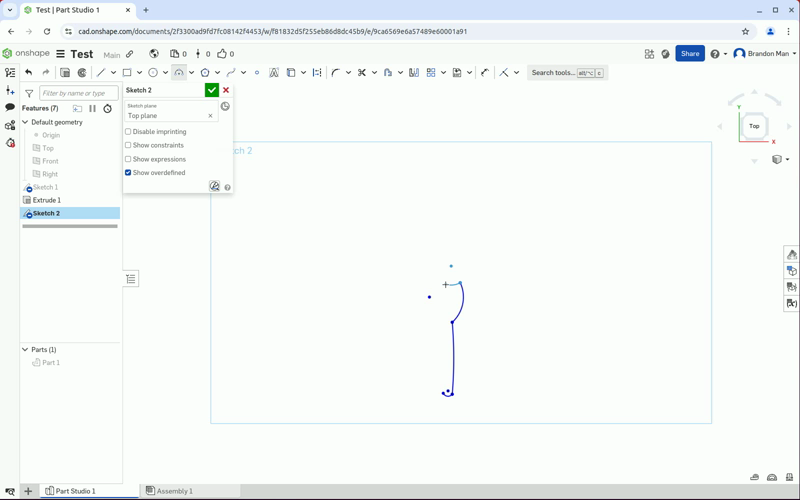
click(445, 284)
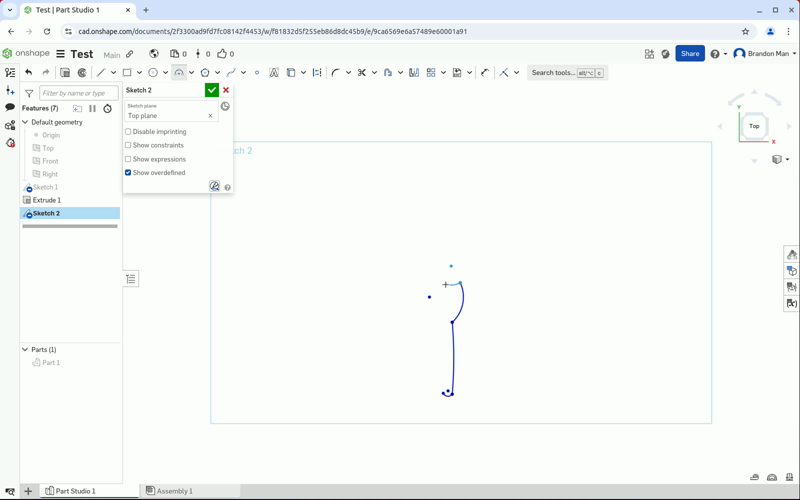
mouse_move(453, 285)
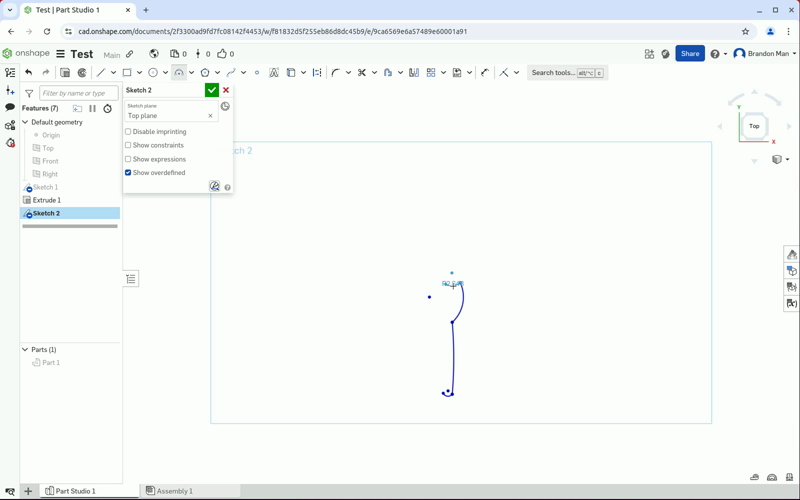
click(453, 285)
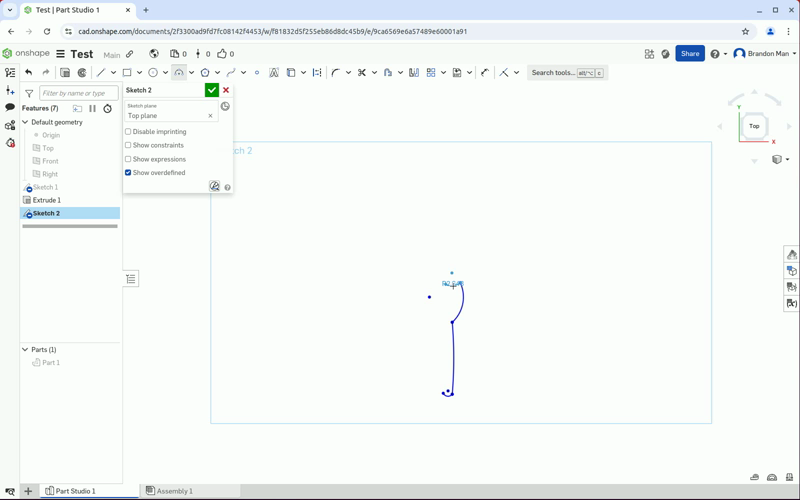
key_up(shift)
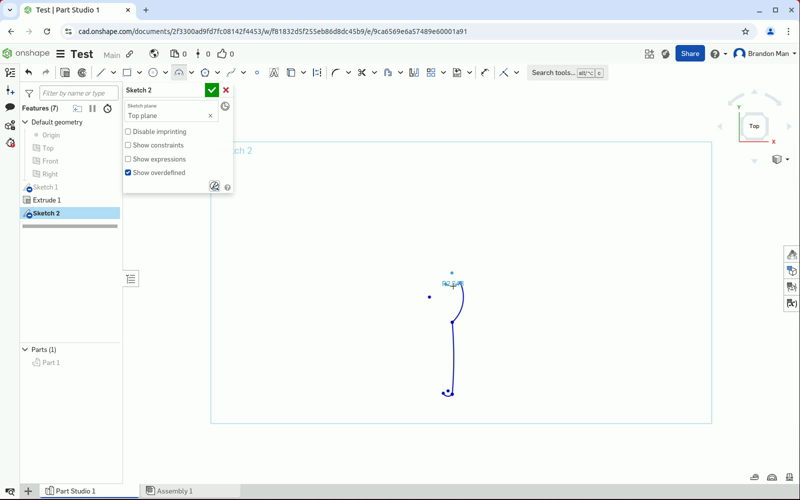
mouse_move(445, 284)
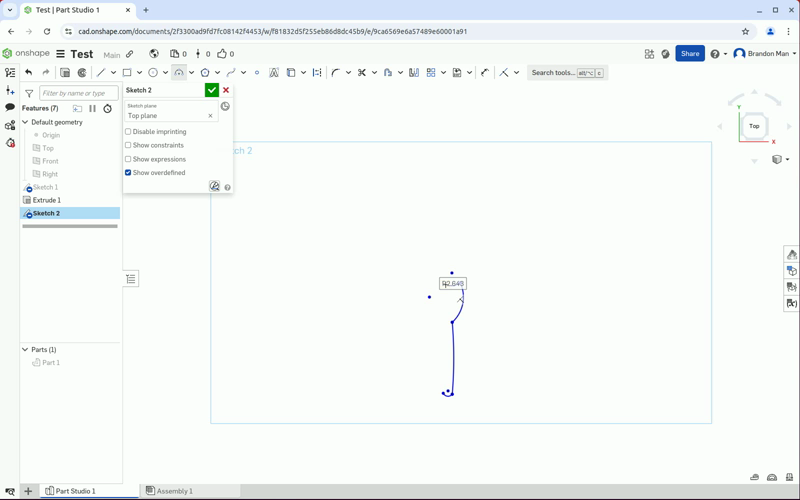
click(445, 284)
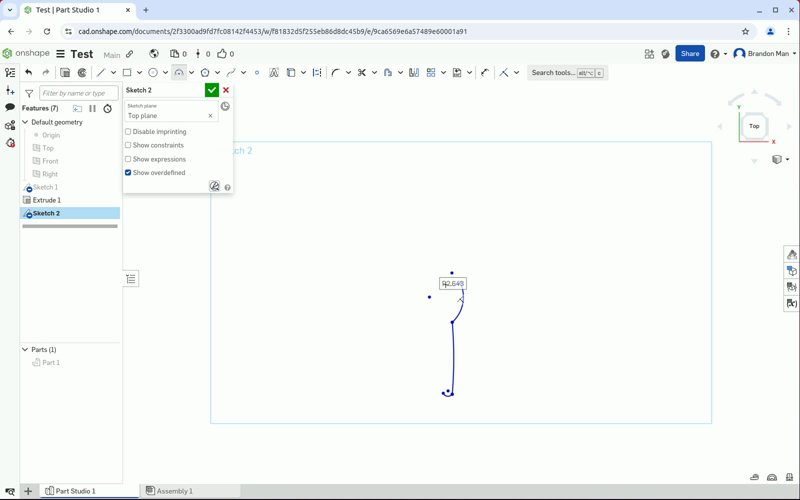
key_down(shift)
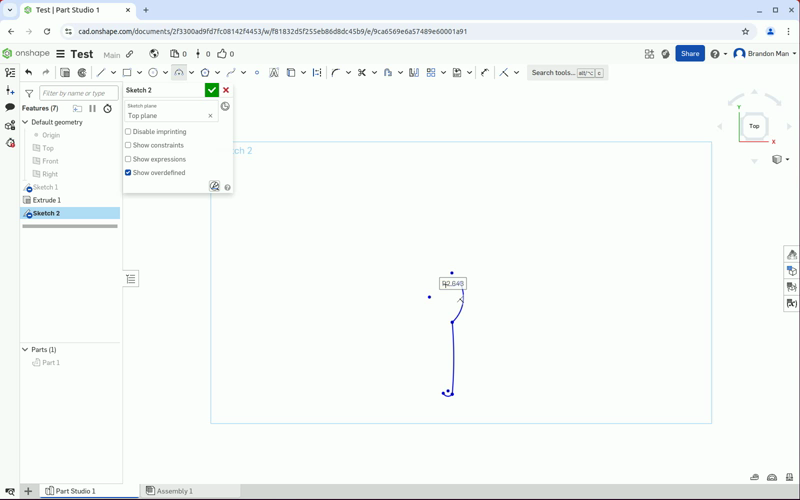
mouse_move(443, 314)
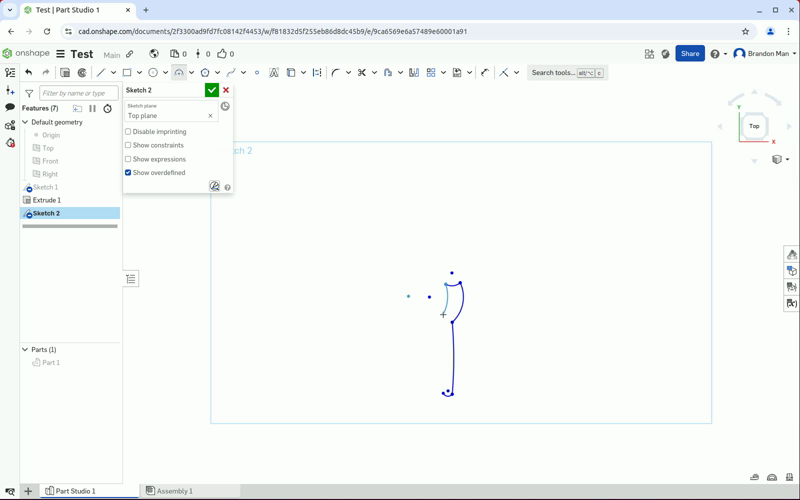
click(443, 314)
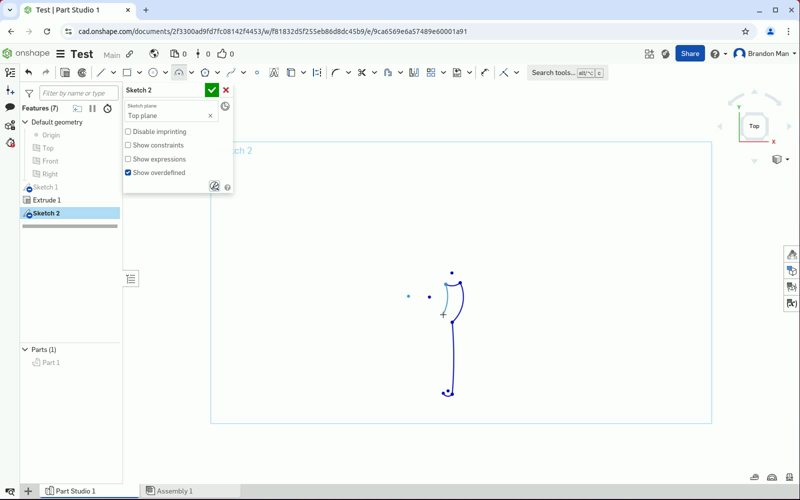
mouse_move(452, 299)
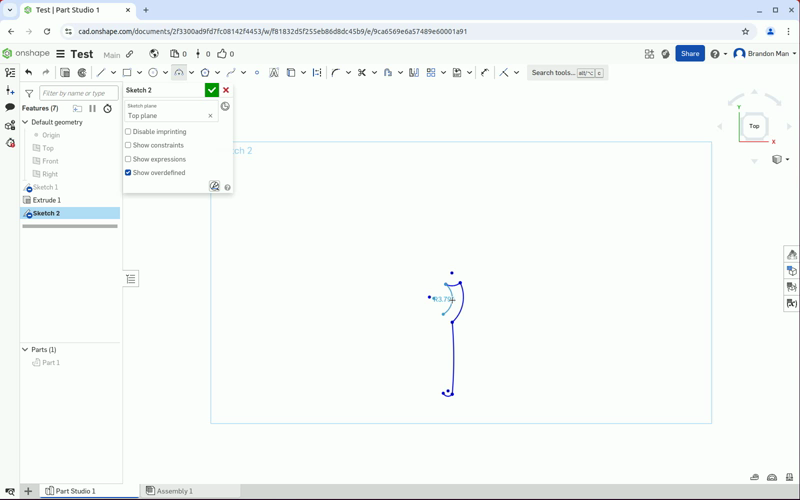
click(452, 299)
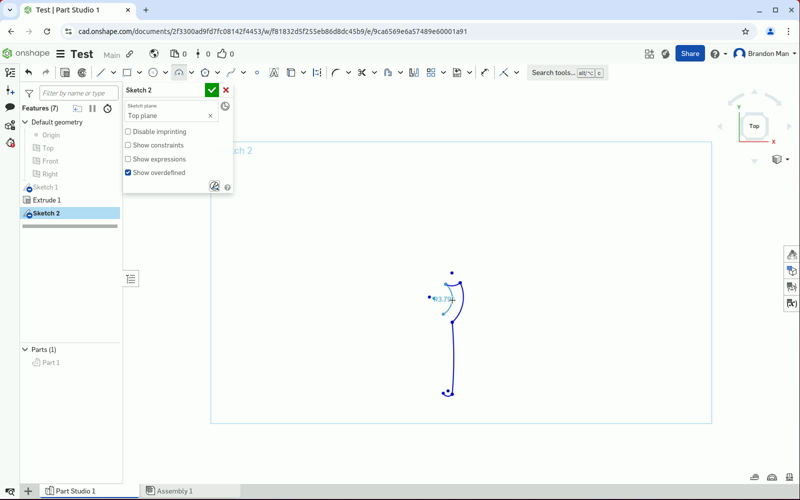
key_up(shift)
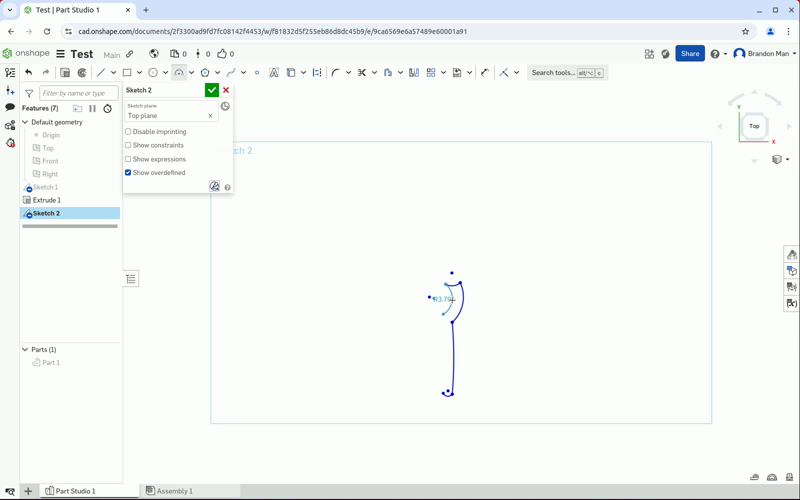
mouse_move(443, 314)
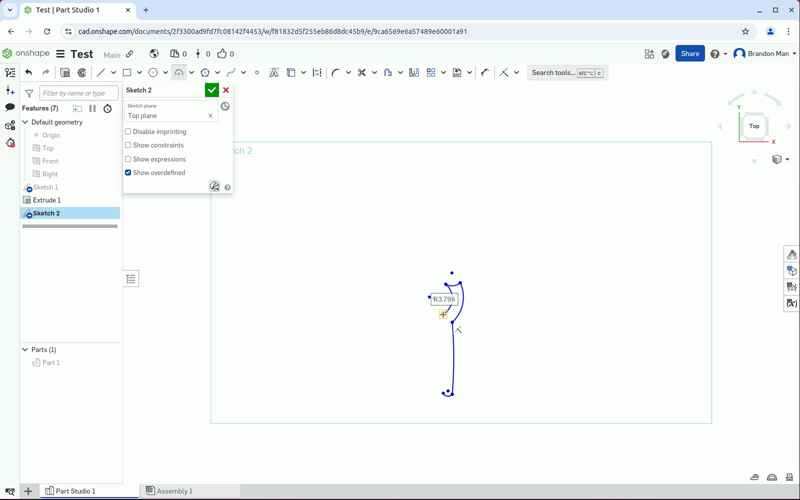
click(443, 314)
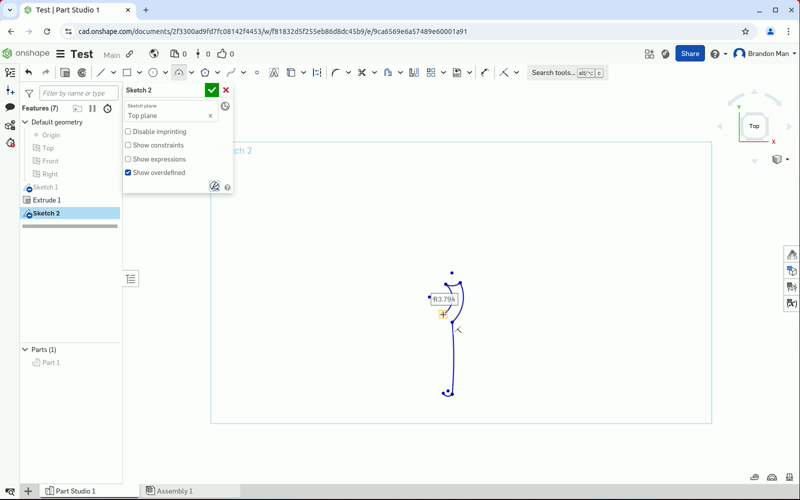
mouse_move(443, 393)
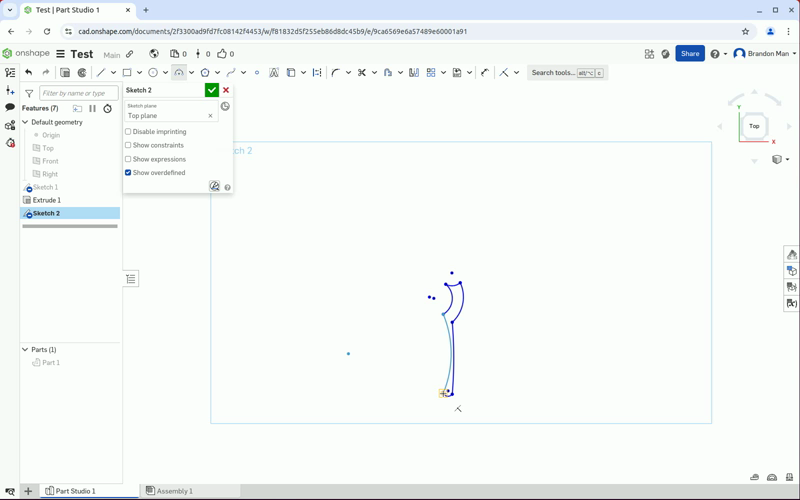
click(443, 393)
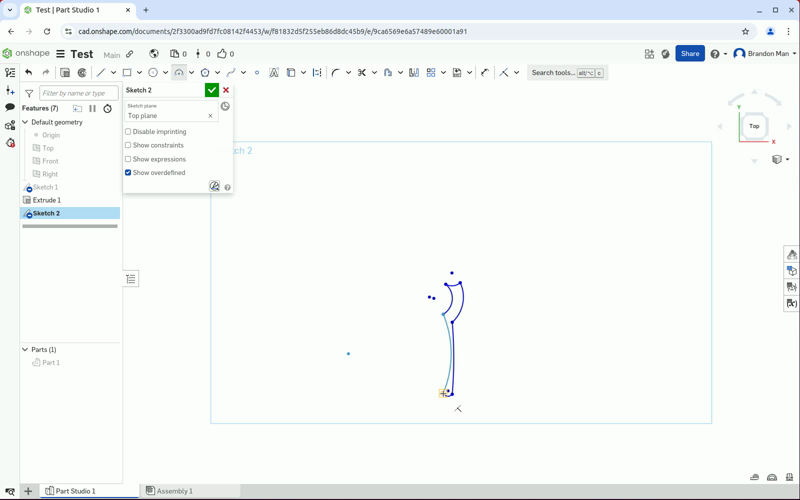
key_down(shift)
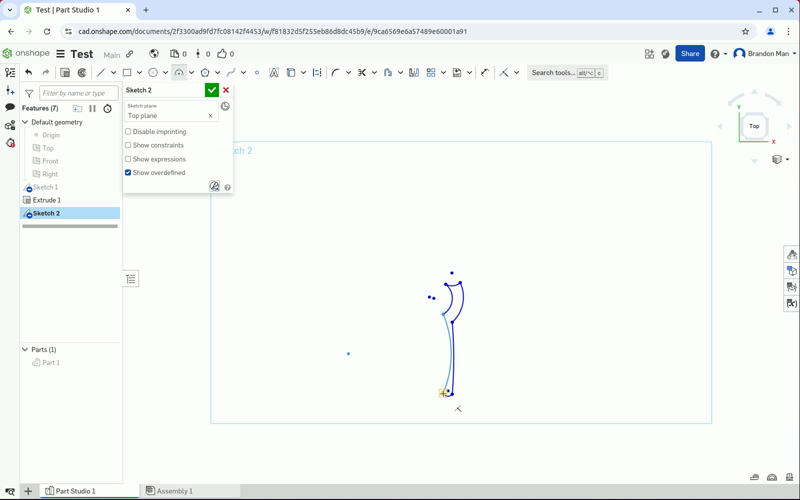
mouse_move(444, 353)
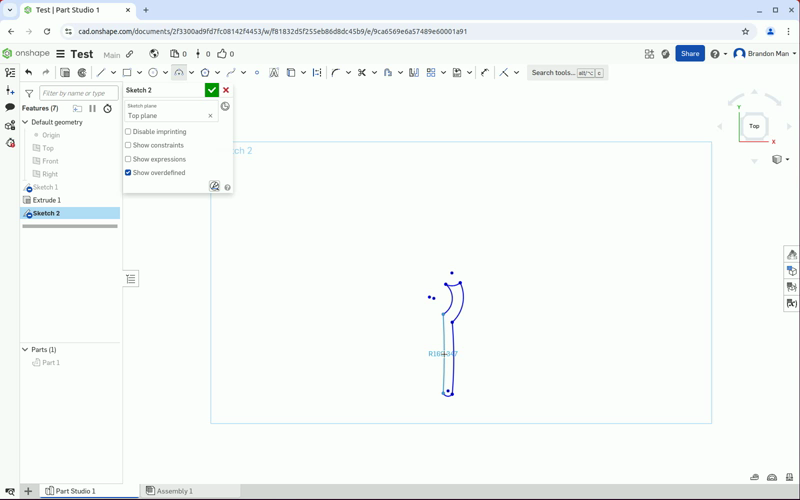
click(444, 353)
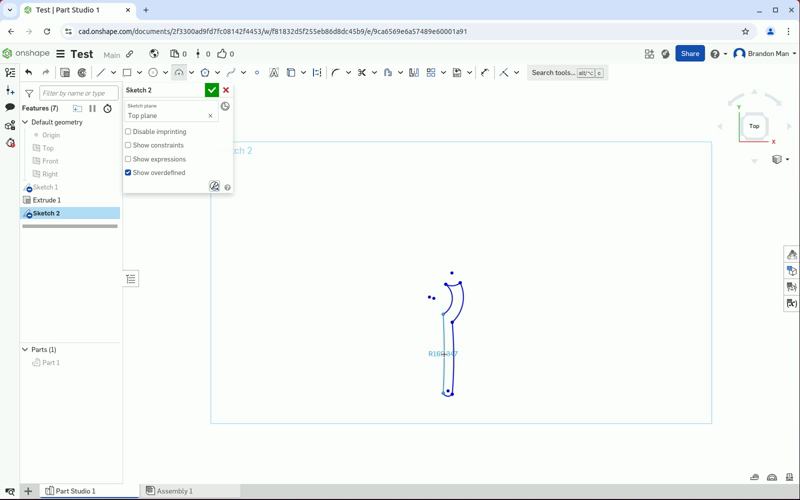
key_up(shift)
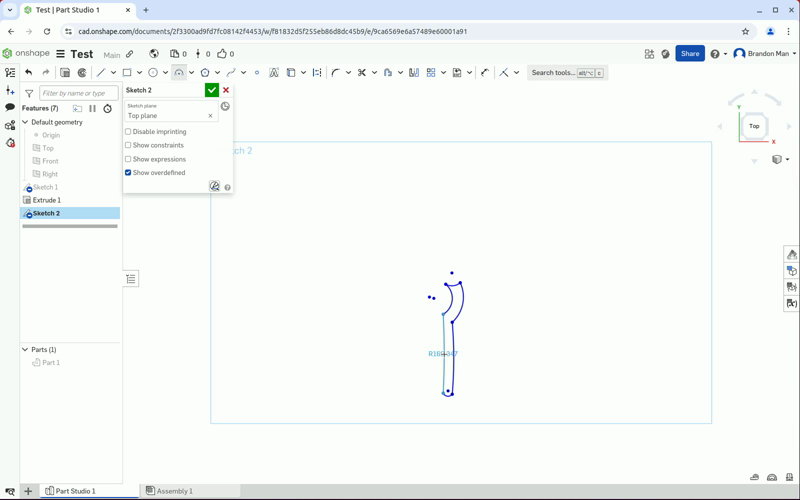
key(esc)
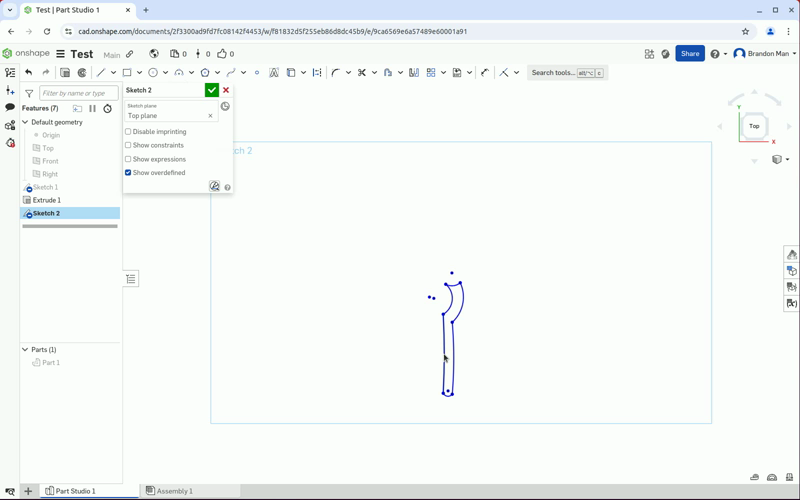
mouse_move(448, 360)
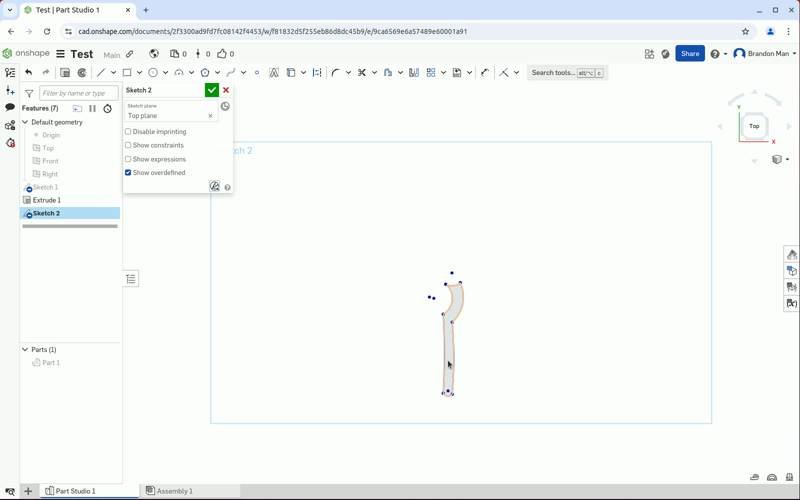
scroll(6)
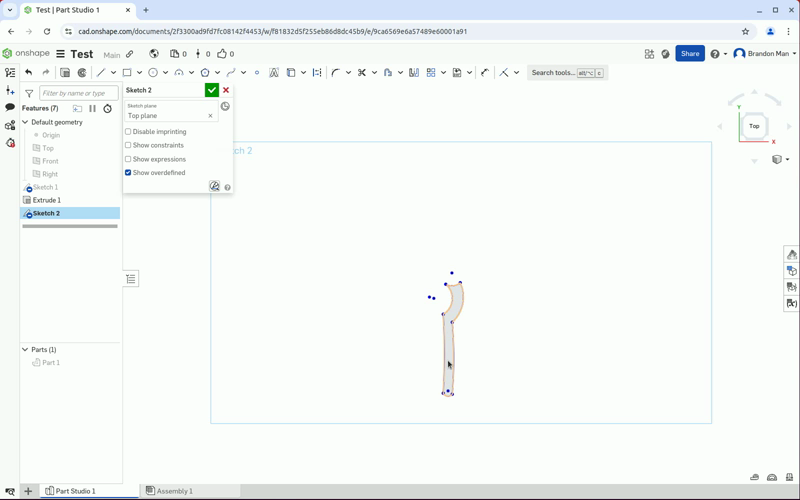
scroll(6)
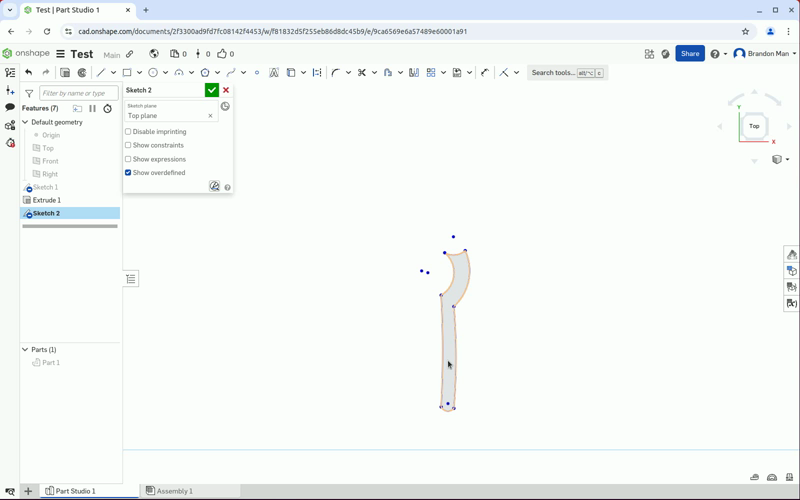
scroll(6)
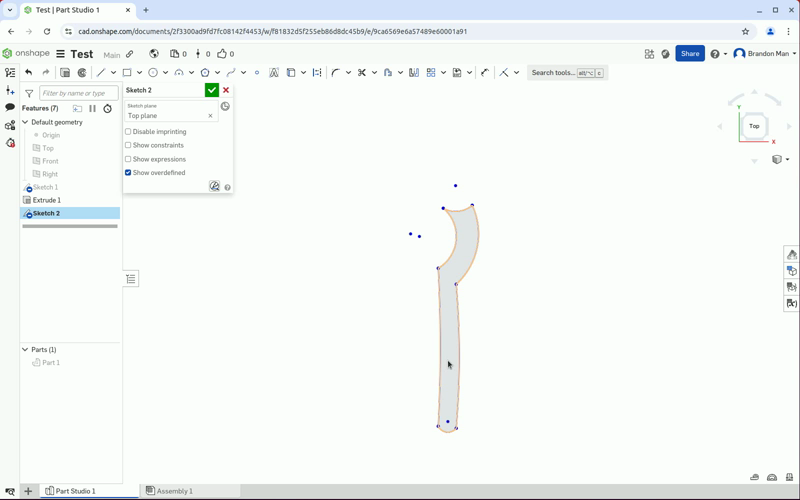
scroll(6)
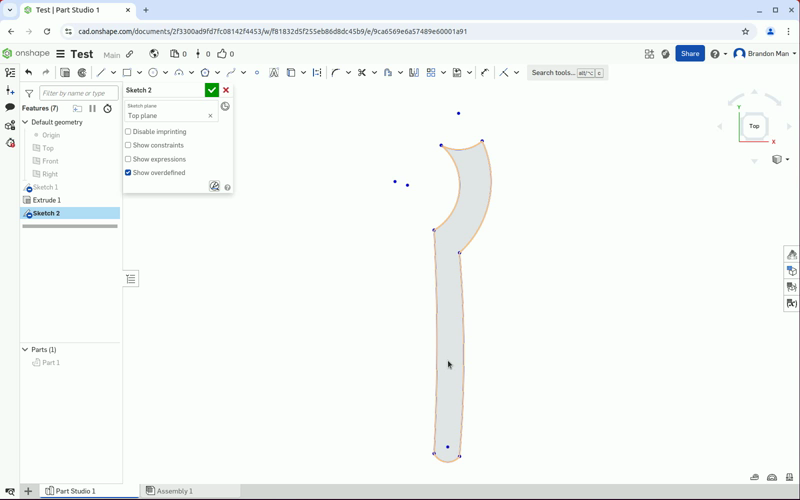
scroll(6)
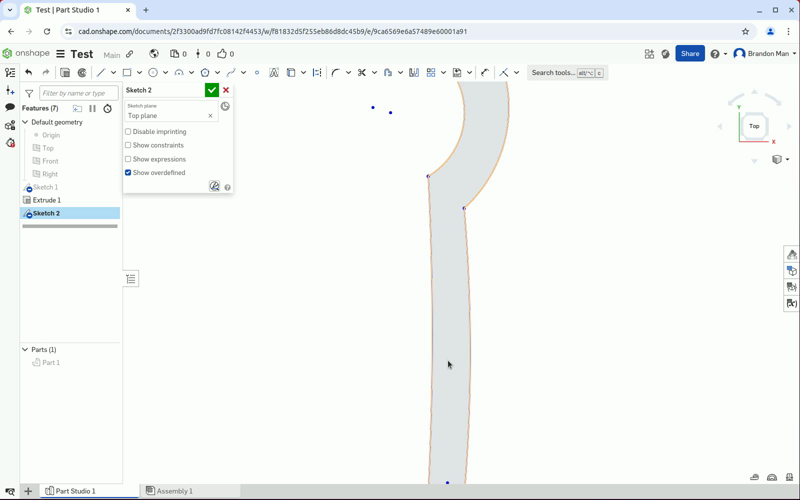
scroll(6)
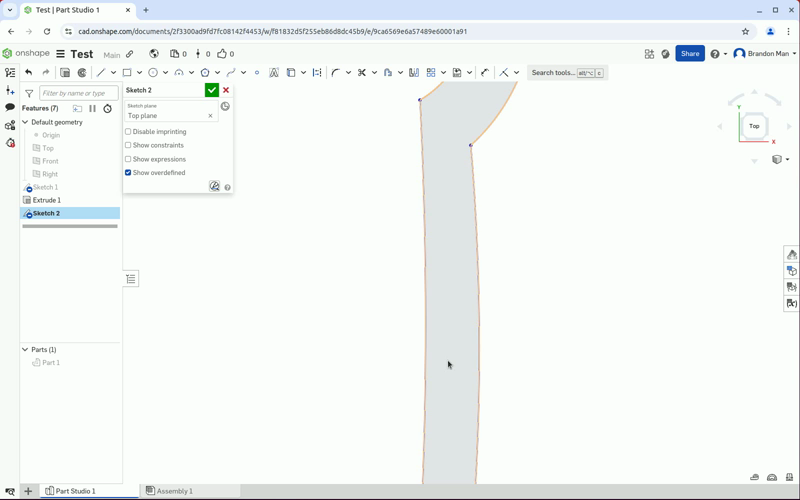
scroll(6)
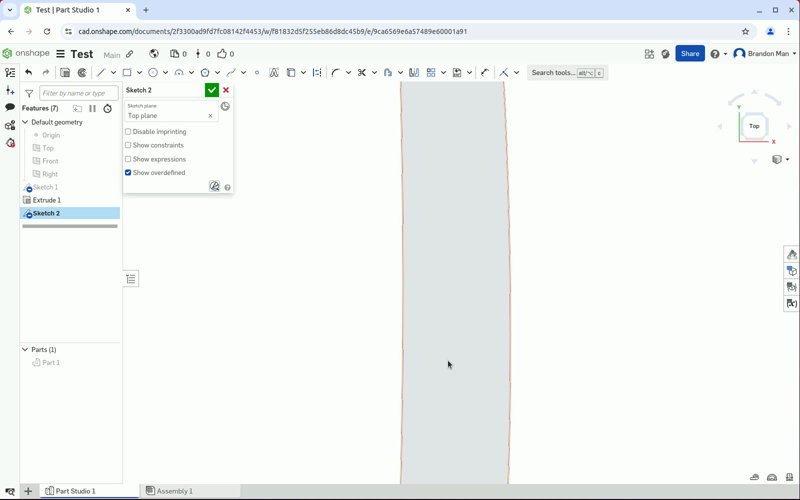
click(448, 360)
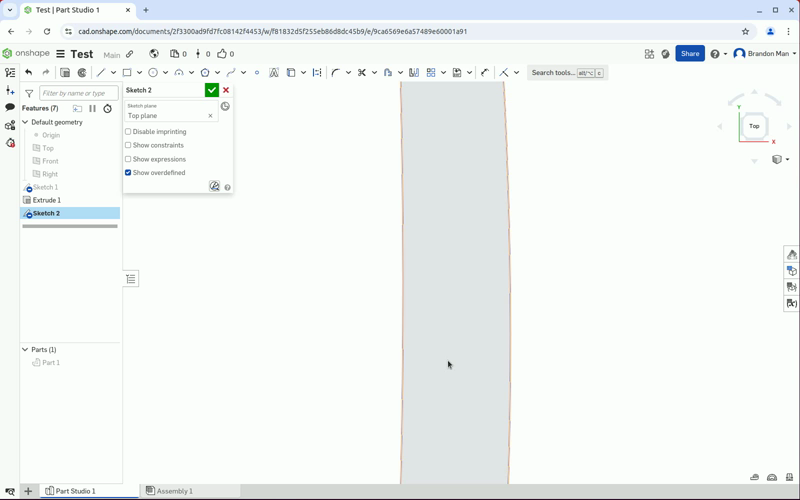
scroll(-6)
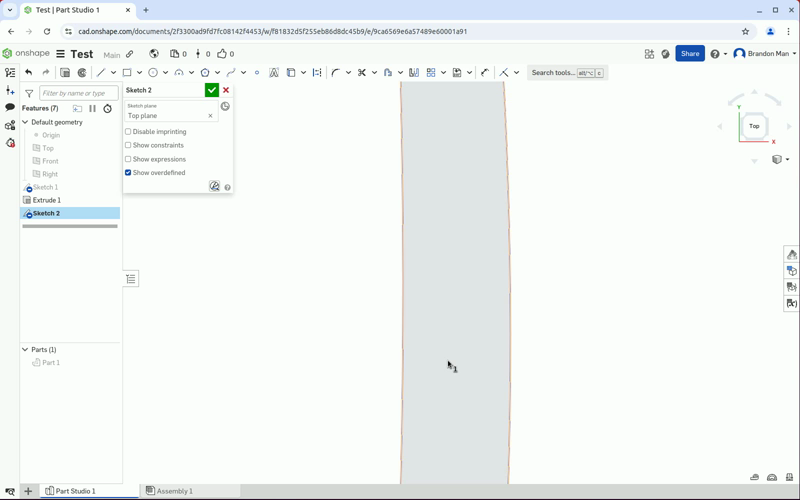
scroll(-6)
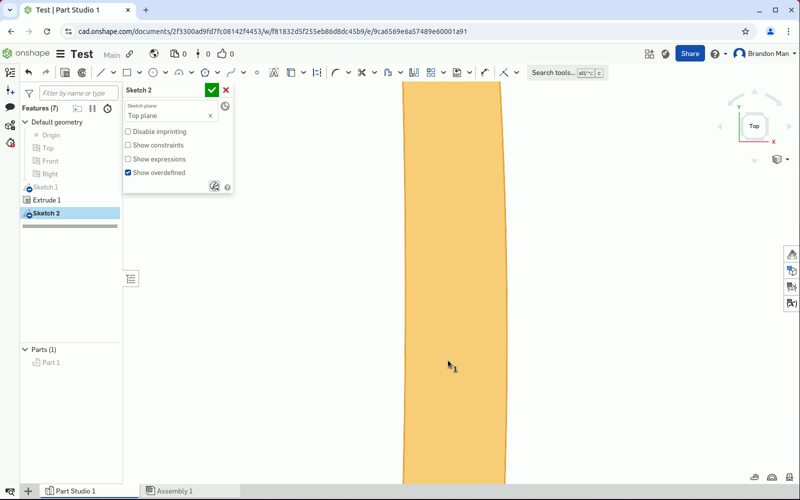
scroll(-6)
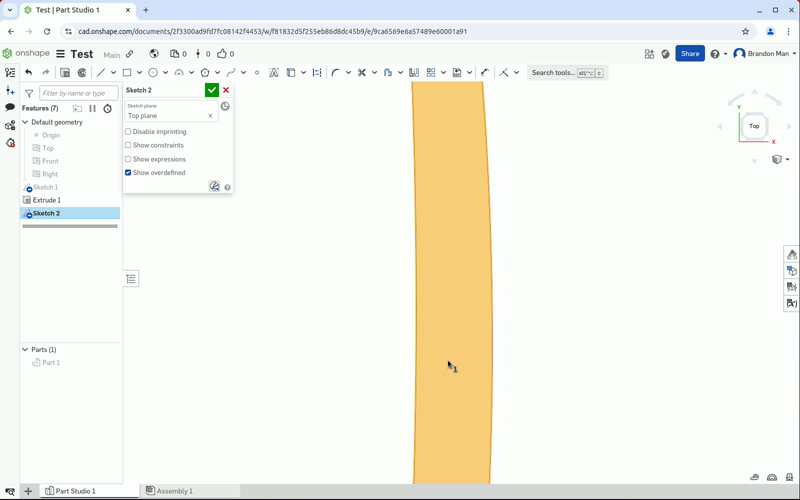
scroll(-6)
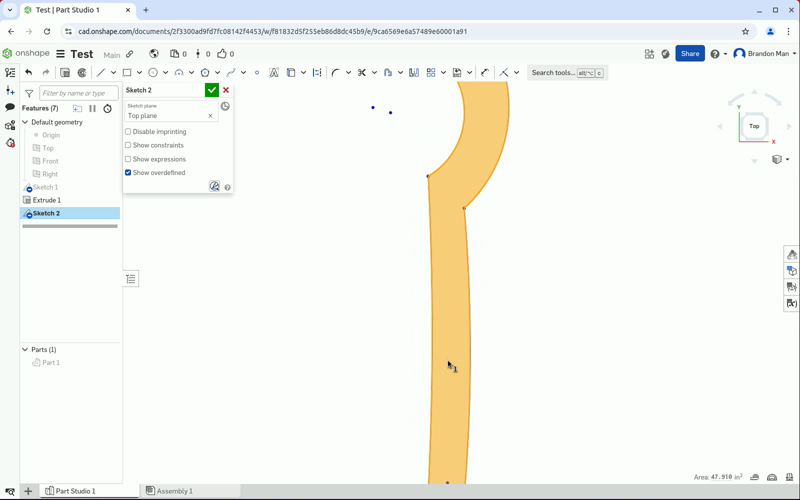
scroll(-6)
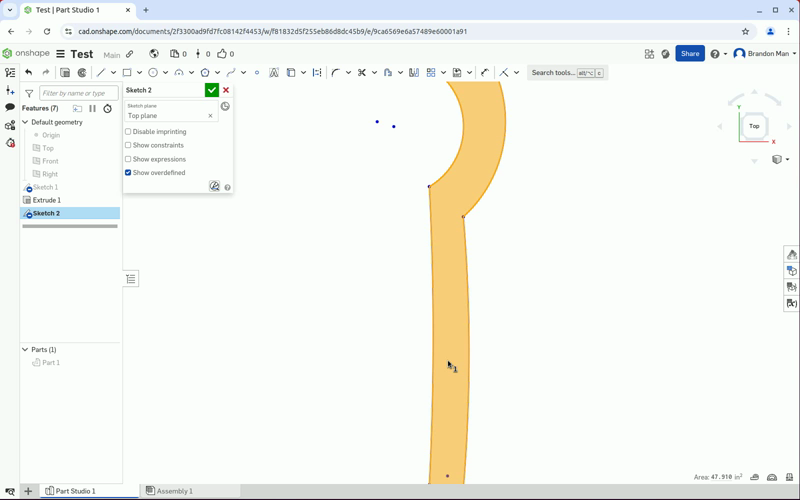
scroll(-6)
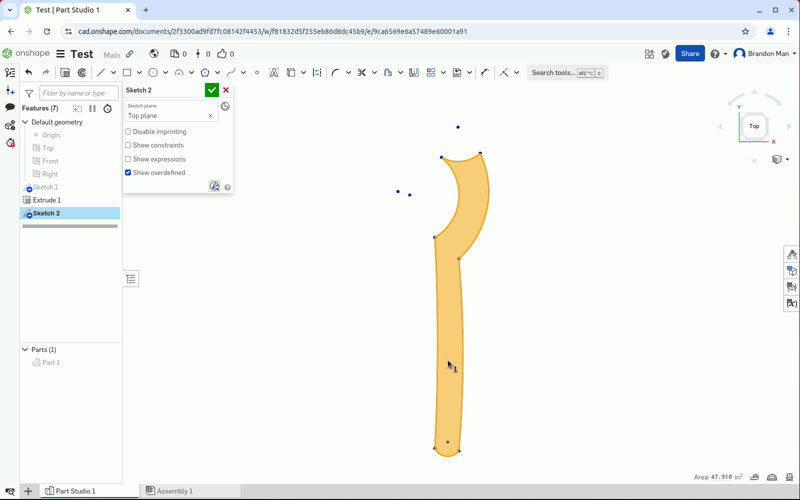
scroll(-6)
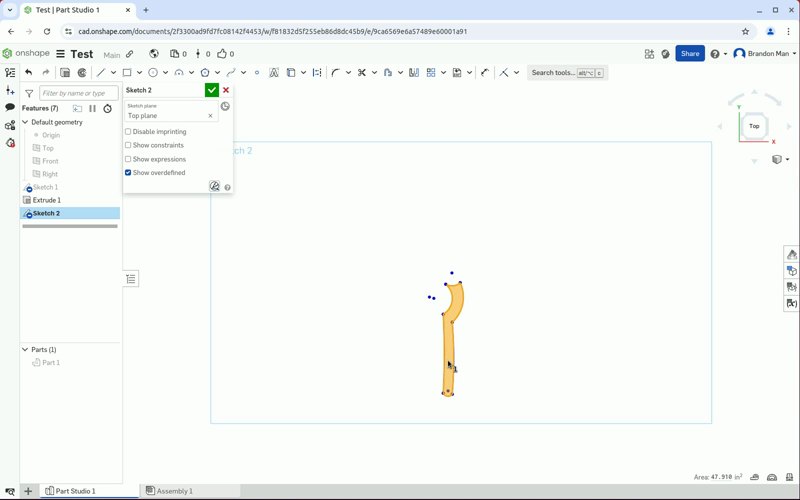
mouse_move(73, 352)
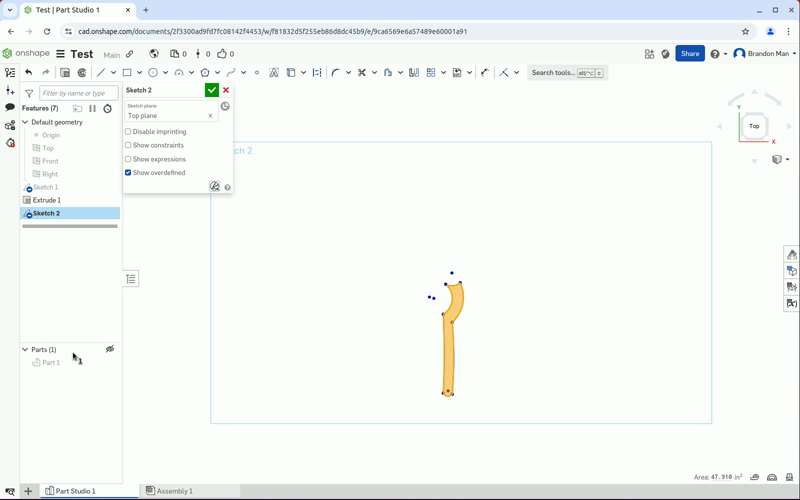
key(shift+y)
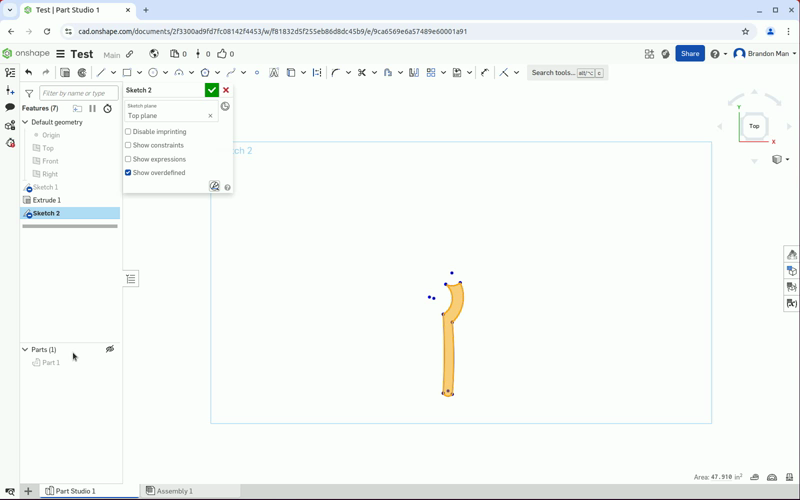
key(shift+e)
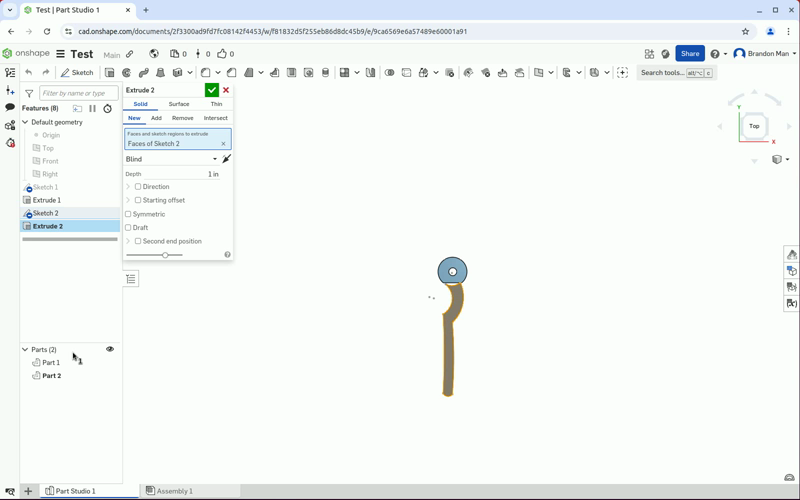
mouse_move(143, 106)
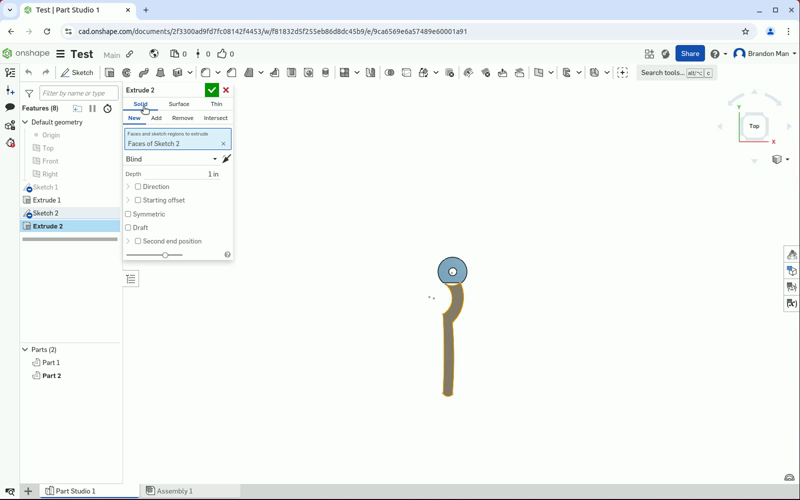
click(143, 106)
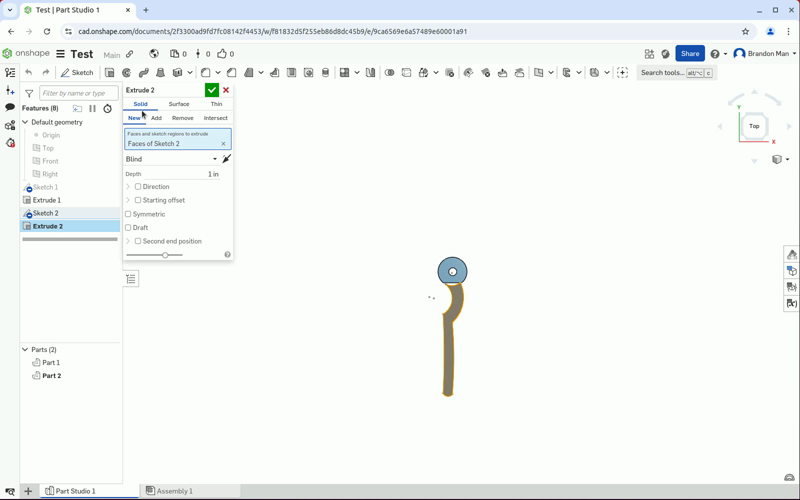
mouse_move(137, 120)
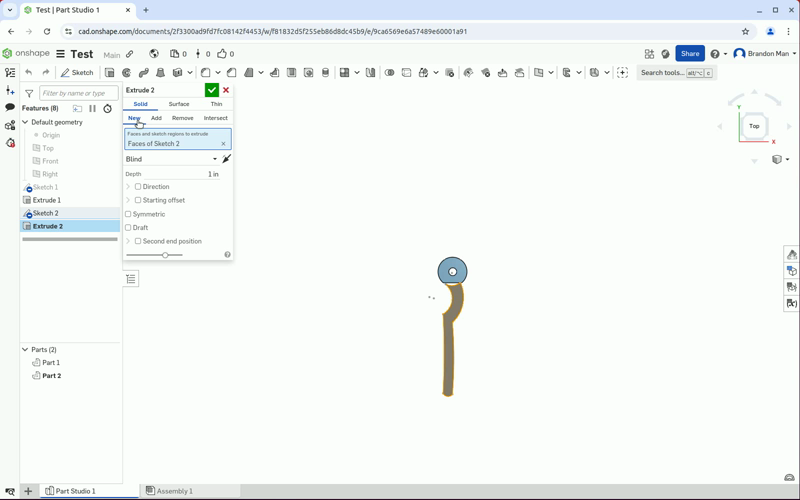
click(137, 120)
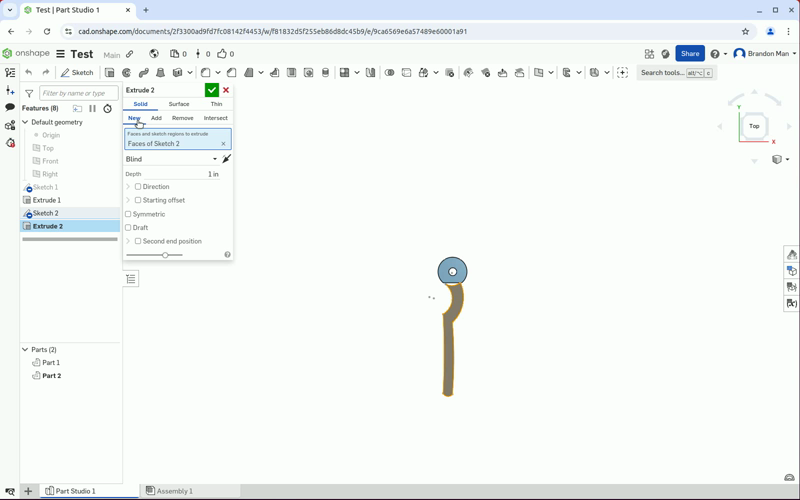
key(tab, 4)
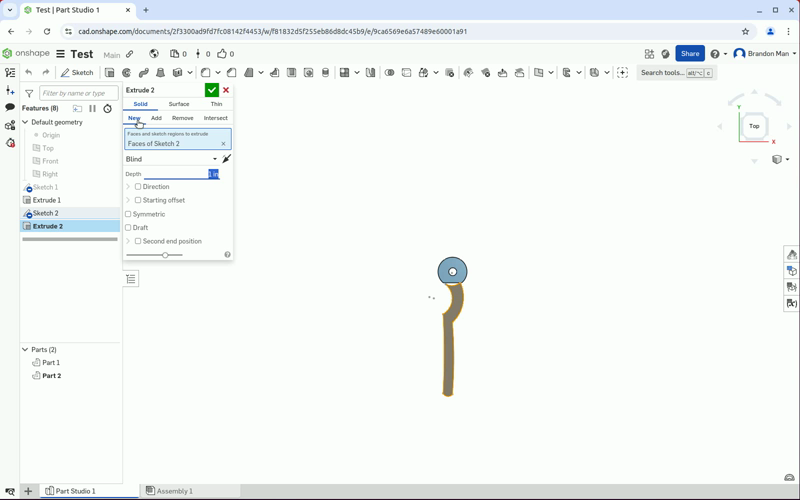
text(0.722)
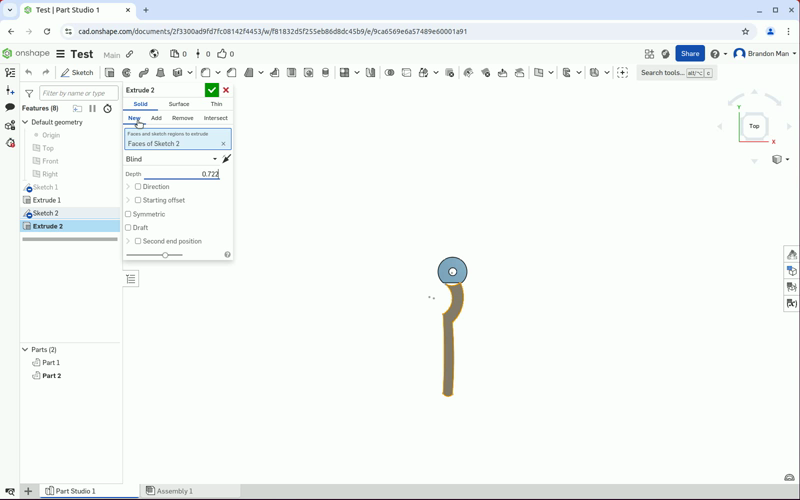
key(enter)
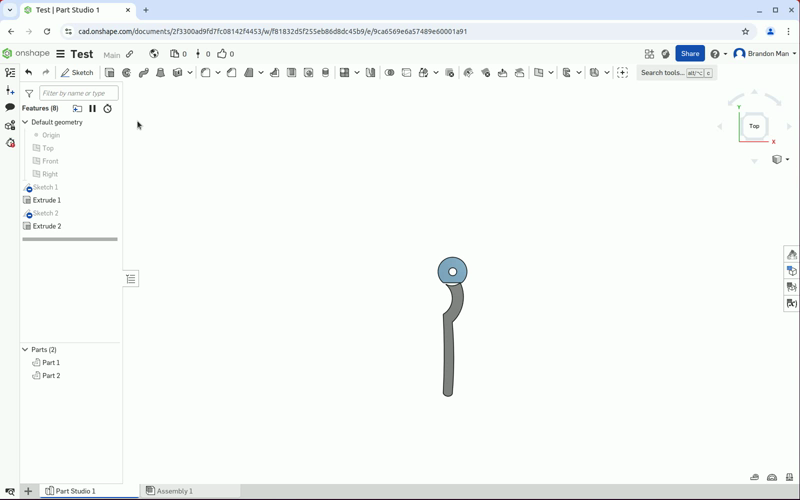
key(shift+h)
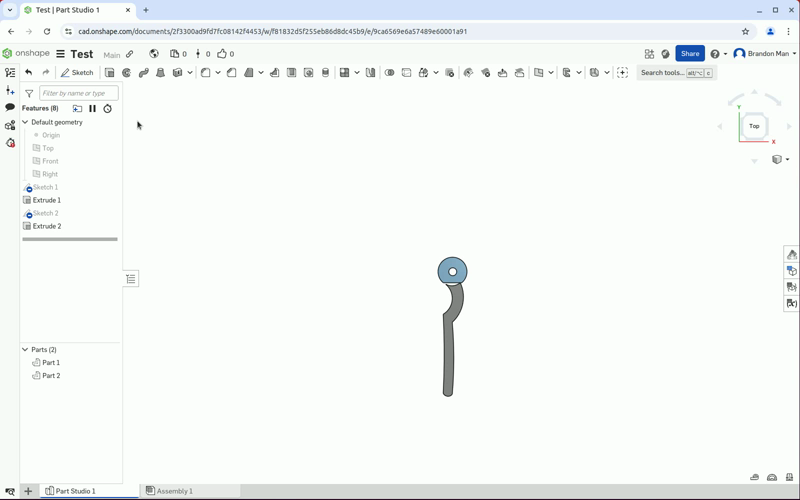
key(shift+h)
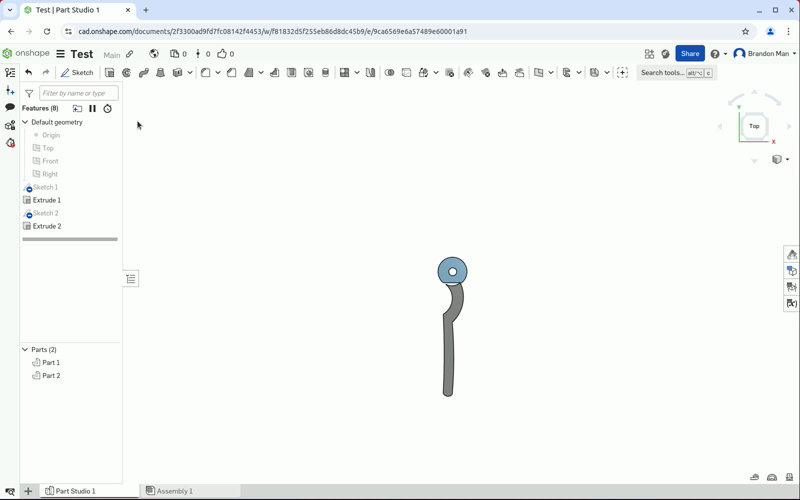
mouse_move(73, 189)
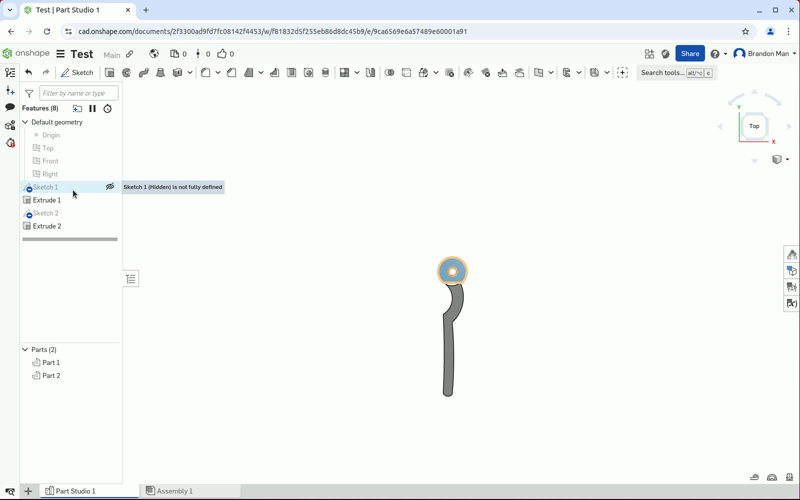
click(73, 189)
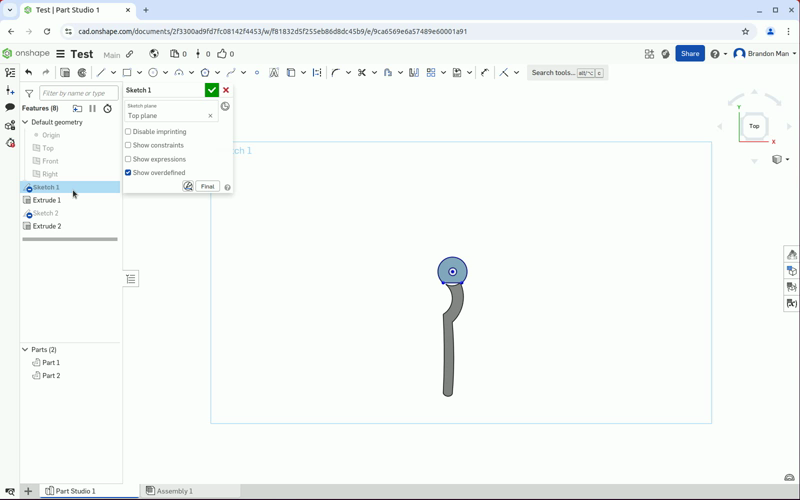
mouse_move(229, 92)
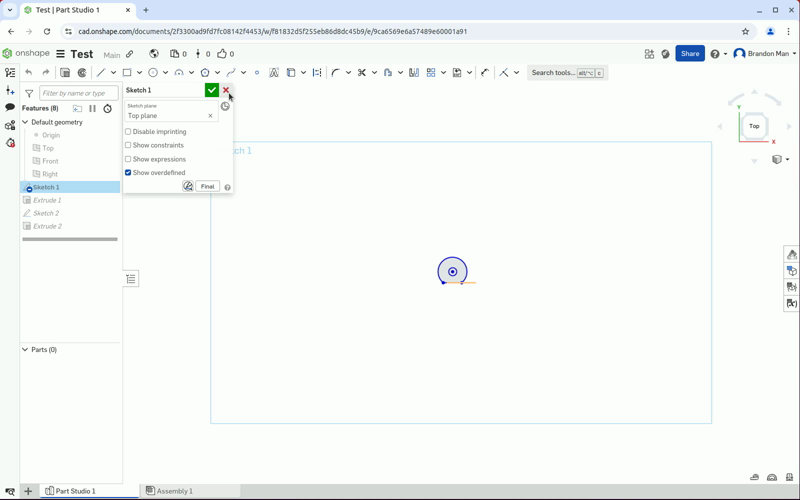
click(229, 92)
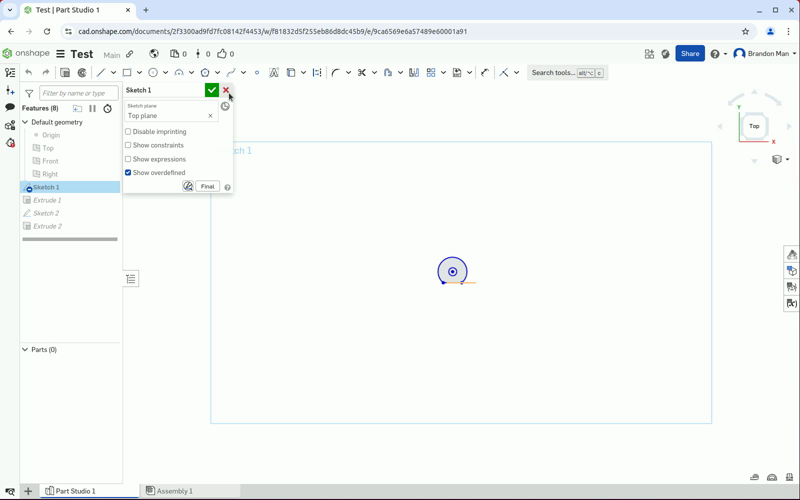
key(shift+s)
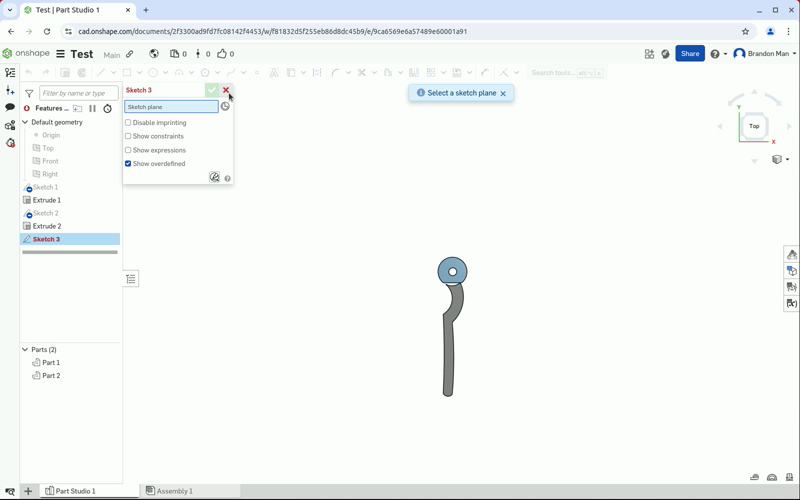
mouse_move(73, 150)
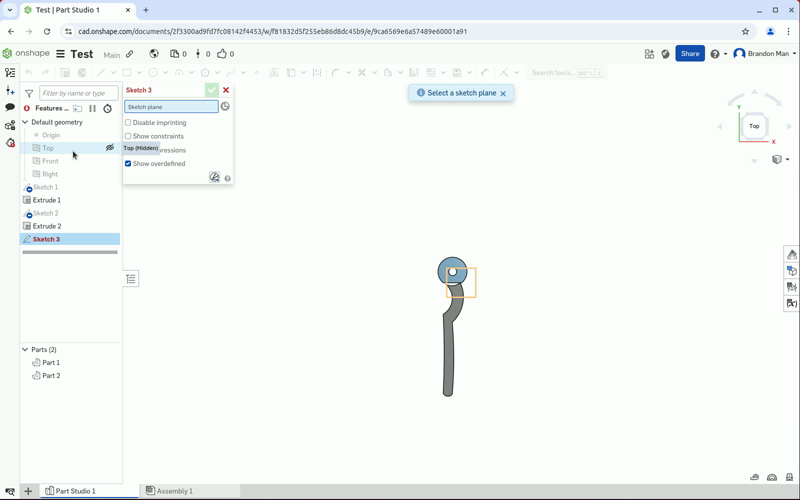
click(73, 150)
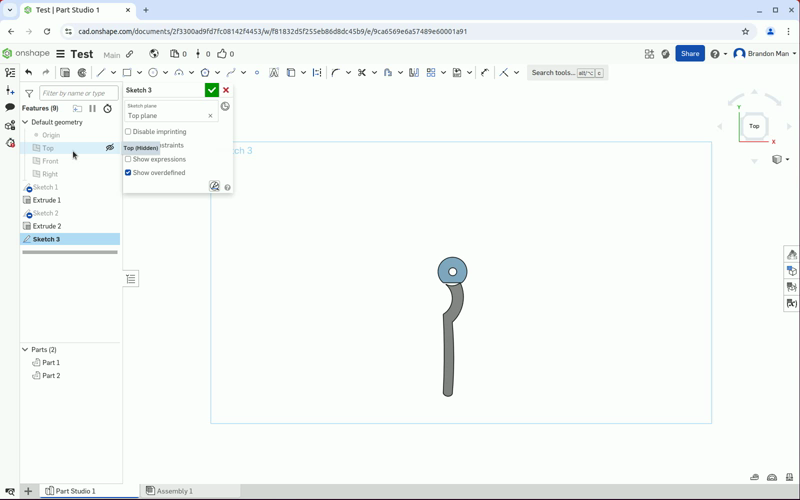
mouse_move(73, 352)
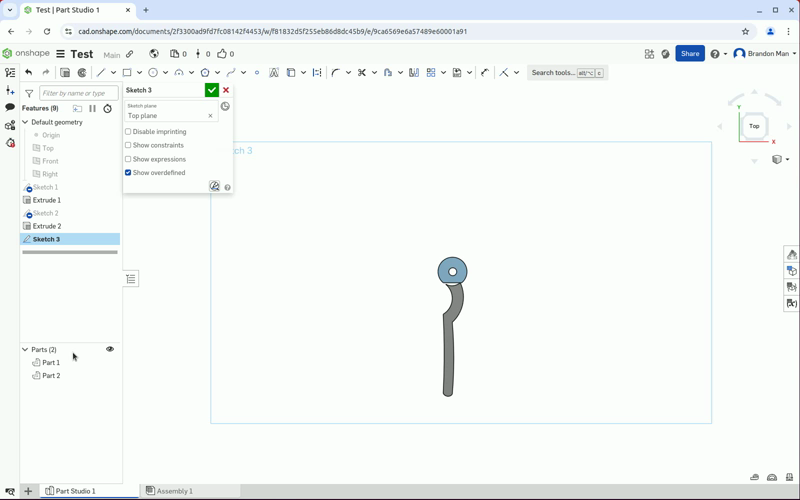
key(y)
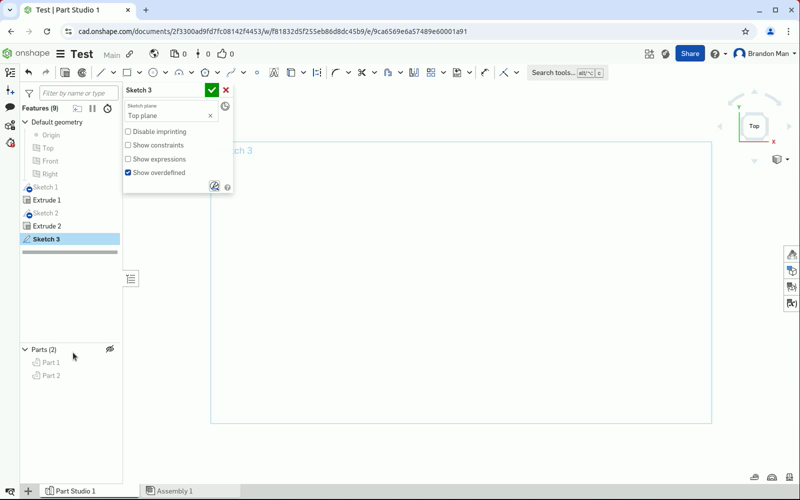
key(a)
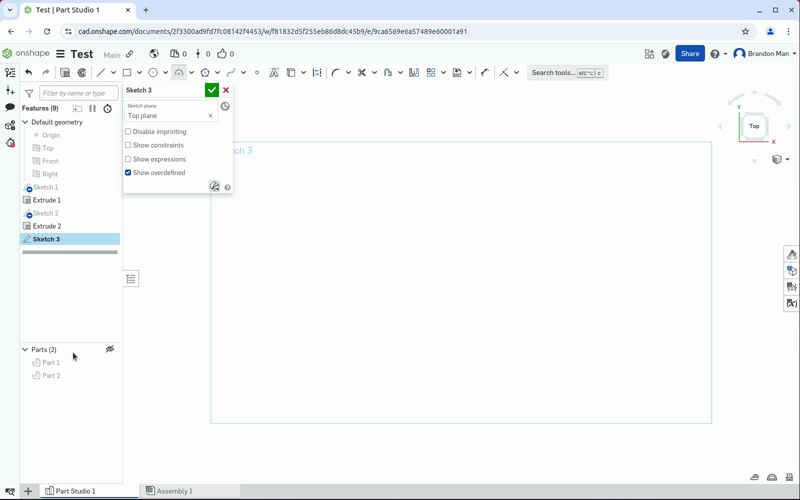
key_down(shift)
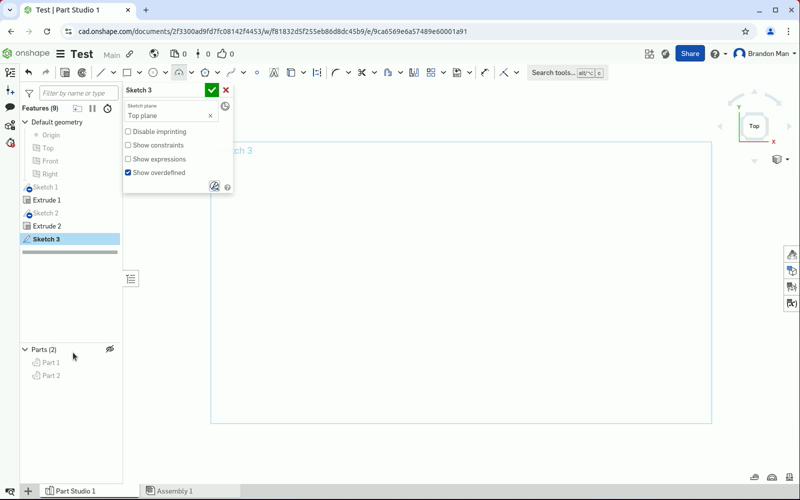
mouse_move(443, 282)
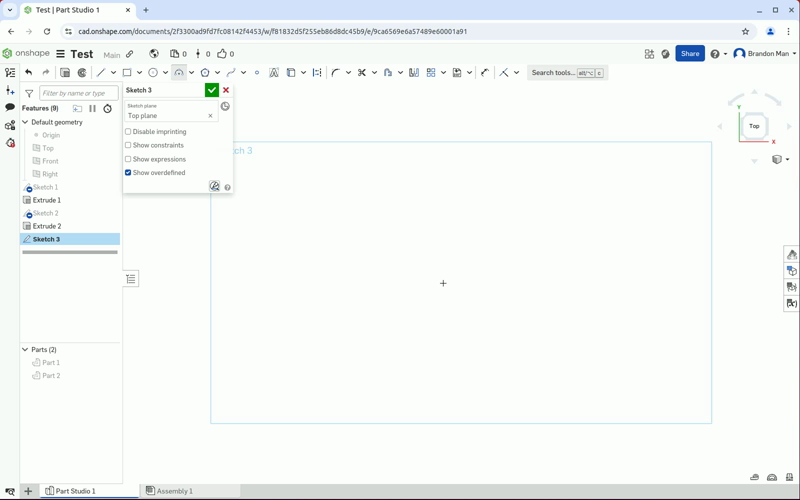
click(443, 282)
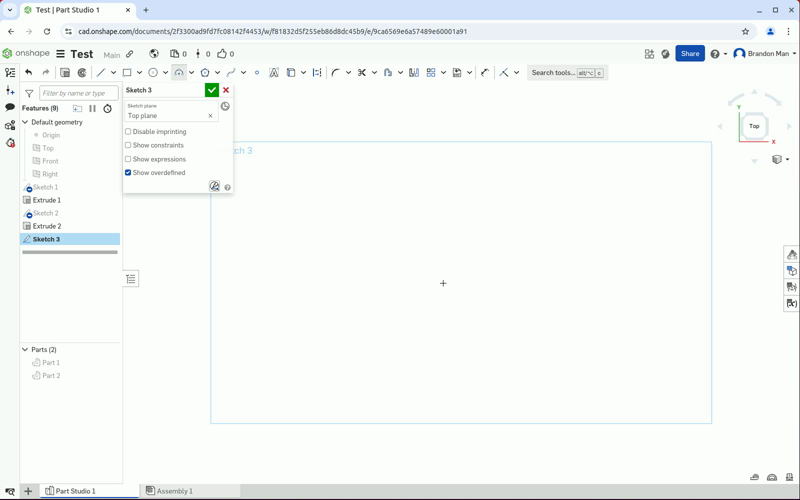
key_up(shift)
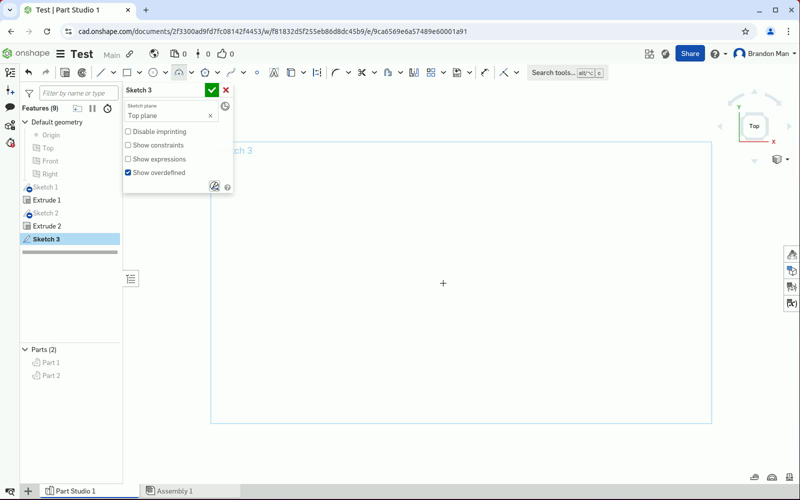
key_down(shift)
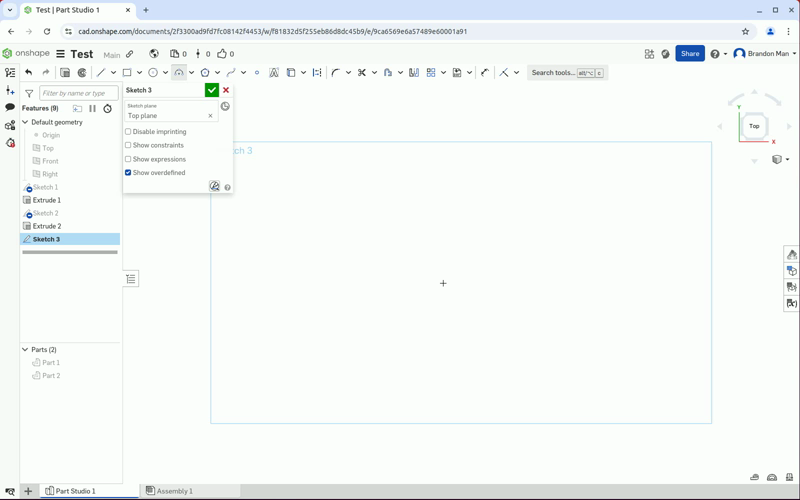
mouse_move(445, 284)
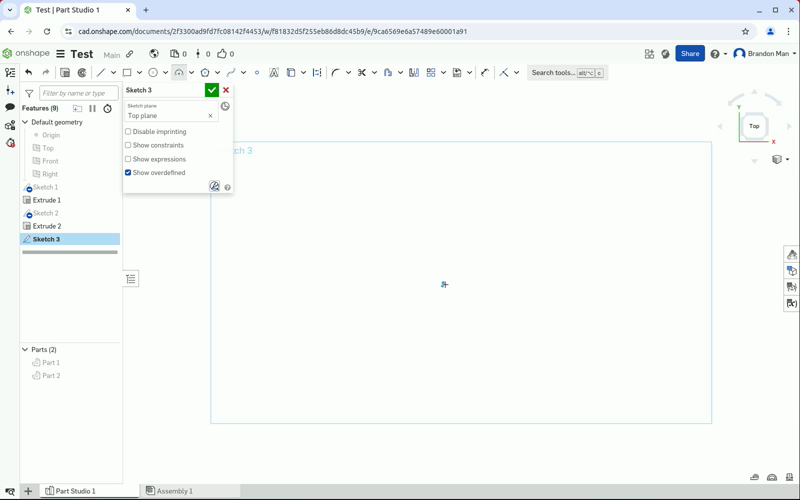
scroll(6)
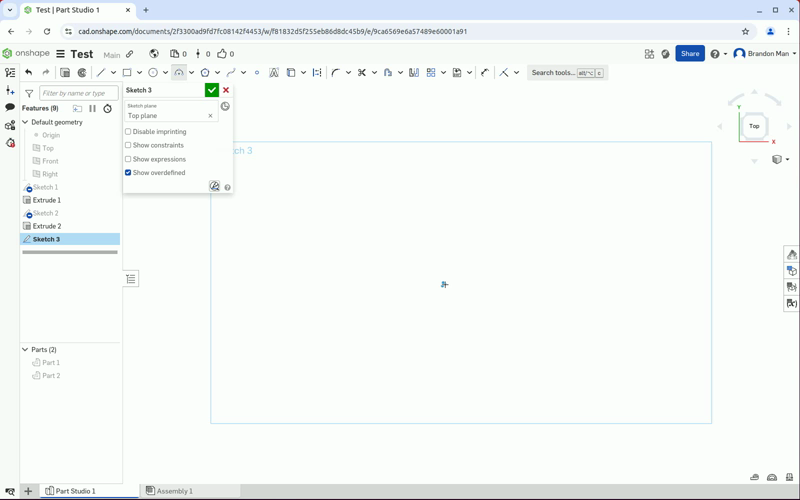
scroll(6)
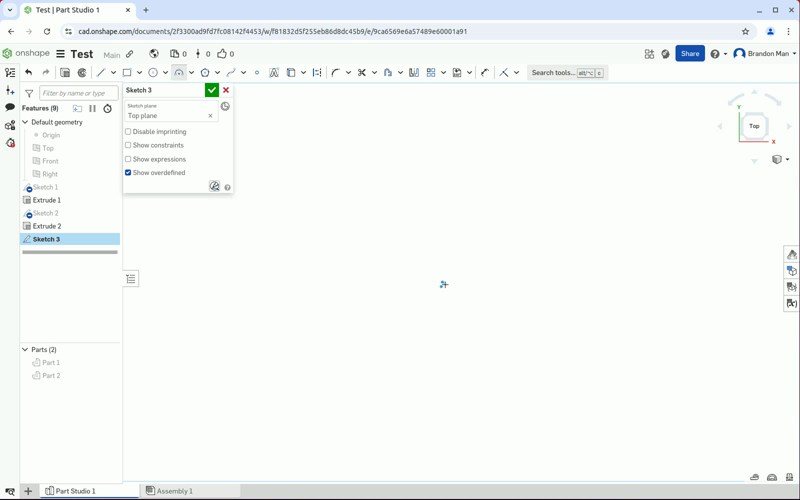
scroll(6)
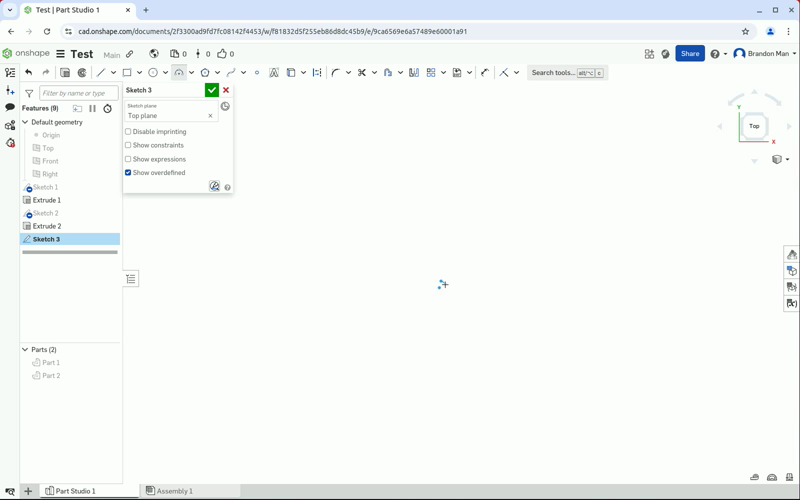
scroll(6)
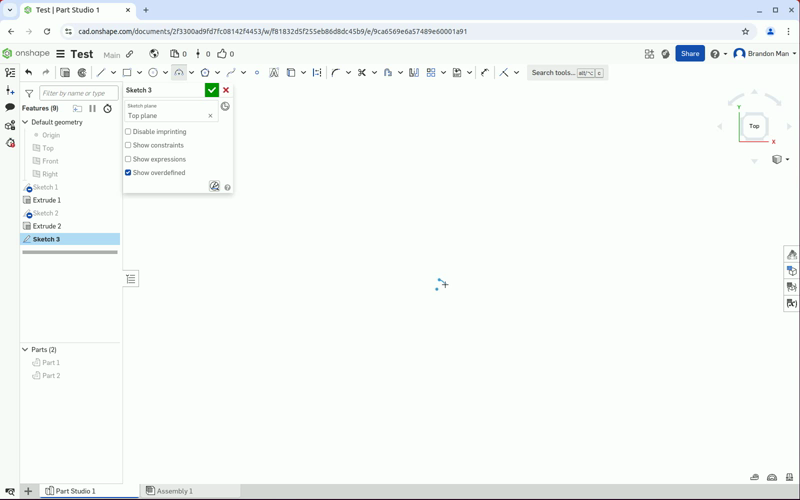
scroll(6)
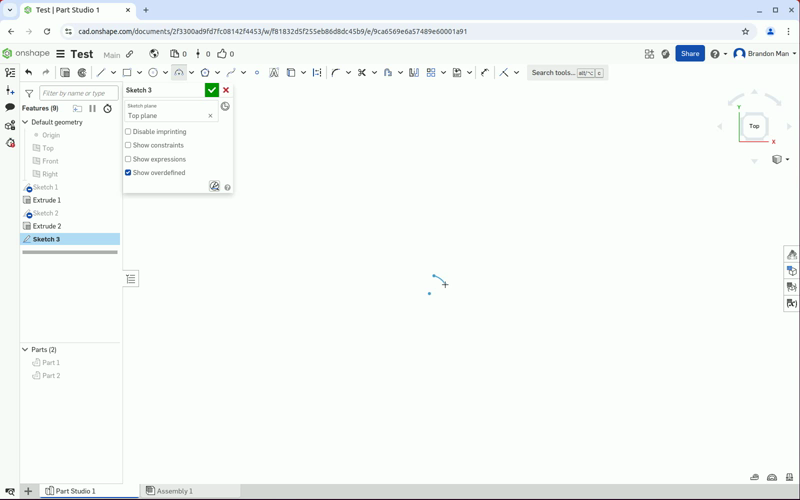
scroll(6)
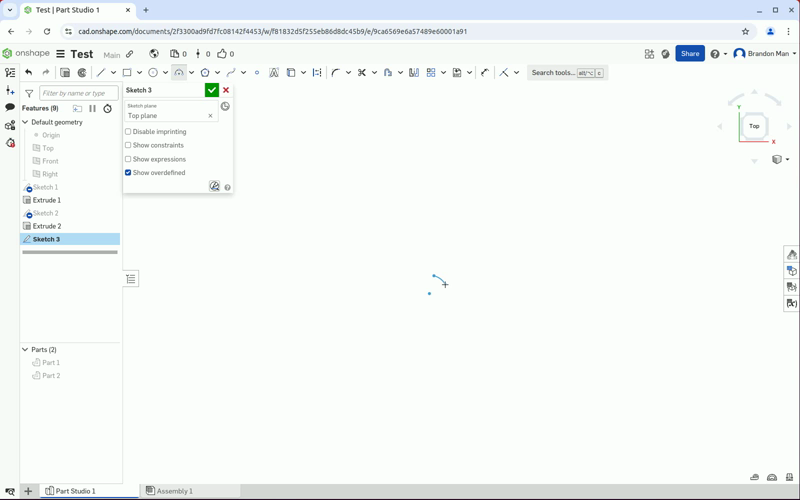
scroll(6)
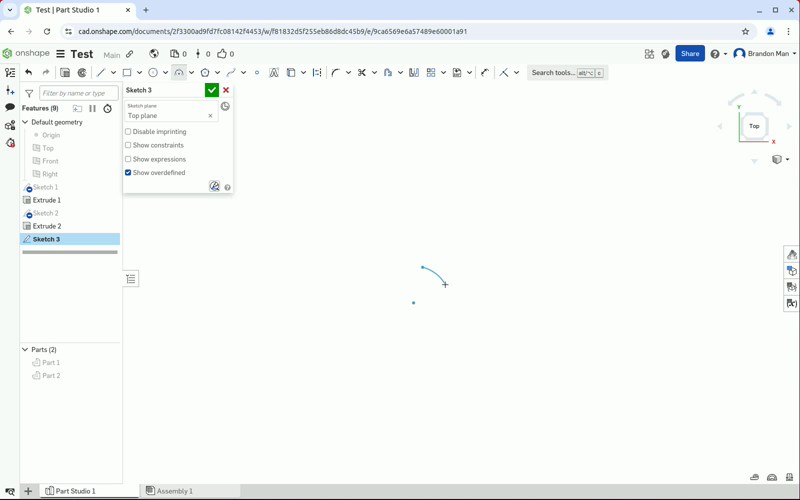
click(445, 284)
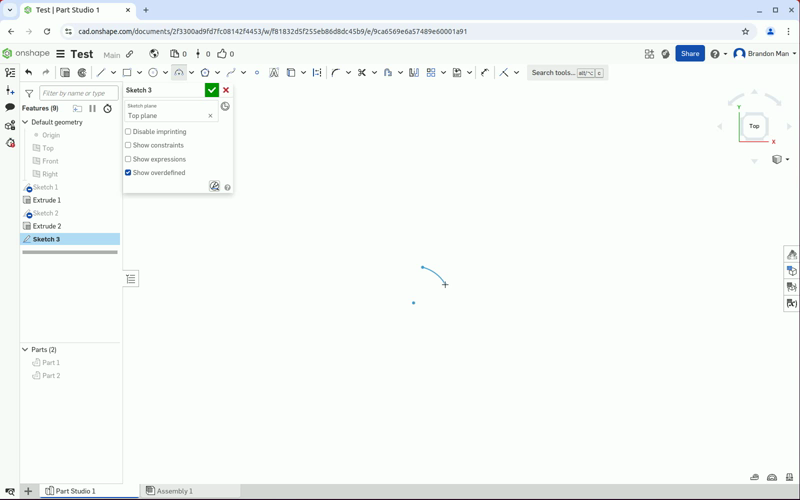
scroll(-6)
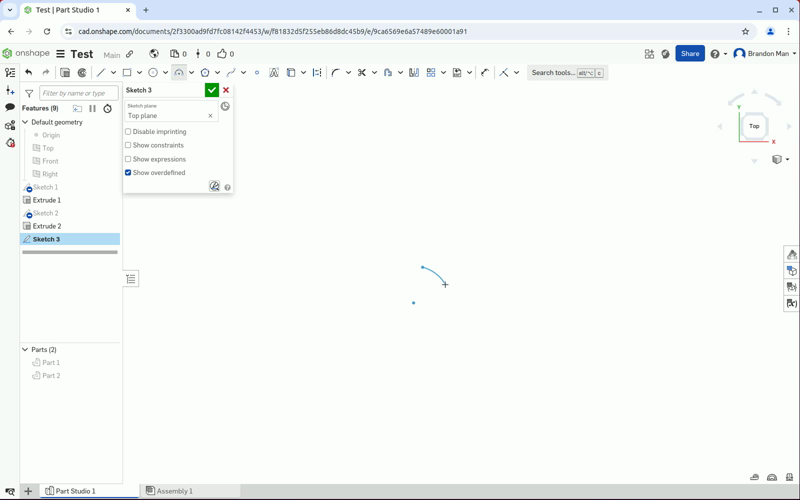
scroll(-6)
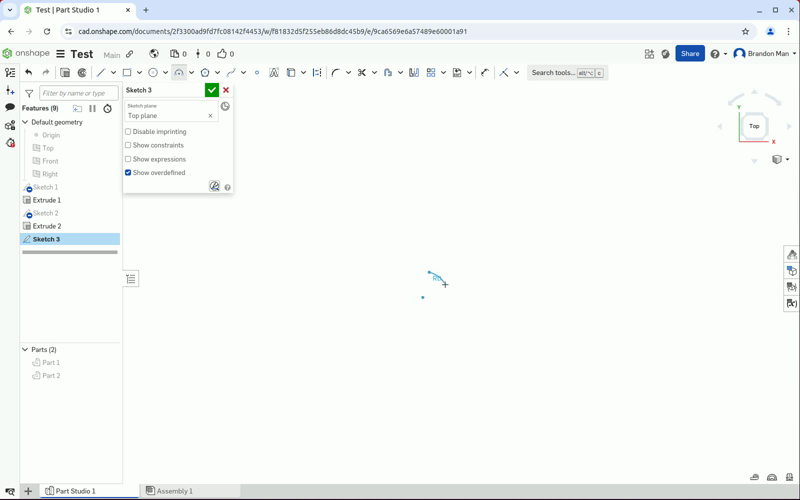
scroll(-6)
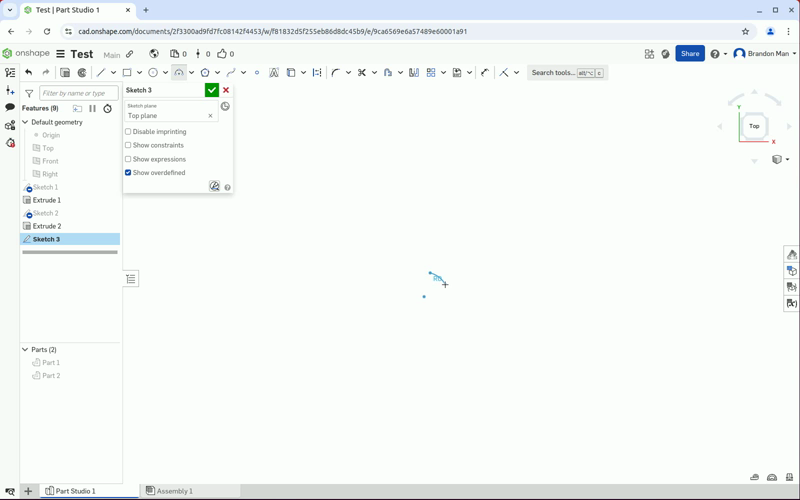
scroll(-6)
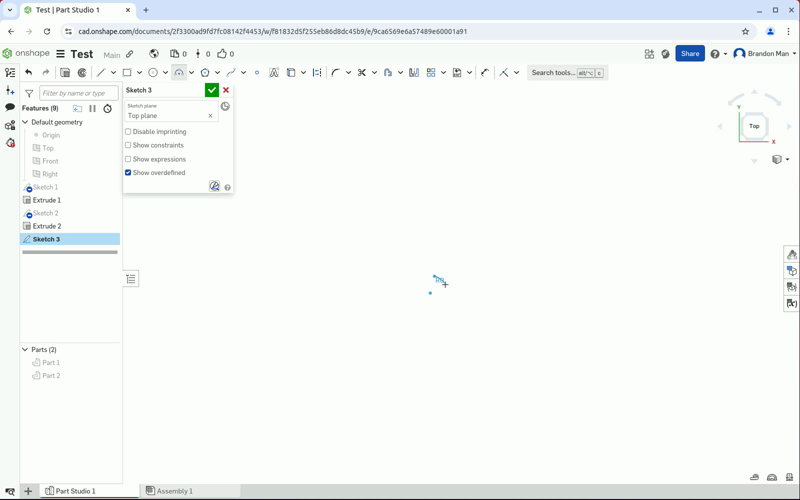
scroll(-6)
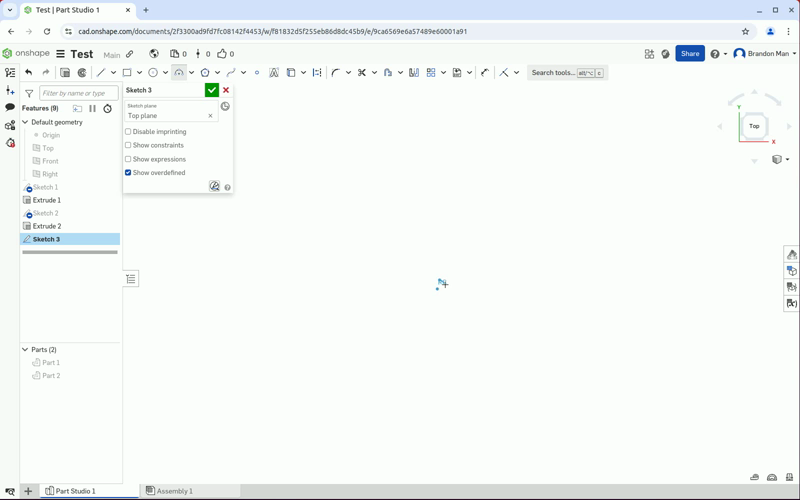
scroll(-6)
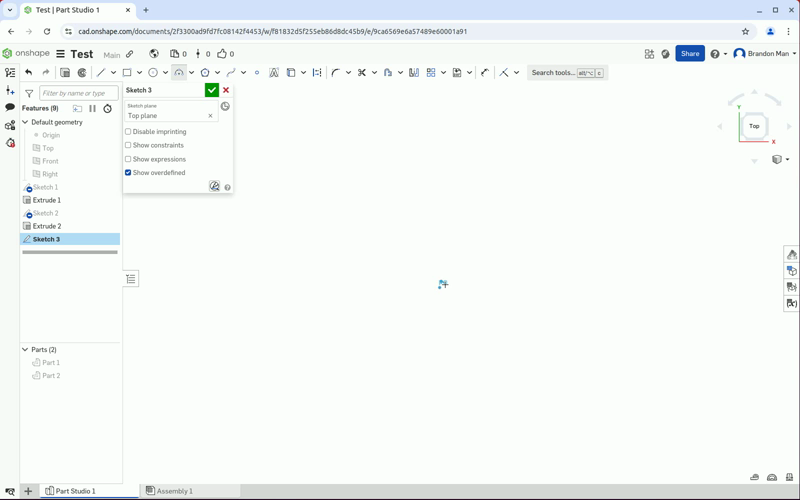
scroll(-6)
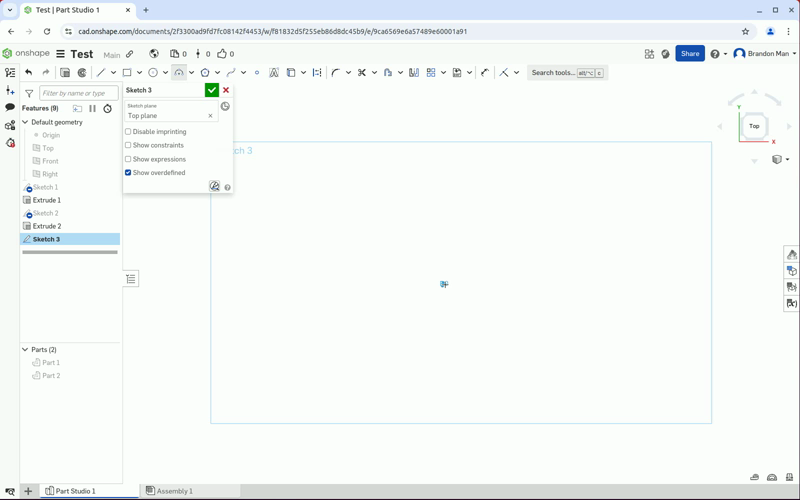
mouse_move(444, 283)
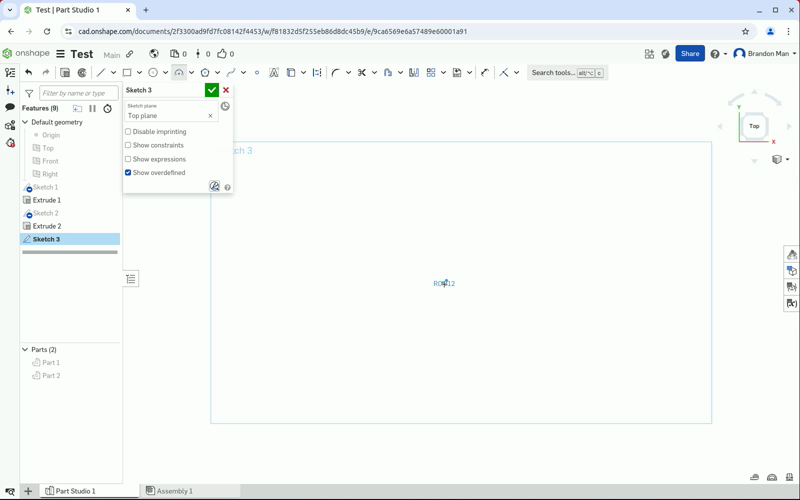
scroll(6)
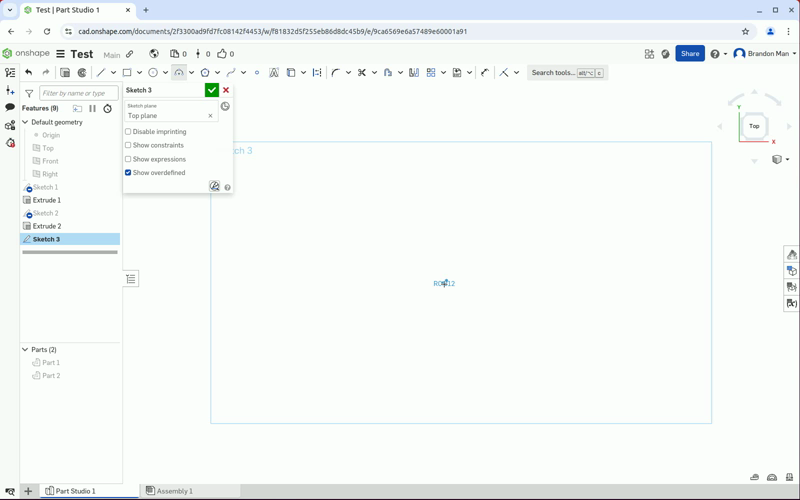
scroll(6)
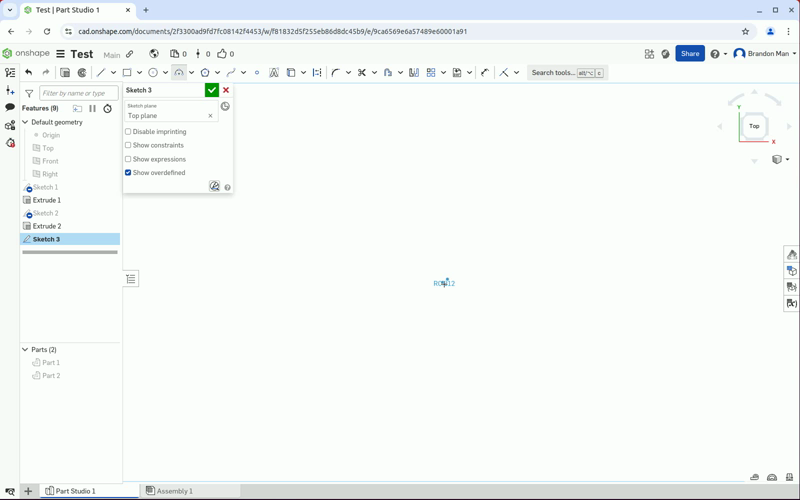
scroll(6)
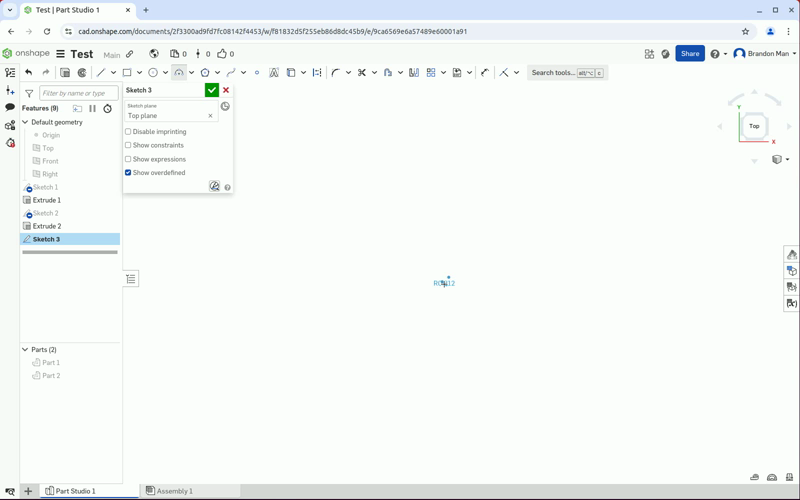
scroll(6)
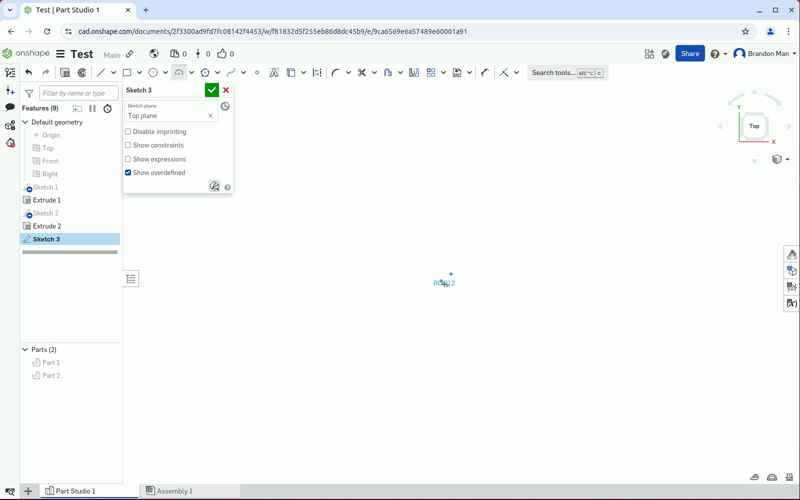
scroll(6)
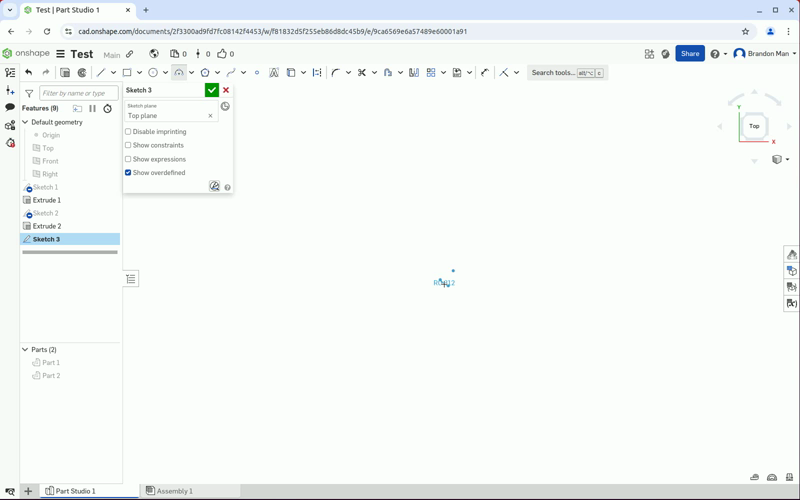
scroll(6)
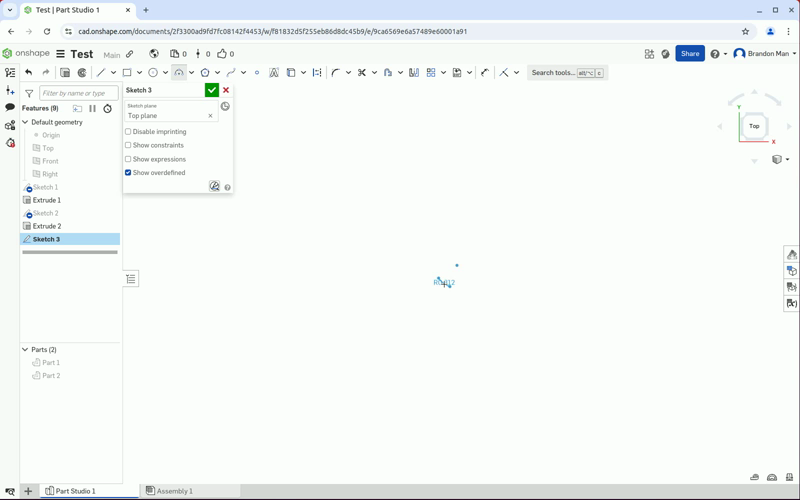
scroll(6)
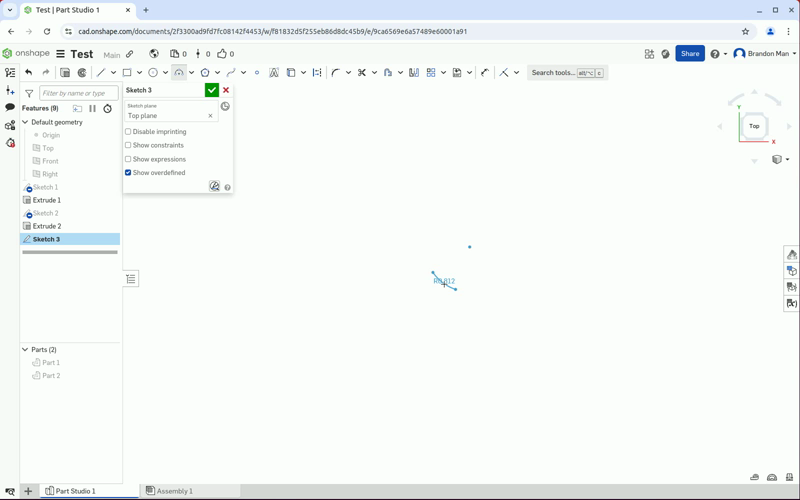
click(444, 283)
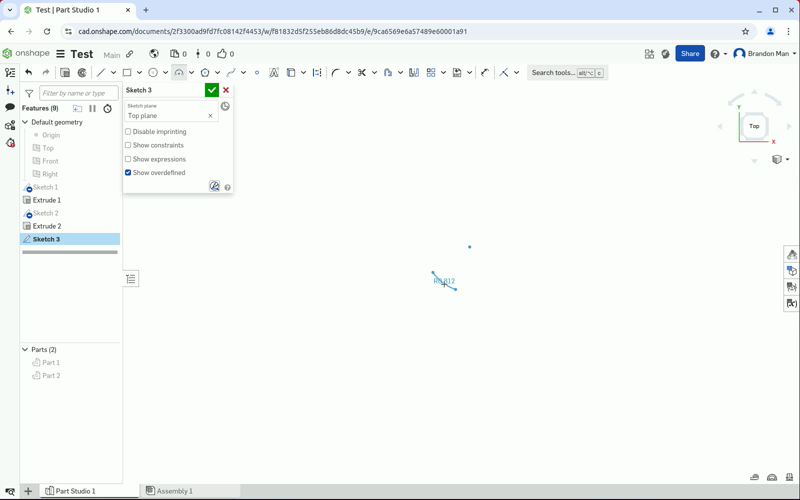
scroll(-6)
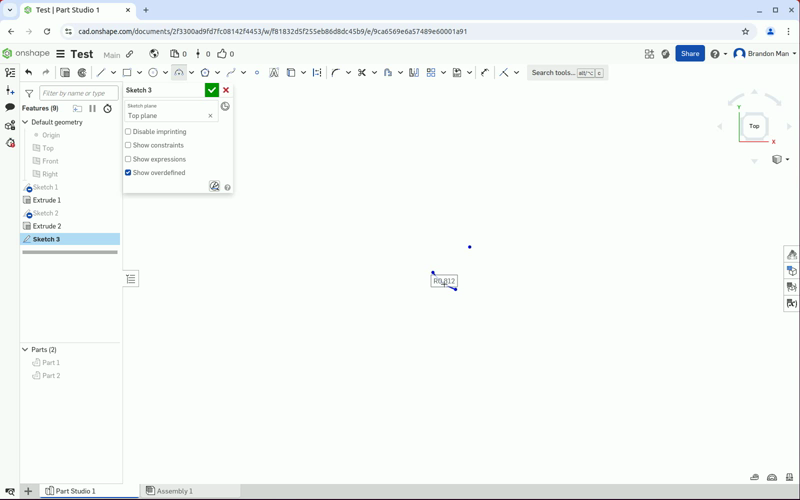
scroll(-6)
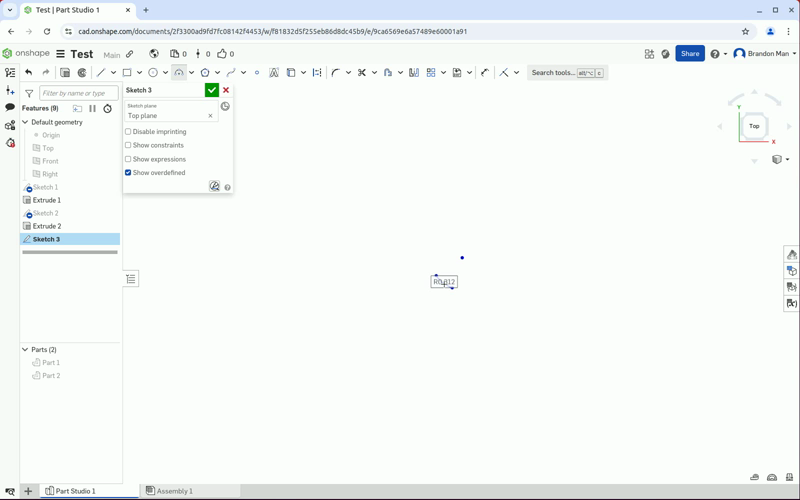
scroll(-6)
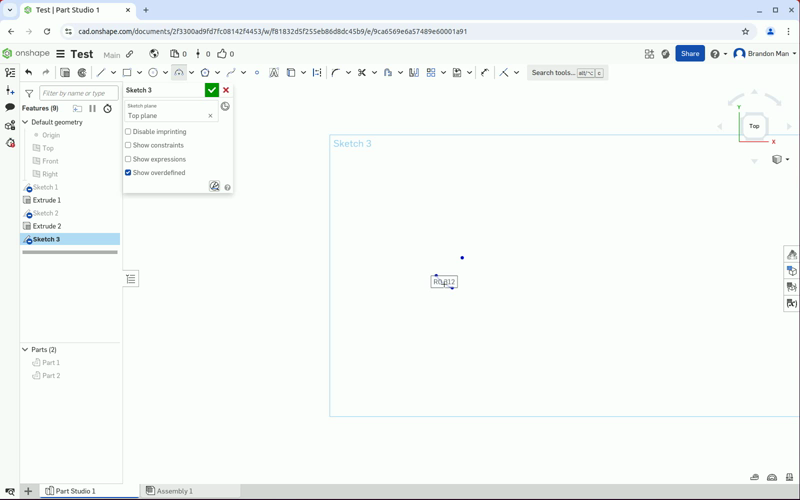
scroll(-6)
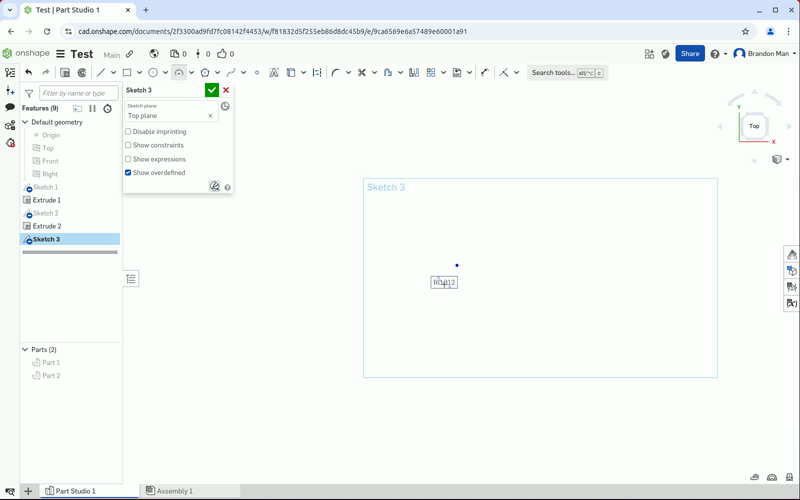
scroll(-6)
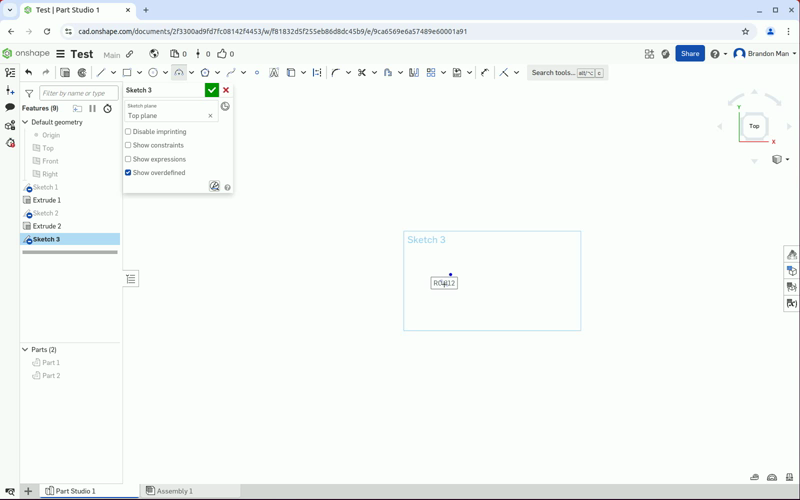
scroll(-6)
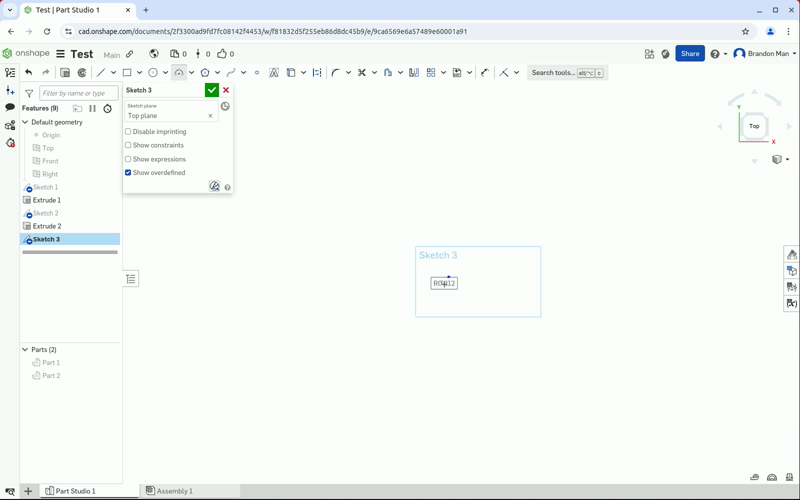
scroll(-6)
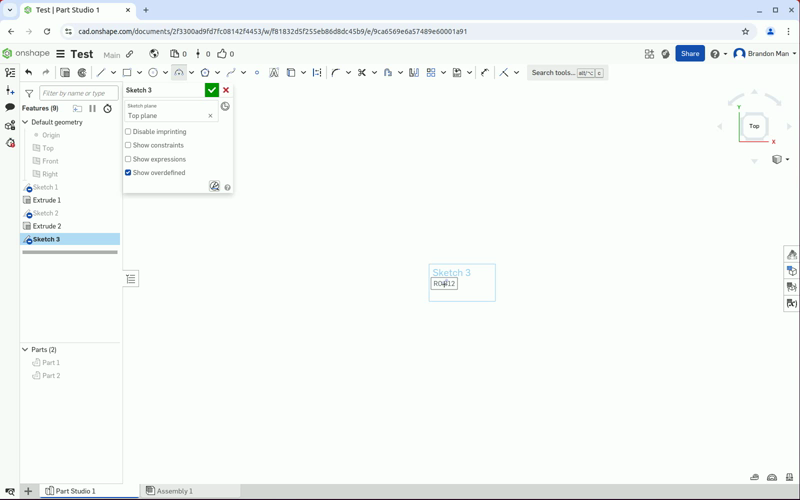
key_up(shift)
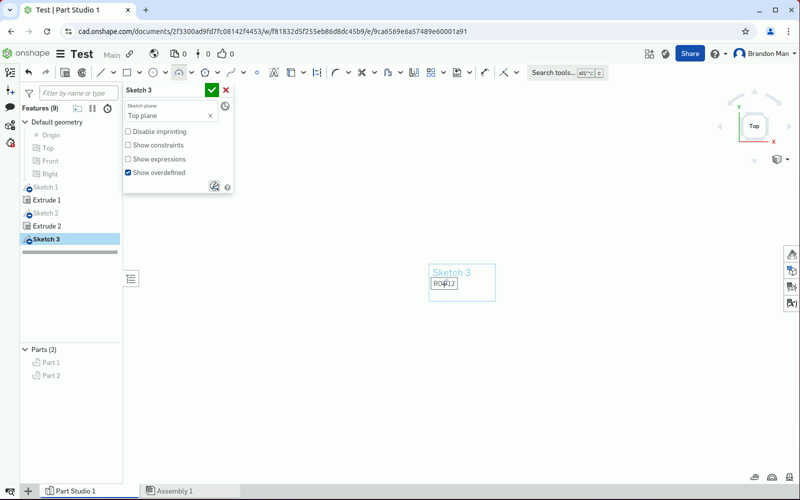
mouse_move(445, 284)
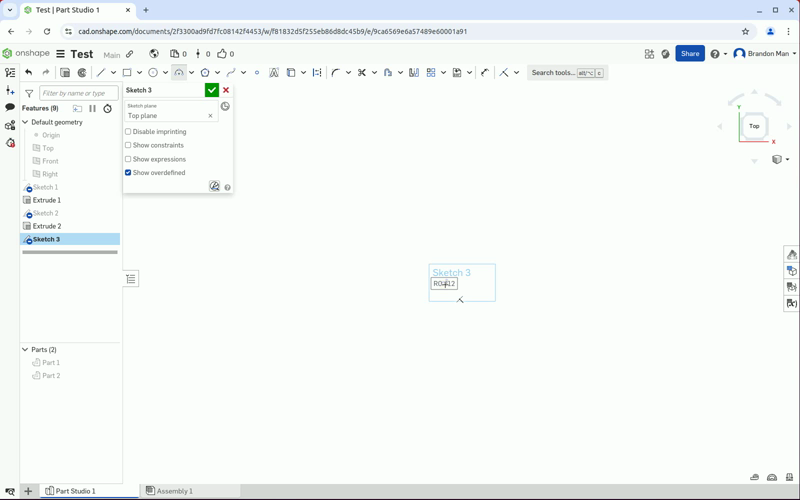
scroll(6)
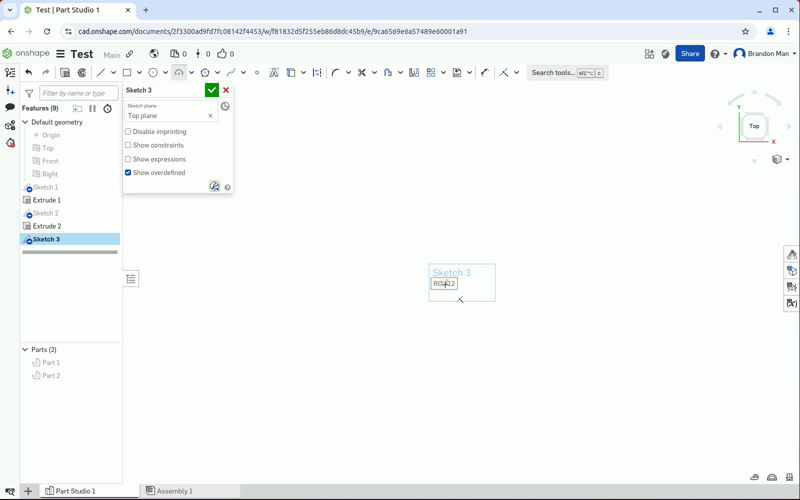
scroll(6)
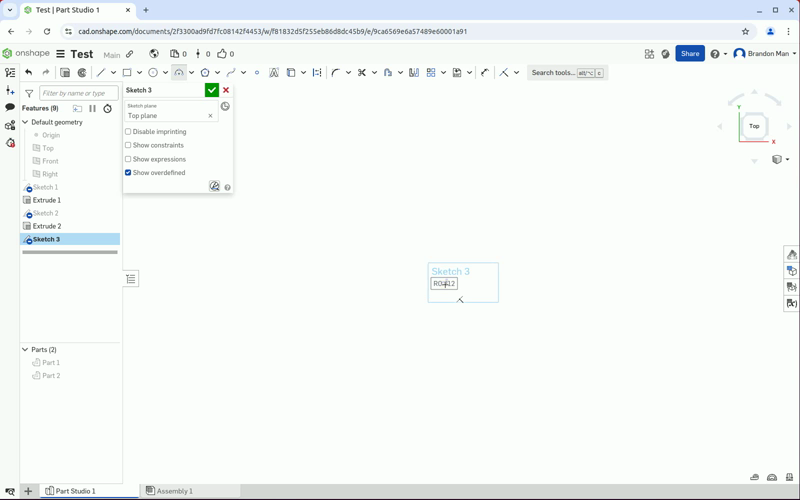
scroll(6)
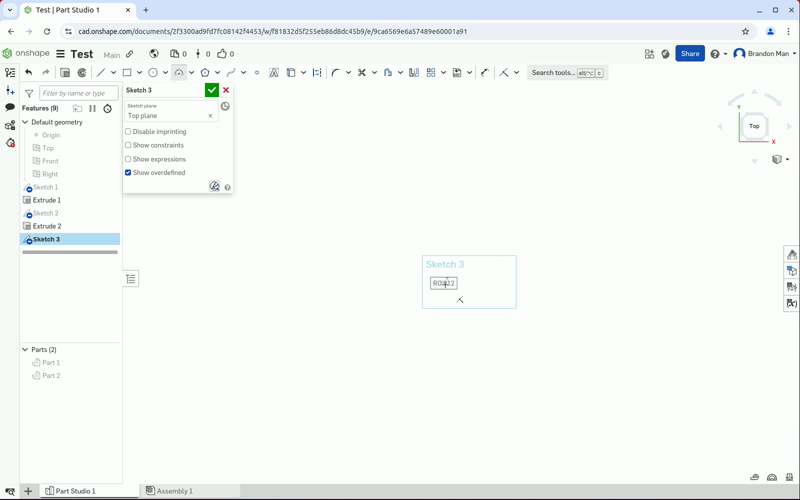
scroll(6)
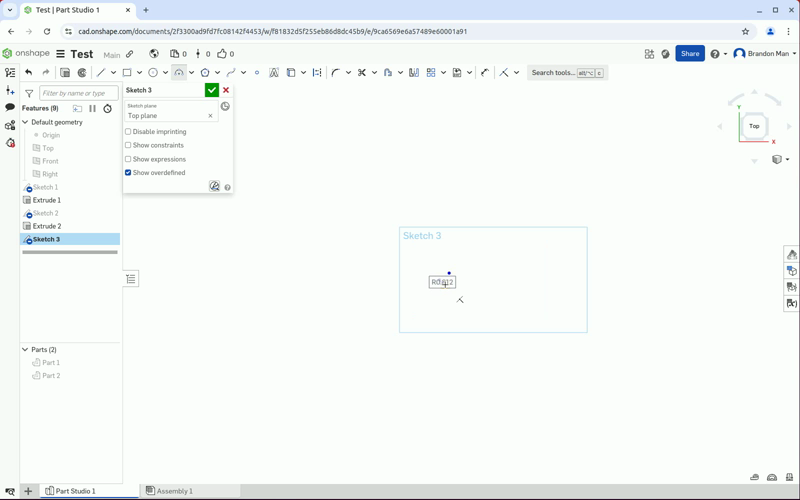
scroll(6)
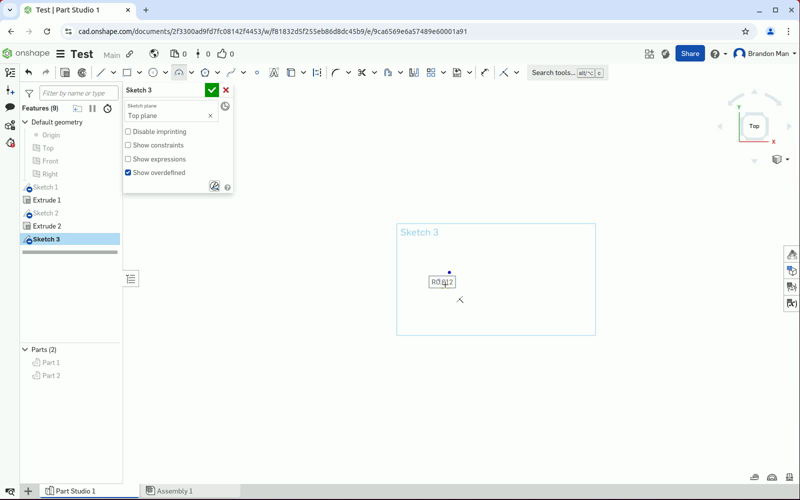
scroll(6)
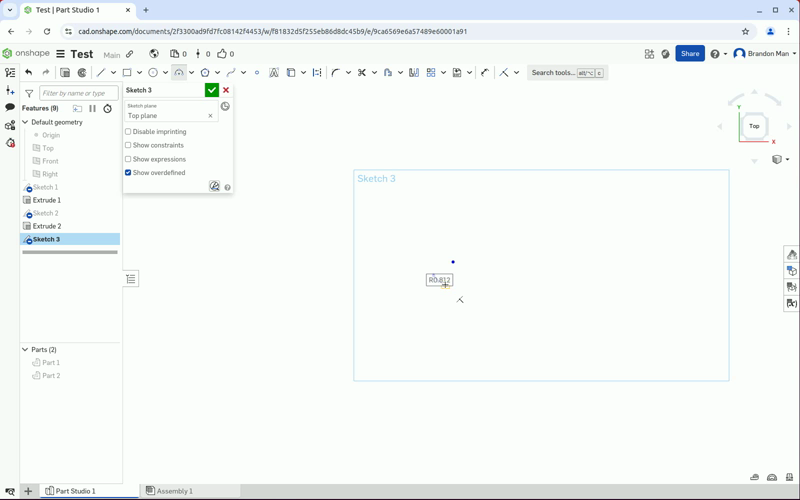
scroll(6)
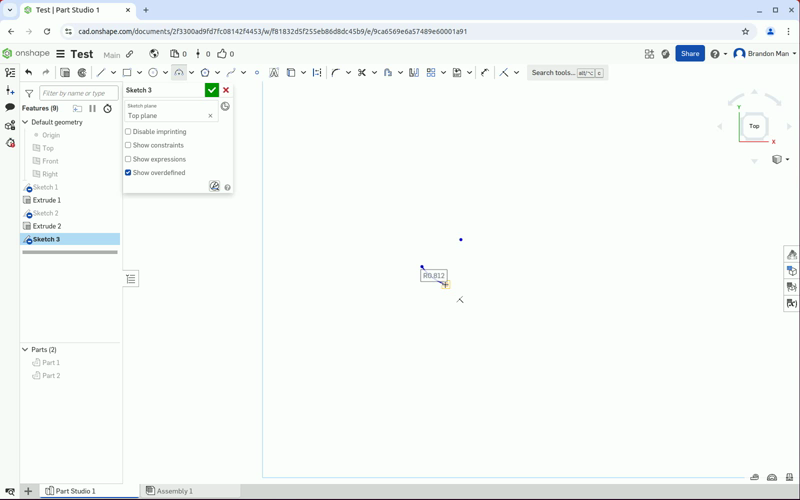
click(445, 284)
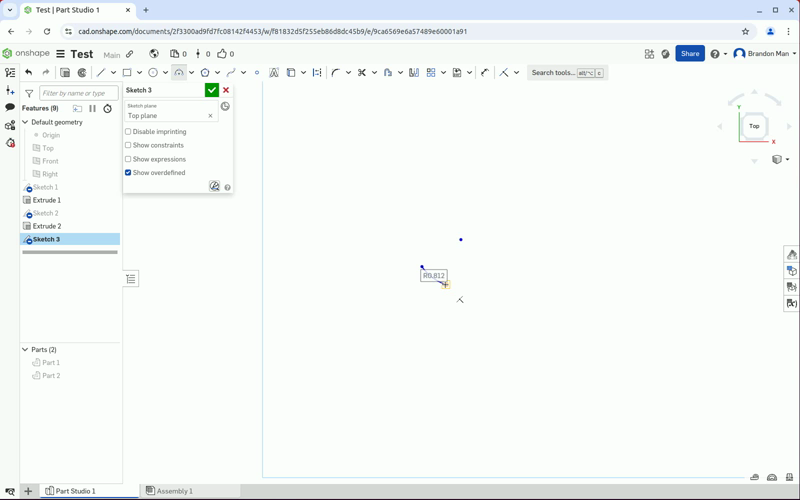
scroll(-6)
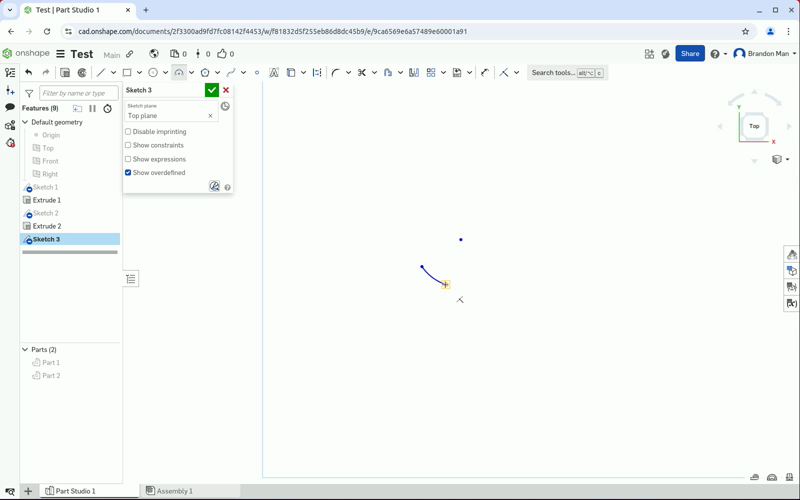
scroll(-6)
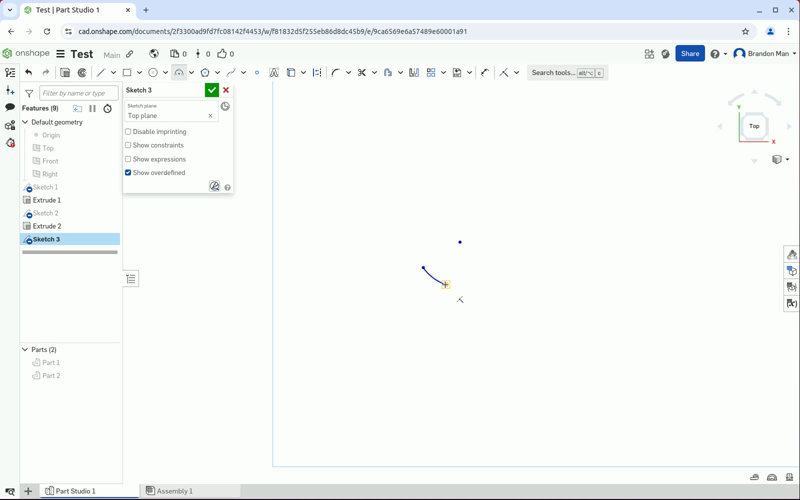
scroll(-6)
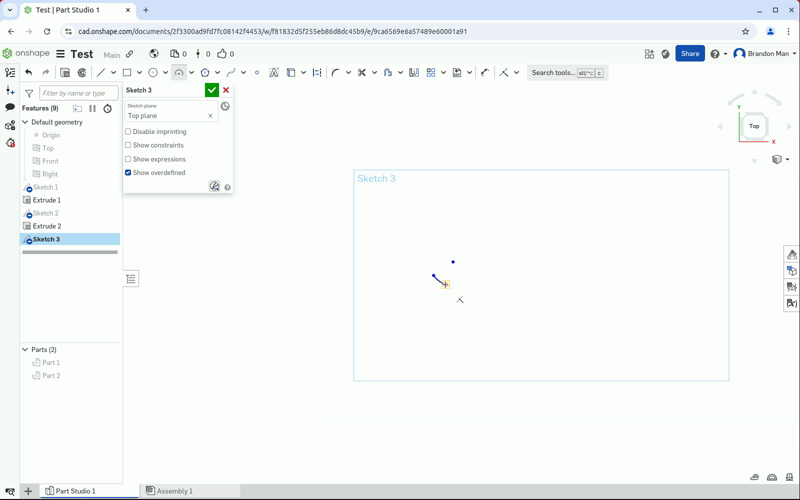
scroll(-6)
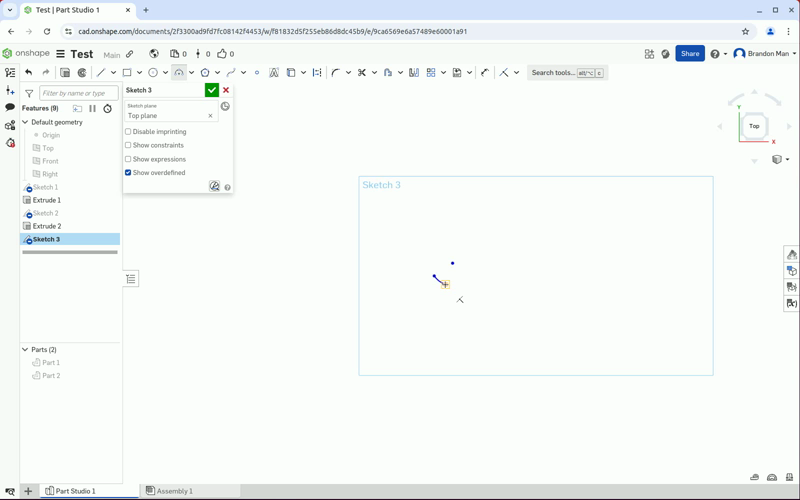
scroll(-6)
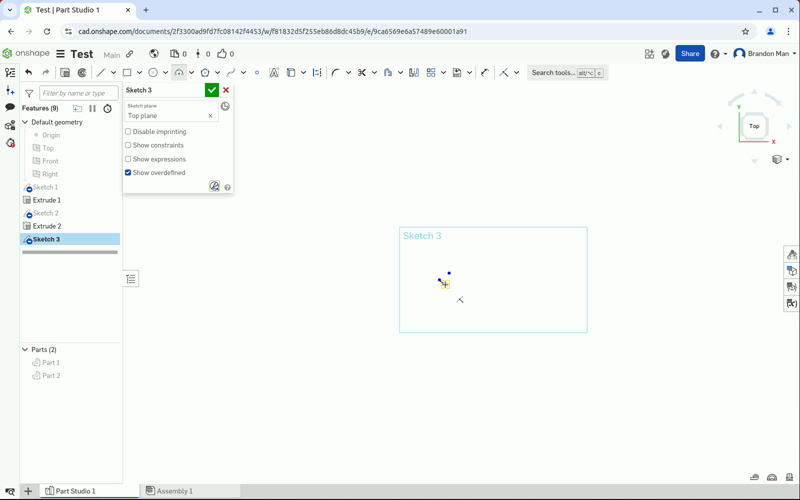
scroll(-6)
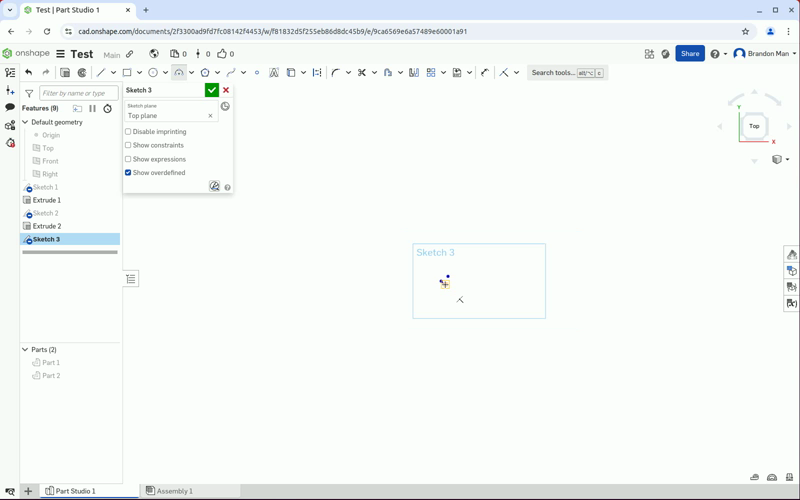
scroll(-6)
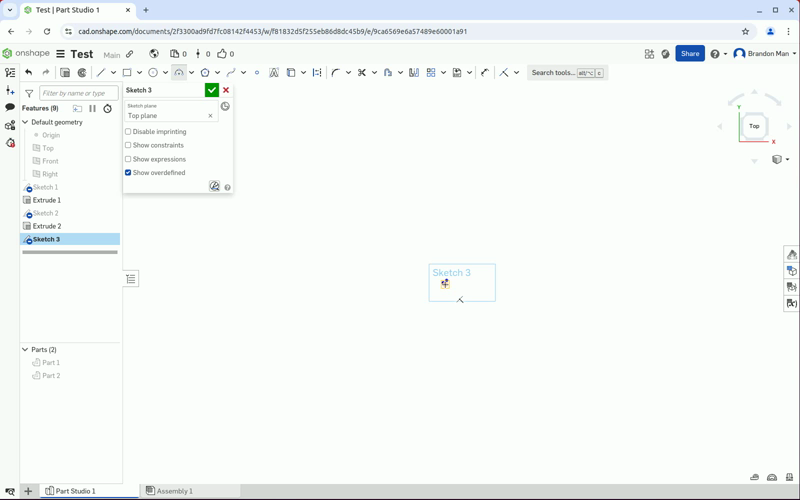
key_down(shift)
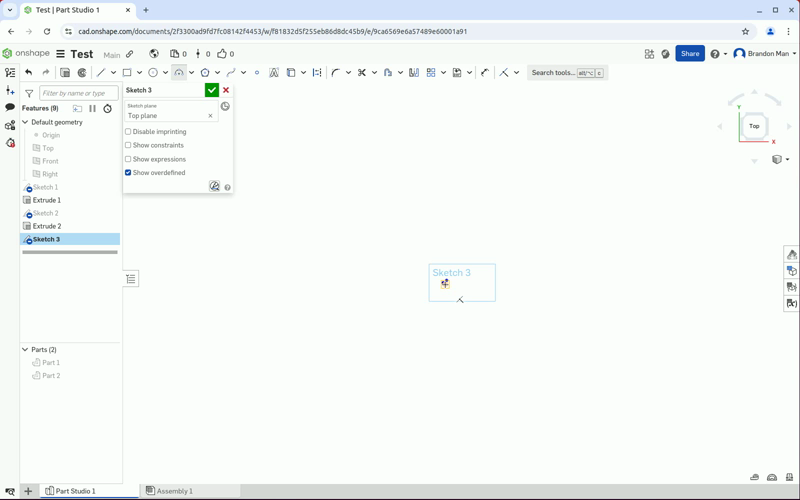
mouse_move(461, 282)
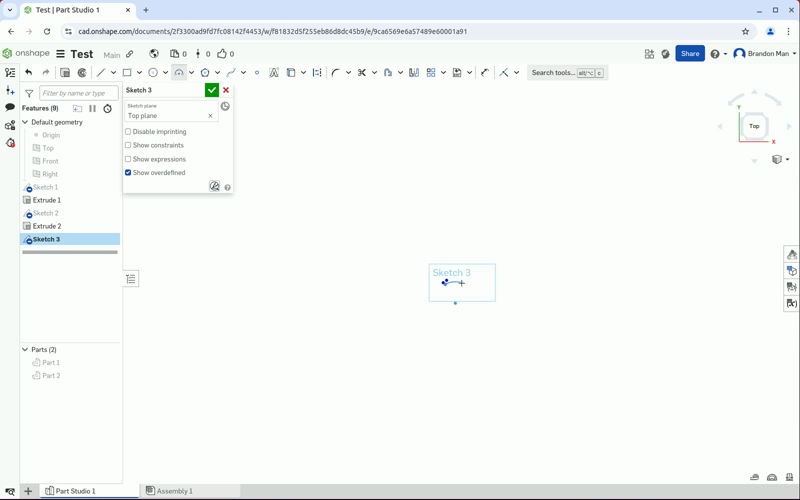
click(461, 282)
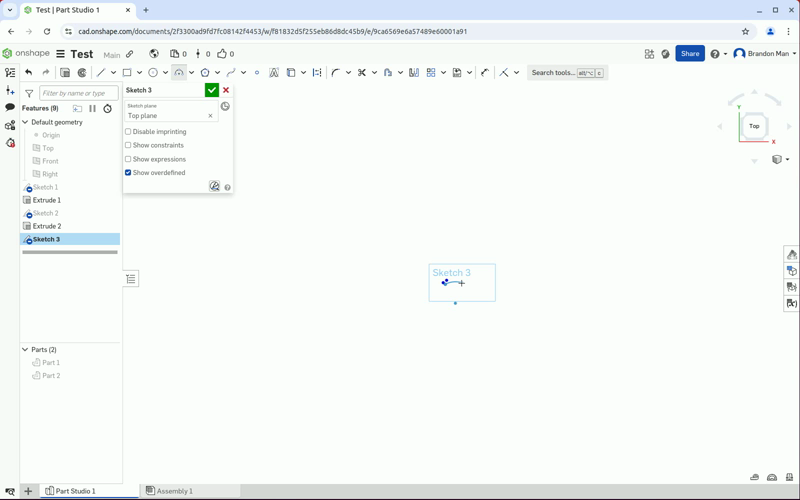
mouse_move(453, 286)
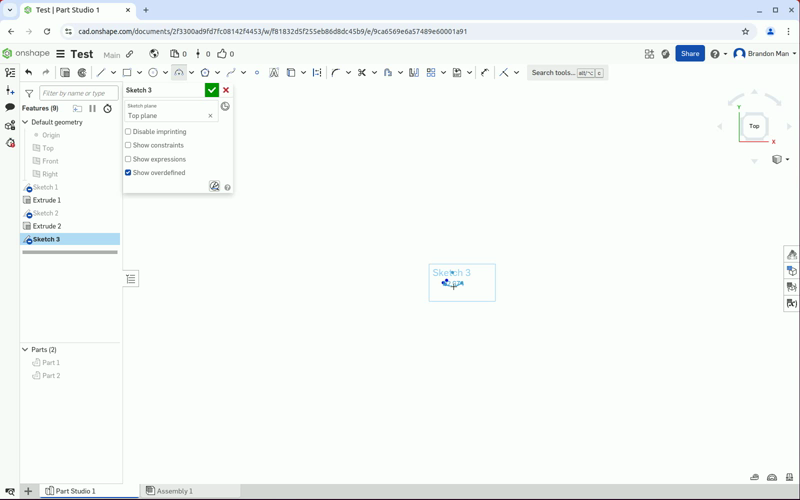
click(453, 286)
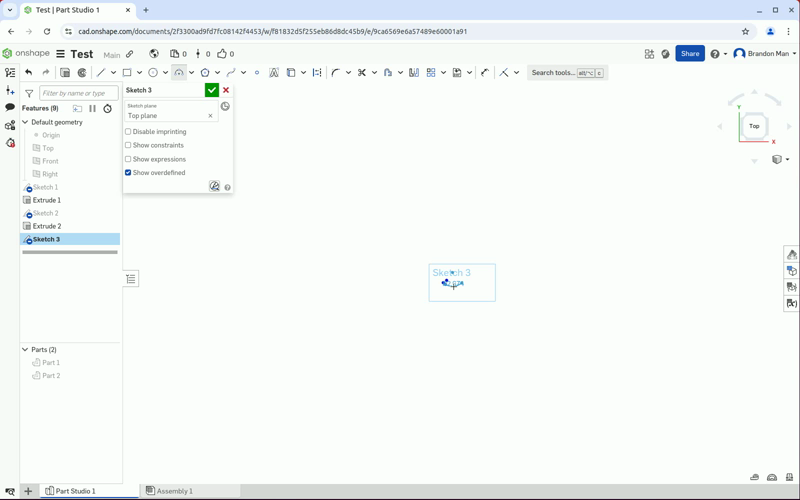
key_up(shift)
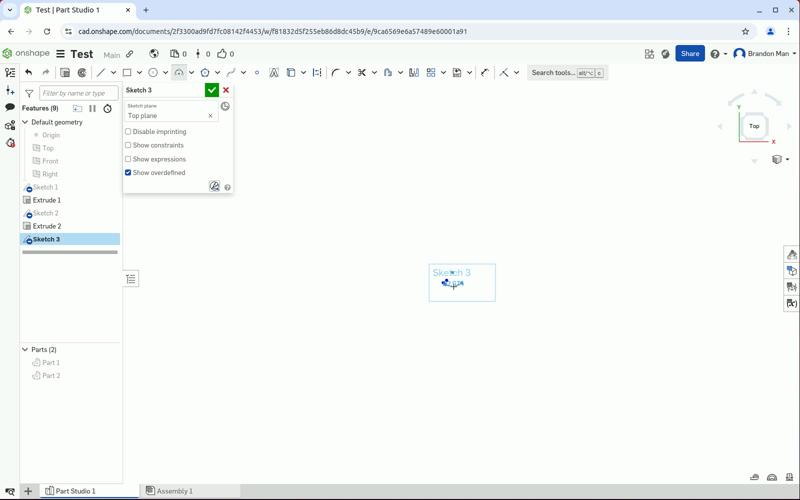
key(esc)
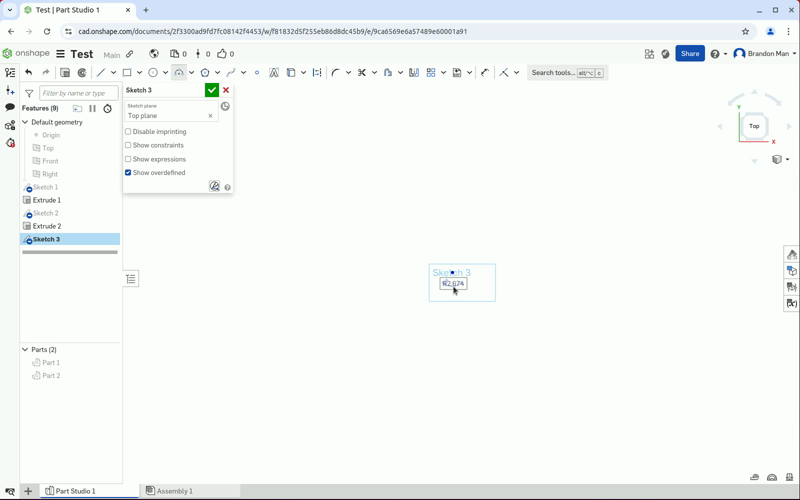
key(l)
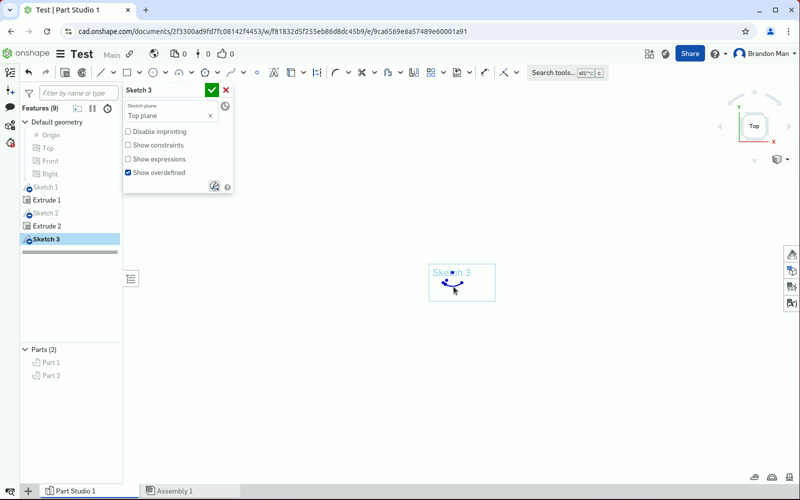
mouse_move(461, 282)
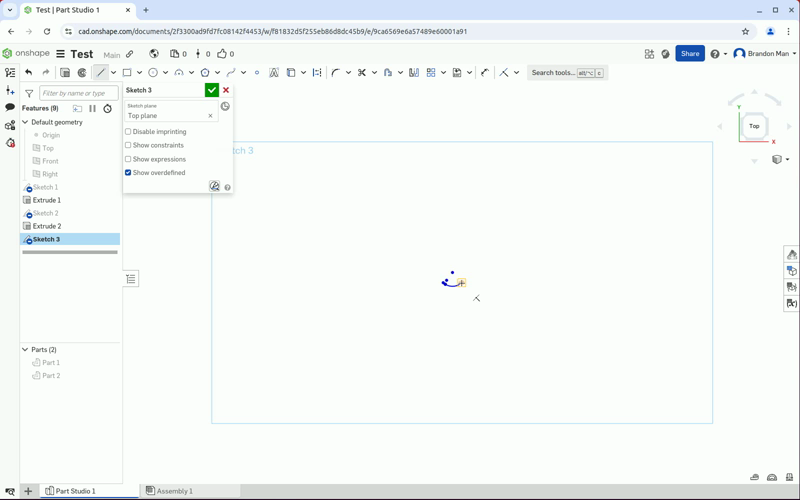
click(461, 282)
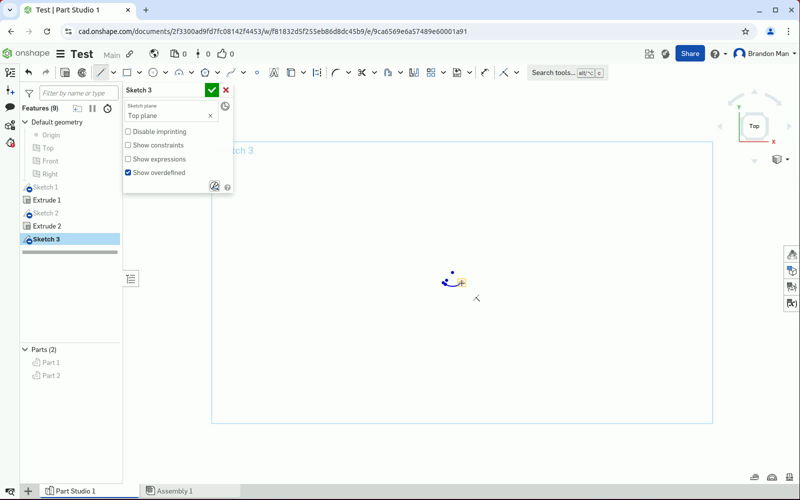
mouse_move(491, 282)
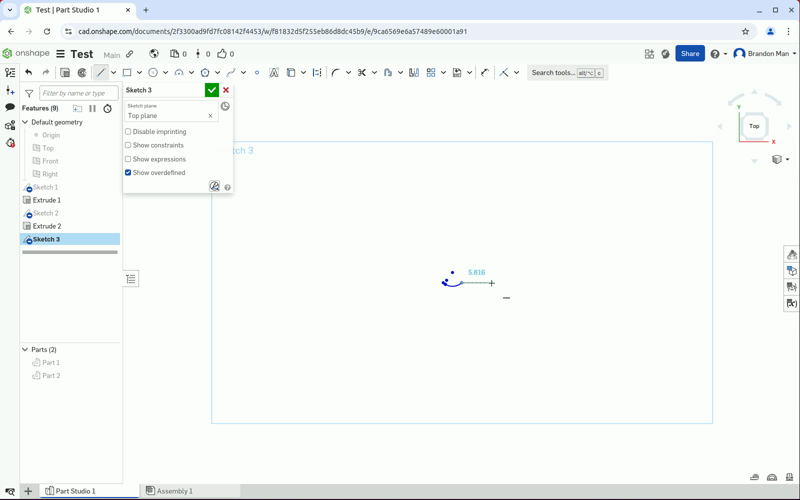
key_down(shift)
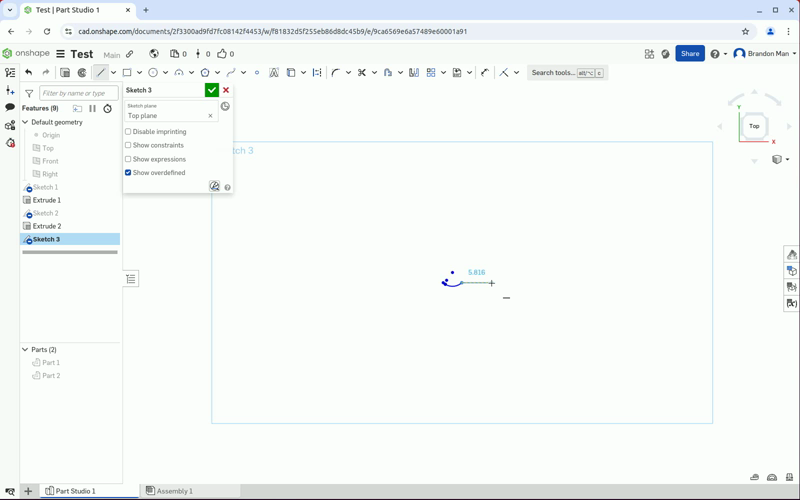
mouse_move(443, 282)
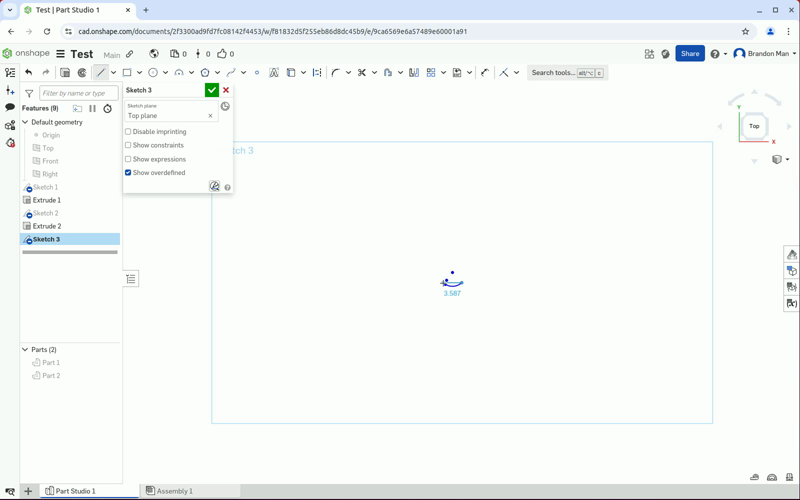
scroll(6)
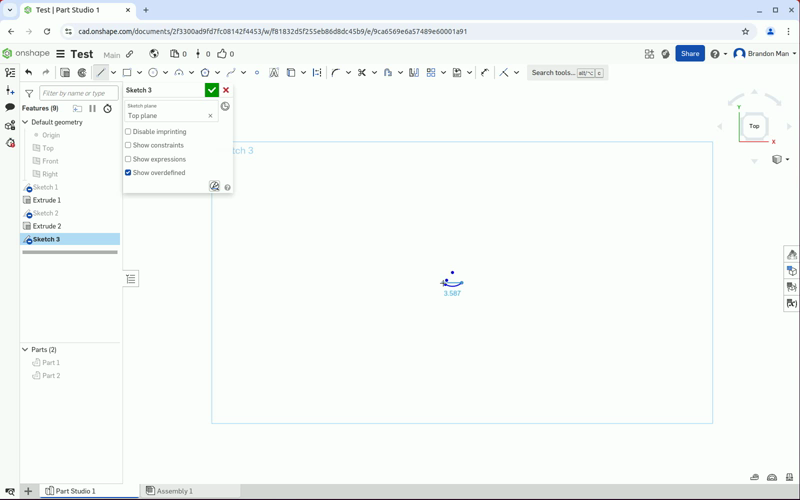
scroll(6)
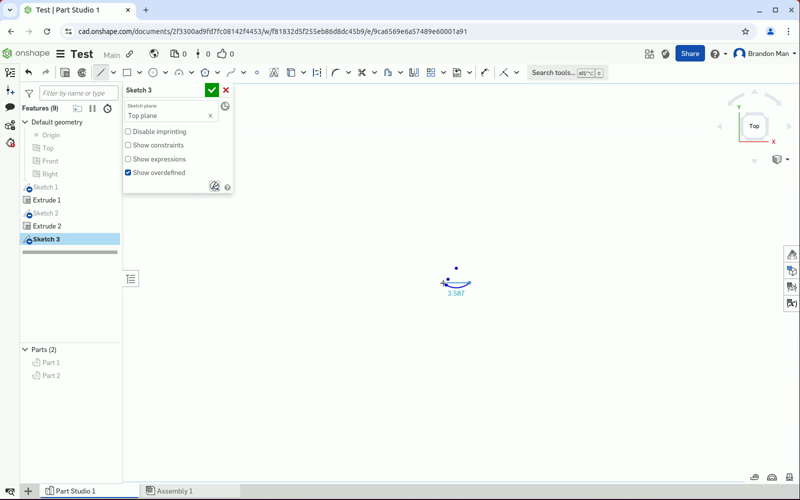
scroll(6)
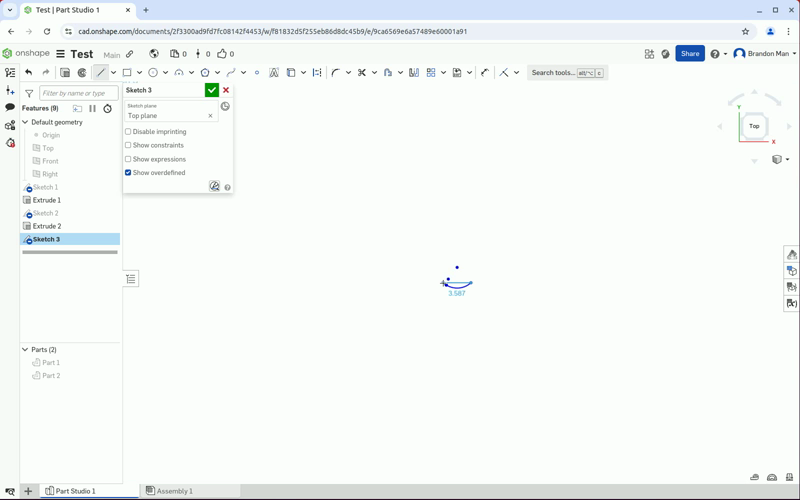
scroll(6)
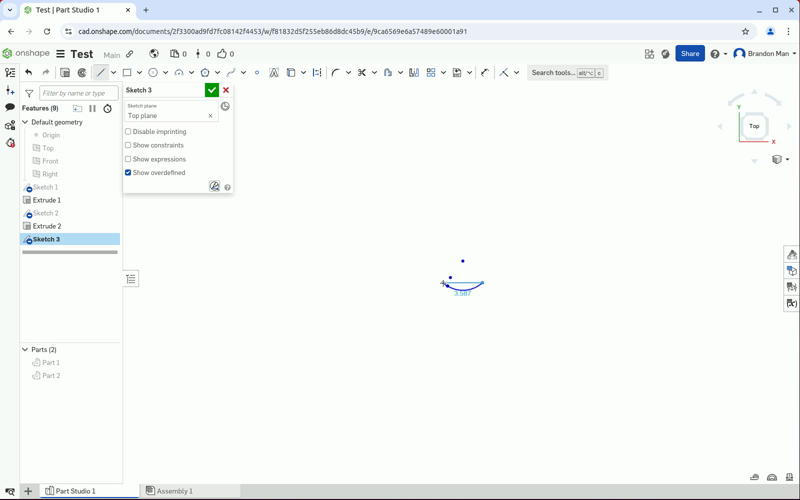
scroll(6)
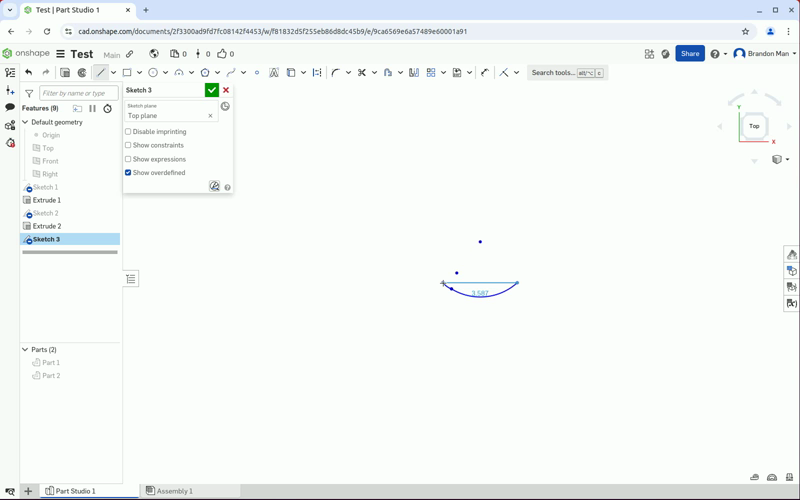
scroll(6)
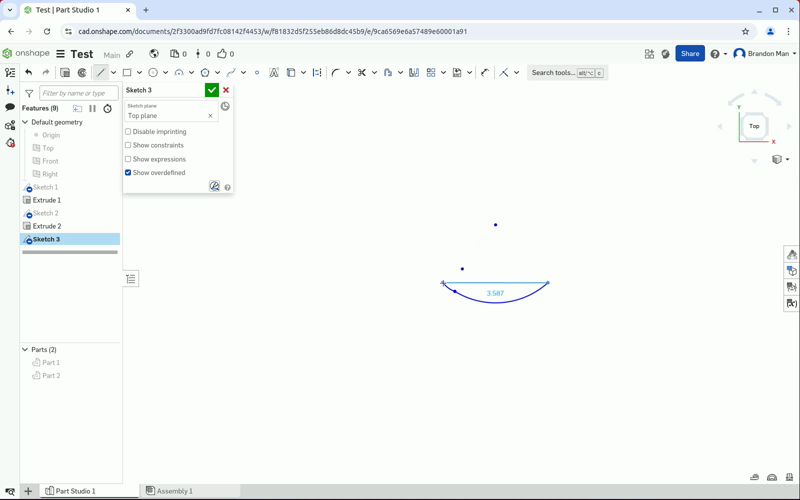
scroll(6)
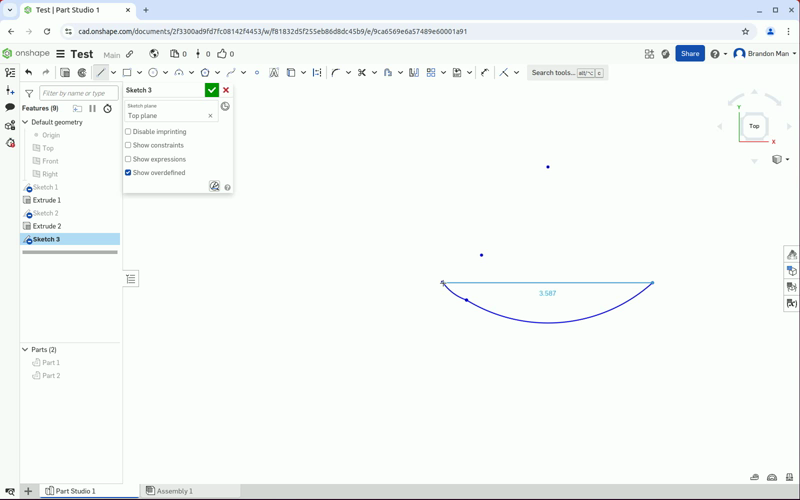
key_up(shift)
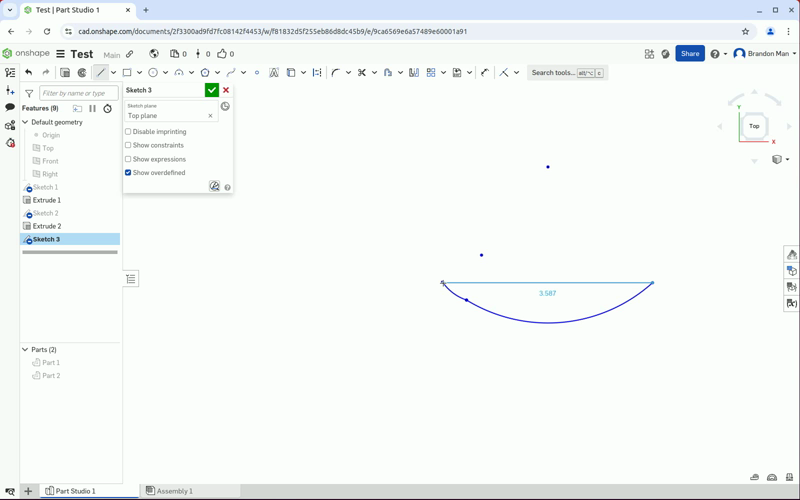
click(443, 282)
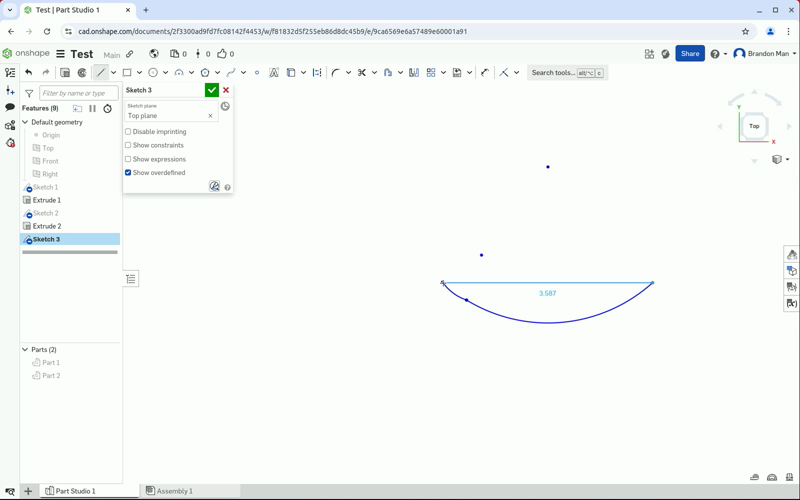
scroll(-6)
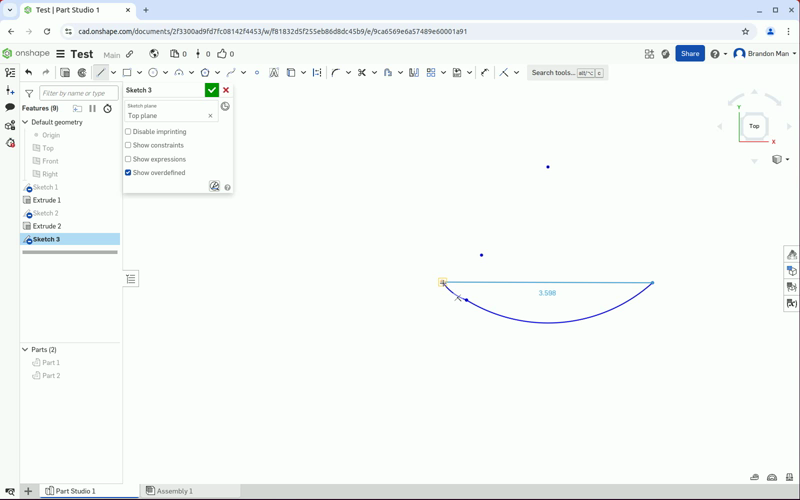
scroll(-6)
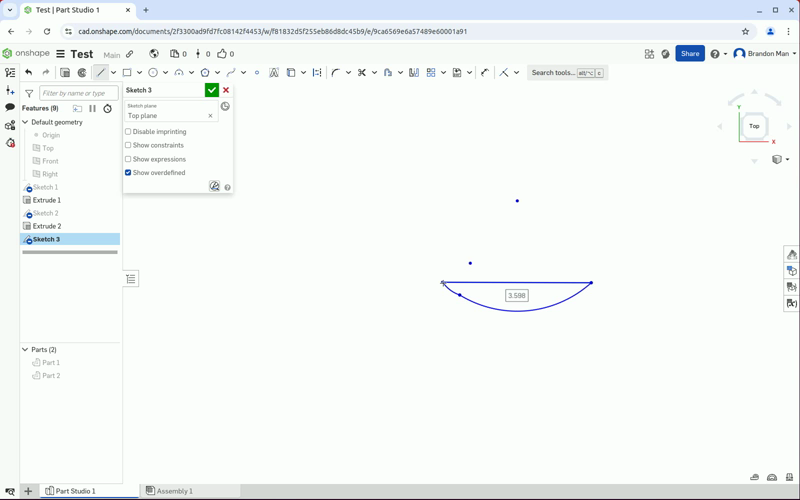
scroll(-6)
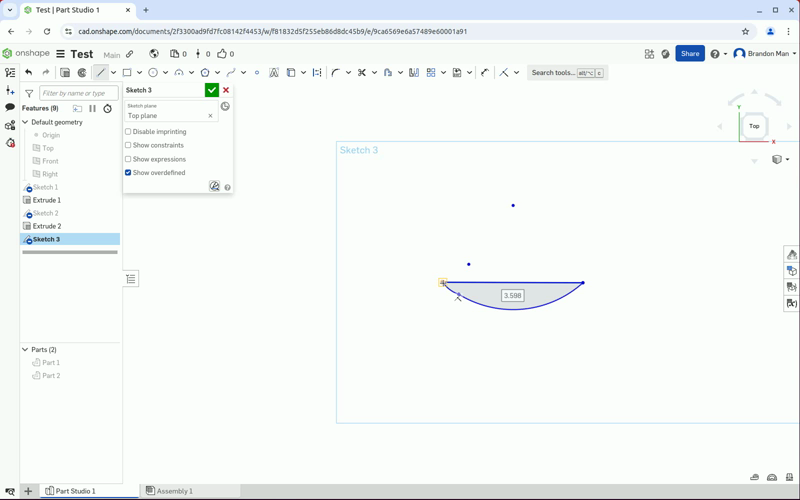
scroll(-6)
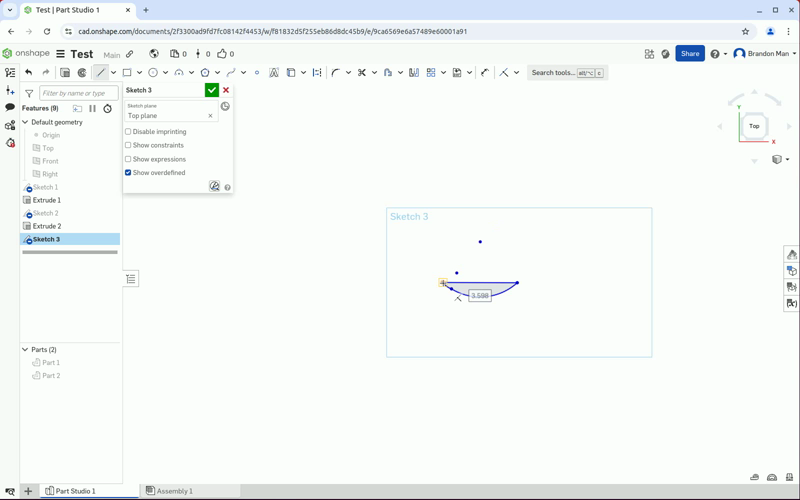
scroll(-6)
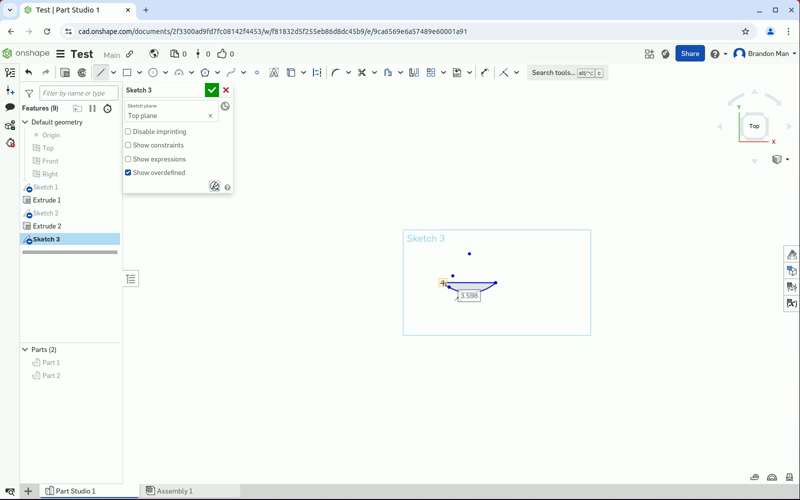
scroll(-6)
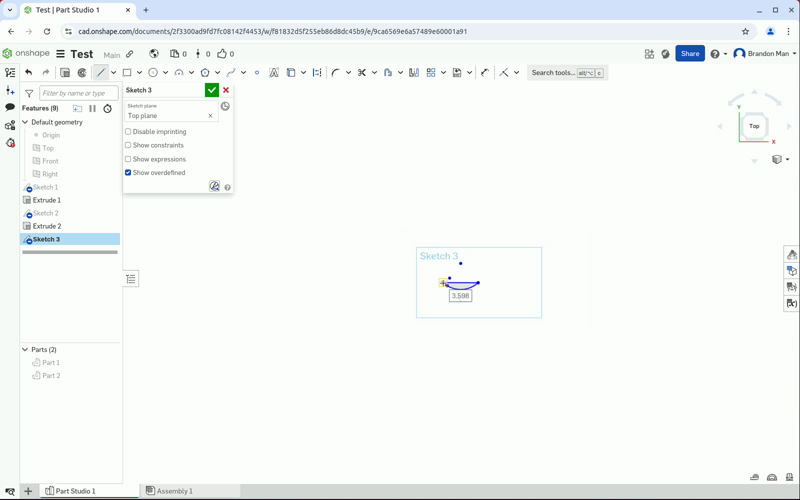
scroll(-6)
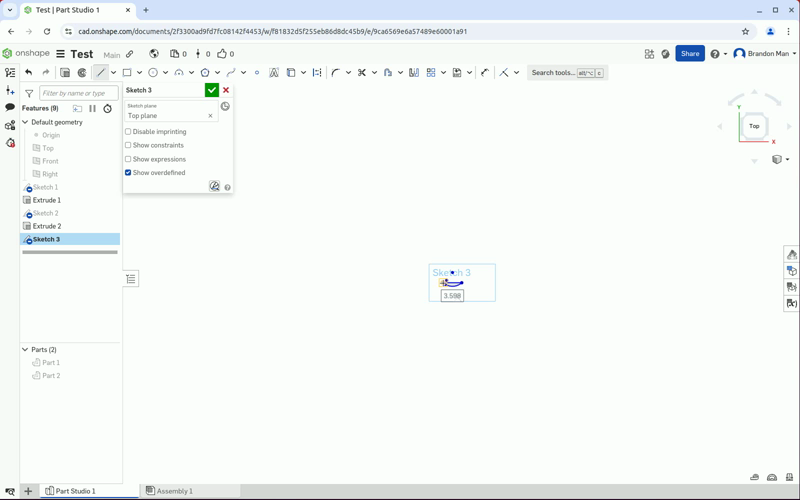
key(esc)
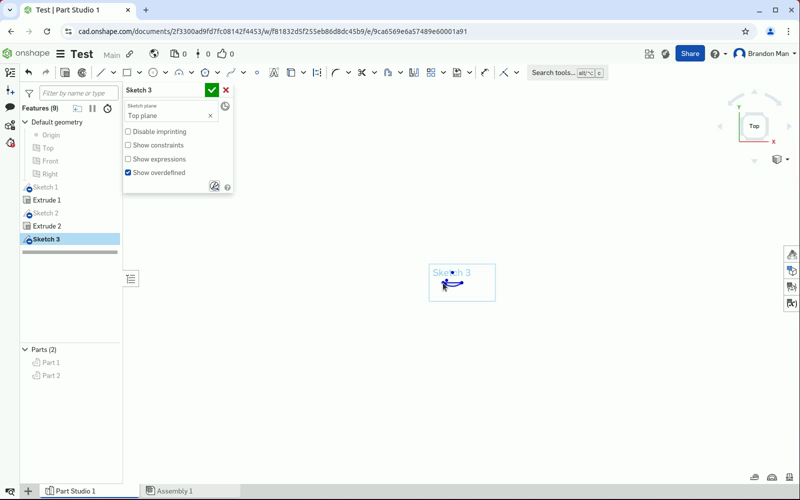
mouse_move(450, 285)
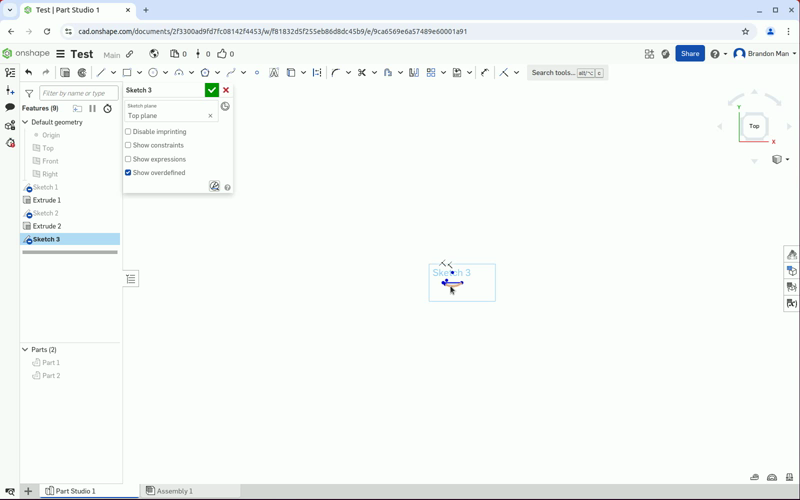
scroll(6)
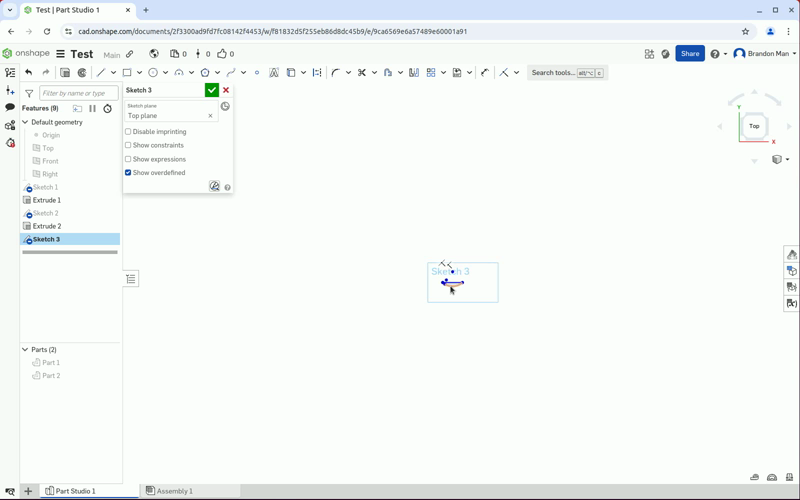
scroll(6)
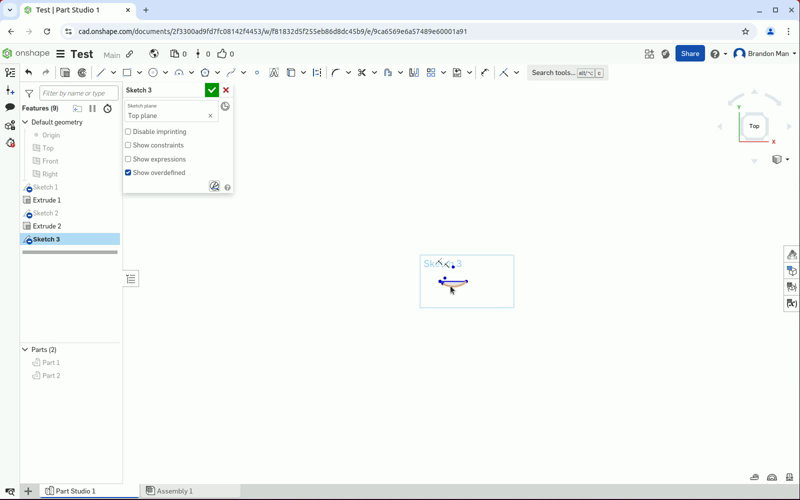
scroll(6)
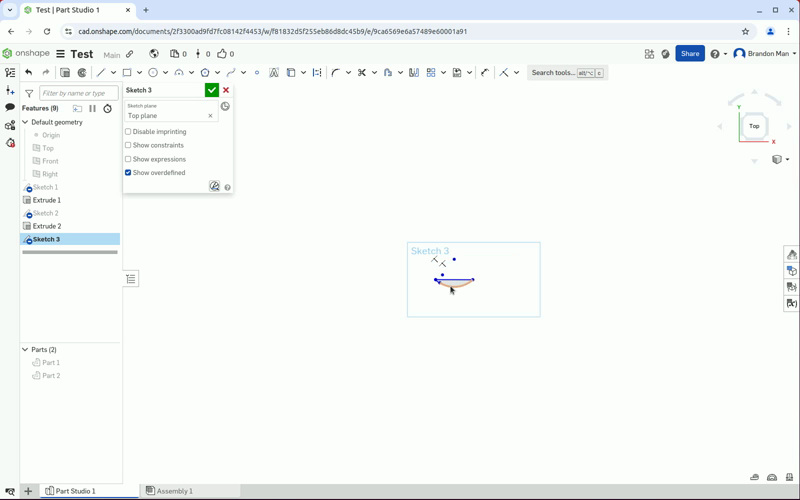
scroll(6)
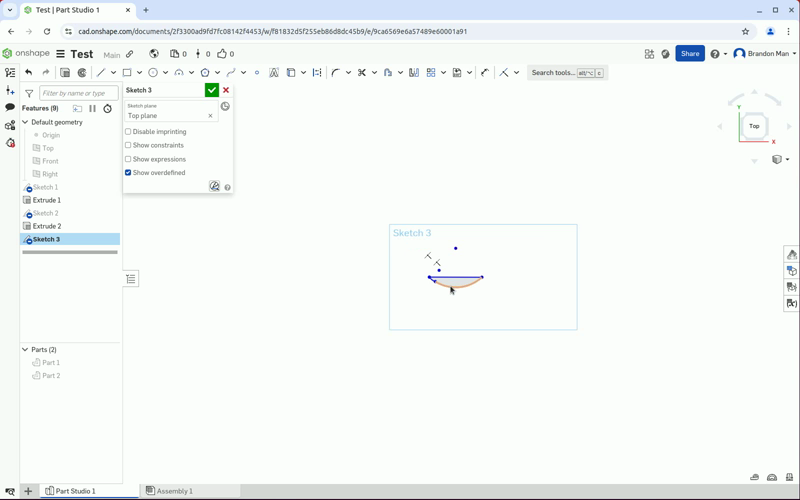
scroll(6)
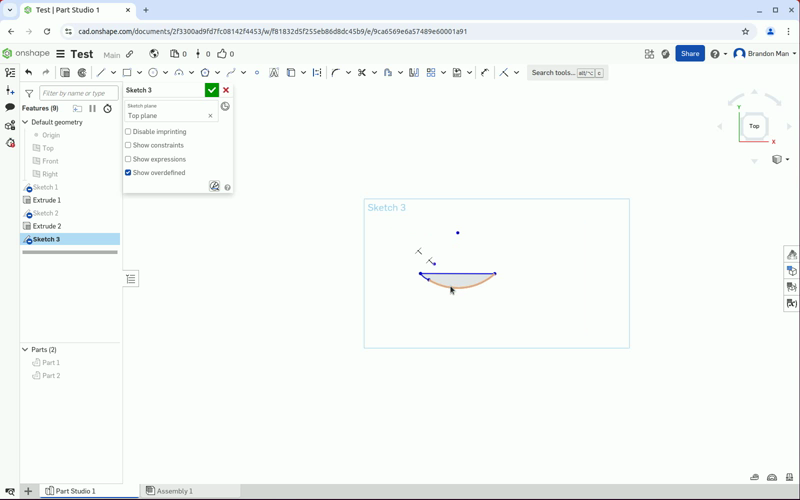
scroll(6)
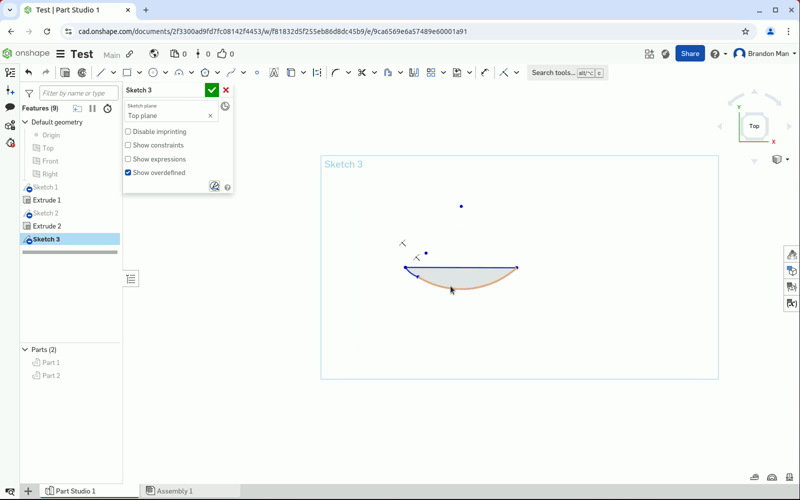
scroll(6)
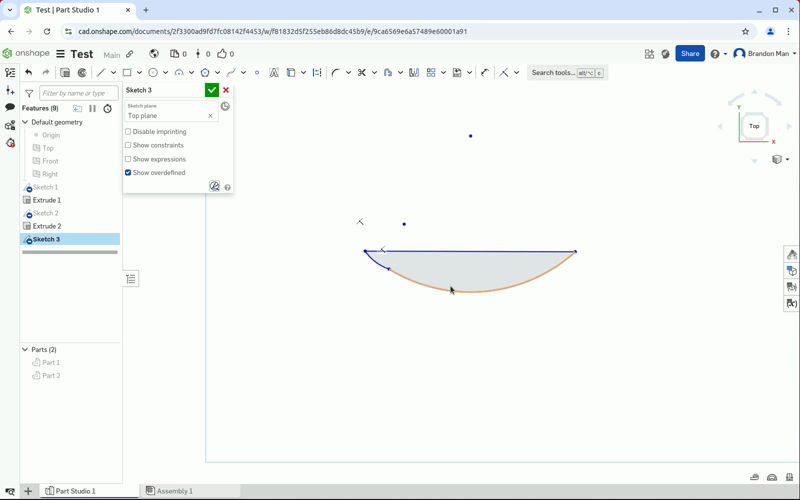
click(450, 285)
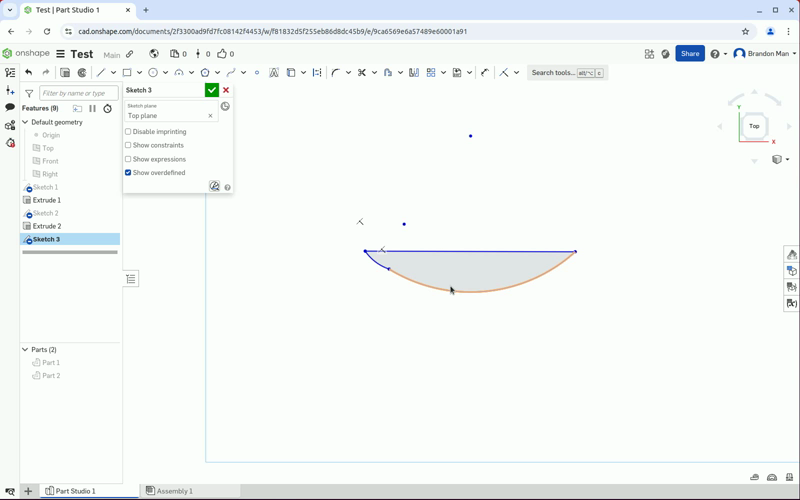
scroll(-6)
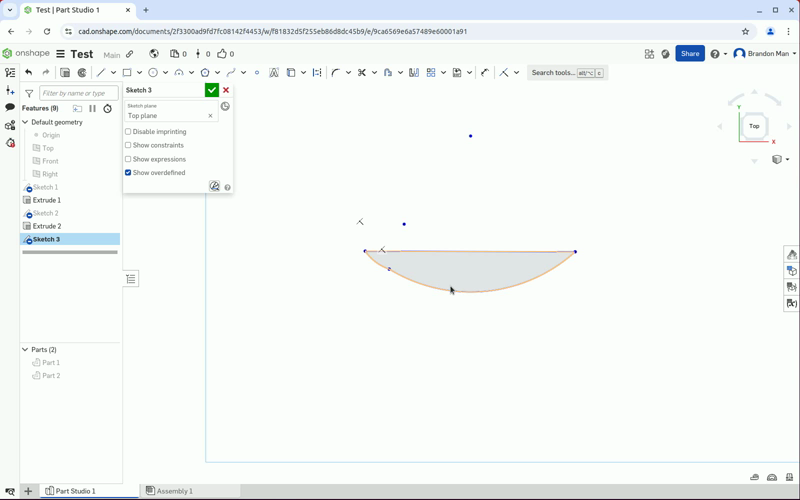
scroll(-6)
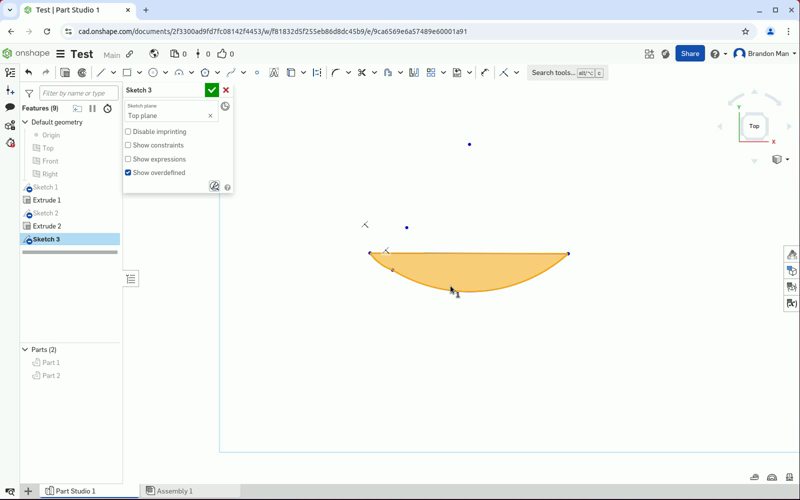
scroll(-6)
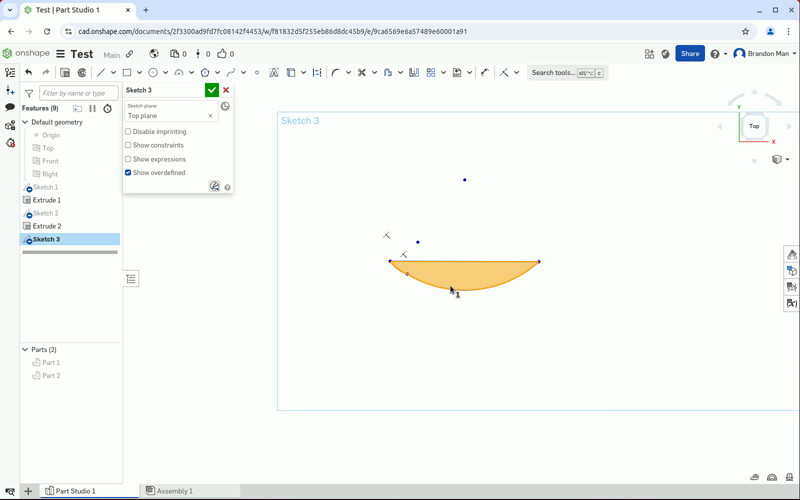
scroll(-6)
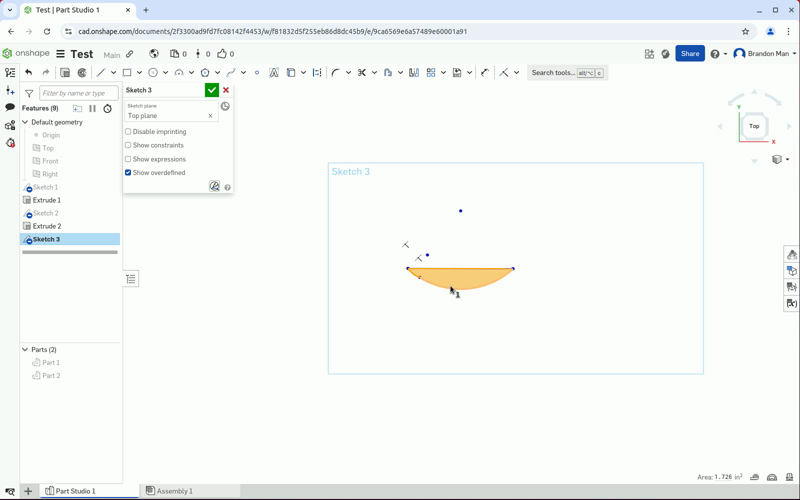
scroll(-6)
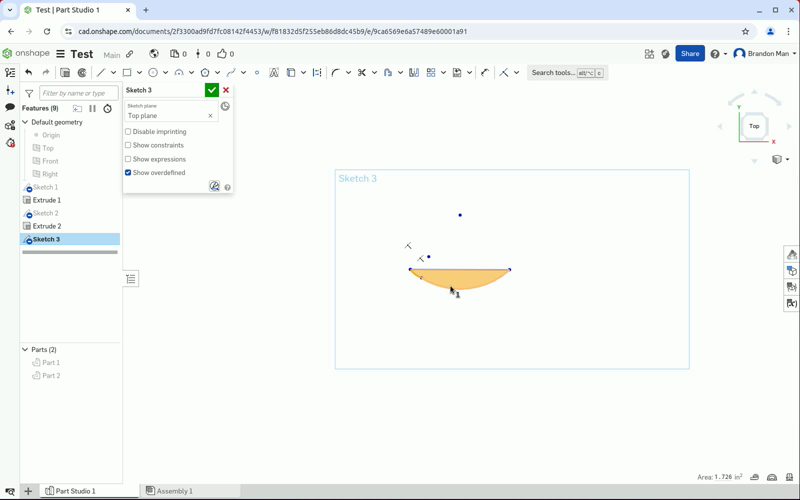
scroll(-6)
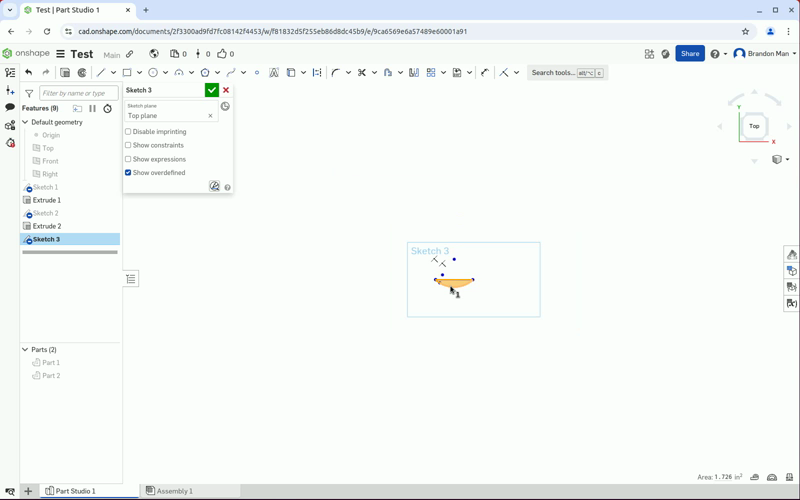
scroll(-6)
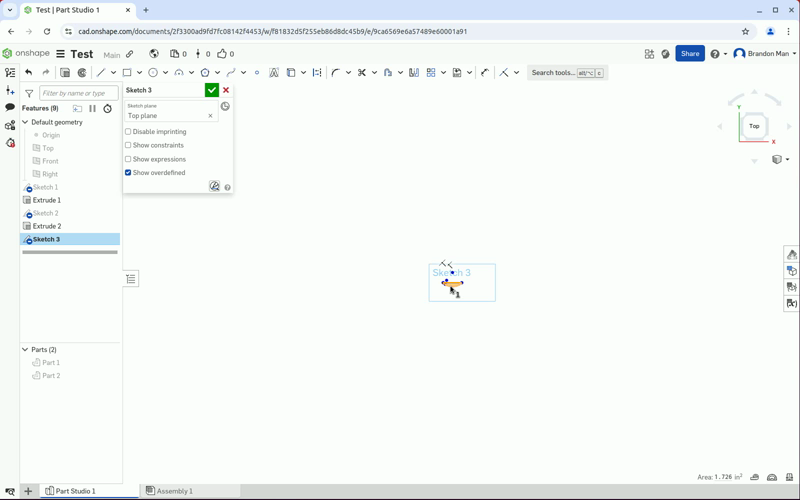
mouse_move(73, 352)
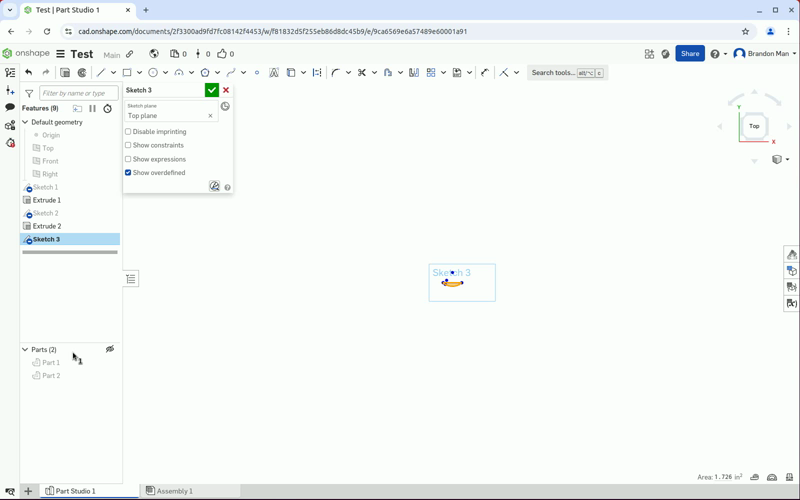
key(shift+y)
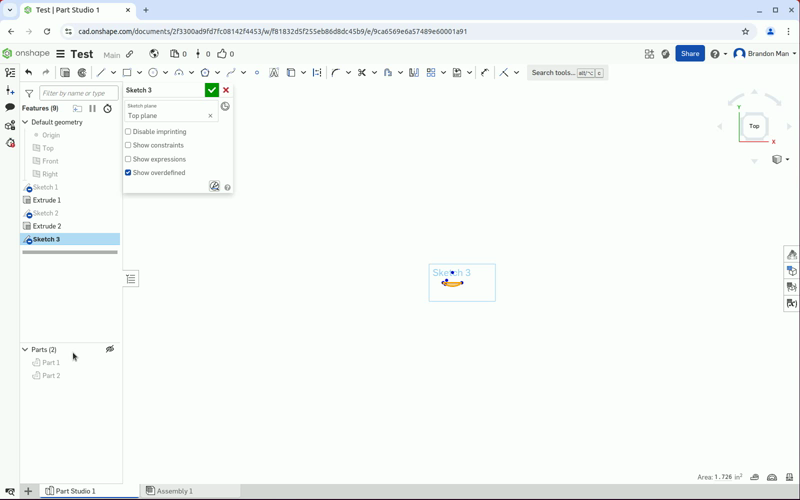
key(shift+e)
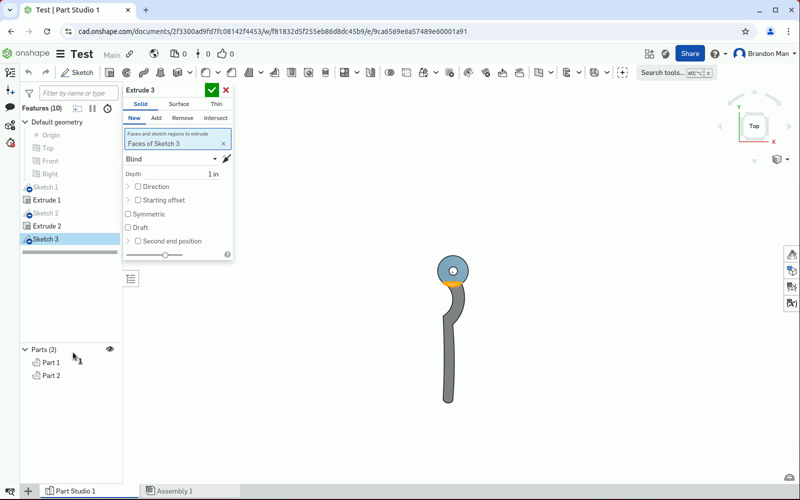
mouse_move(143, 106)
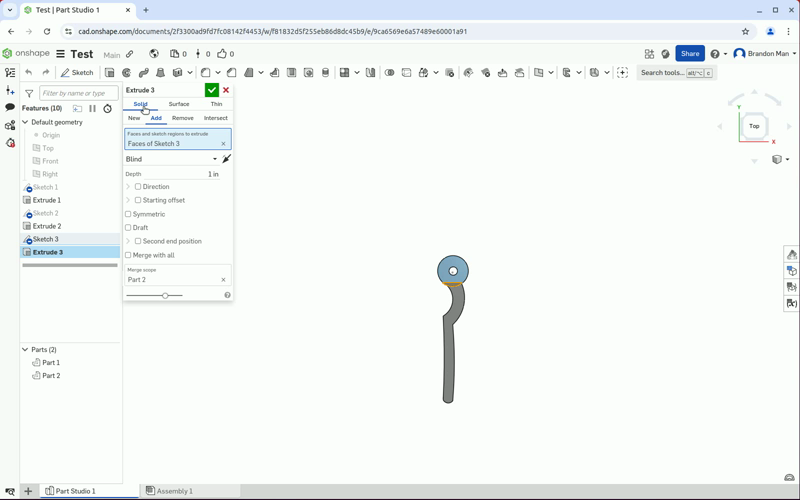
click(143, 106)
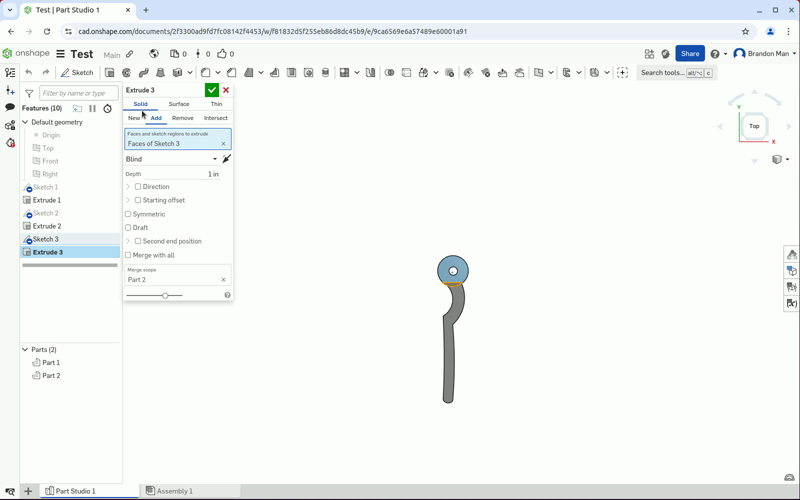
mouse_move(137, 120)
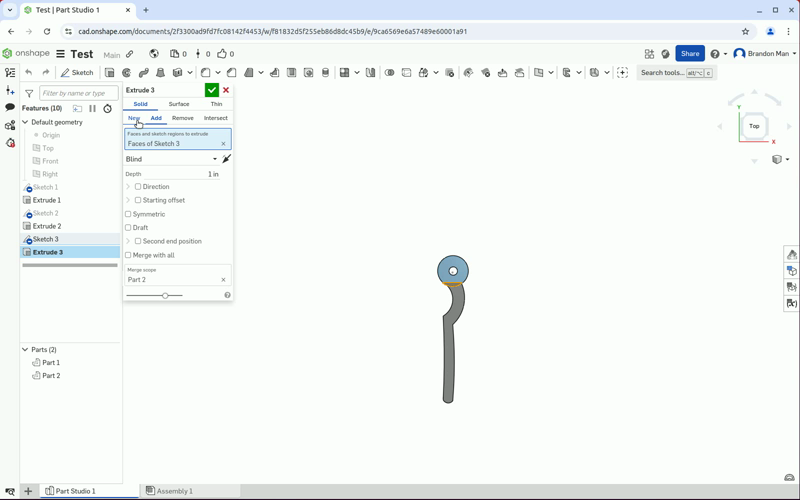
click(137, 120)
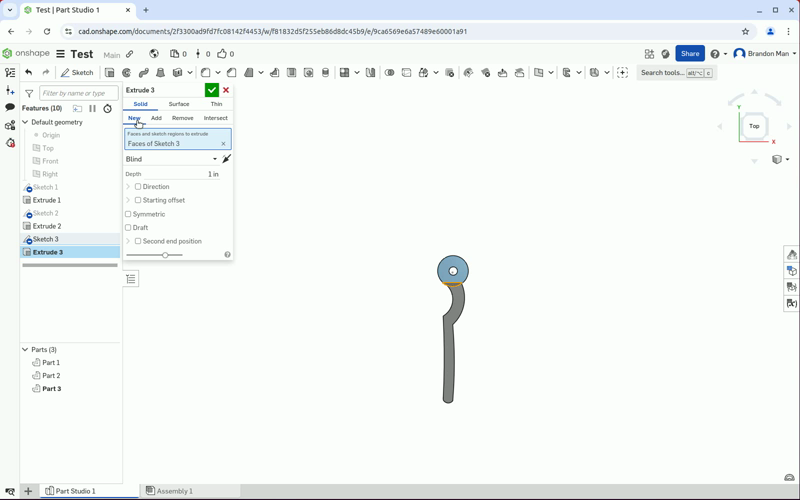
key(tab, 4)
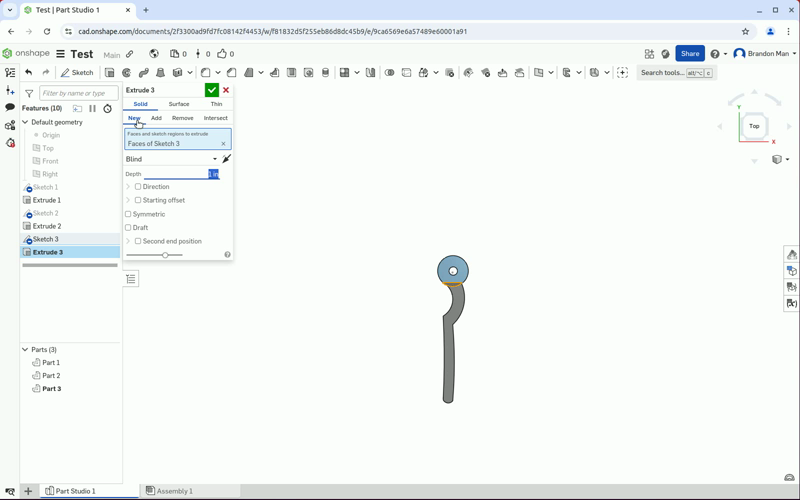
text(0.722)
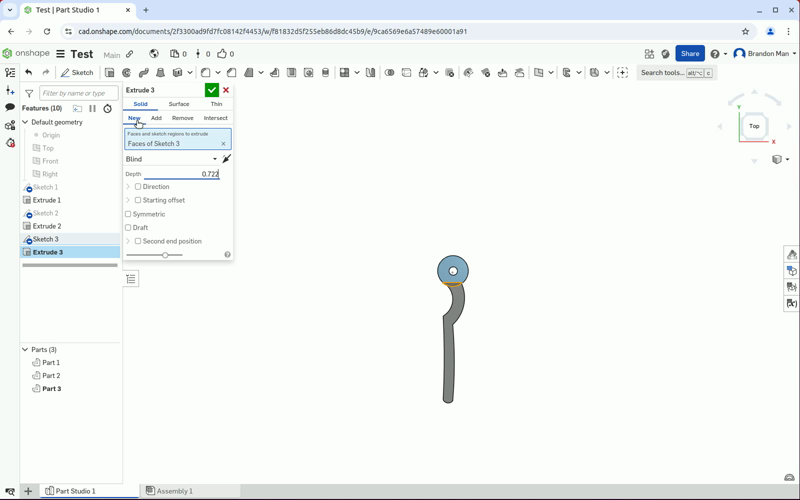
key(enter)
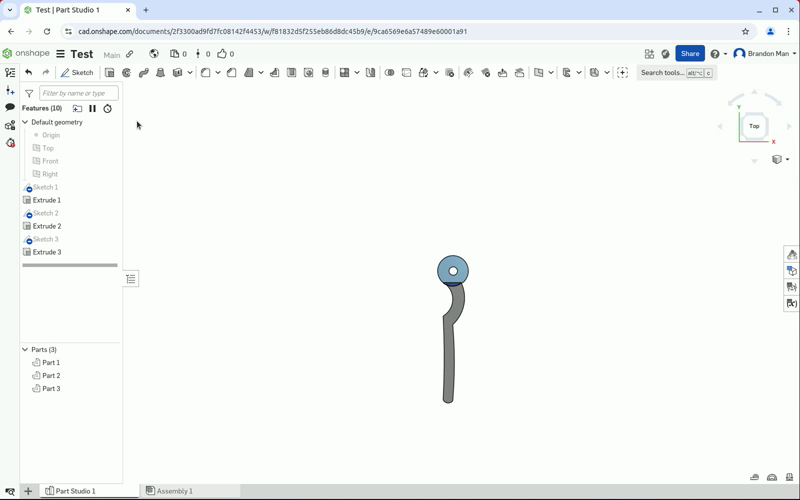
key(shift+h)
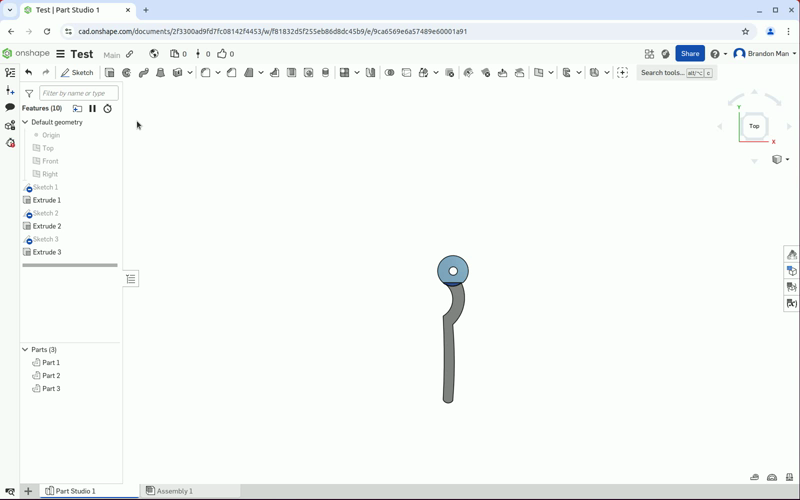
key(shift+h)
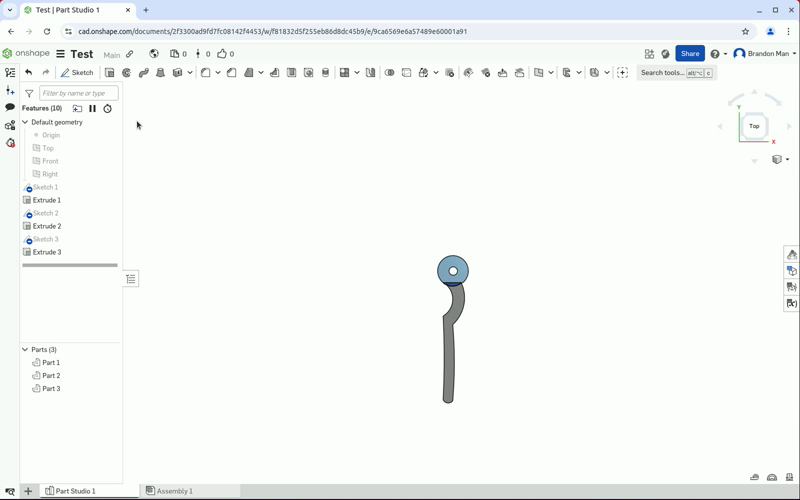
mouse_move(73, 189)
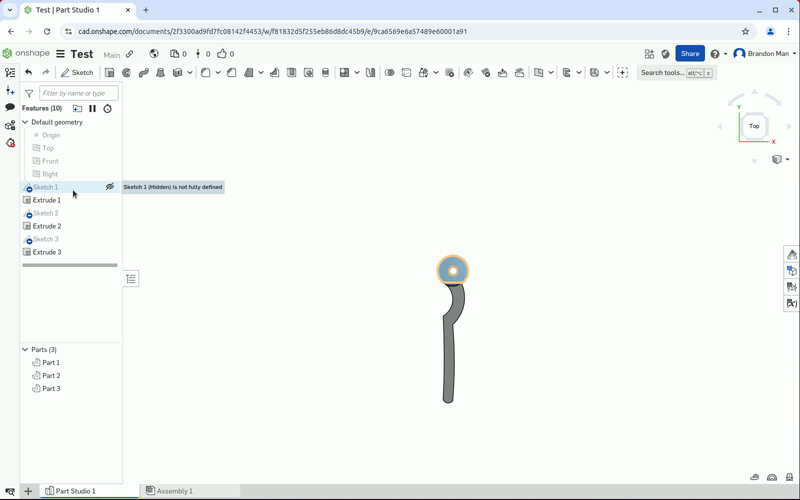
click(73, 189)
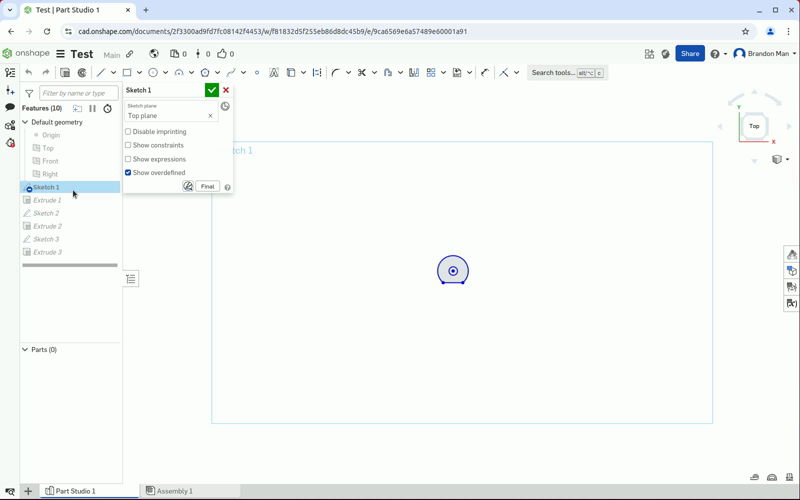
mouse_move(229, 92)
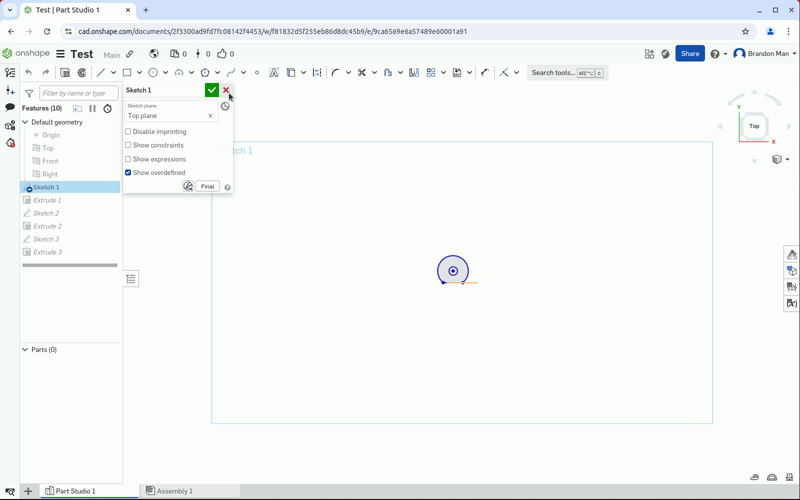
click(229, 92)
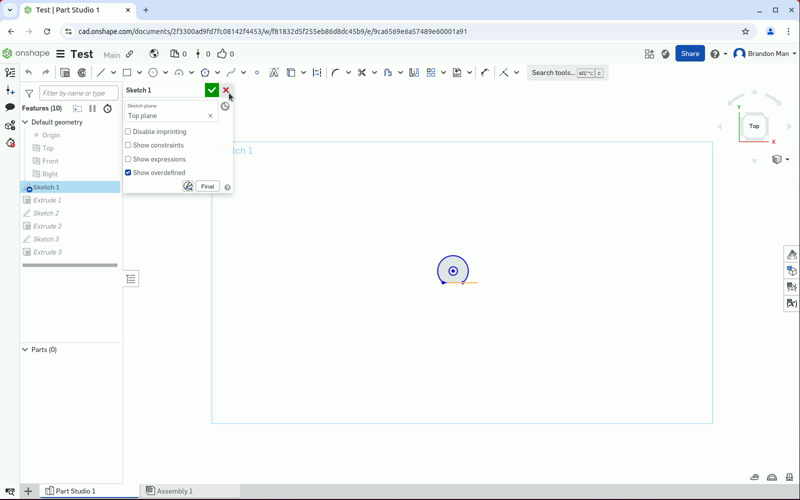
key(shift+s)
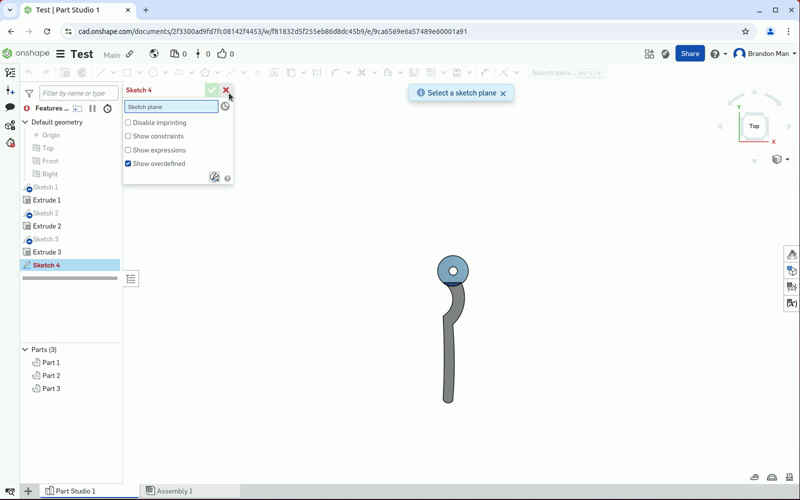
mouse_move(73, 150)
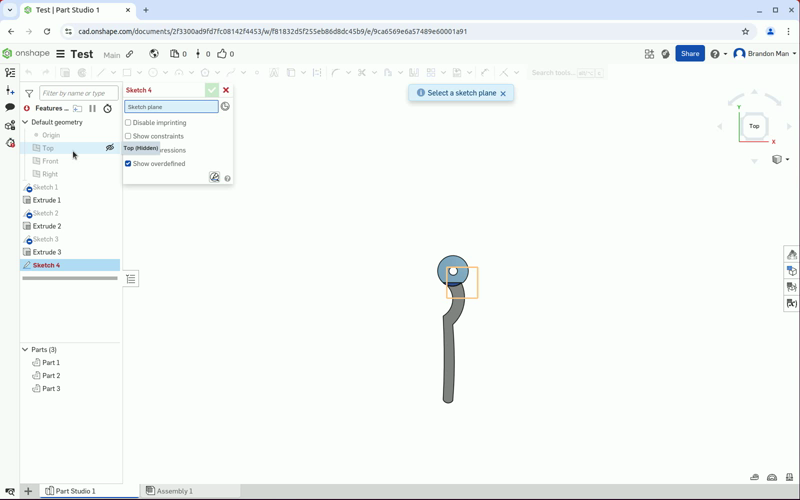
click(73, 150)
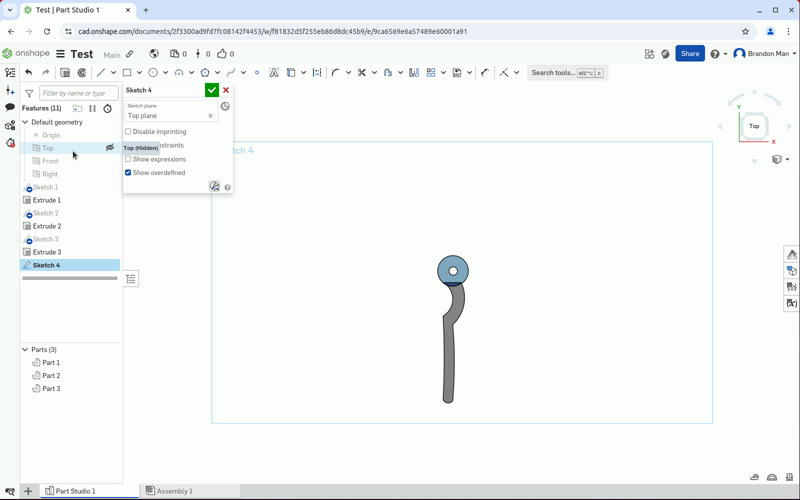
mouse_move(73, 352)
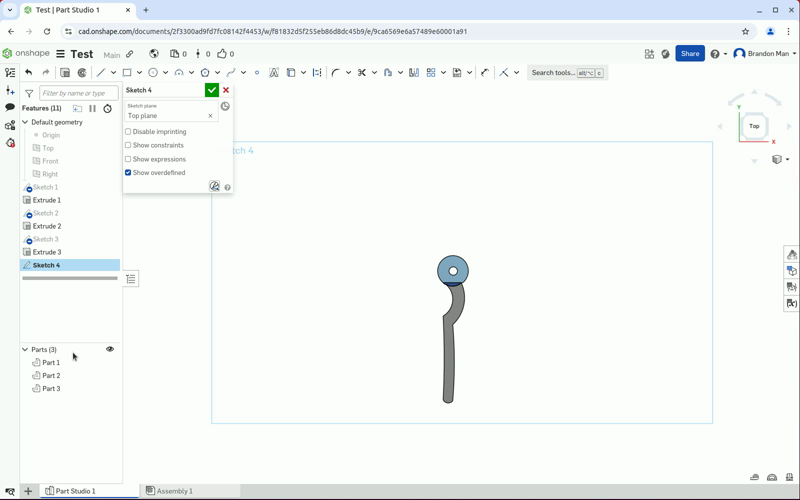
key(y)
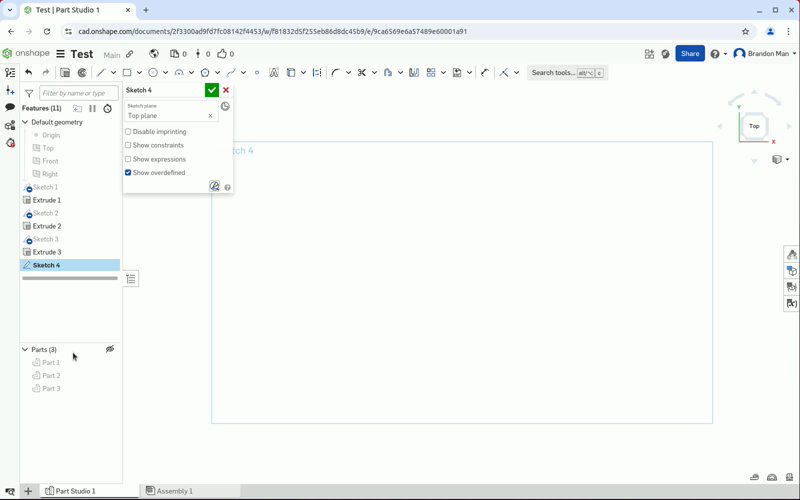
key(a)
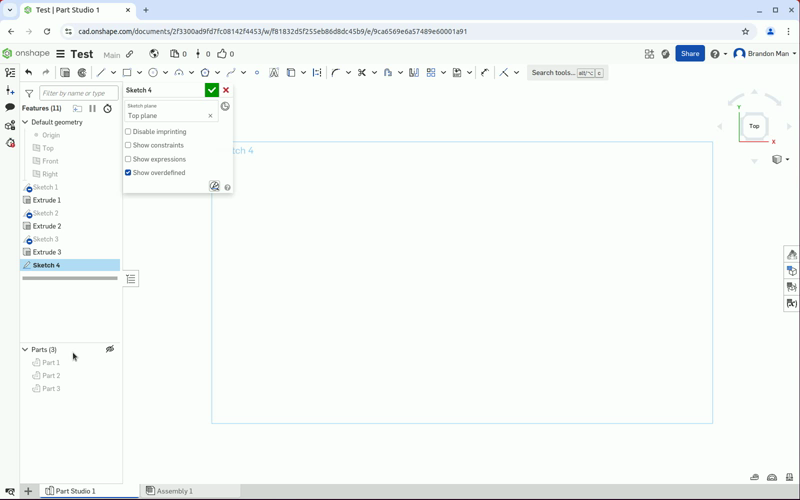
key_down(shift)
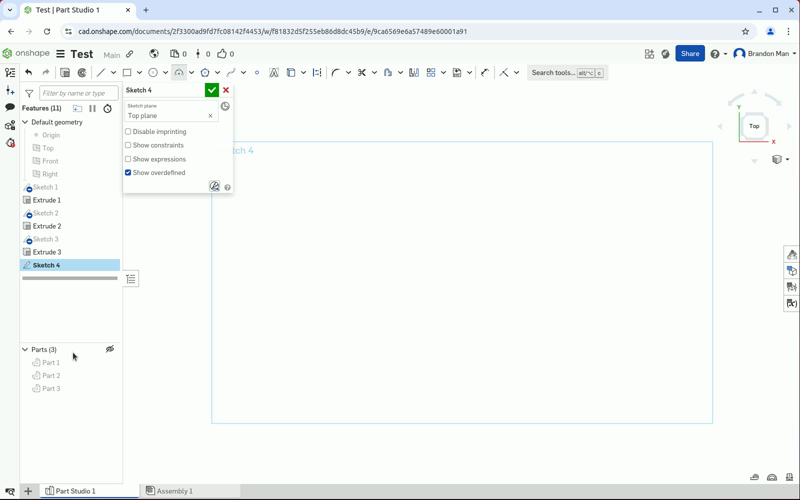
mouse_move(438, 271)
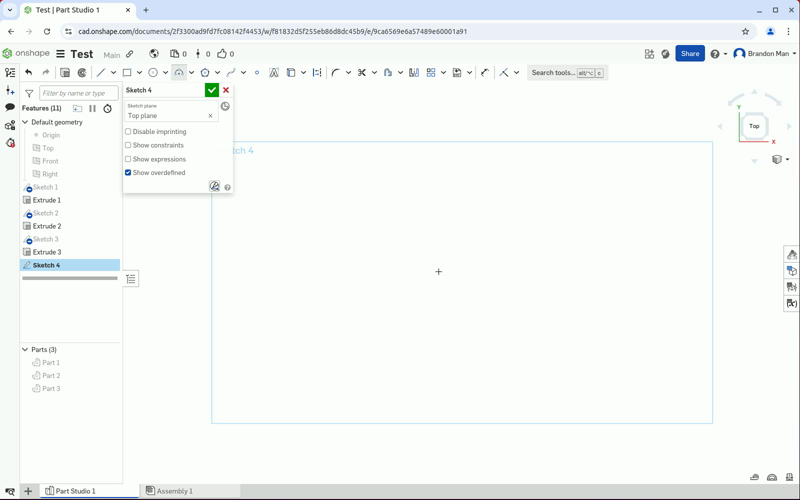
click(438, 271)
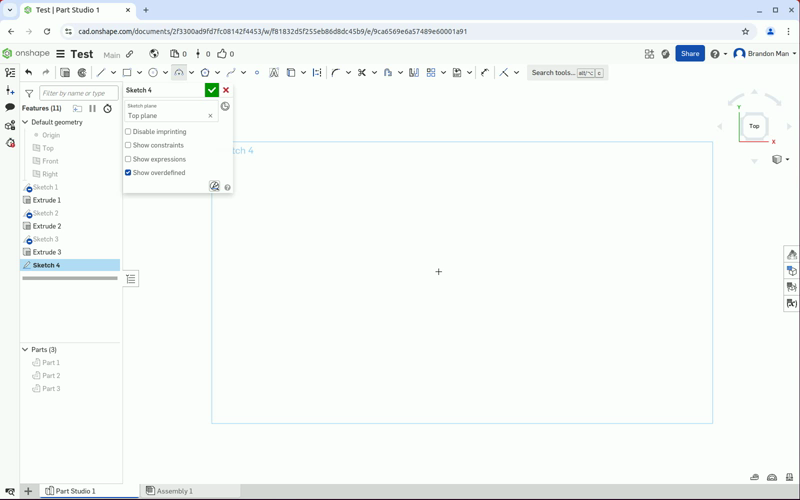
key_up(shift)
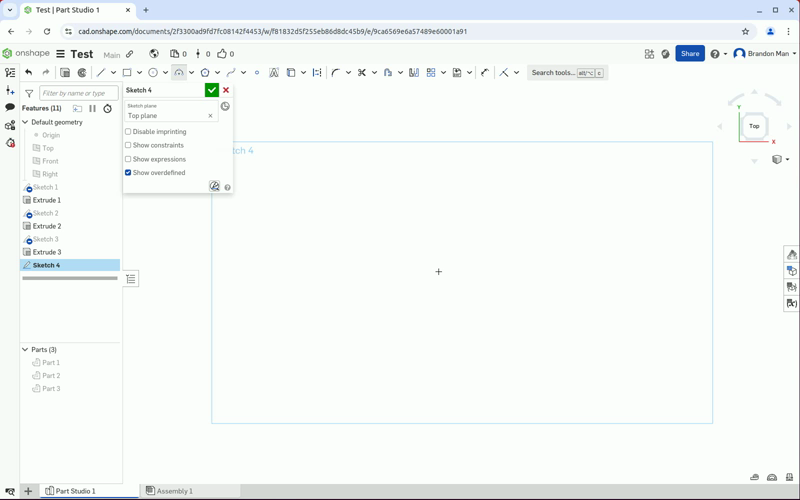
key_down(shift)
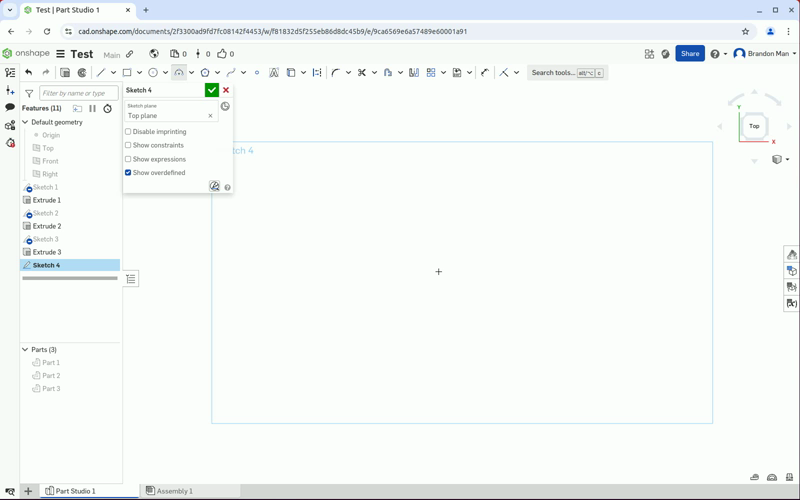
mouse_move(461, 261)
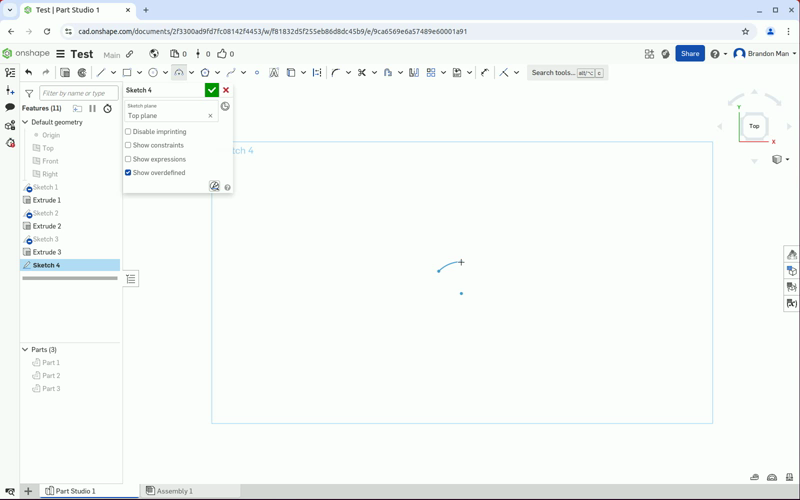
click(461, 261)
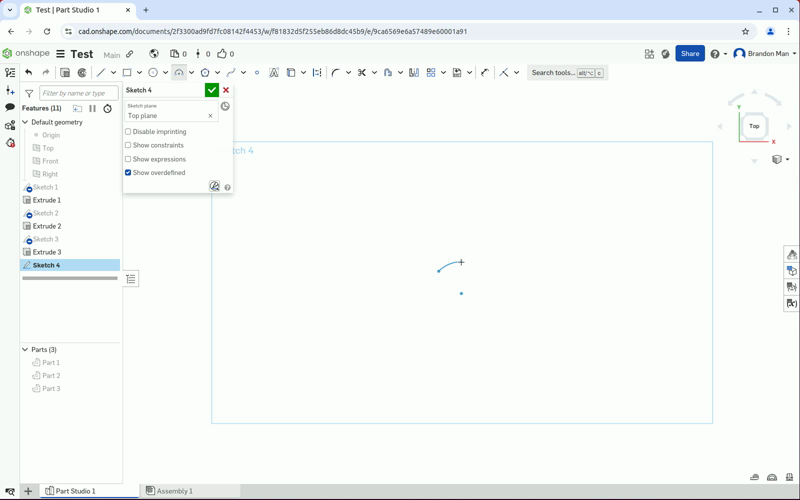
mouse_move(447, 259)
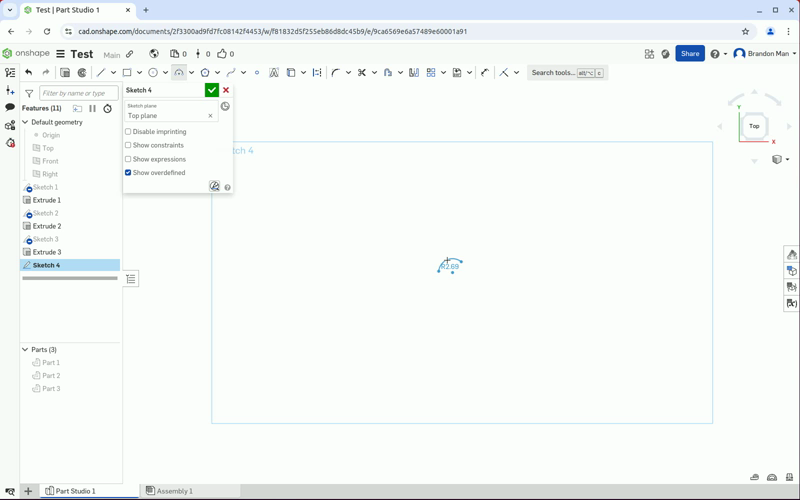
click(447, 259)
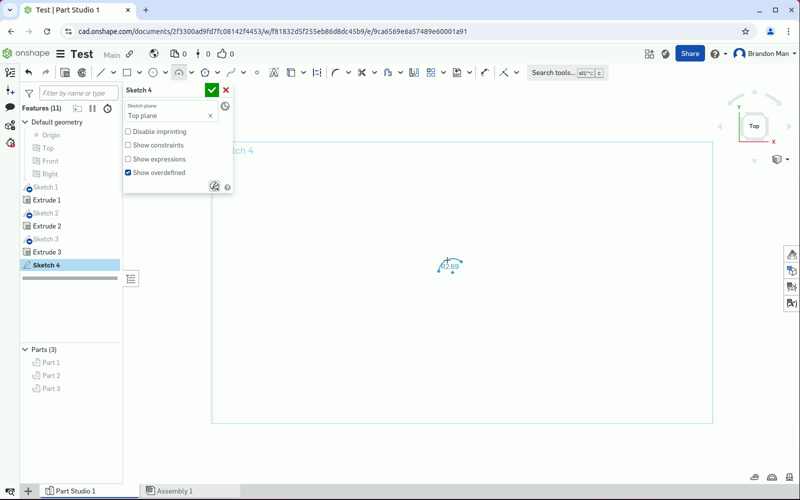
key_up(shift)
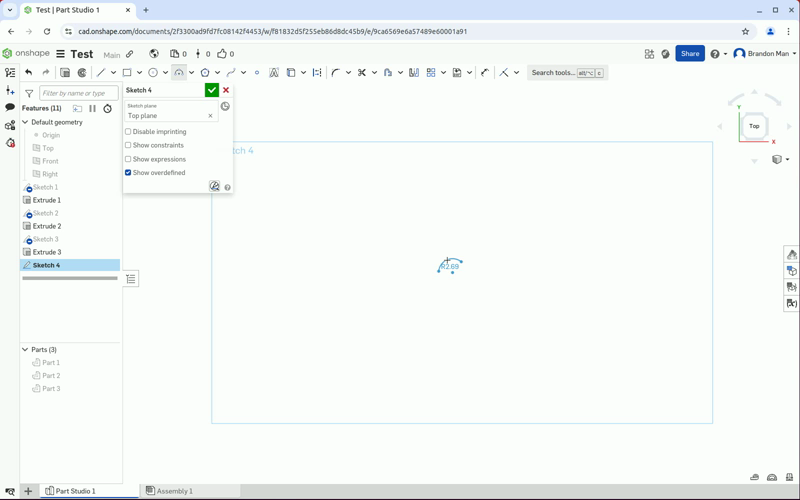
mouse_move(461, 261)
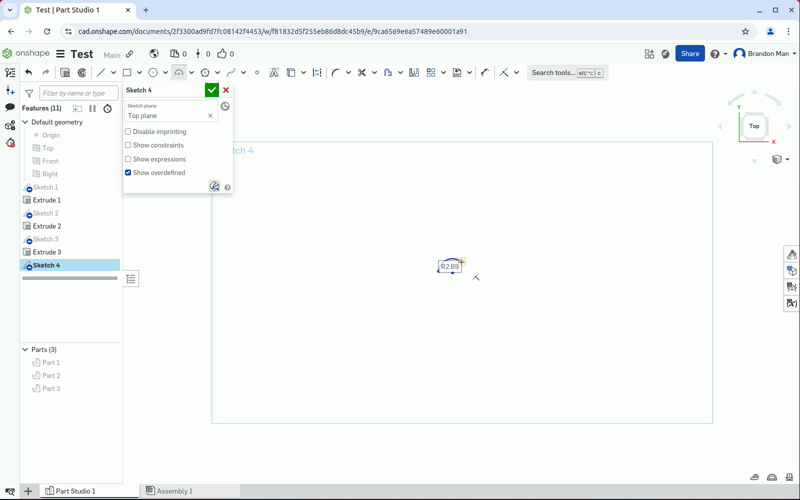
click(461, 261)
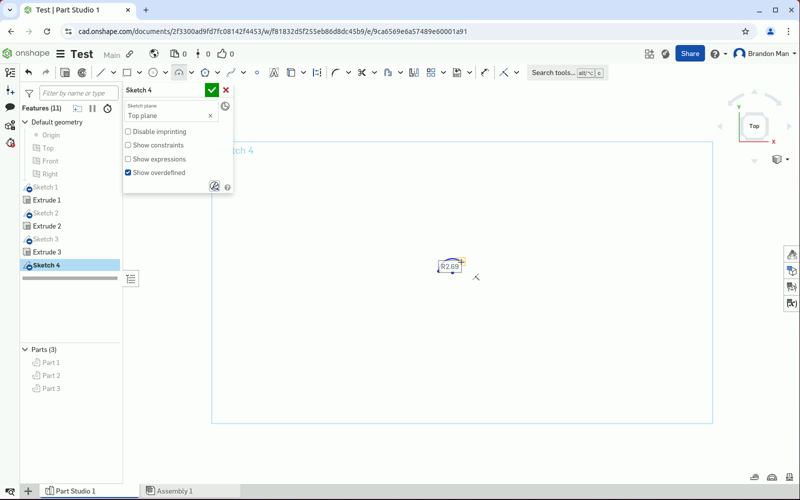
key_down(shift)
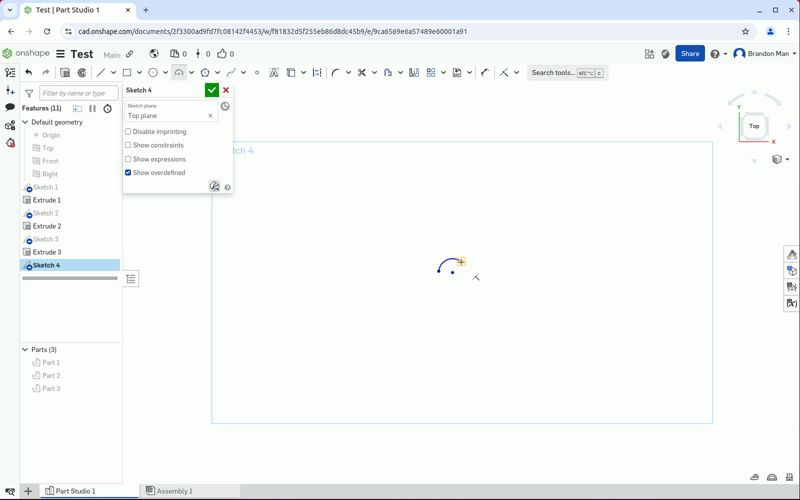
mouse_move(461, 208)
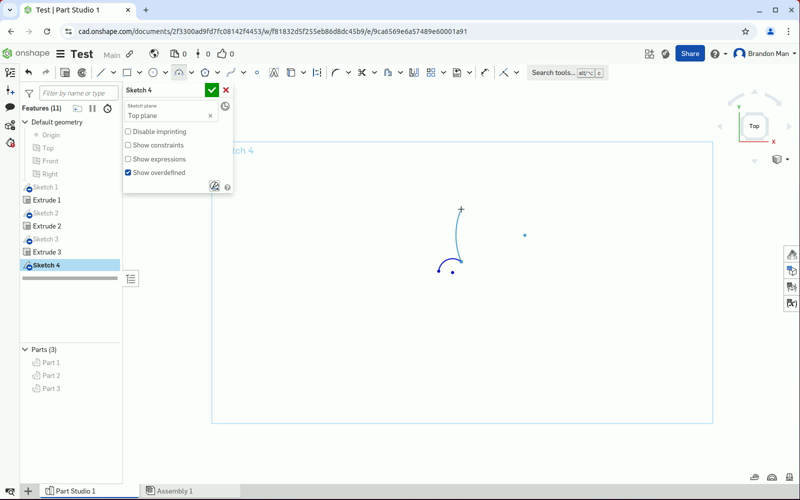
click(461, 208)
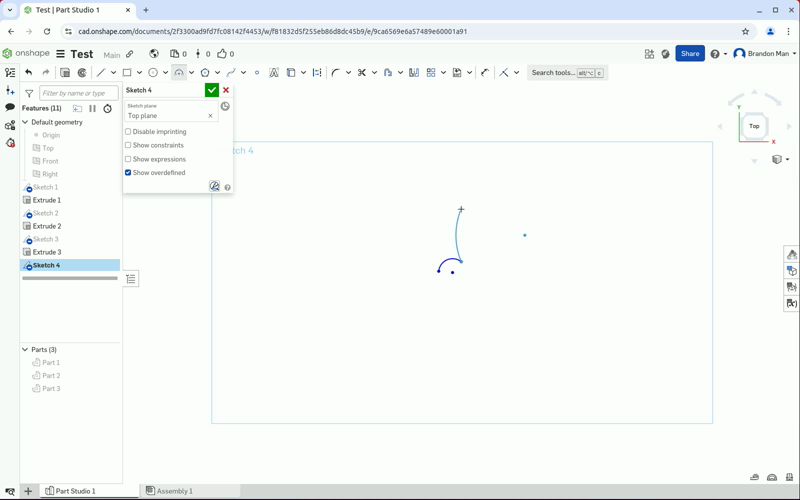
mouse_move(454, 235)
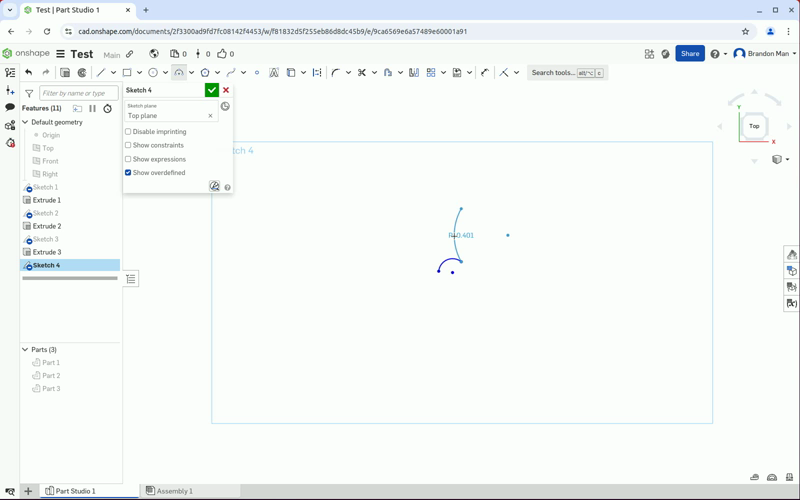
click(454, 235)
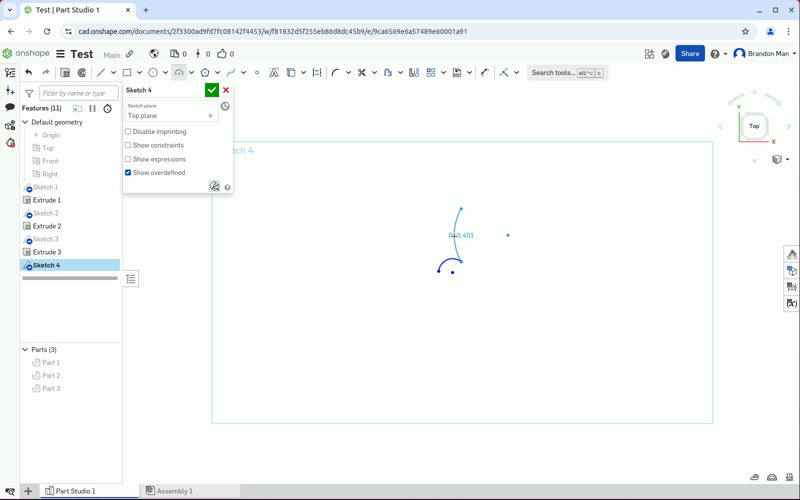
key_up(shift)
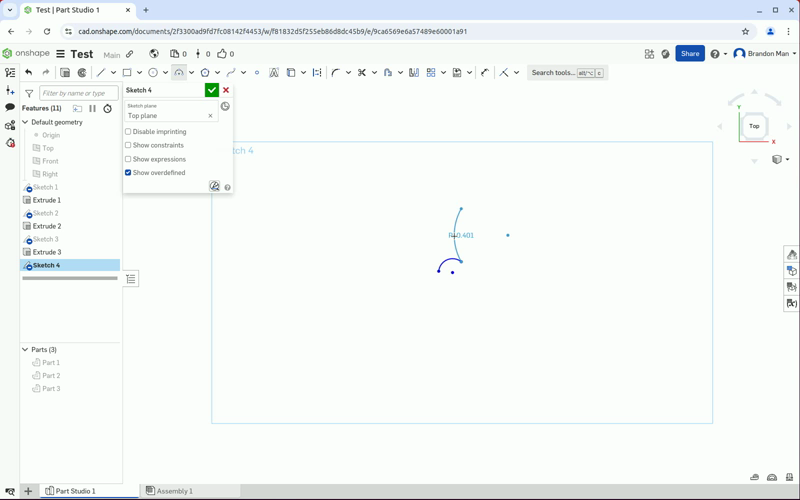
mouse_move(461, 208)
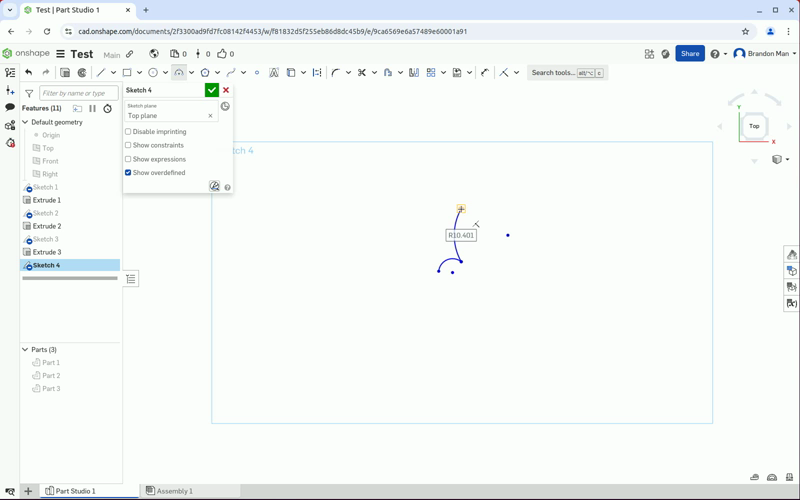
click(461, 208)
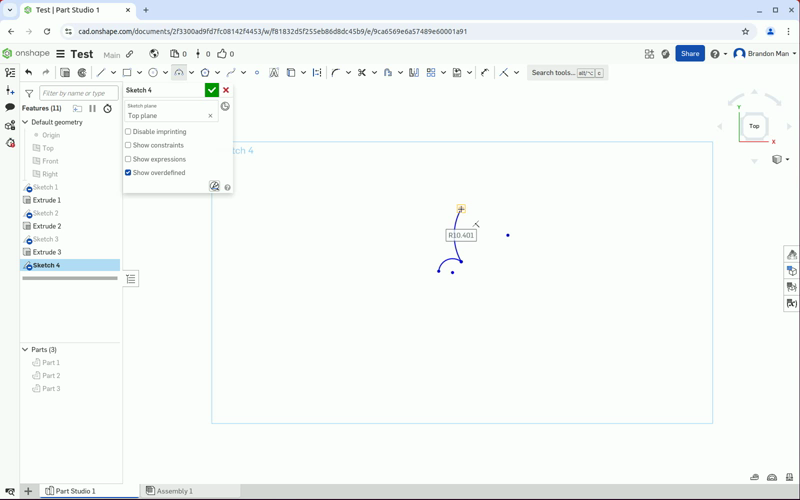
key_down(shift)
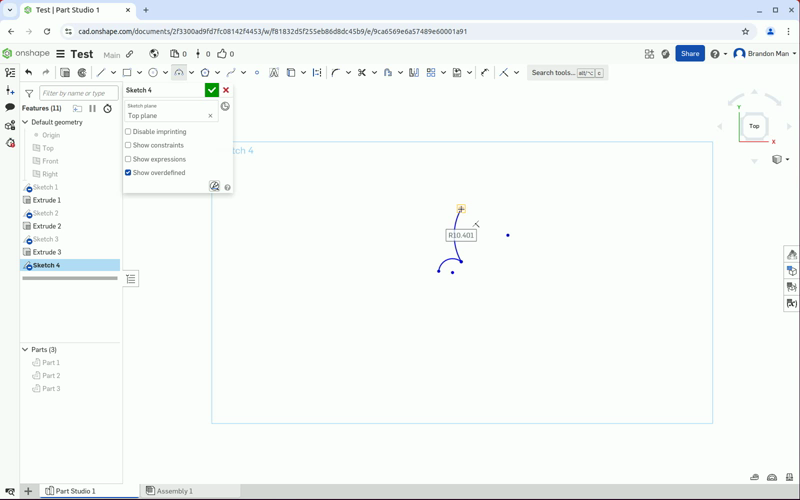
mouse_move(457, 204)
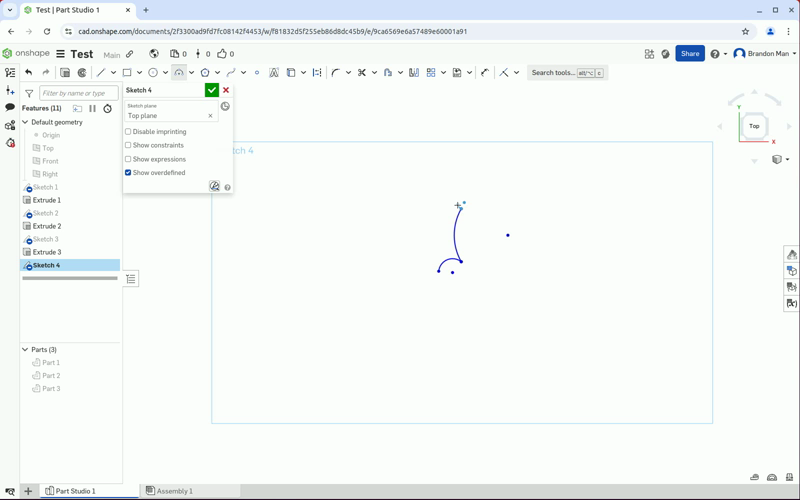
scroll(6)
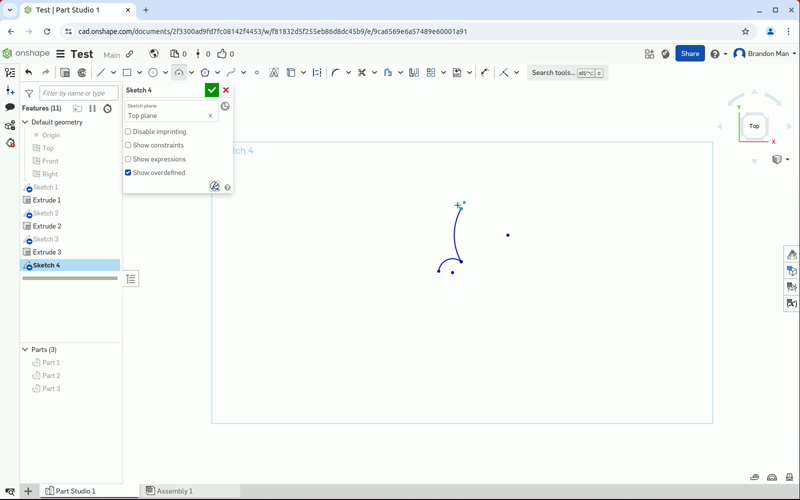
scroll(6)
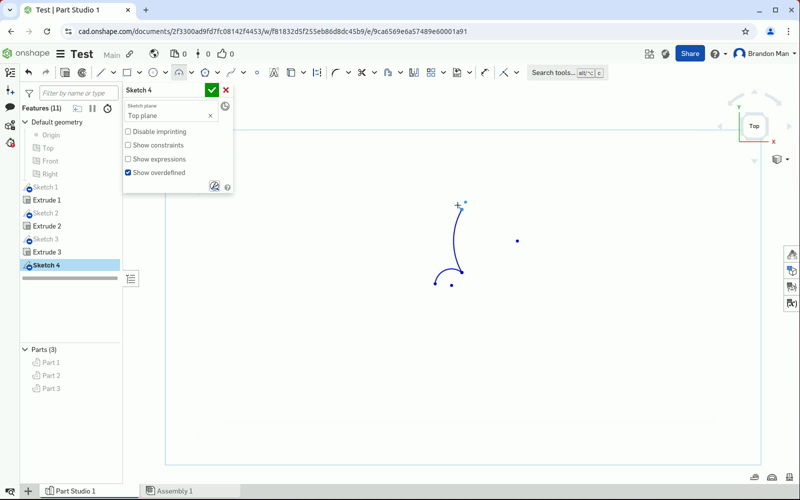
scroll(6)
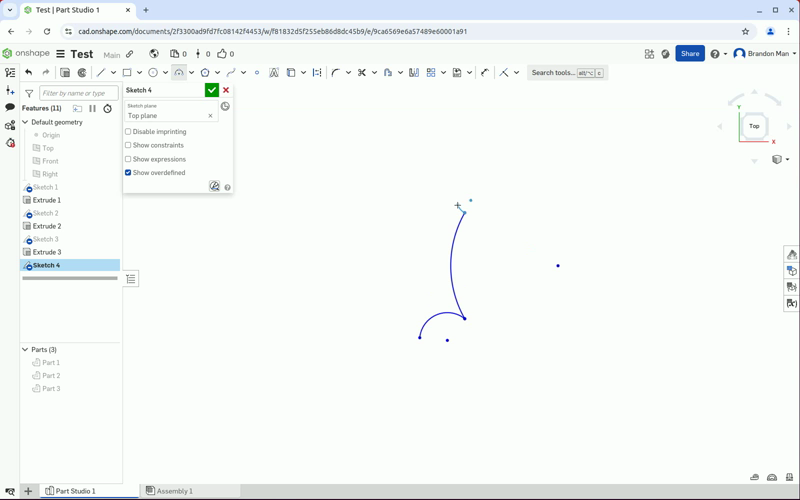
scroll(6)
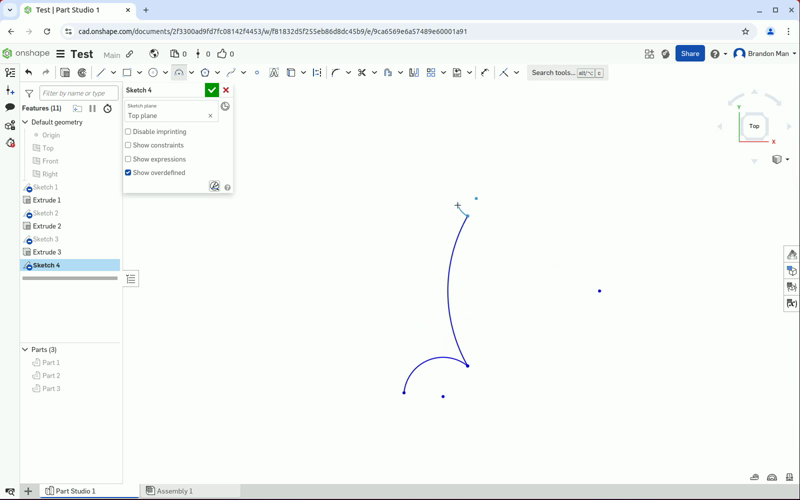
scroll(6)
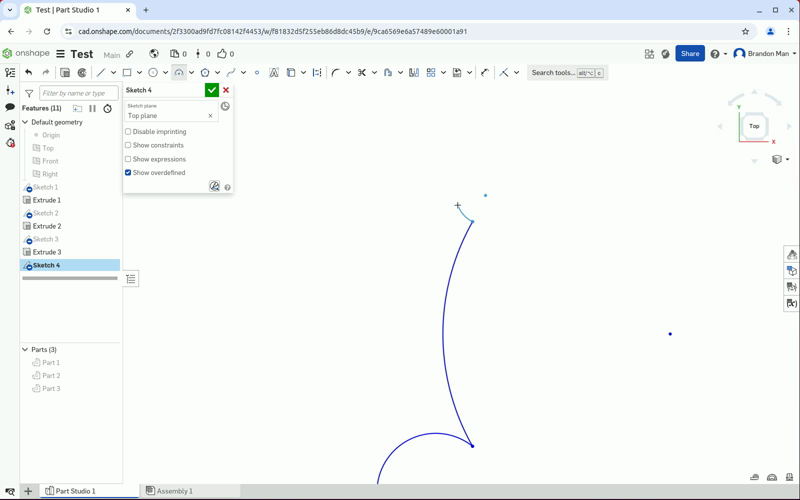
scroll(6)
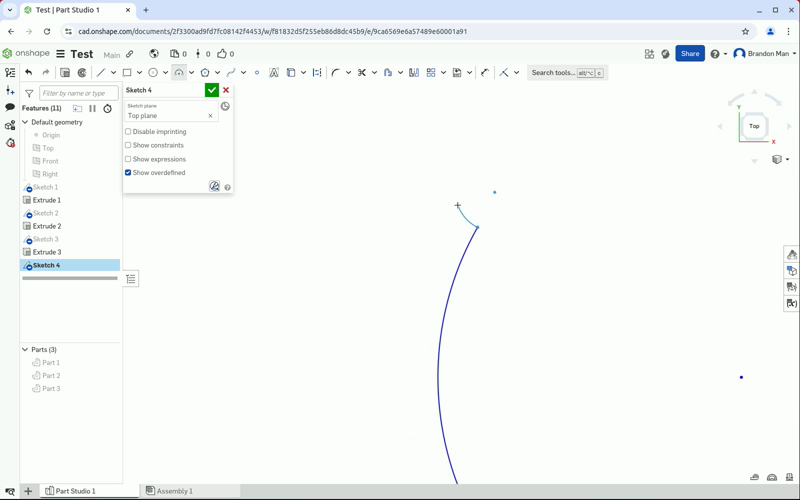
scroll(6)
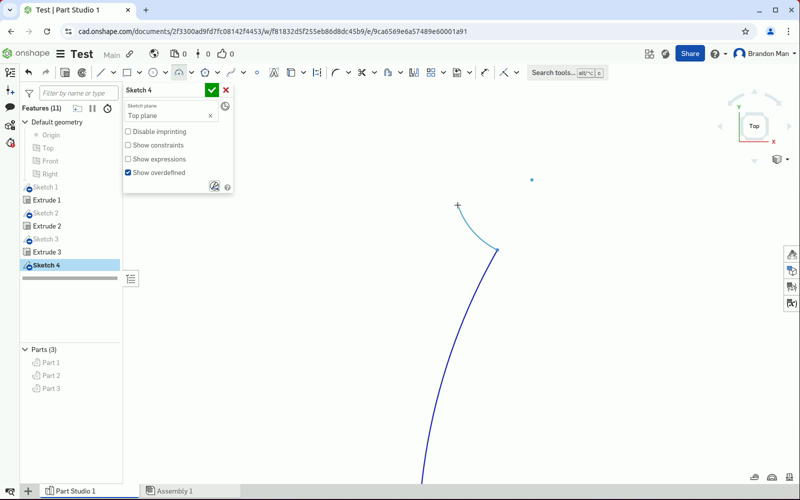
click(457, 204)
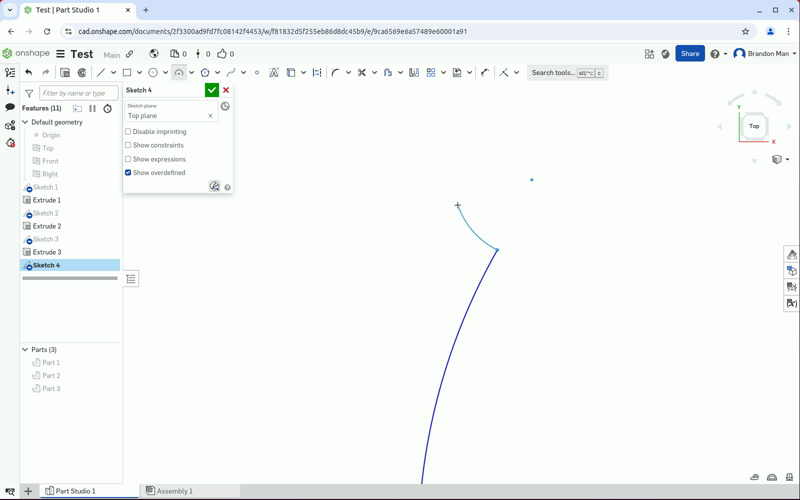
scroll(-6)
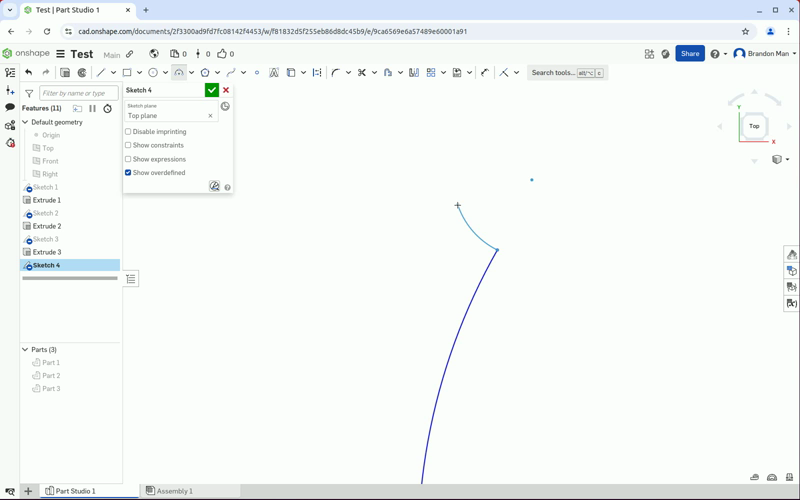
scroll(-6)
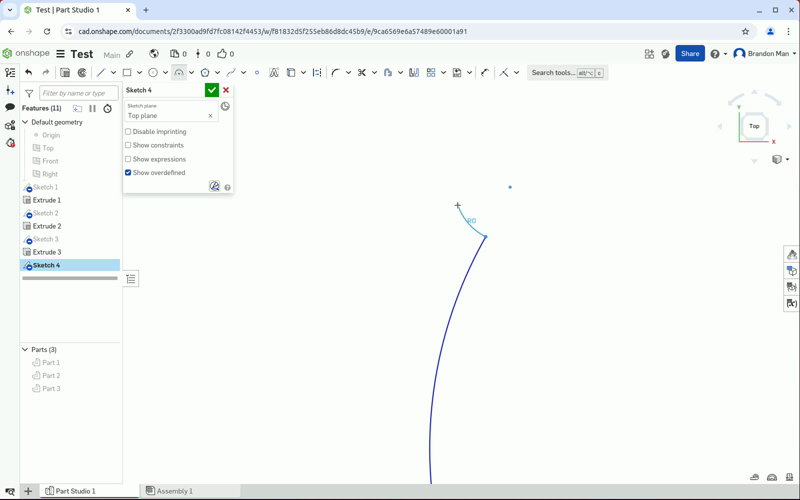
scroll(-6)
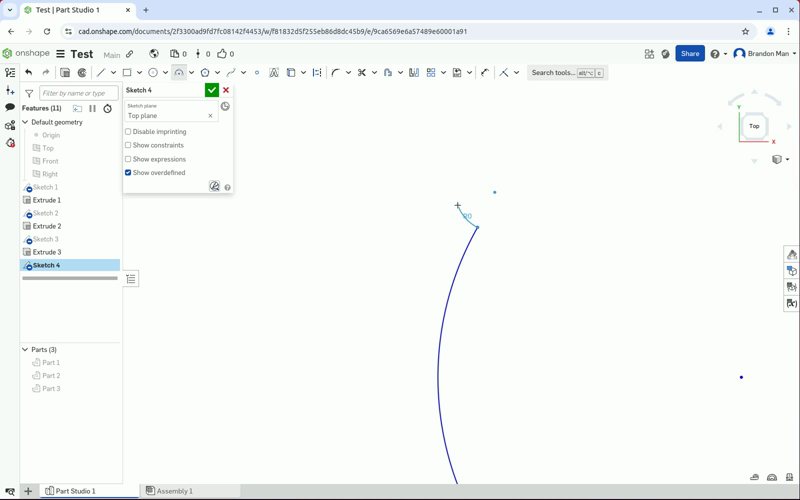
scroll(-6)
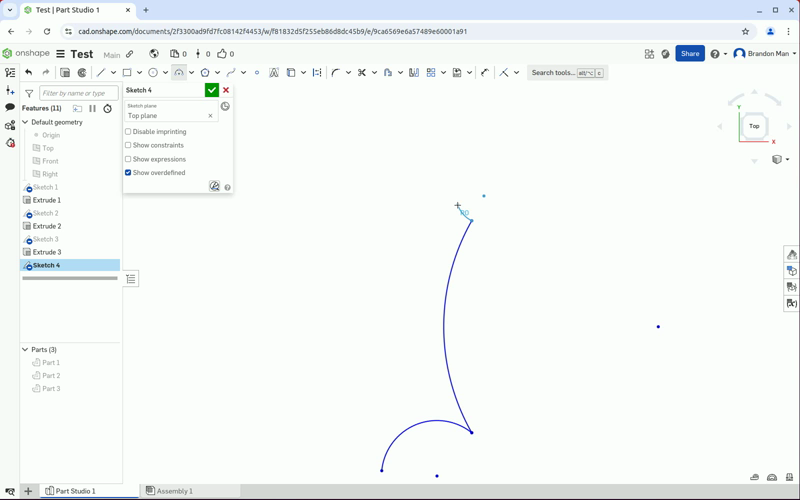
scroll(-6)
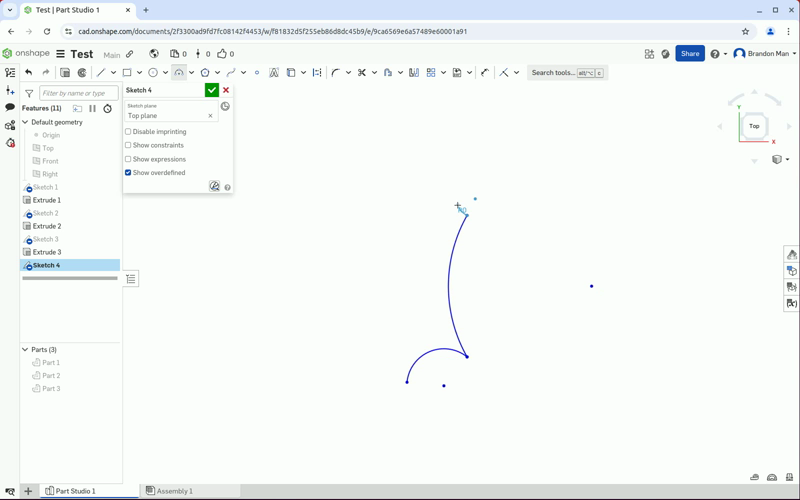
scroll(-6)
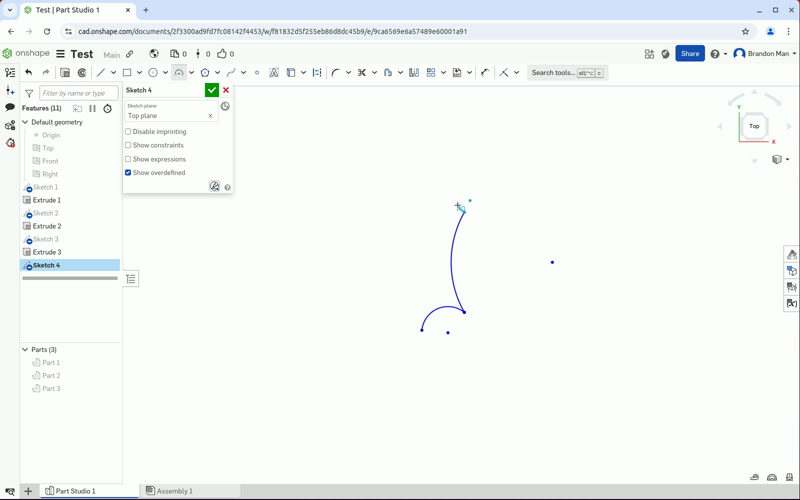
scroll(-6)
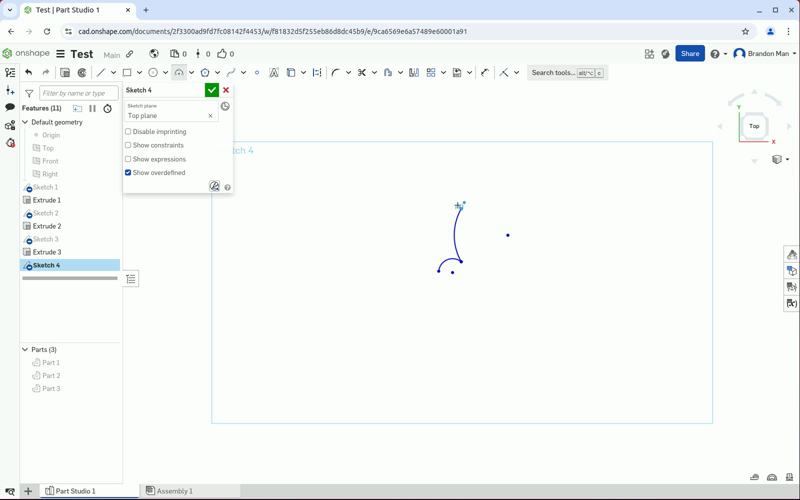
mouse_move(461, 205)
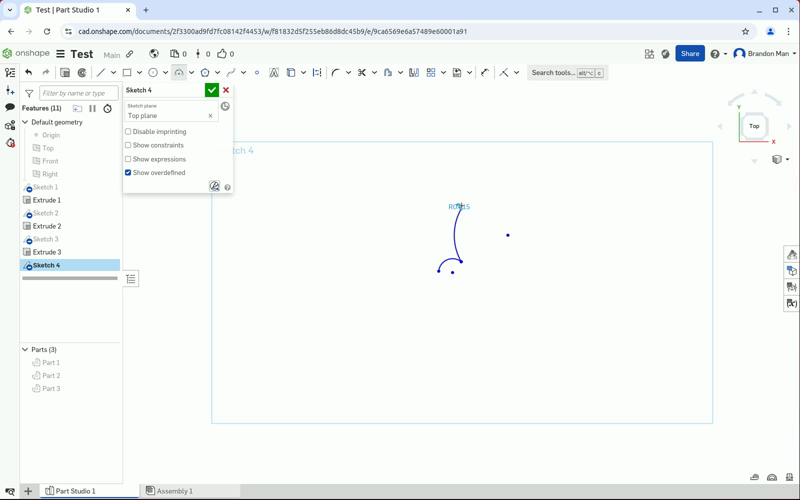
scroll(6)
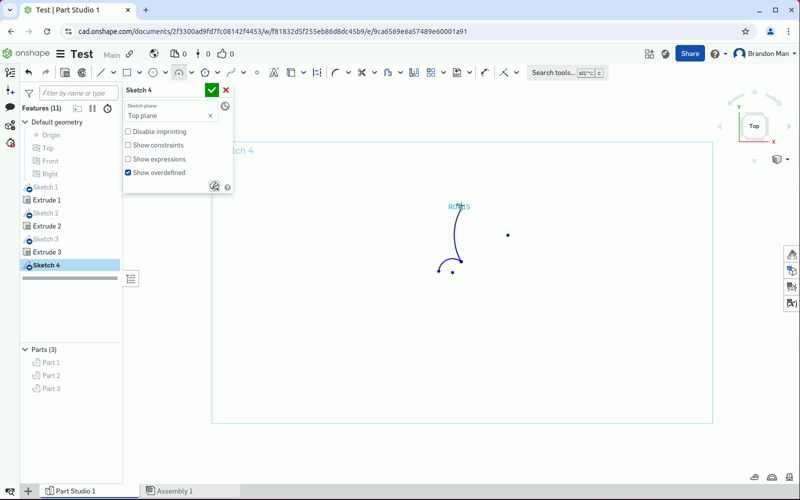
scroll(6)
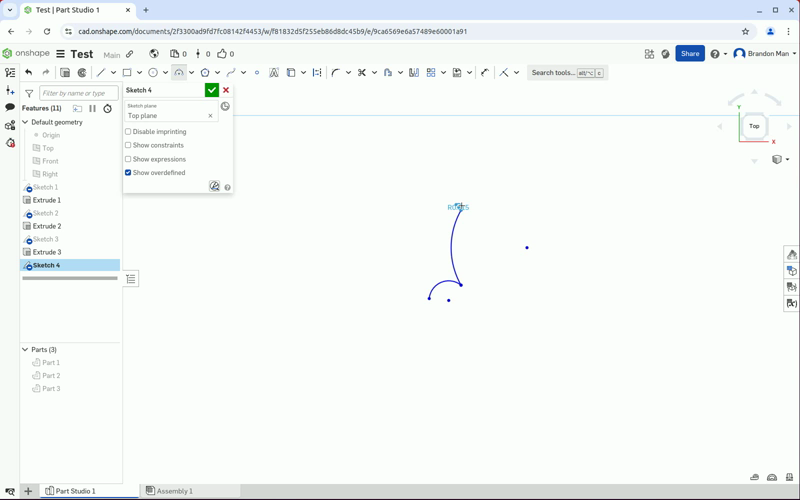
scroll(6)
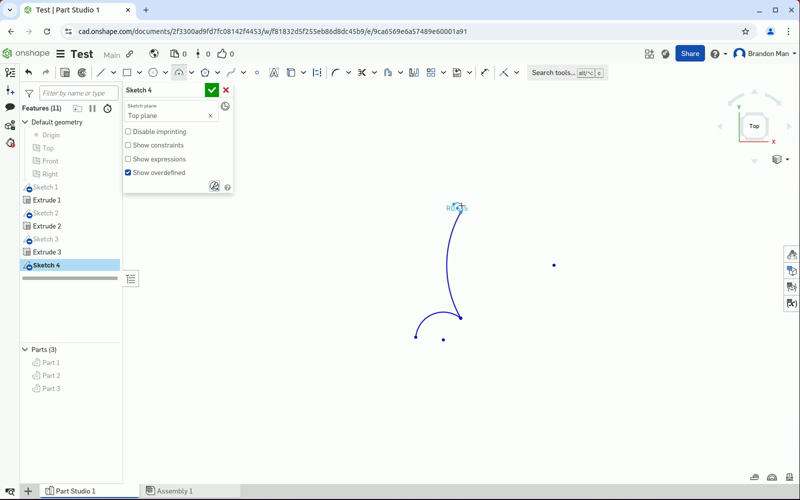
scroll(6)
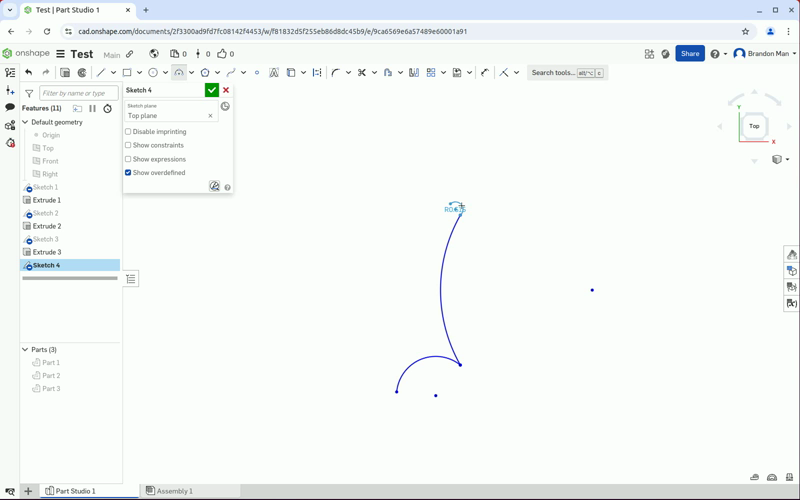
scroll(6)
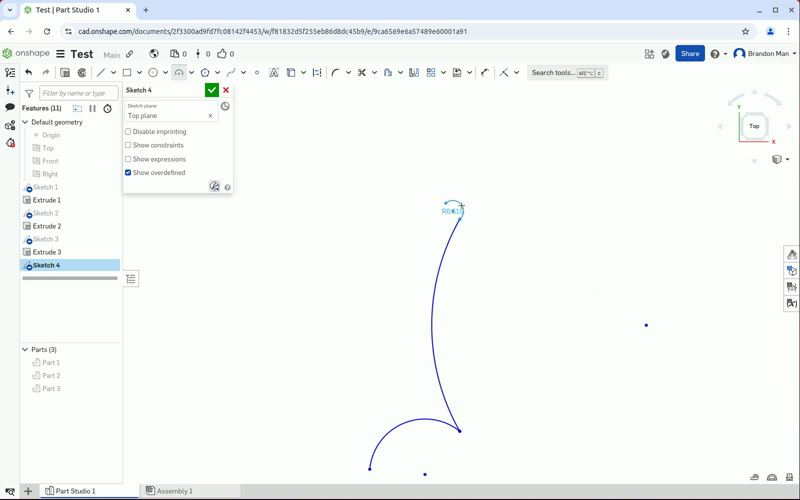
scroll(6)
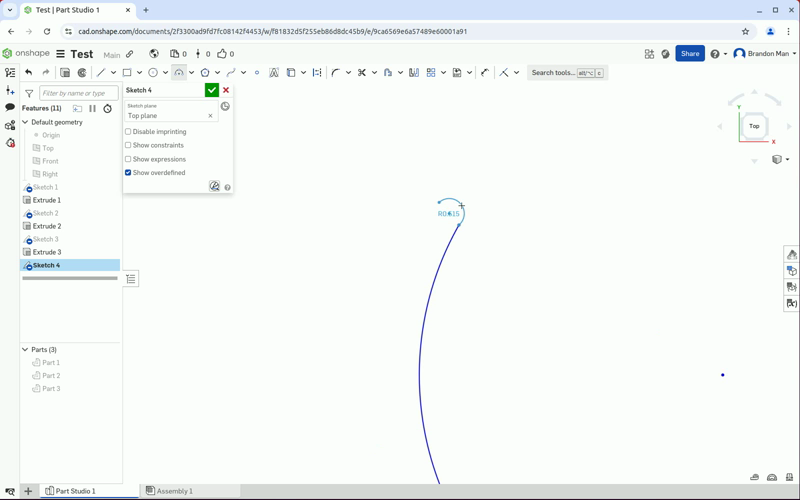
scroll(6)
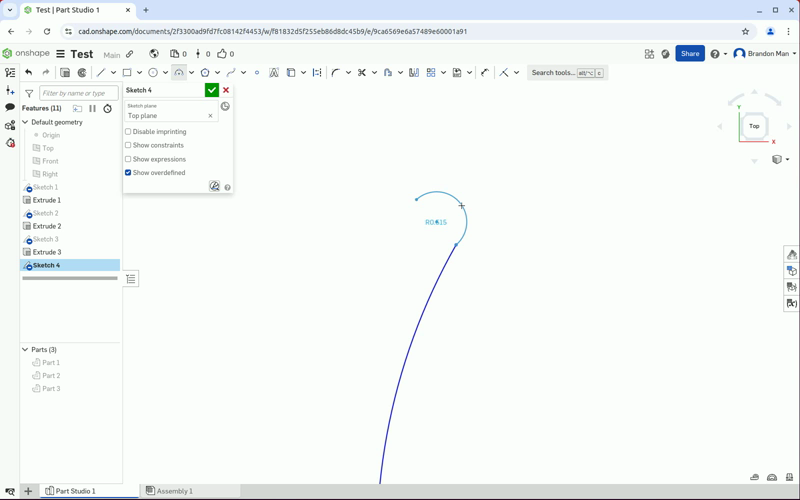
click(461, 205)
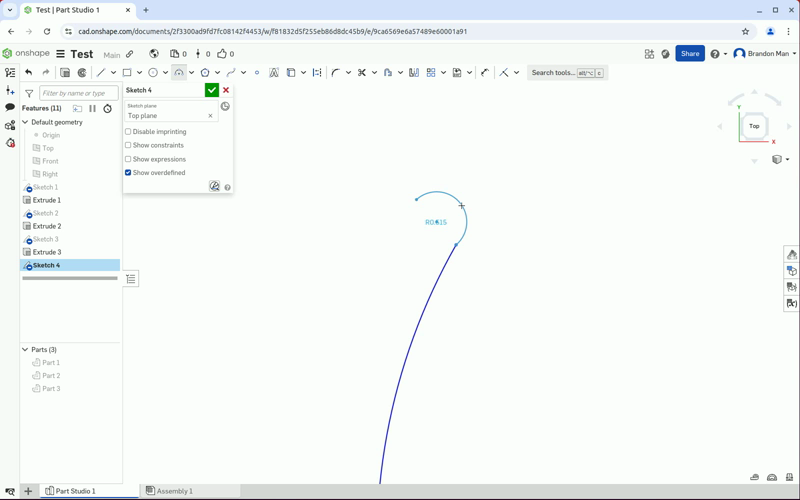
scroll(-6)
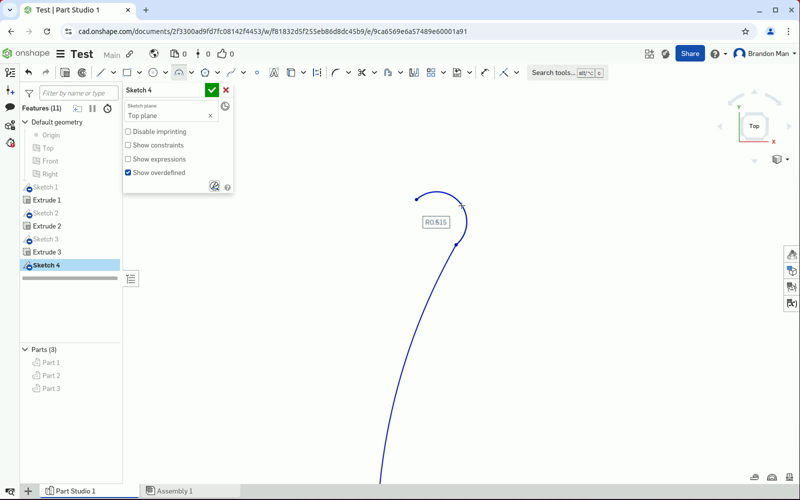
scroll(-6)
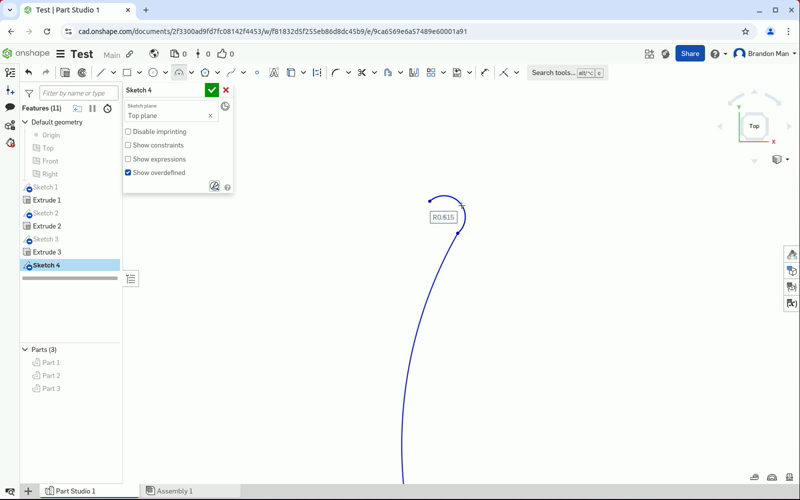
scroll(-6)
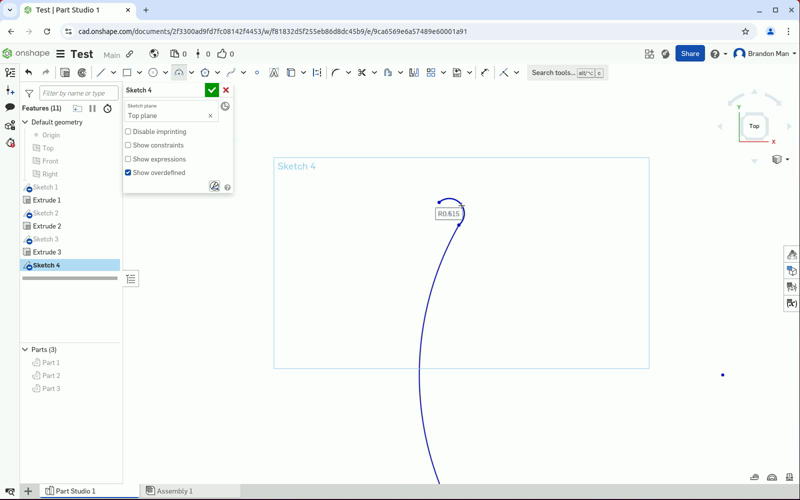
scroll(-6)
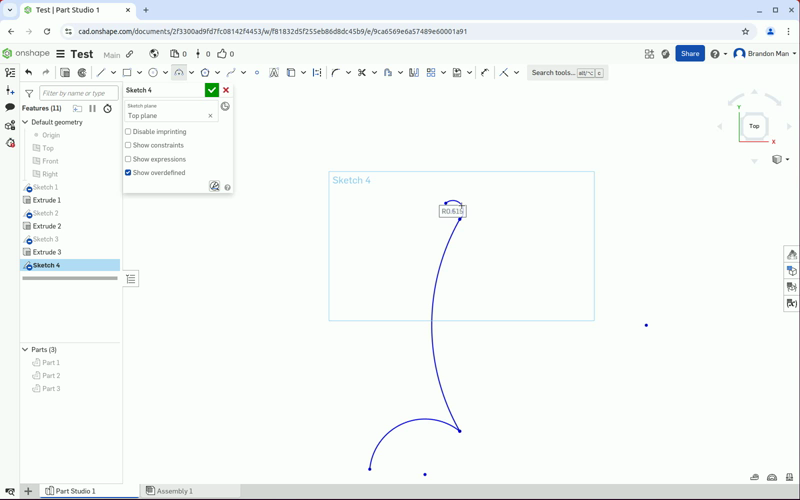
scroll(-6)
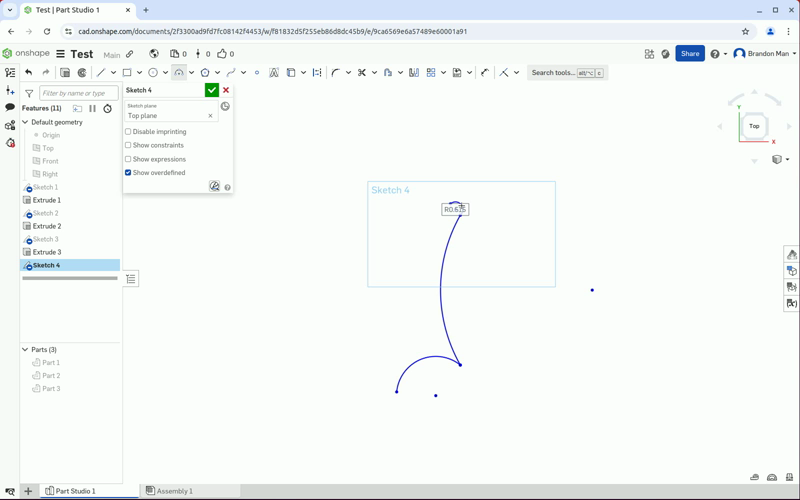
scroll(-6)
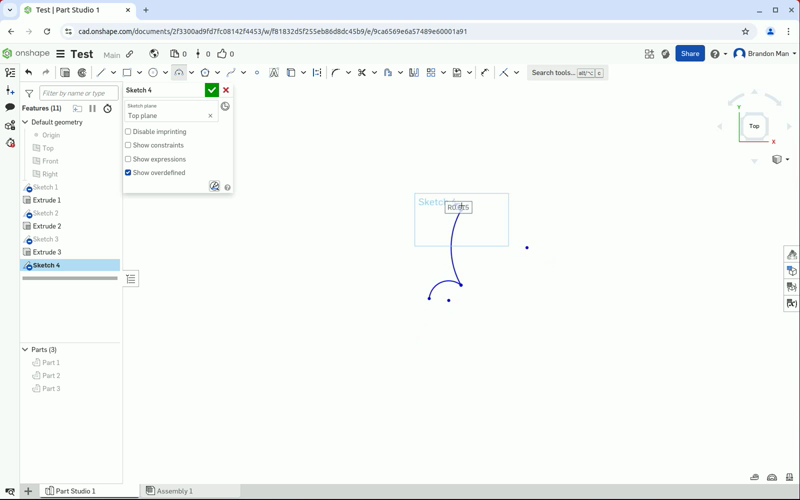
scroll(-6)
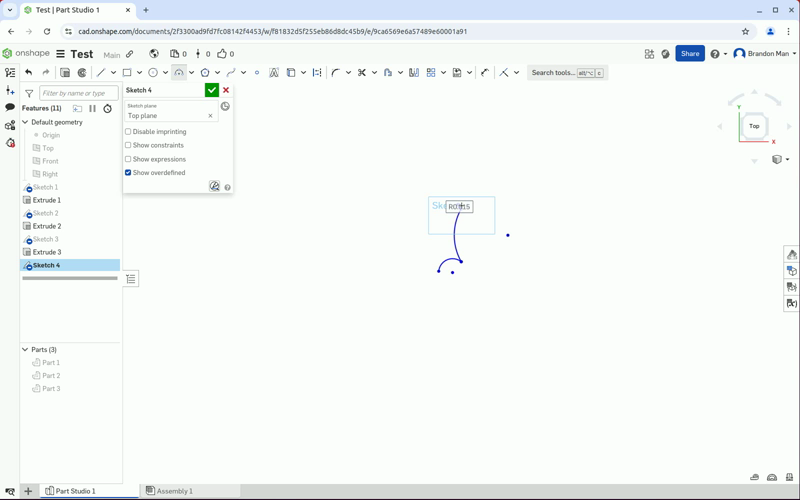
key_up(shift)
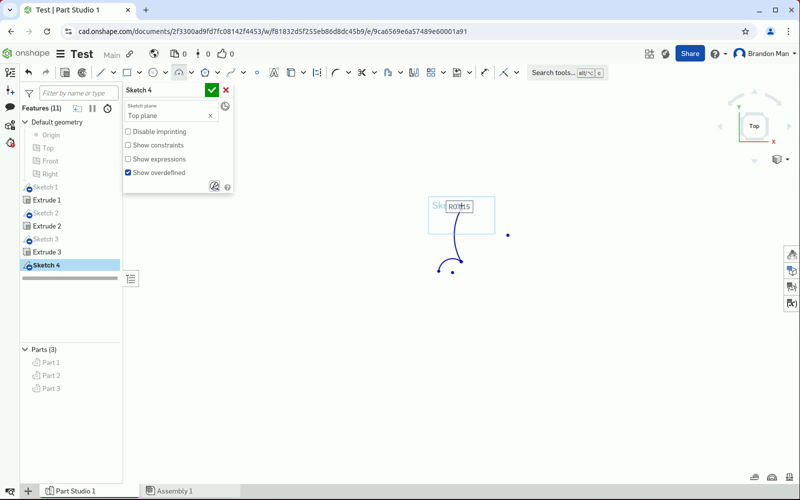
mouse_move(457, 204)
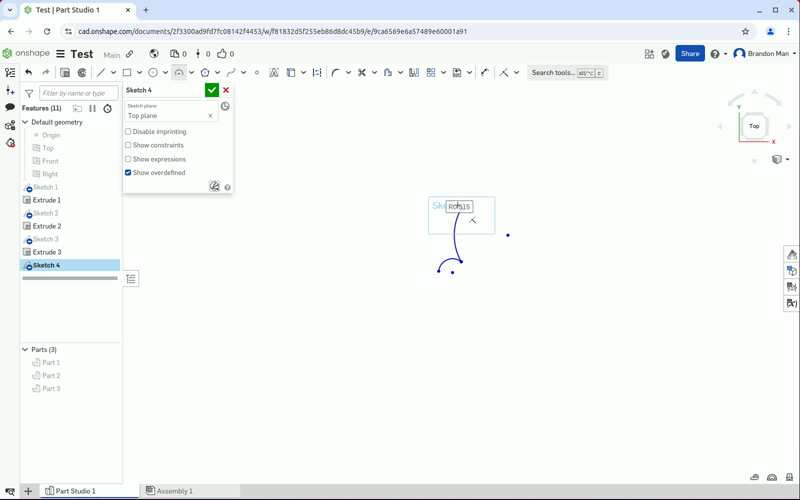
scroll(6)
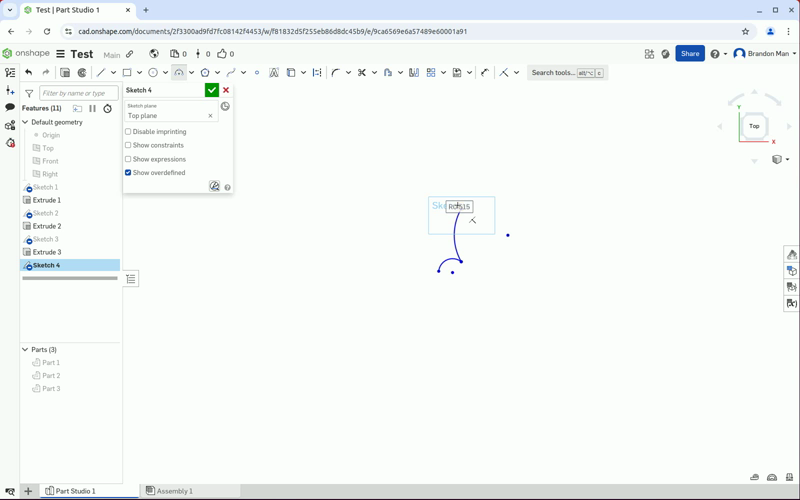
scroll(6)
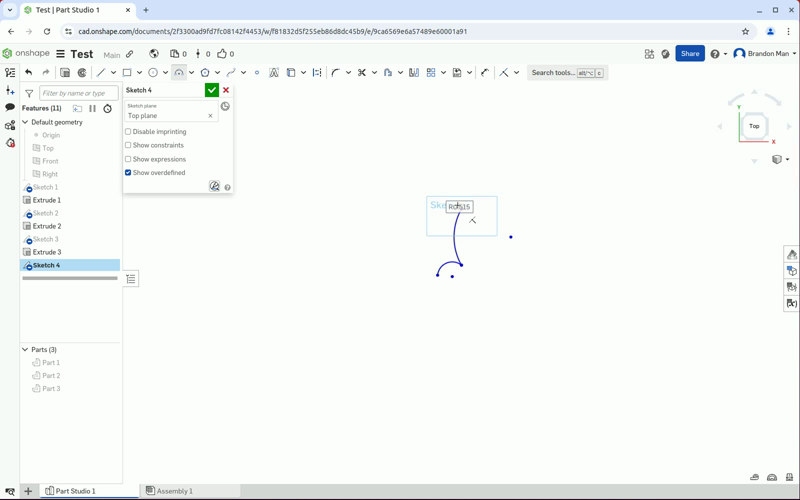
scroll(6)
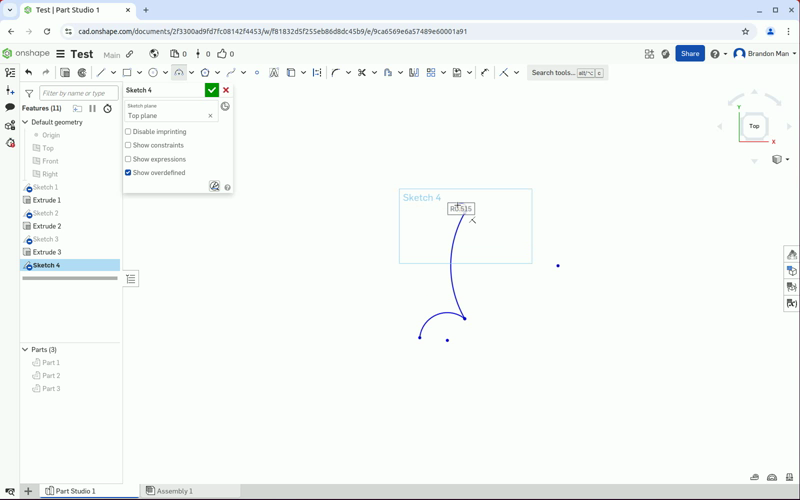
scroll(6)
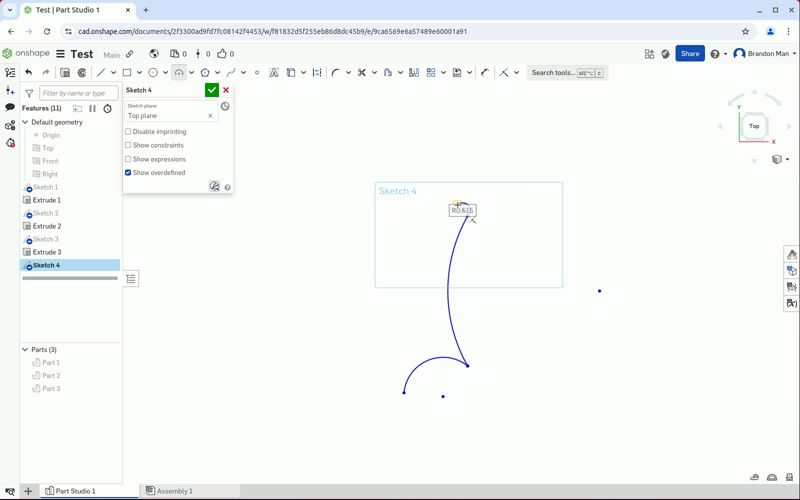
scroll(6)
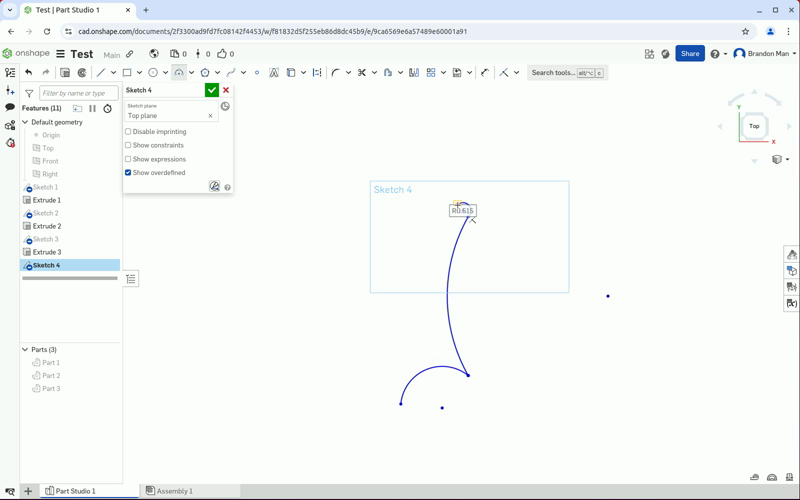
scroll(6)
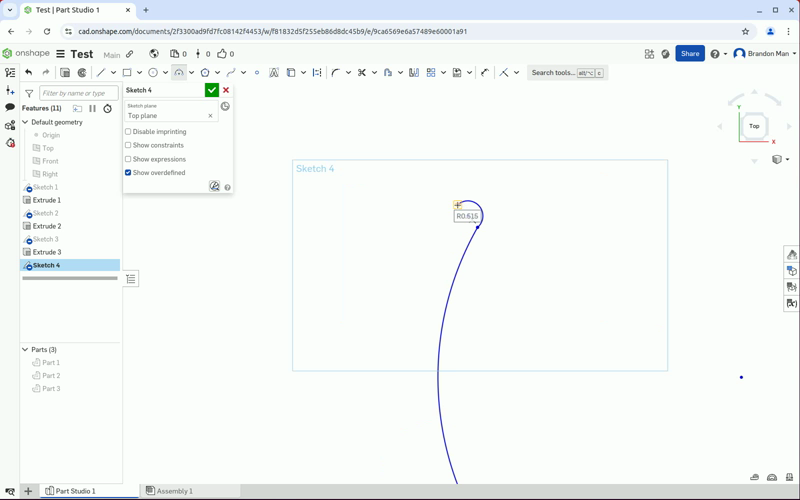
scroll(6)
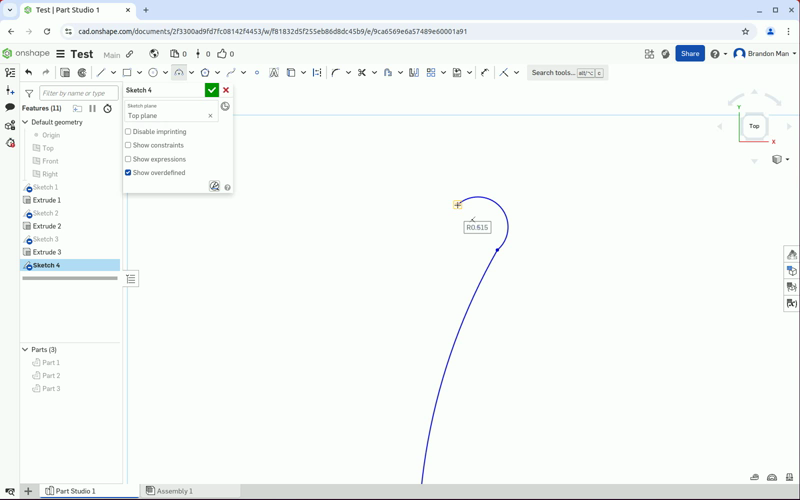
click(457, 204)
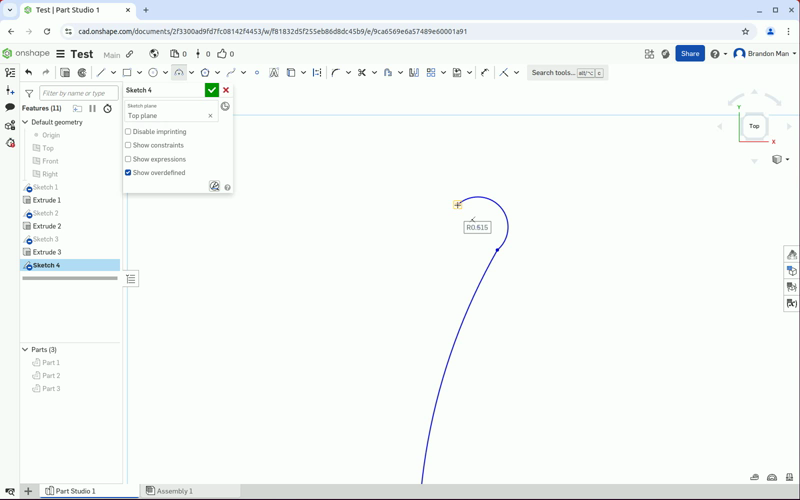
scroll(-6)
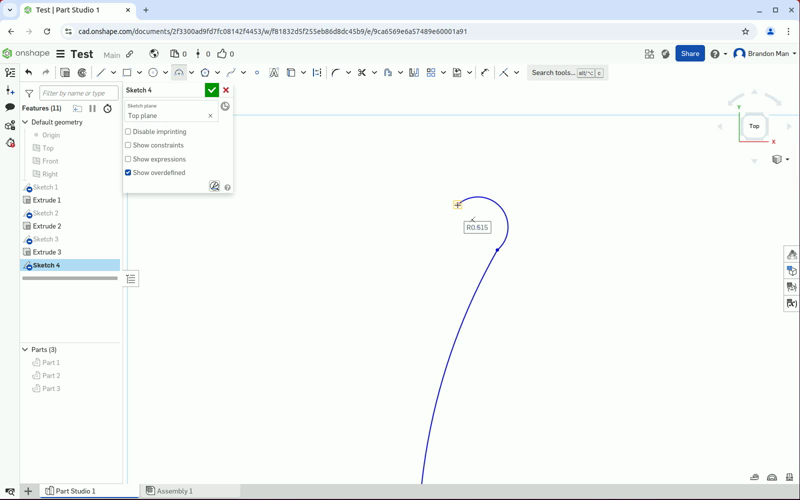
scroll(-6)
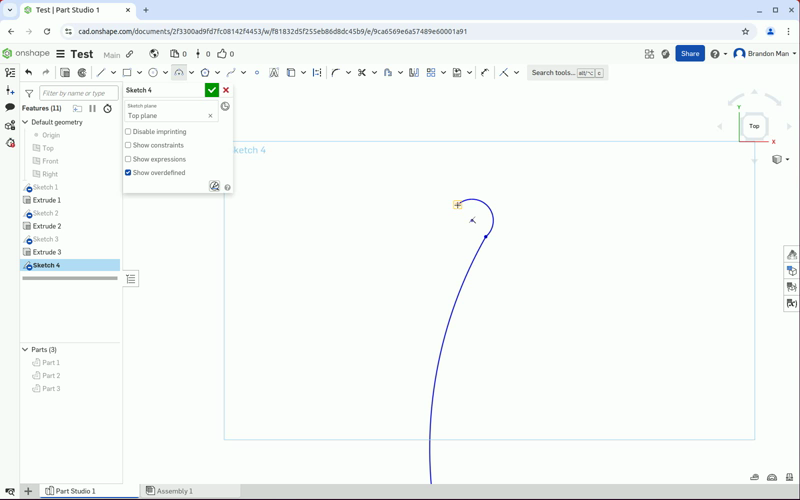
scroll(-6)
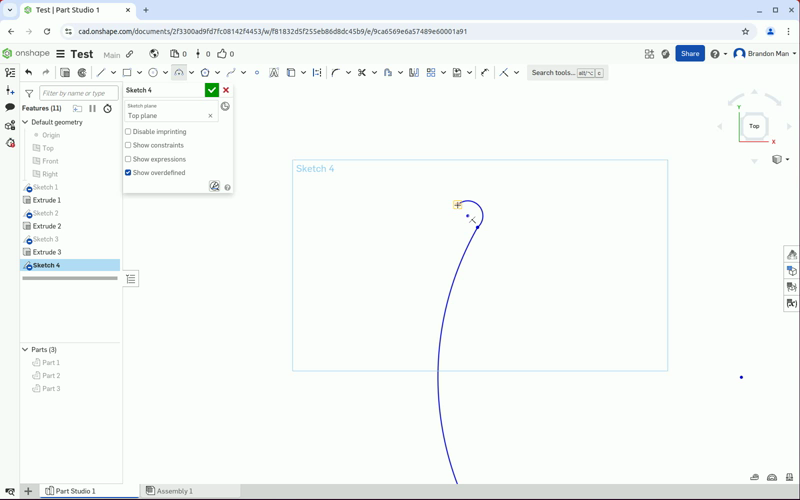
scroll(-6)
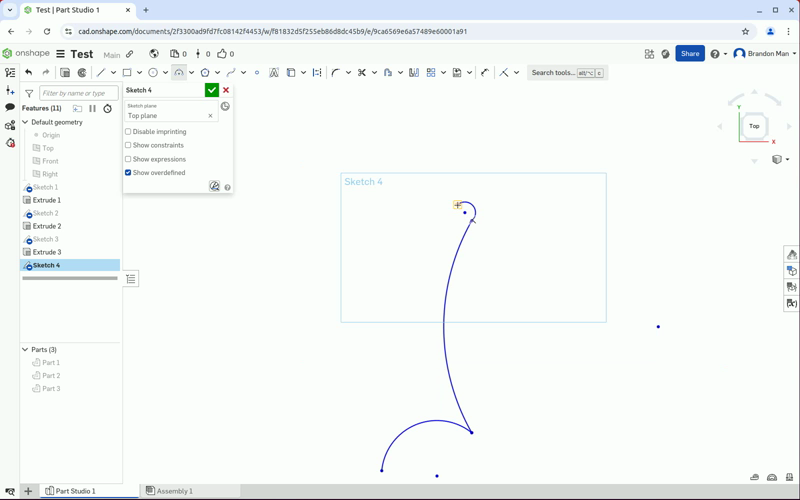
scroll(-6)
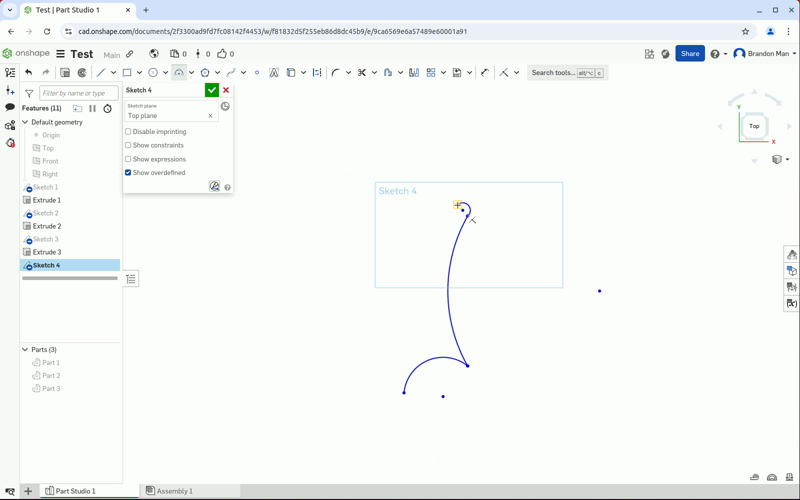
scroll(-6)
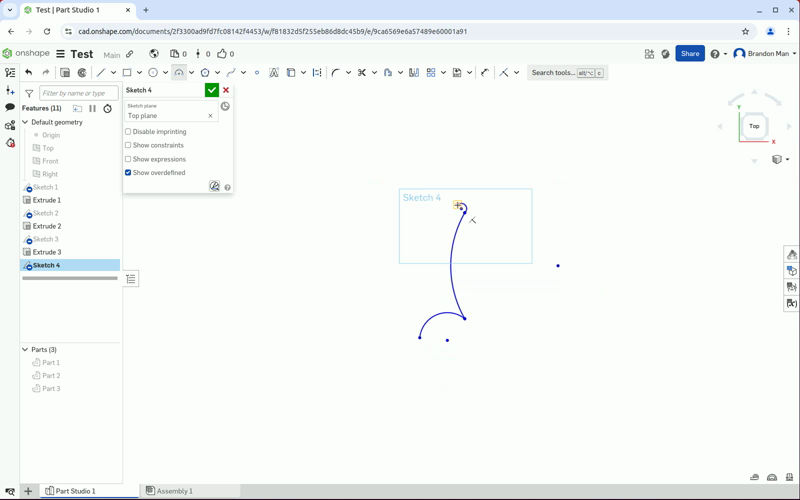
scroll(-6)
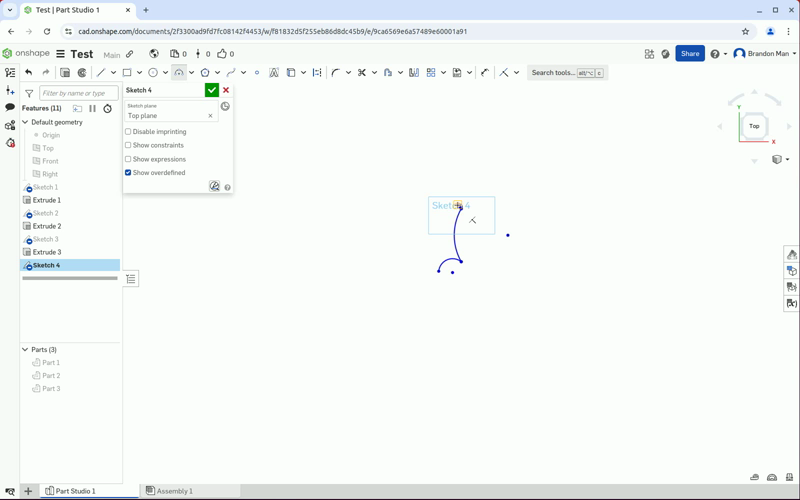
mouse_move(438, 271)
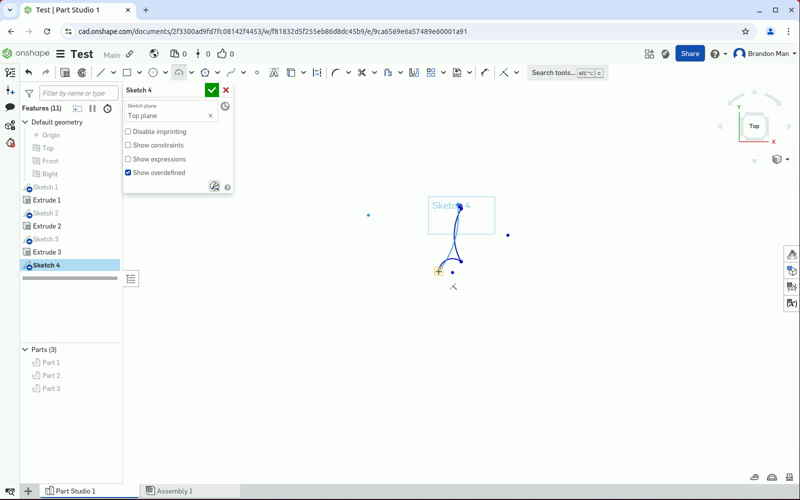
click(438, 271)
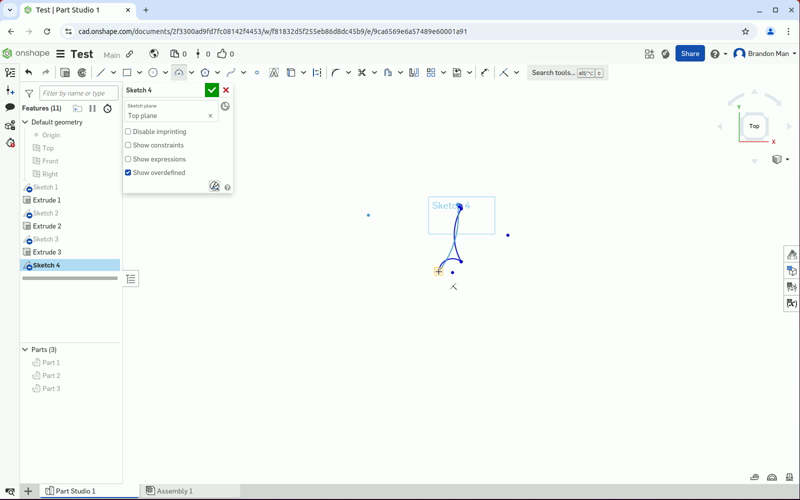
key_down(shift)
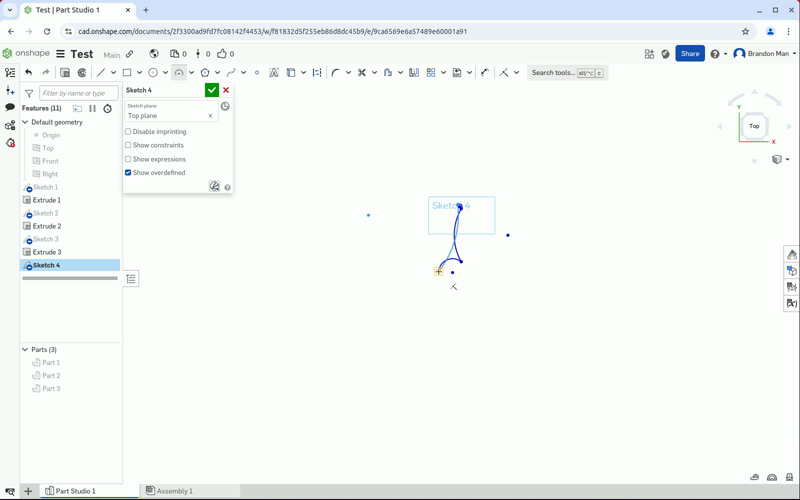
mouse_move(441, 236)
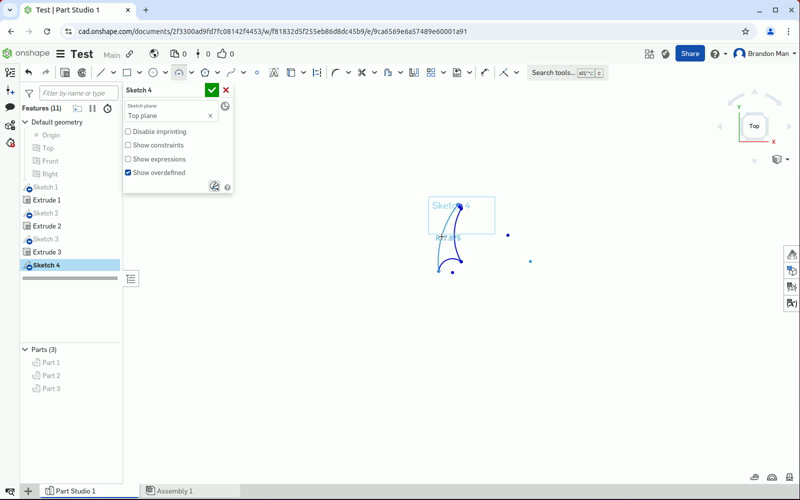
click(441, 236)
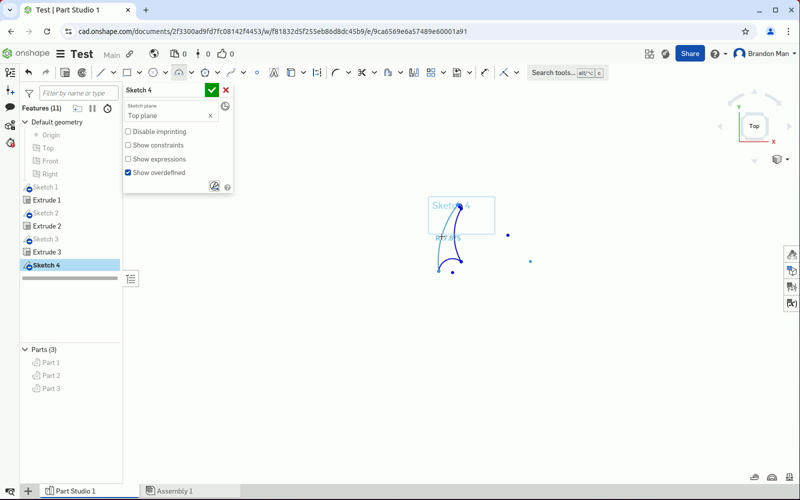
key_up(shift)
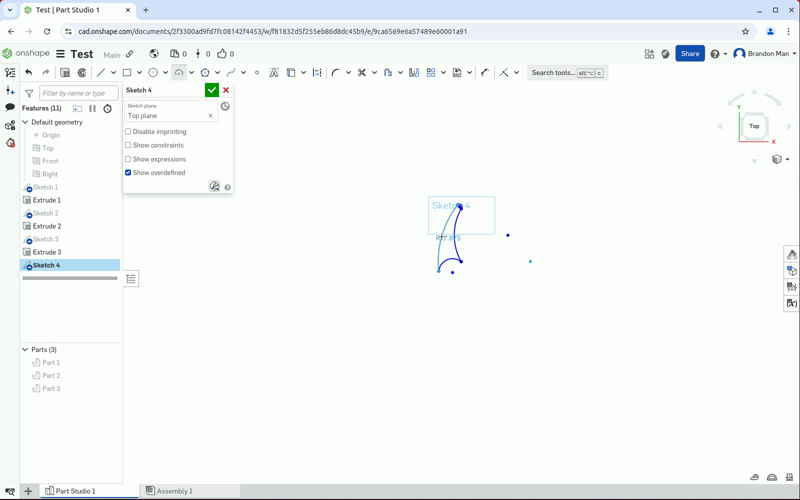
key(esc)
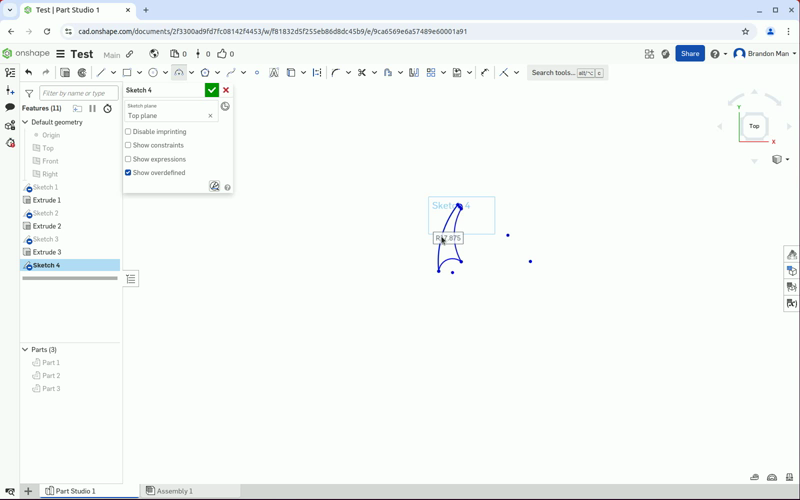
mouse_move(458, 230)
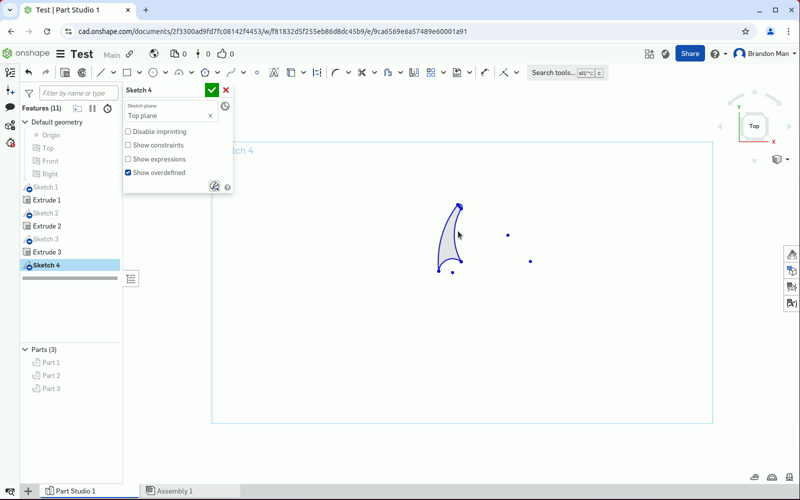
scroll(6)
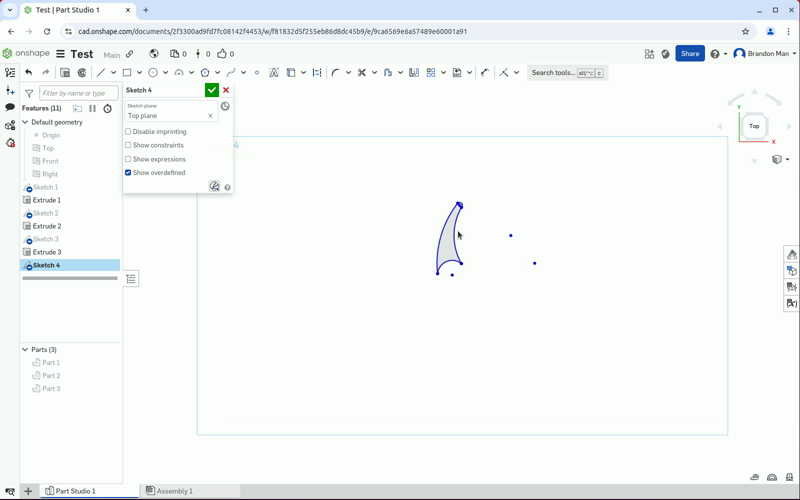
scroll(6)
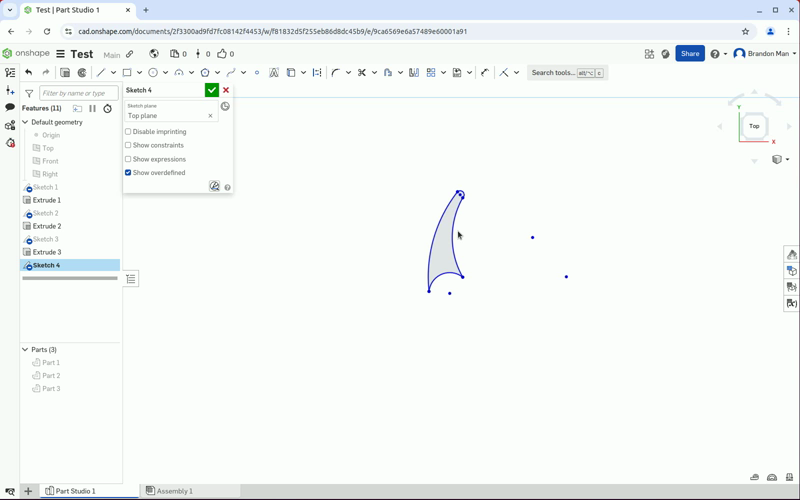
scroll(6)
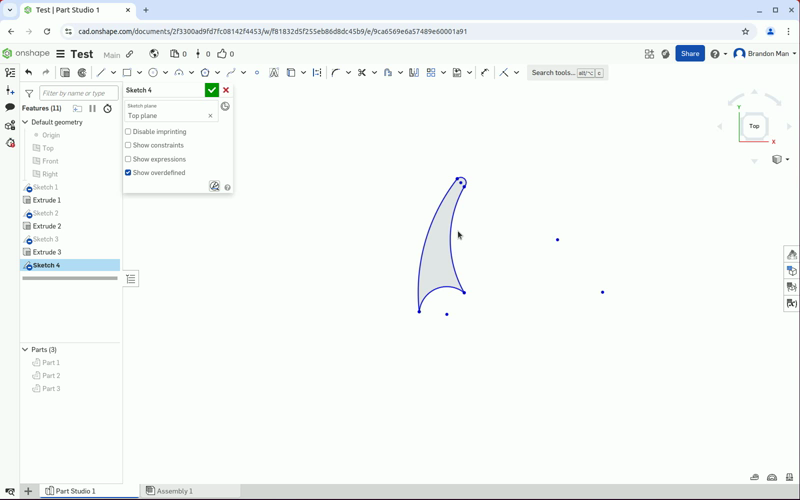
scroll(6)
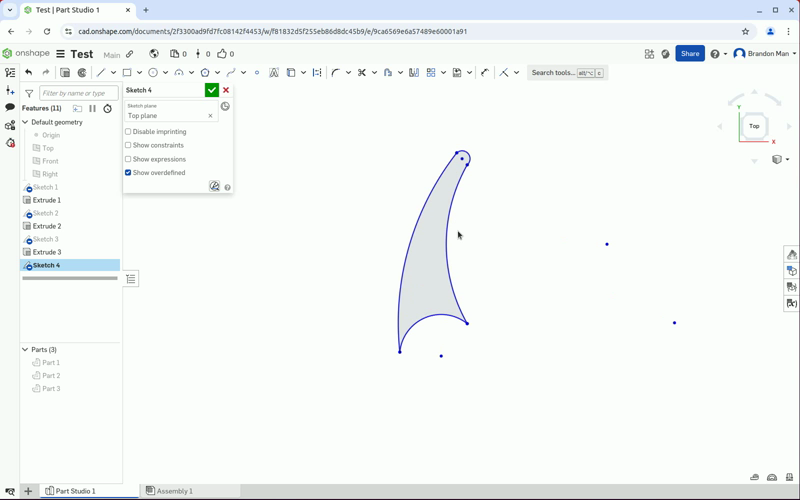
scroll(6)
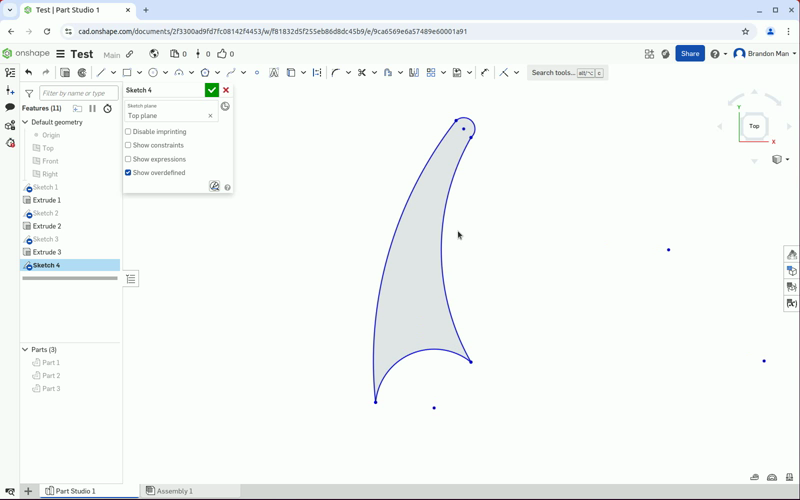
scroll(6)
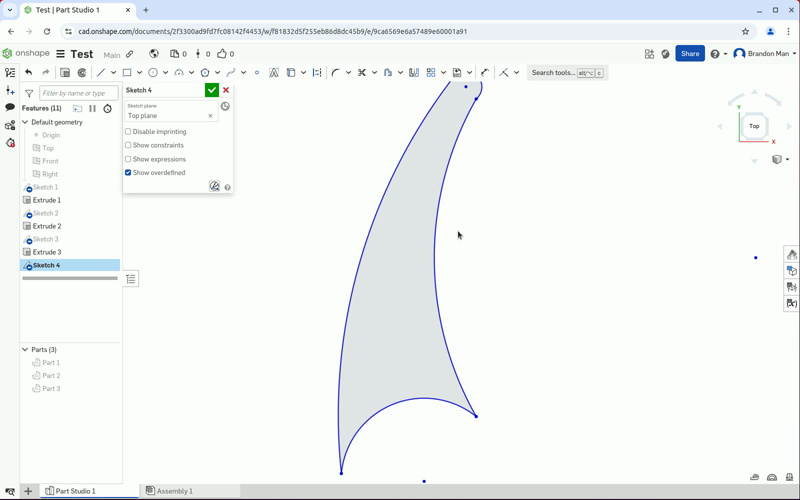
scroll(6)
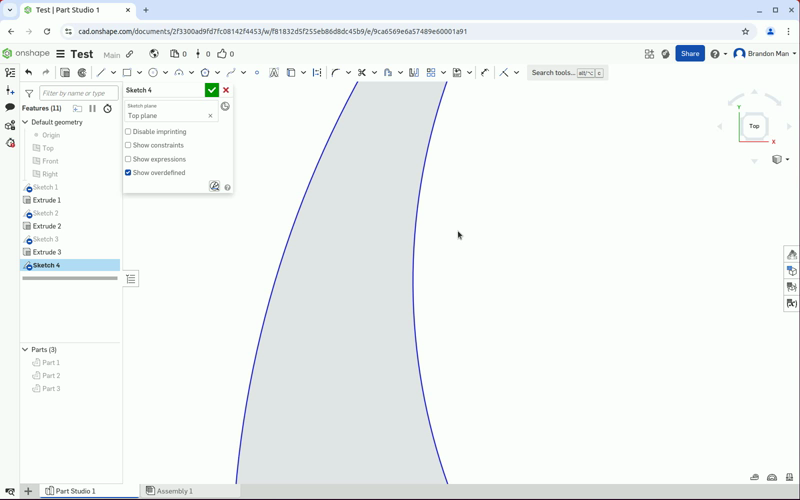
click(458, 230)
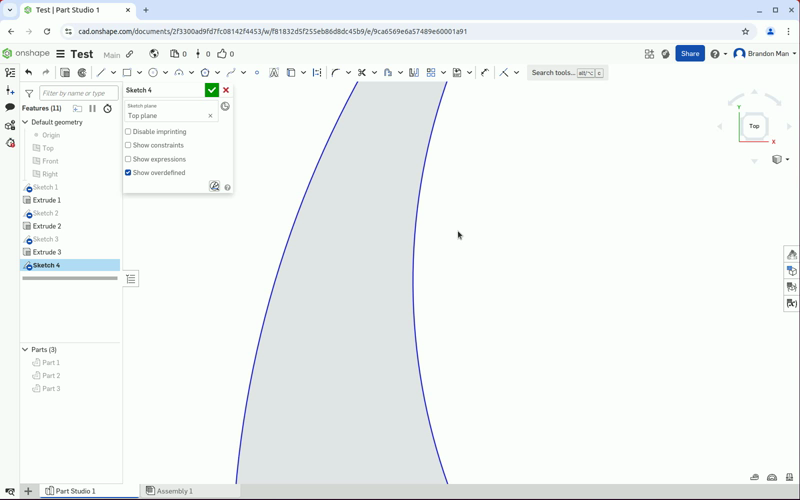
scroll(-6)
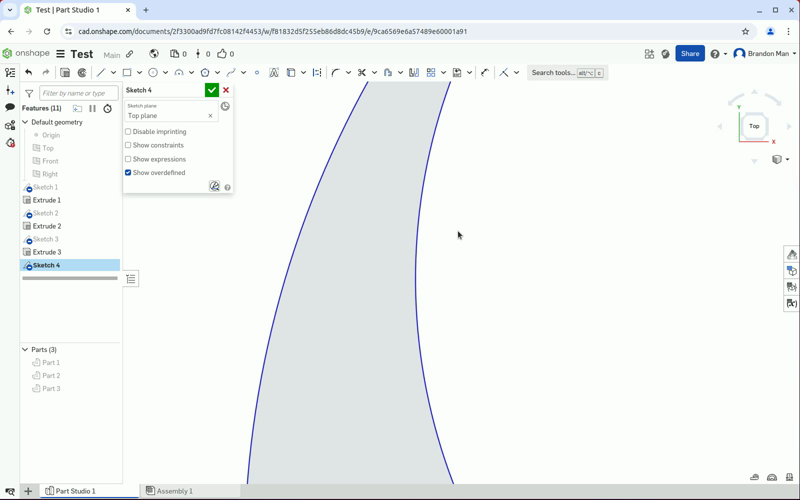
scroll(-6)
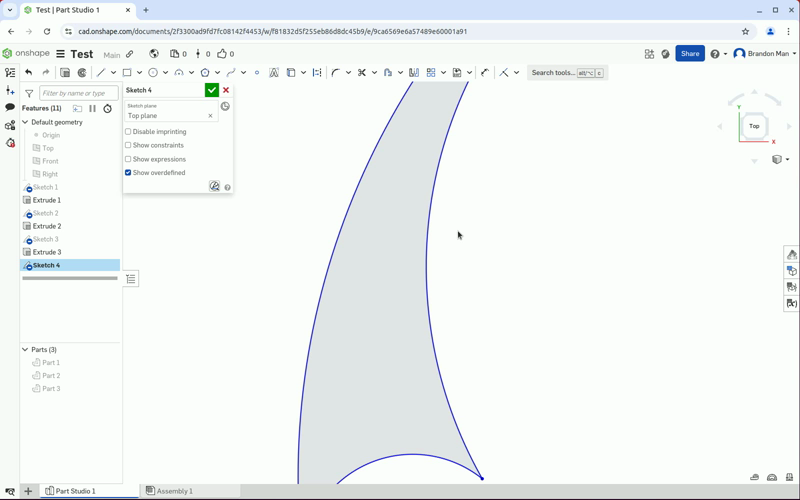
scroll(-6)
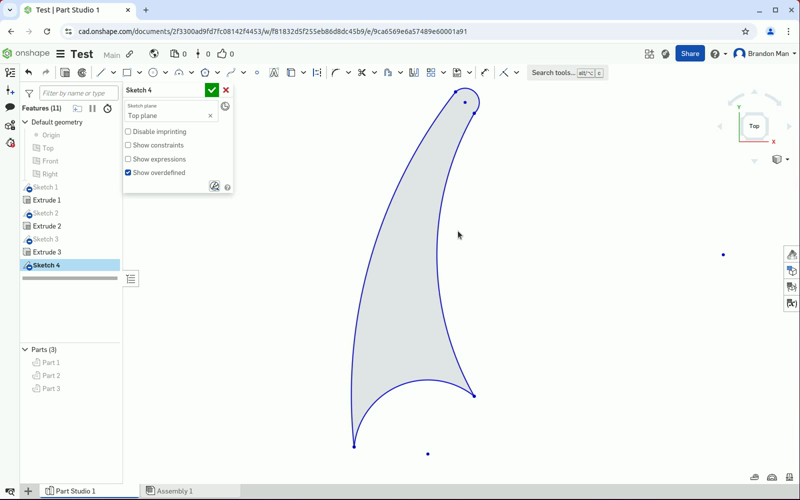
scroll(-6)
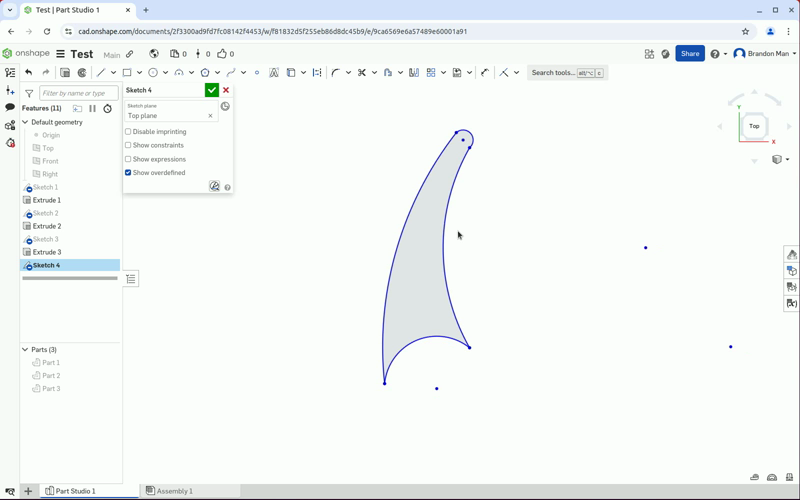
scroll(-6)
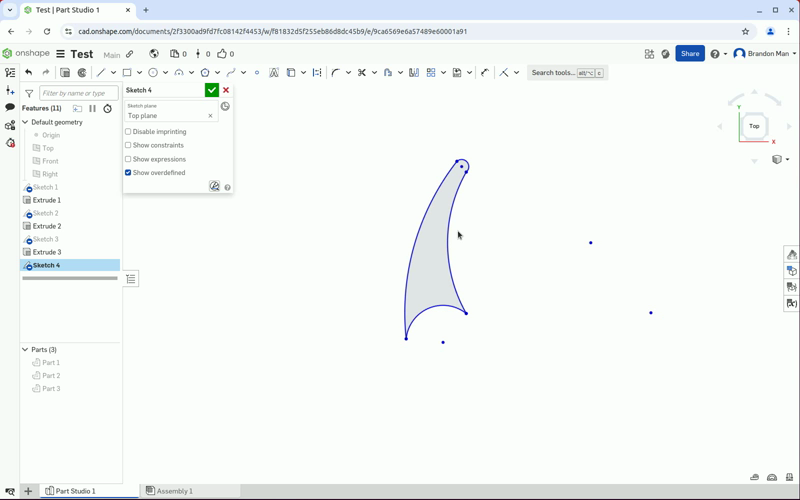
scroll(-6)
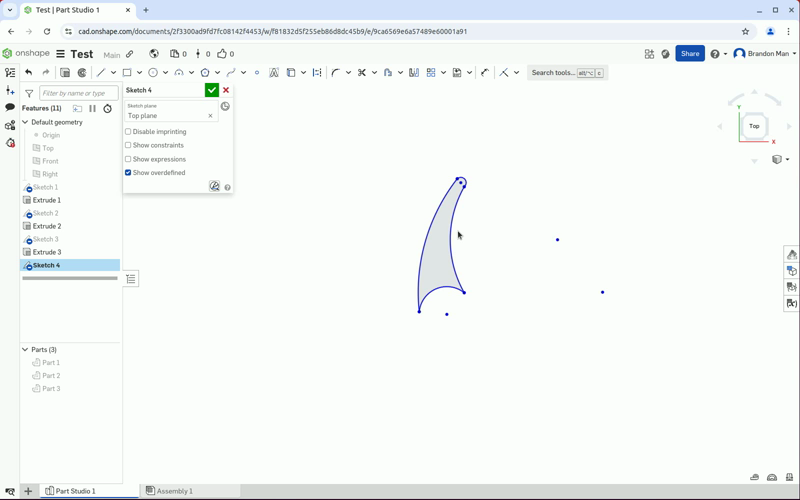
scroll(-6)
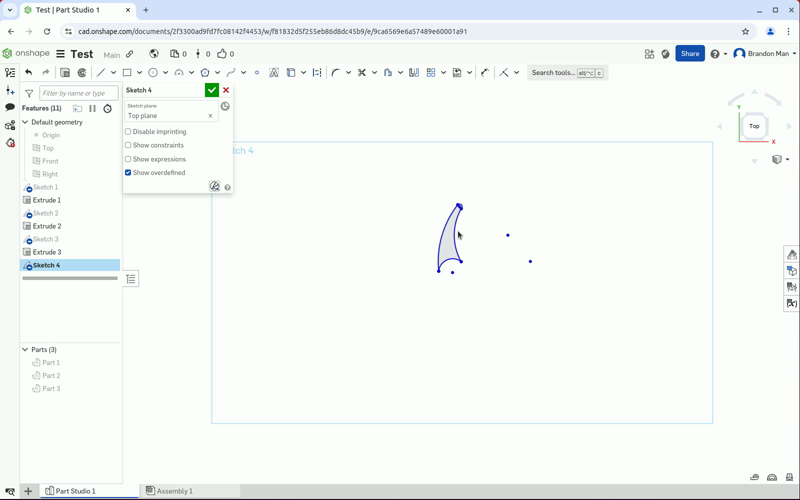
mouse_move(73, 352)
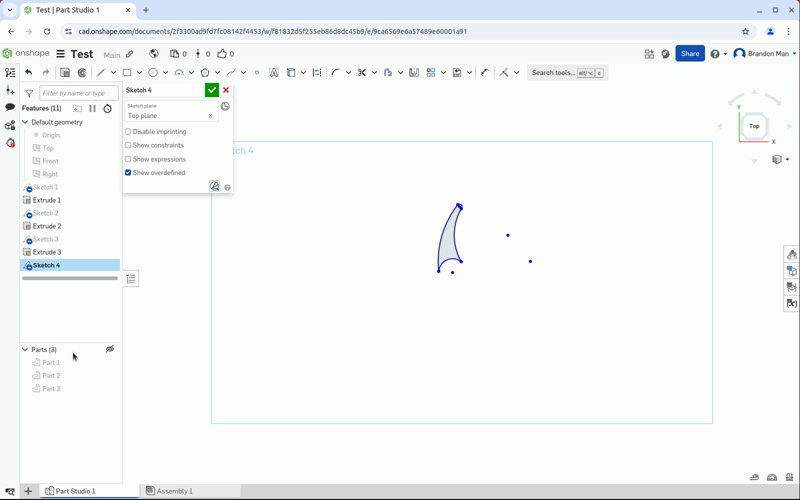
key(shift+y)
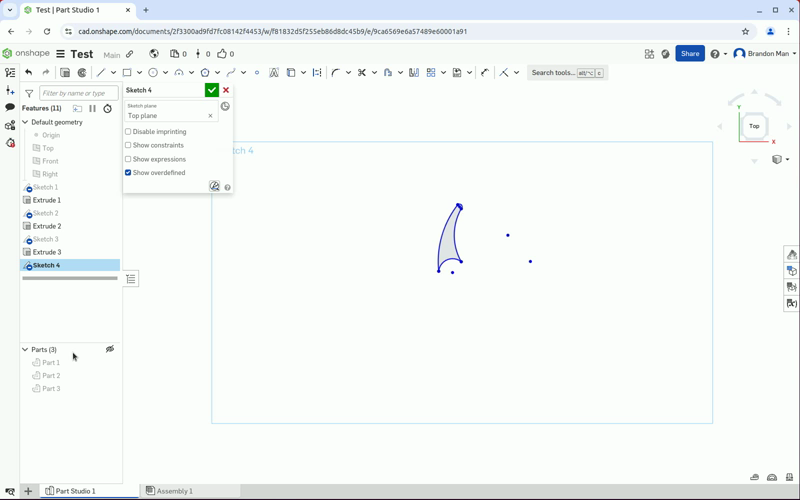
key(shift+e)
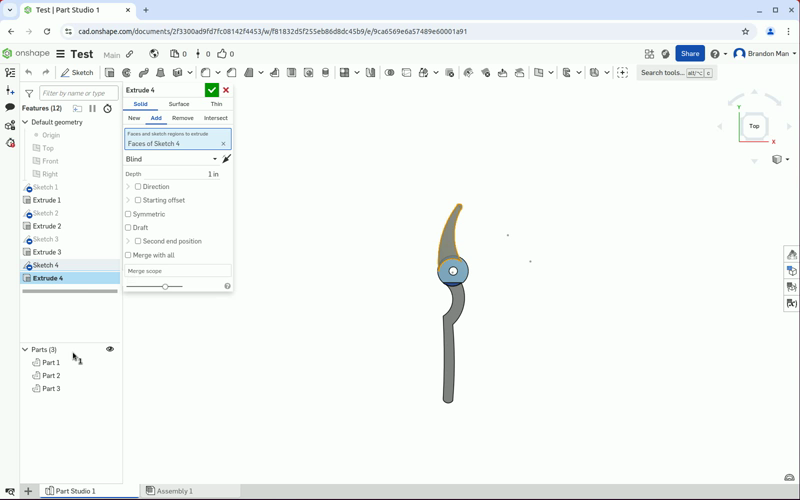
mouse_move(143, 106)
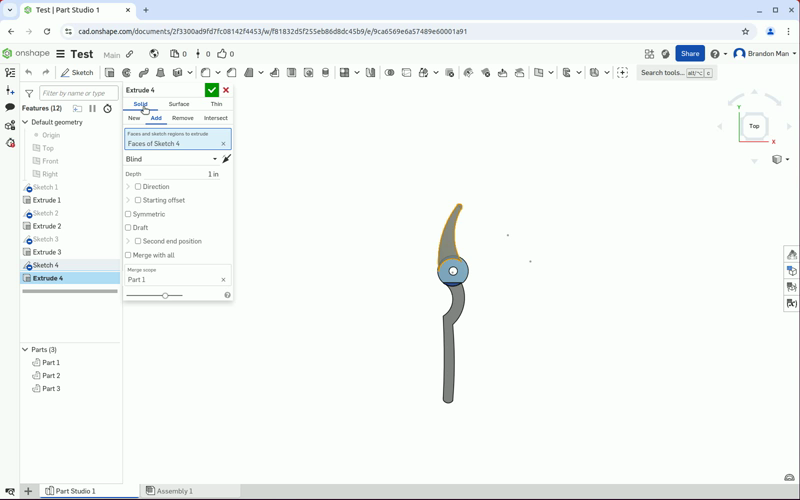
click(143, 106)
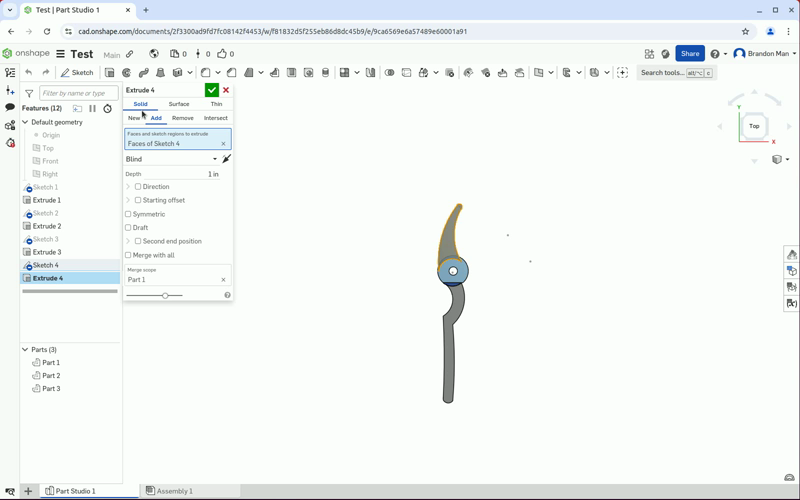
mouse_move(137, 120)
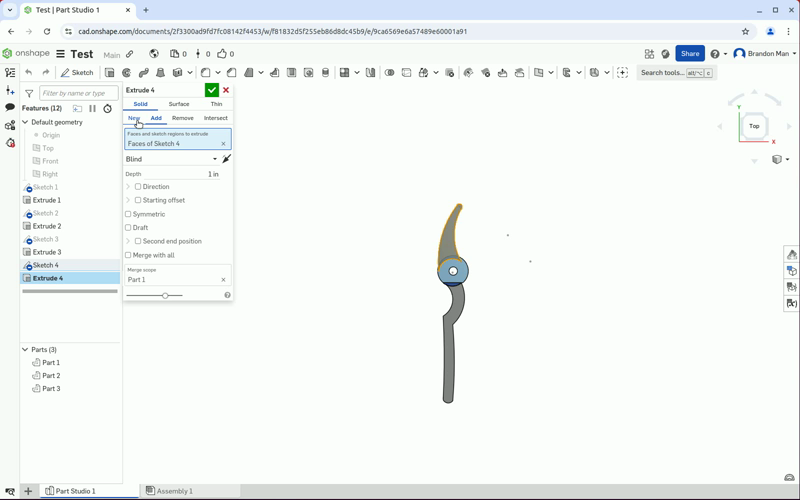
click(137, 120)
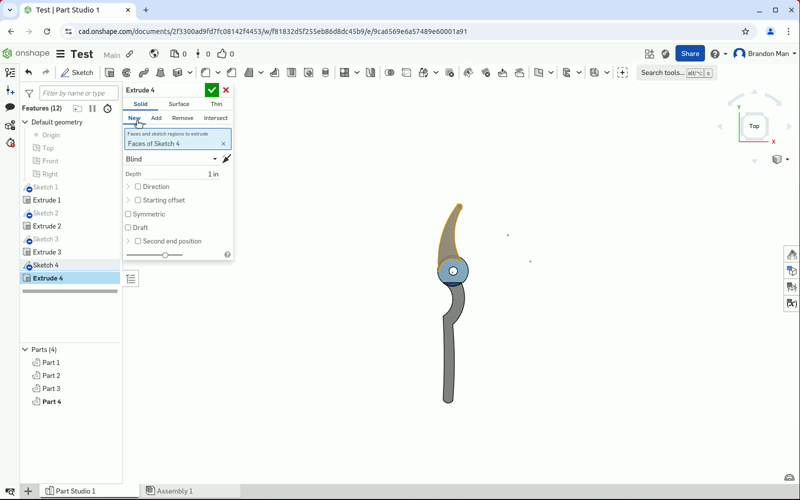
key(tab, 4)
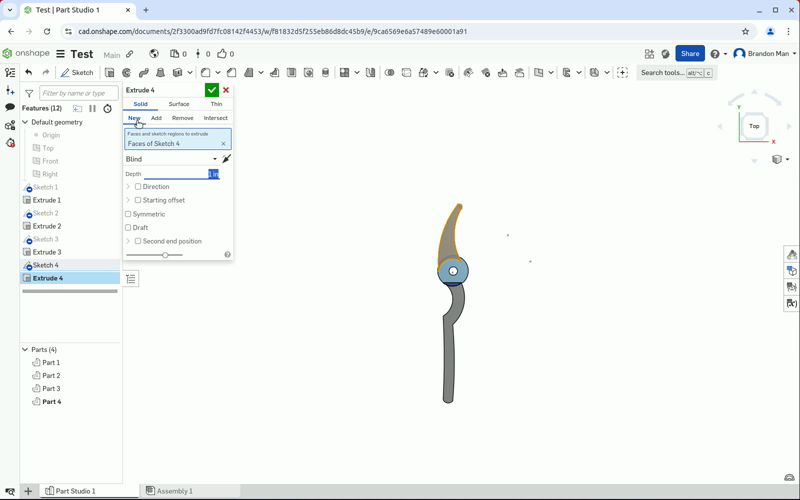
text(0.722)
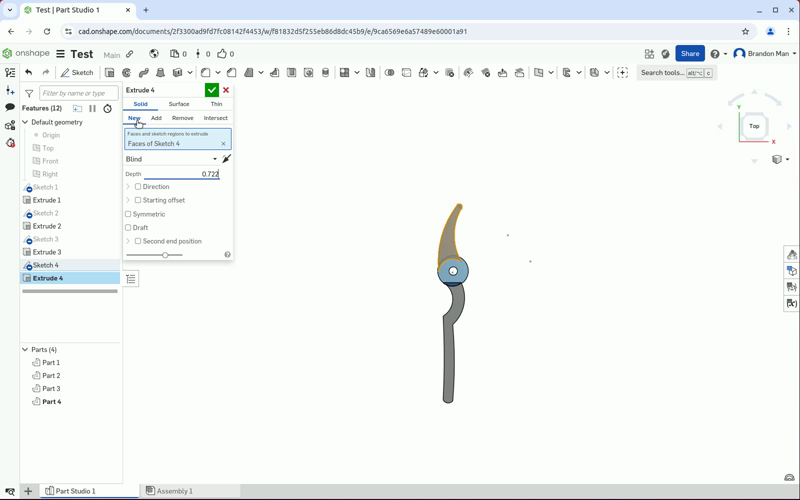
key(enter)
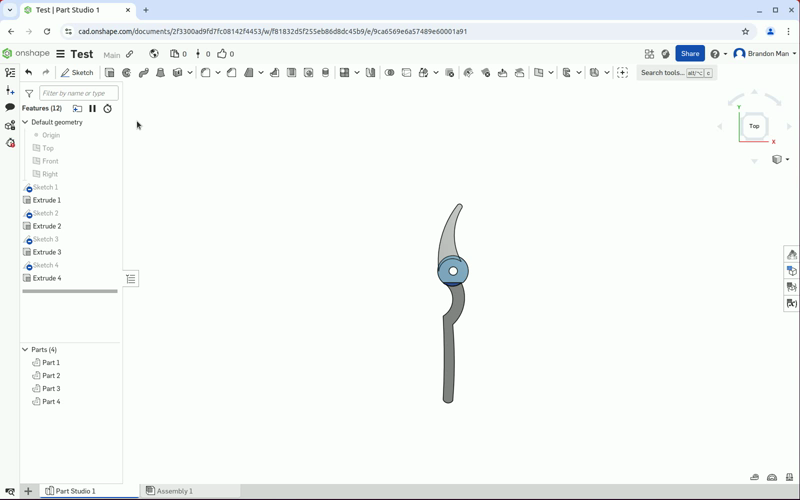
key(shift+h)
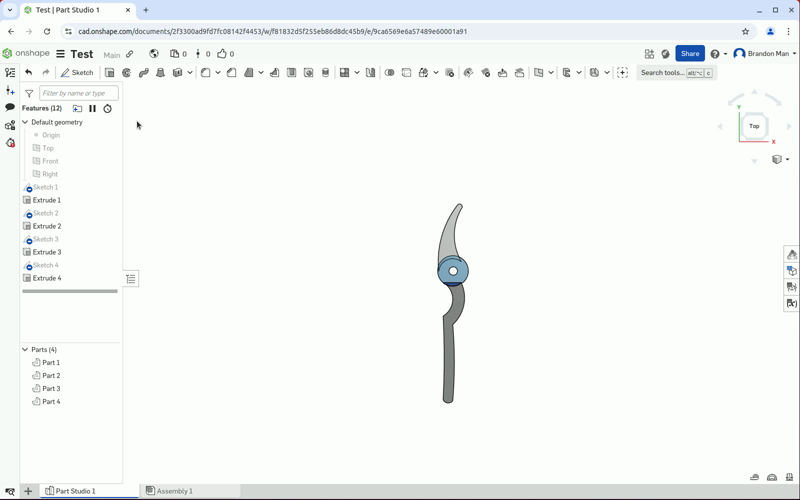
key(shift+h)
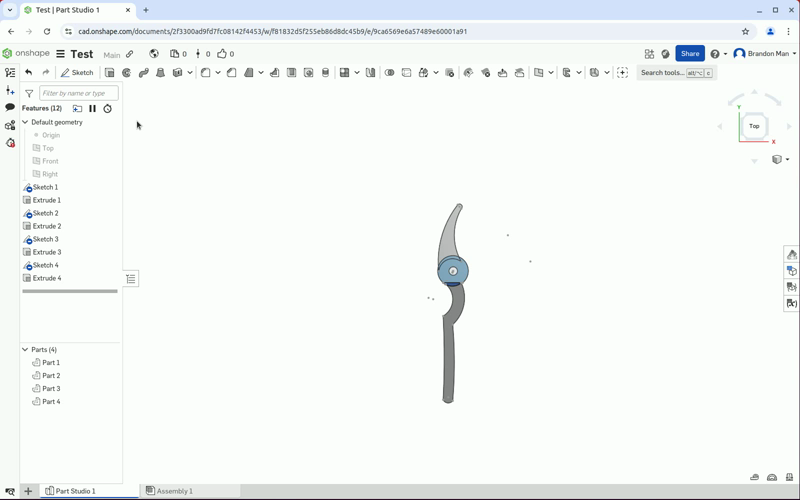
key(shift+7)
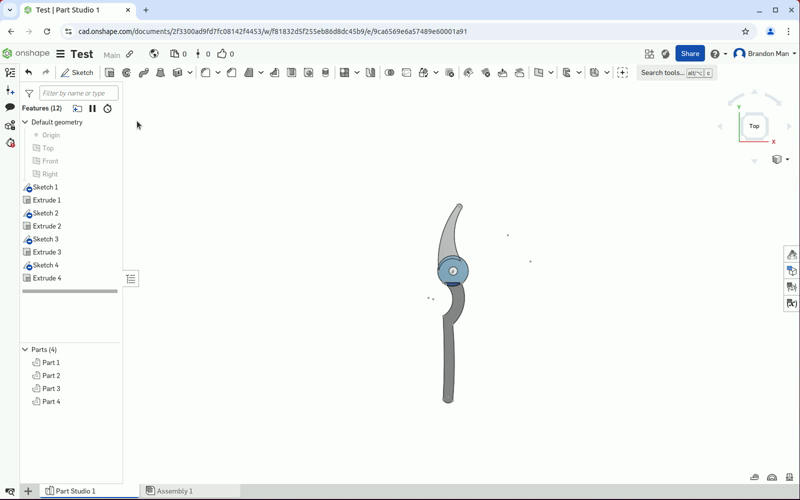
key(up, 3)
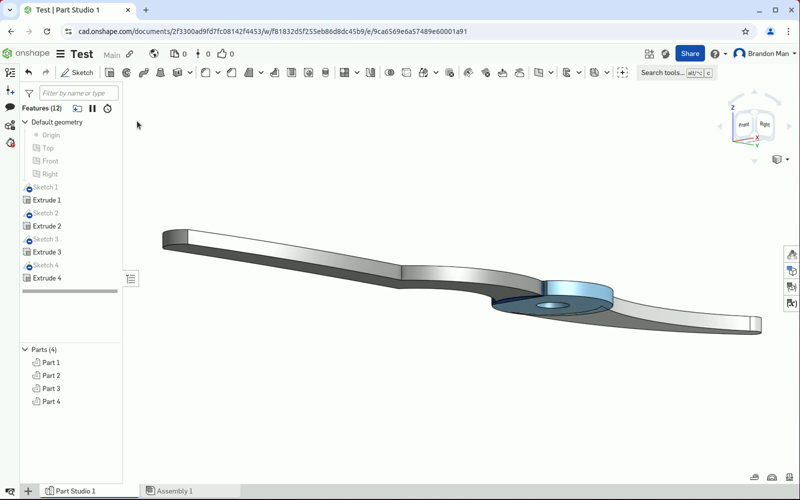
key(left, 3)
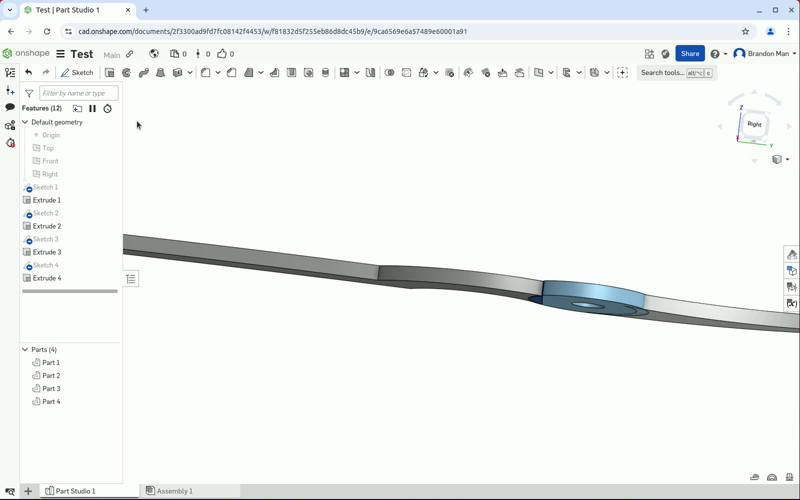
key(right, 3)
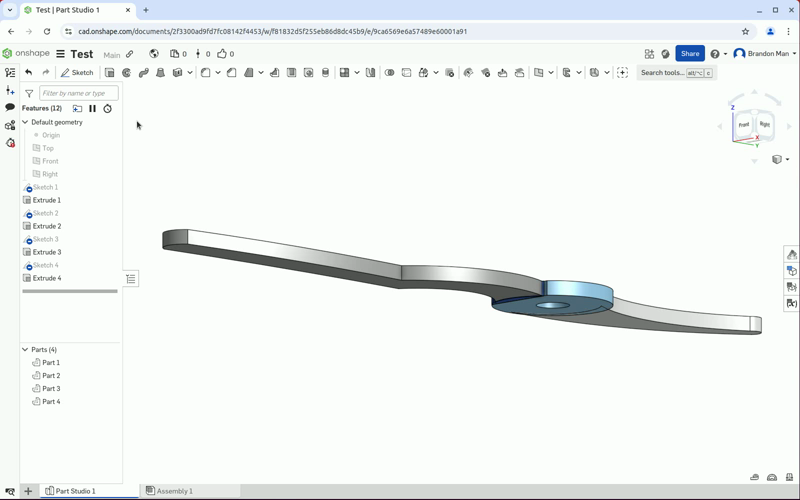
key(down, 3)
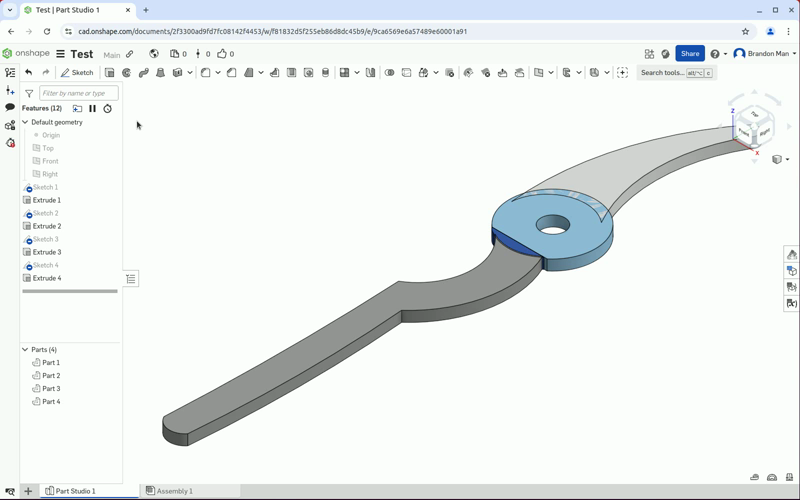
mouse_move(73, 189)
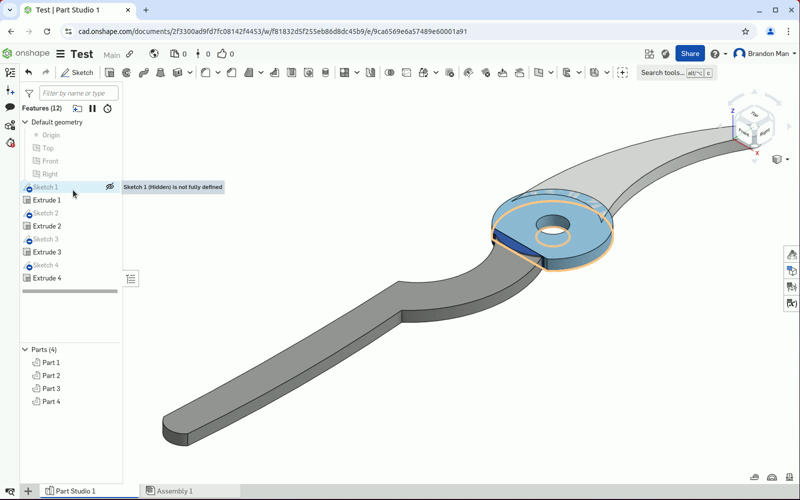
click(73, 189)